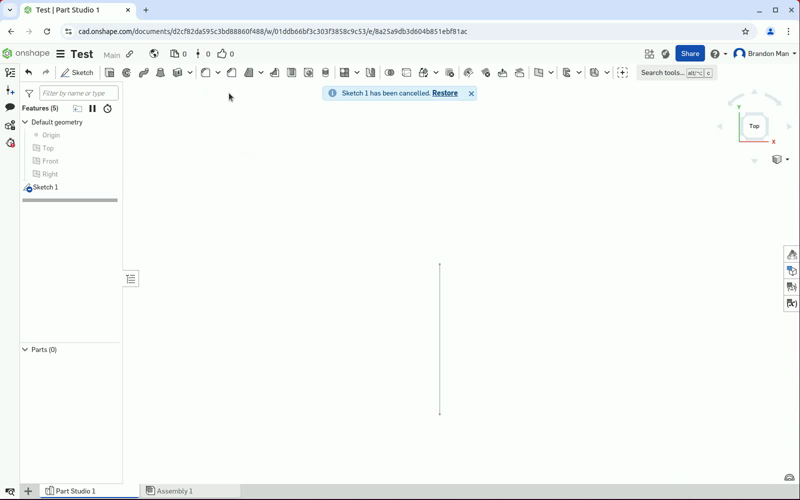
key(shift+h)
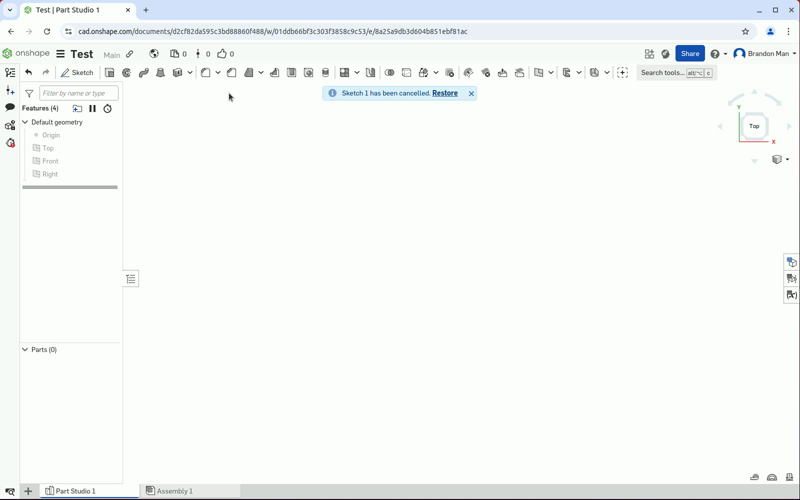
mouse_move(73, 352)
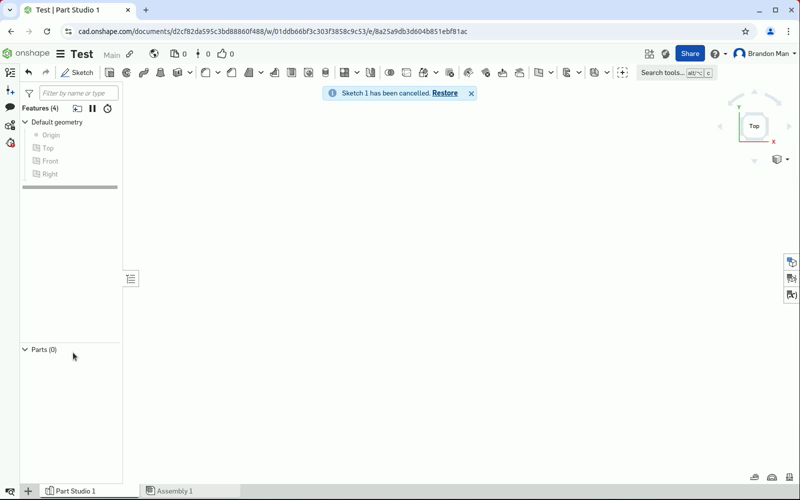
key(y)
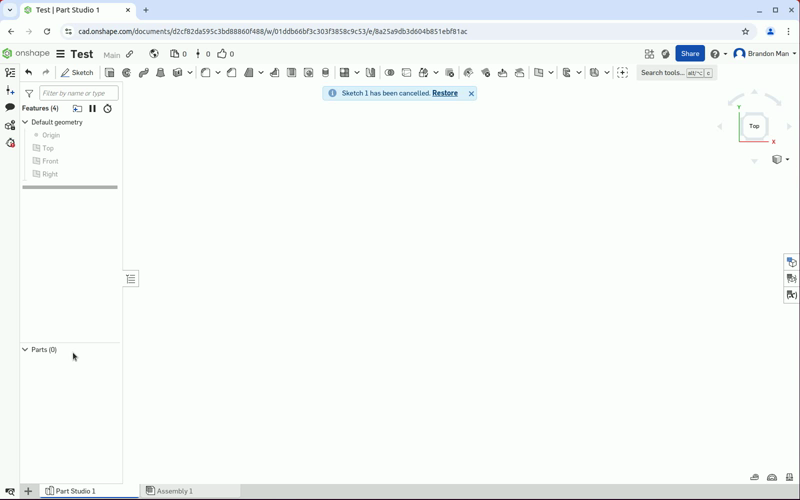
key(shift+p)
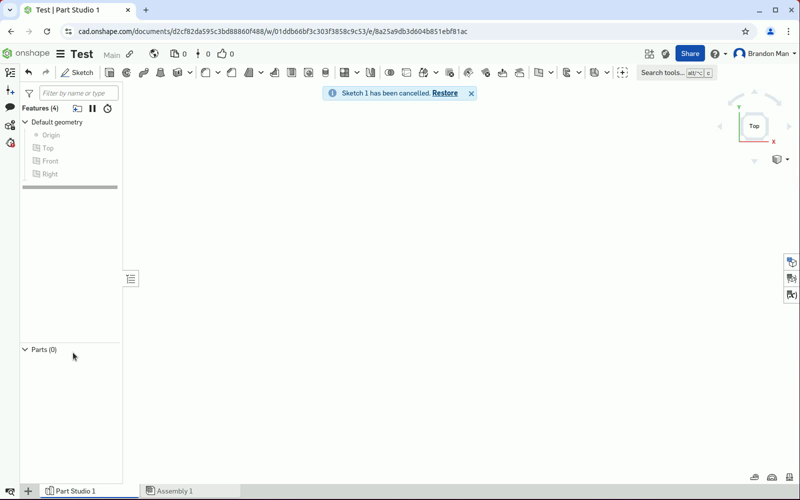
key(space)
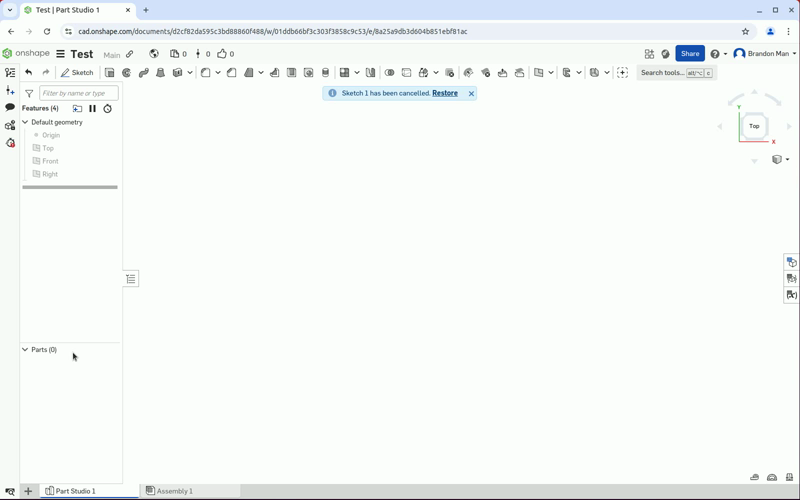
key_down(shift)
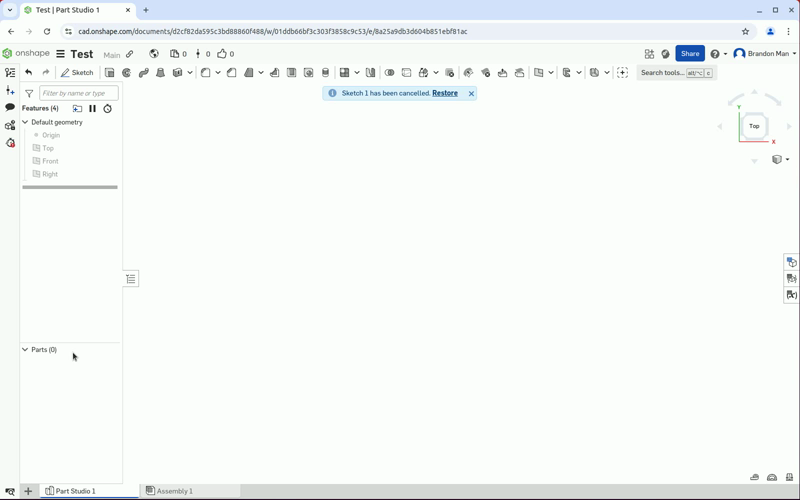
key(up)
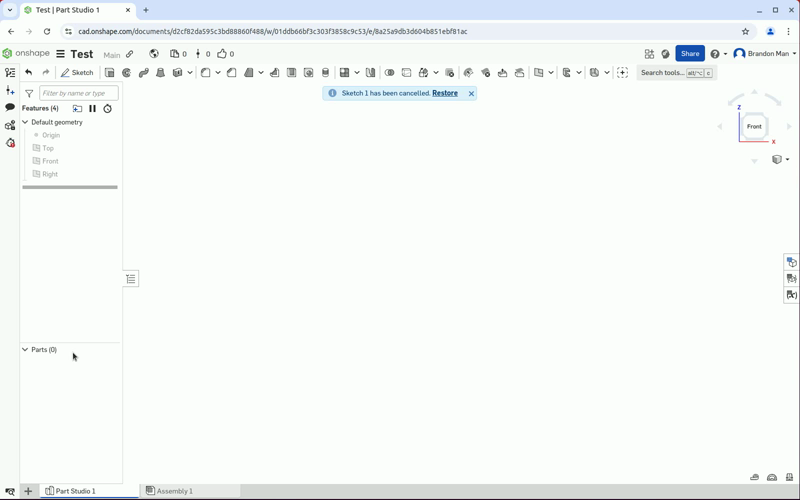
key_up(shift)
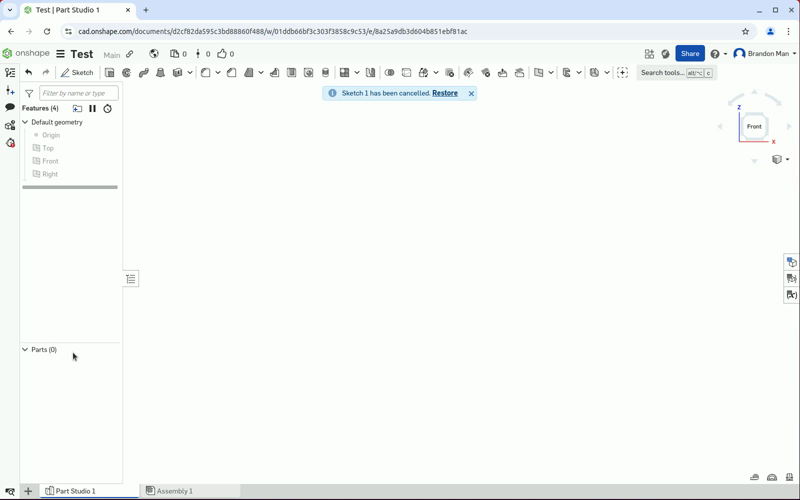
mouse_move(73, 352)
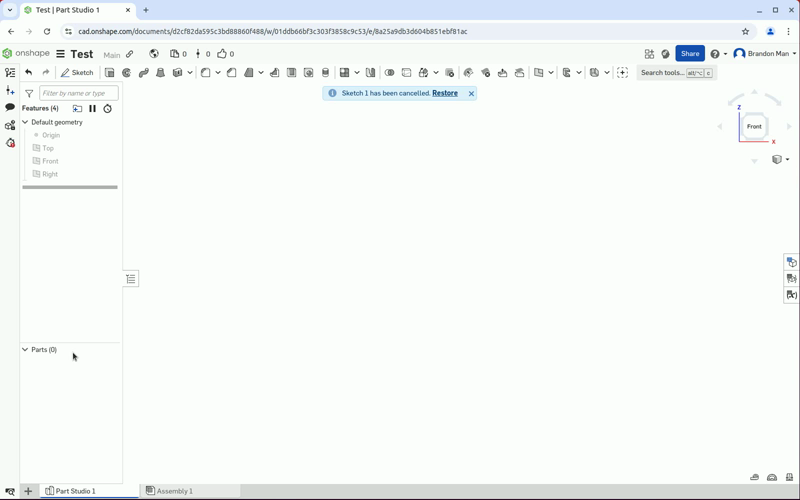
key(shift+y)
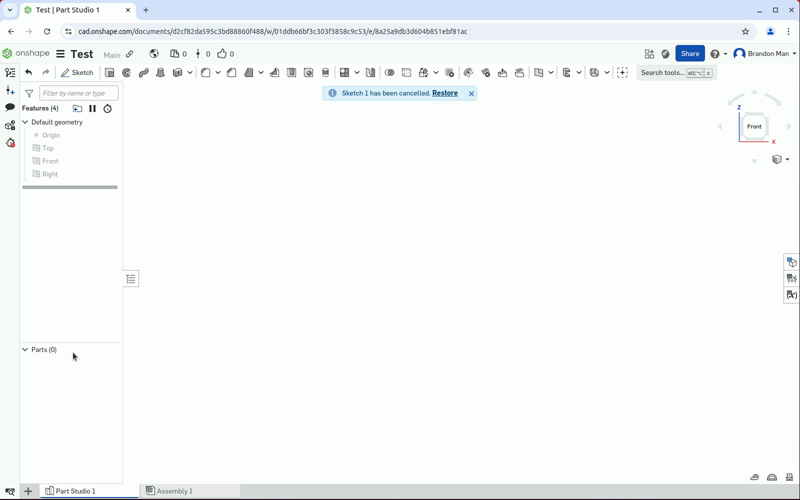
key(shift+s)
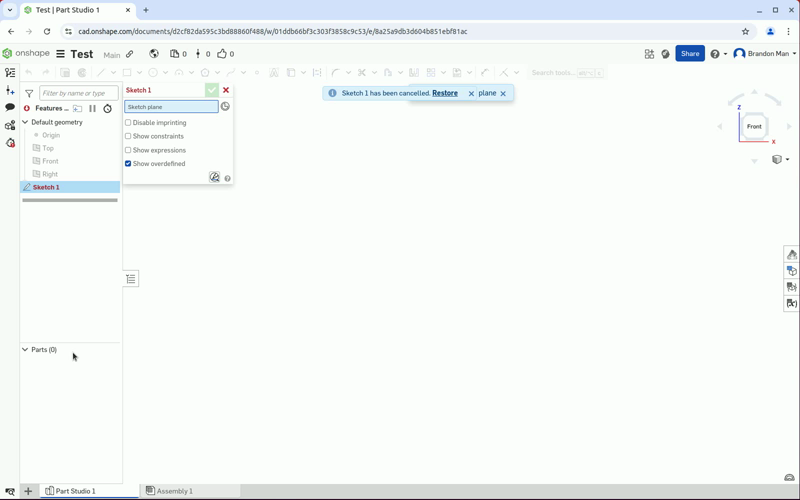
mouse_move(73, 163)
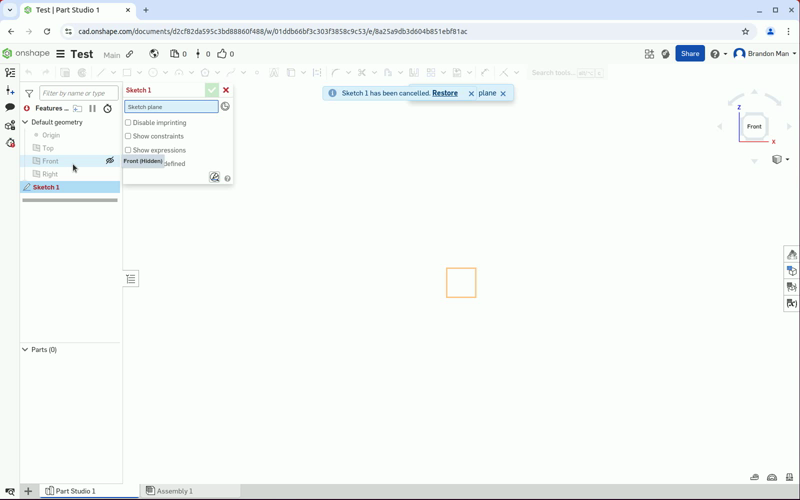
click(73, 163)
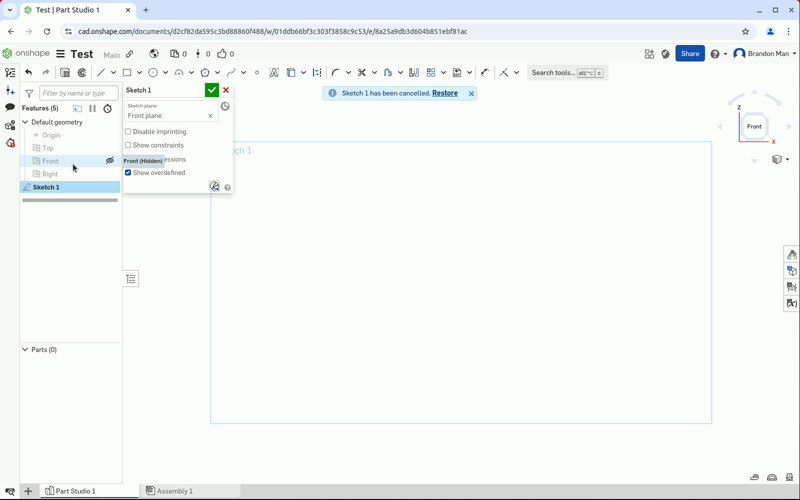
mouse_move(73, 352)
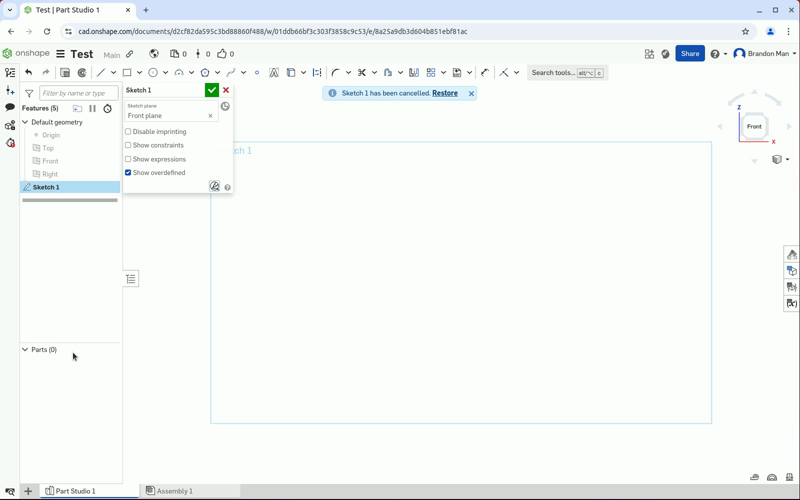
key(y)
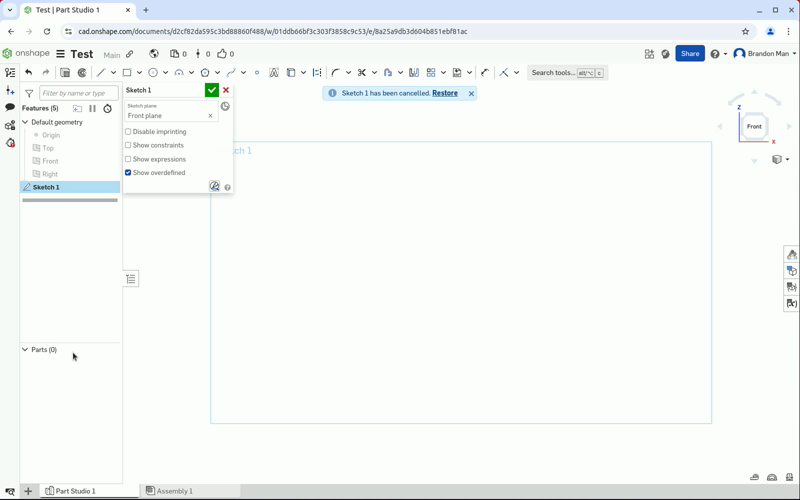
key(c)
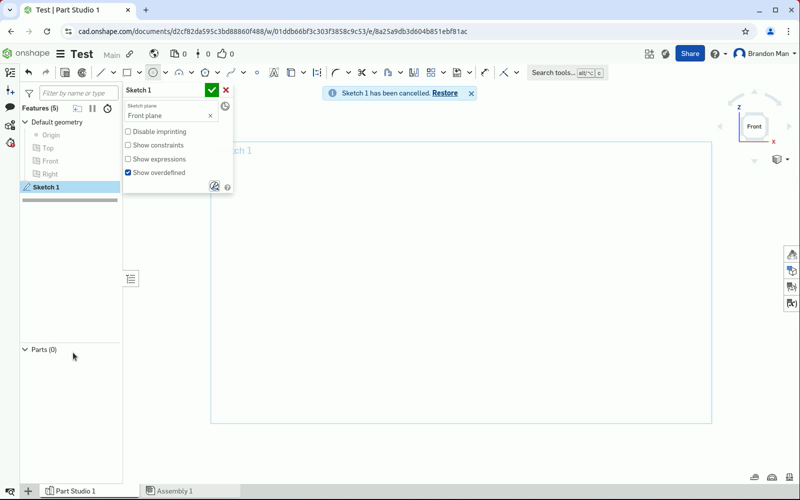
key_down(shift)
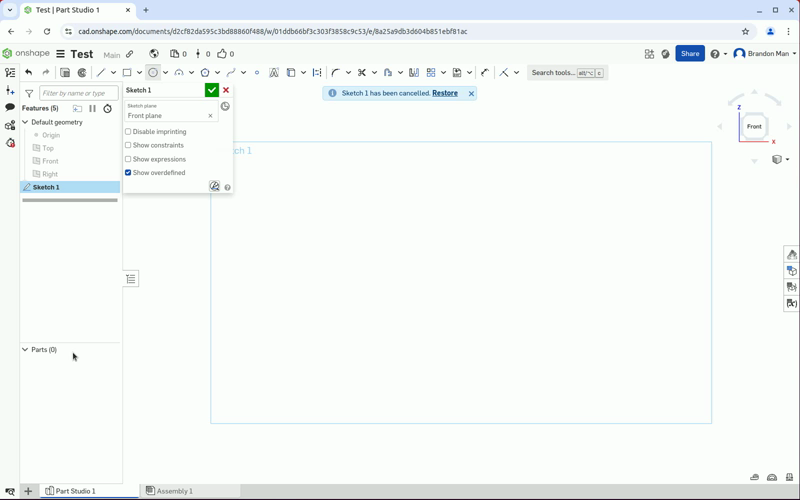
mouse_move(461, 178)
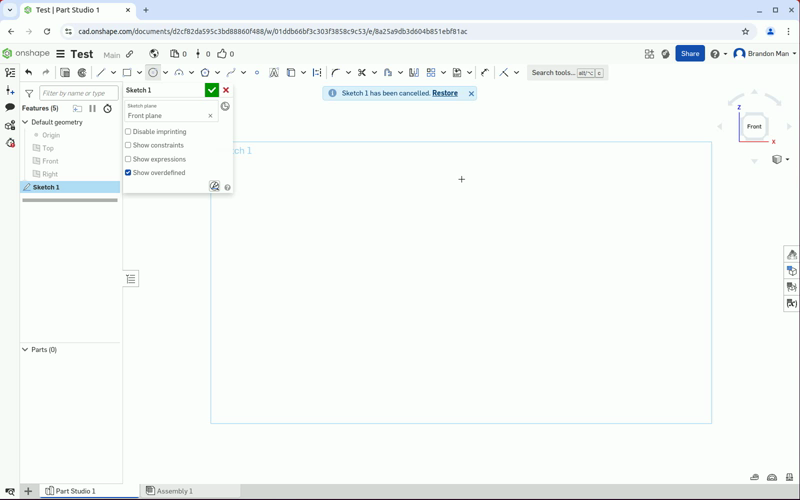
click(461, 178)
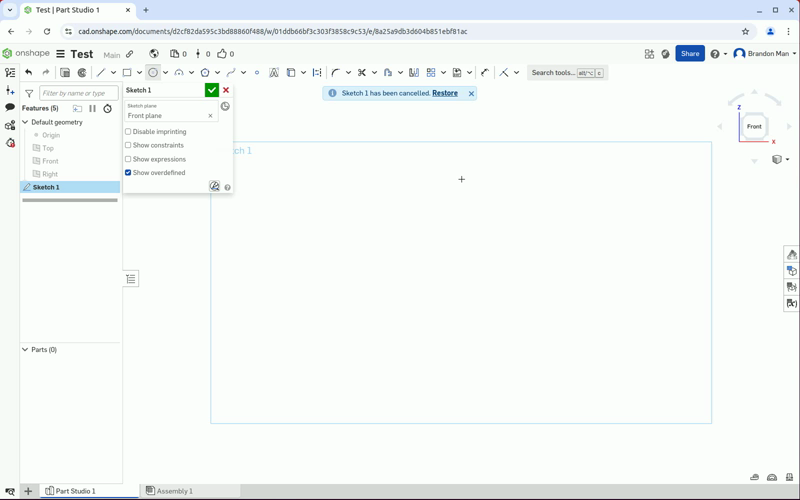
key_up(shift)
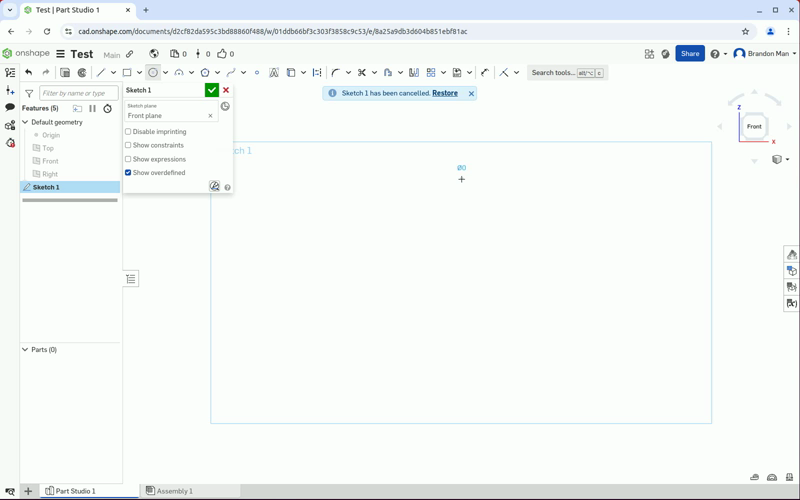
mouse_move(471, 178)
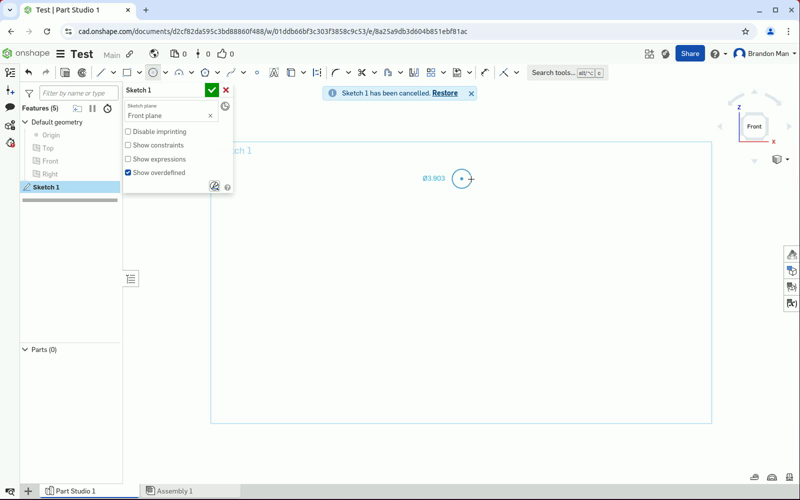
click(471, 178)
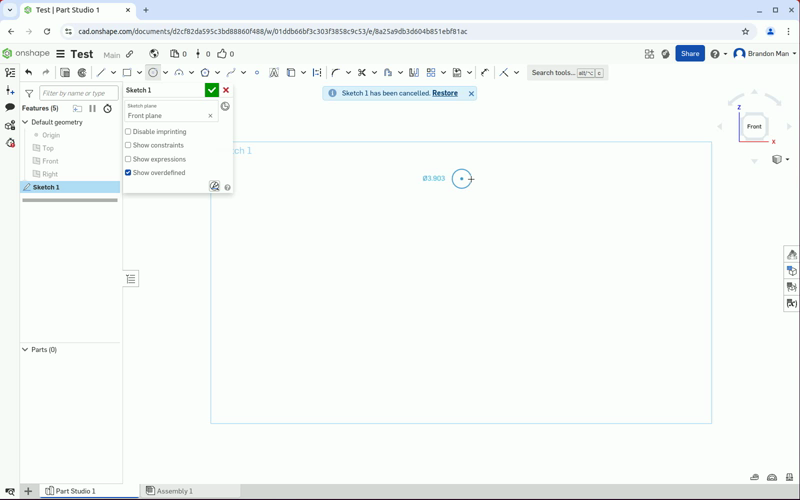
key(esc)
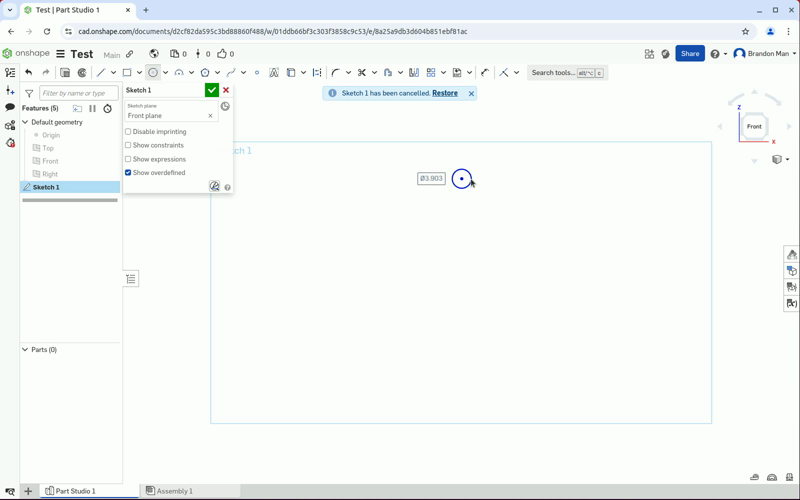
key(c)
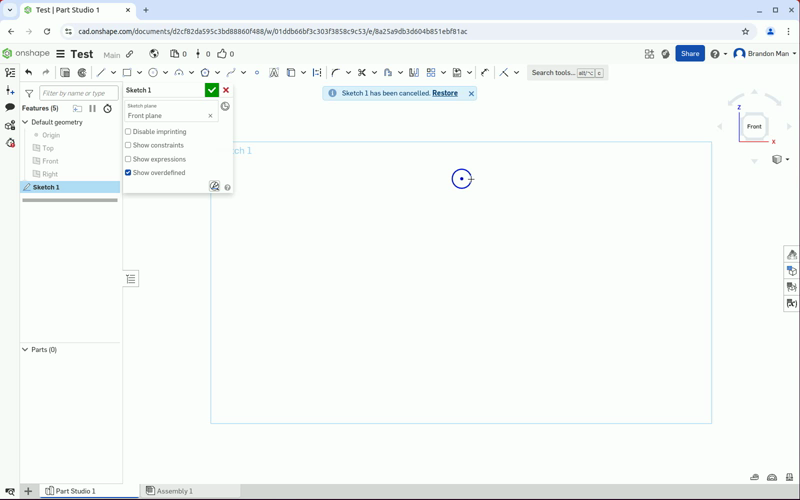
key_down(shift)
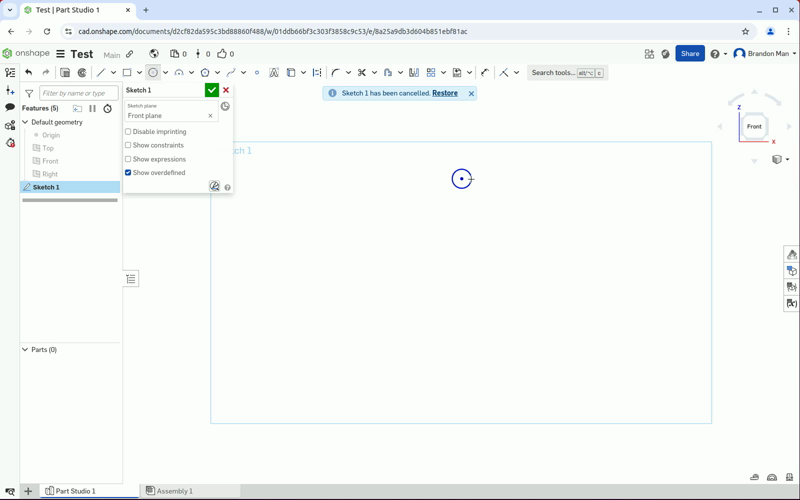
mouse_move(461, 178)
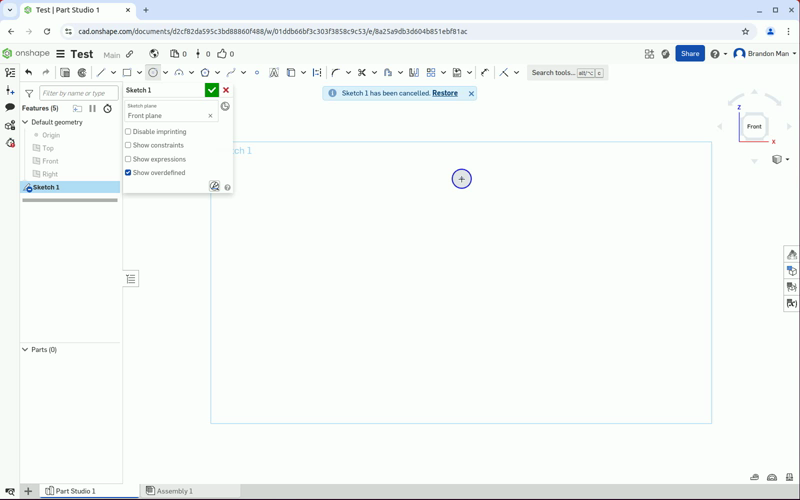
click(461, 178)
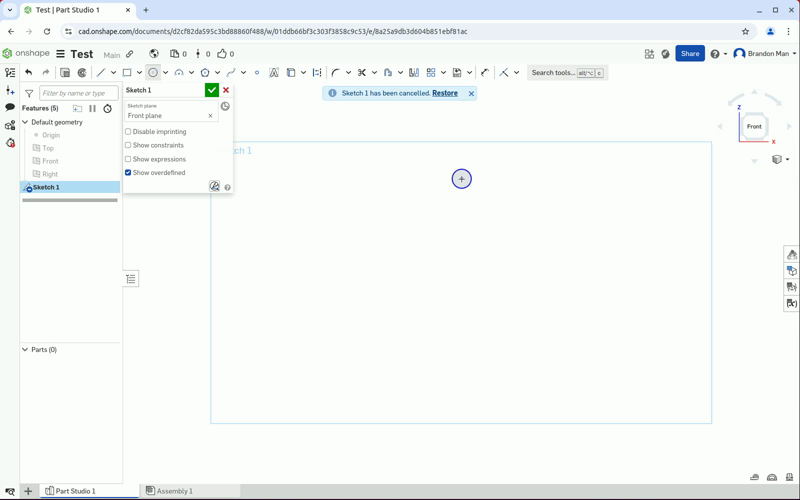
key_up(shift)
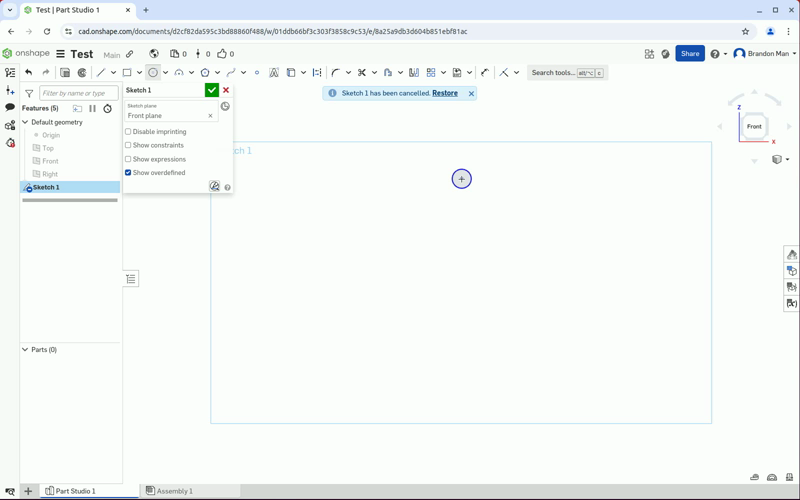
mouse_move(464, 178)
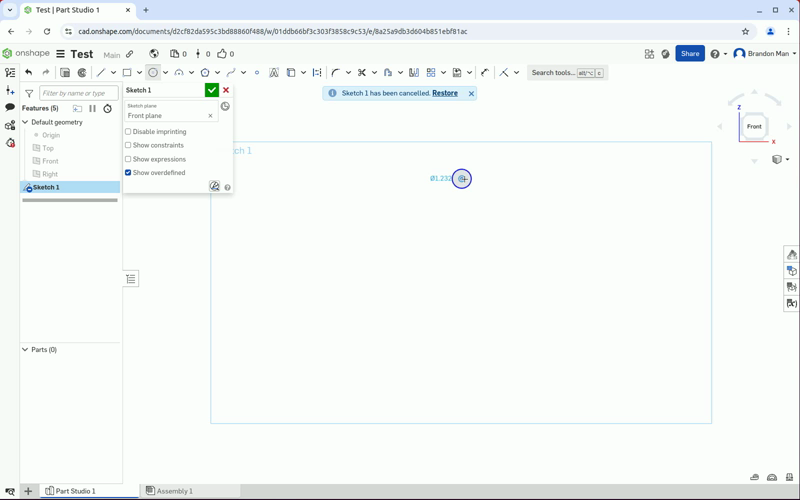
scroll(6)
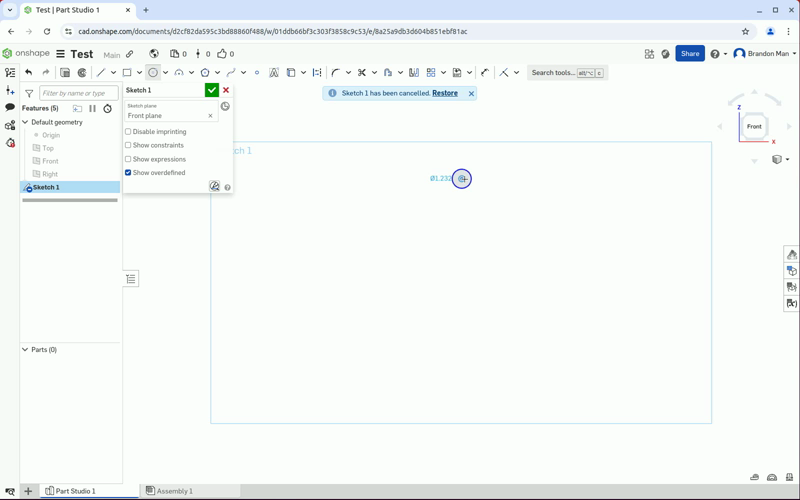
scroll(6)
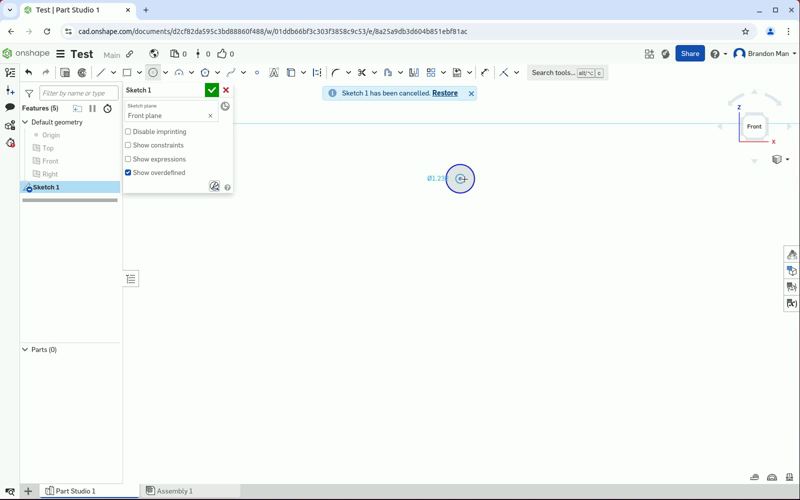
scroll(6)
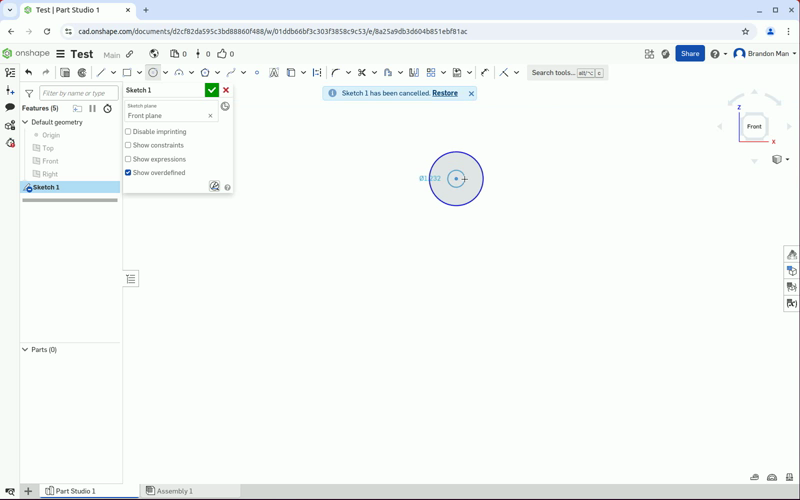
scroll(6)
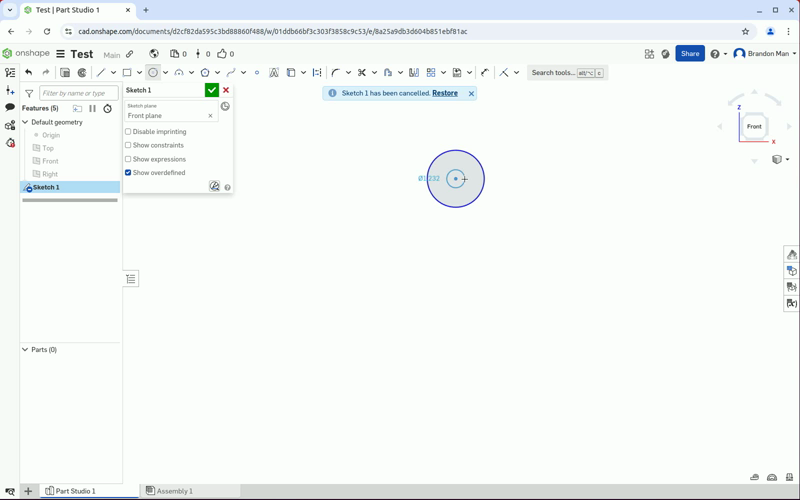
scroll(6)
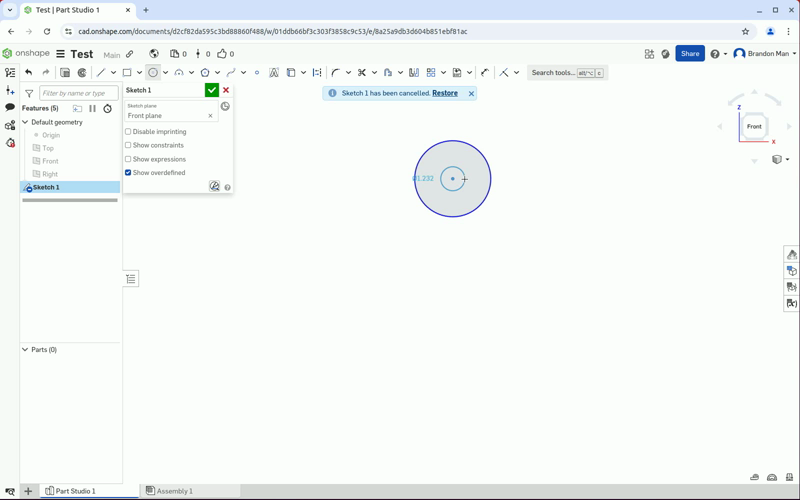
scroll(6)
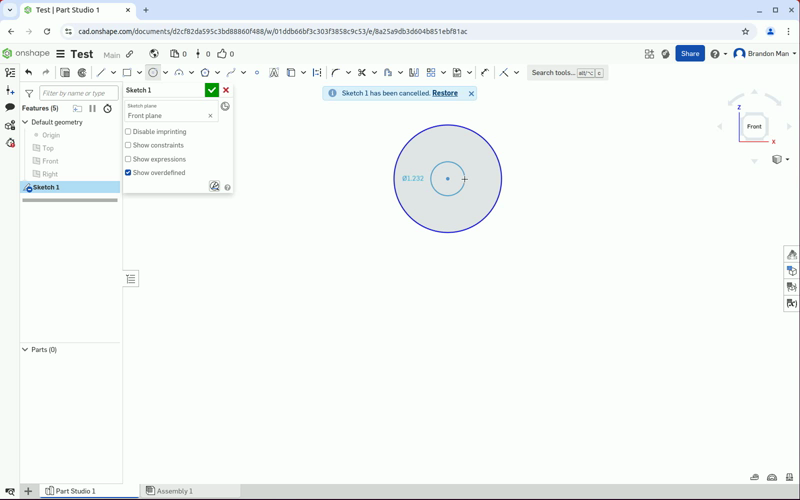
scroll(6)
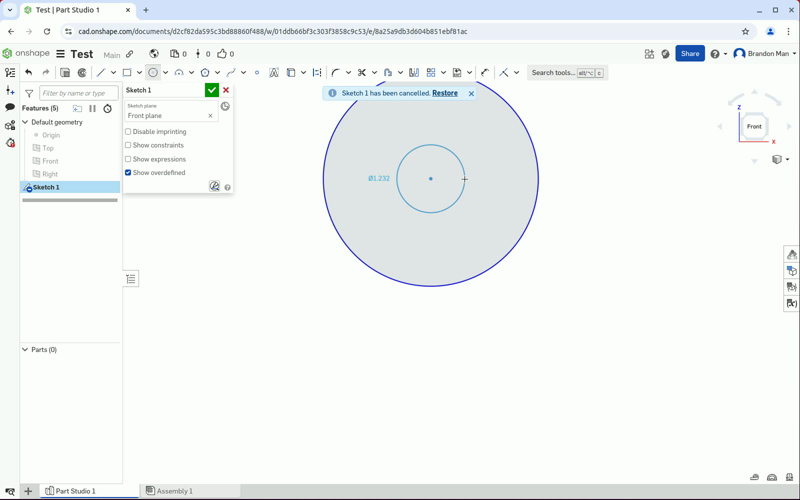
click(464, 178)
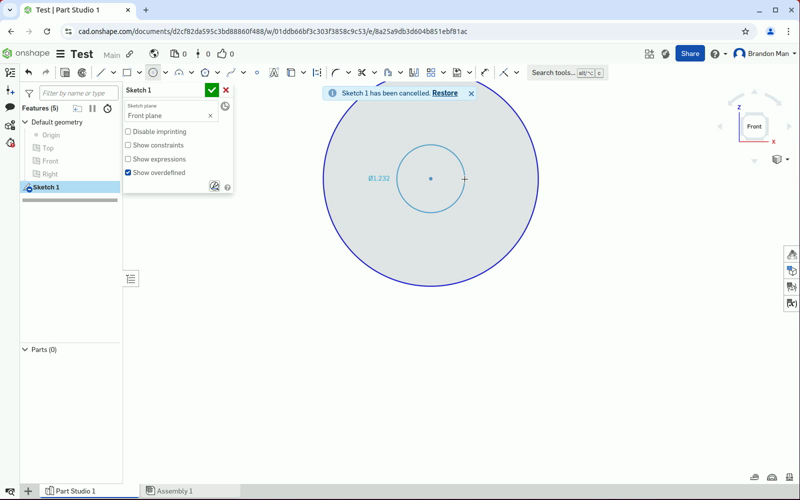
scroll(-6)
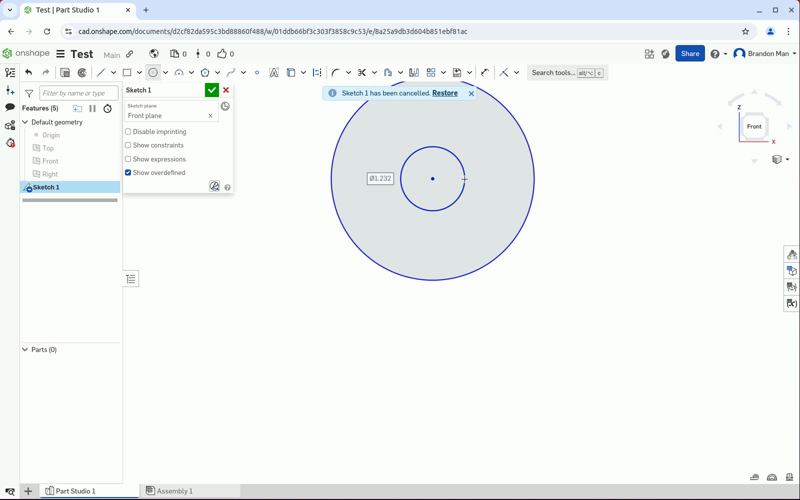
scroll(-6)
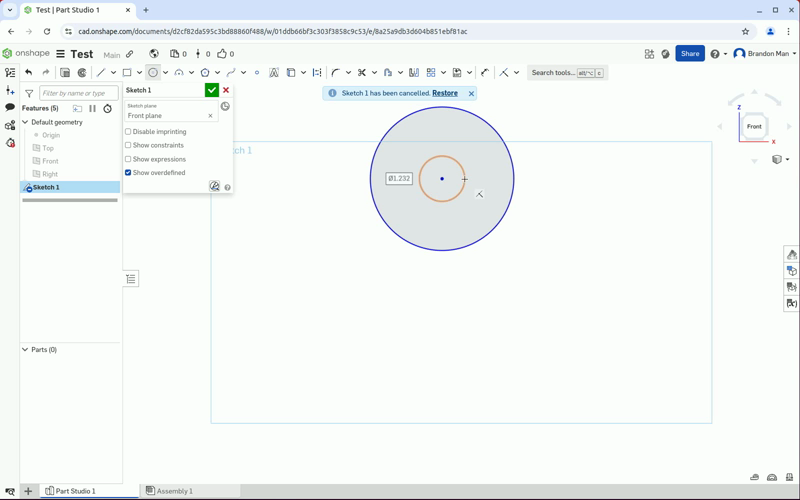
scroll(-6)
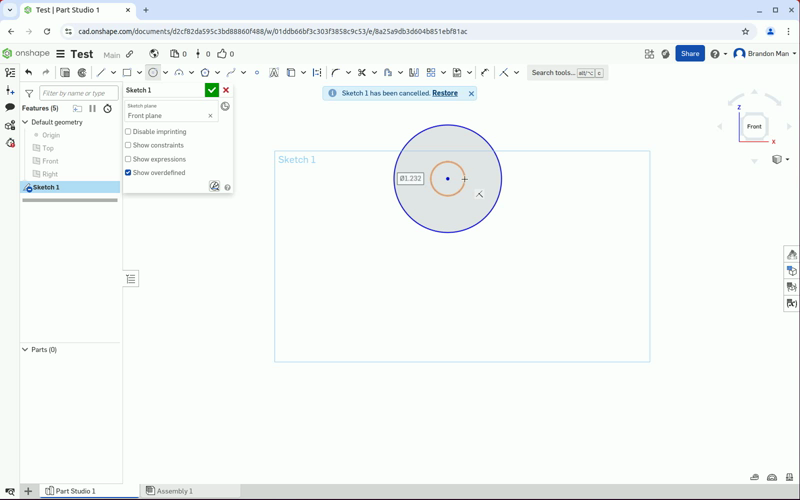
scroll(-6)
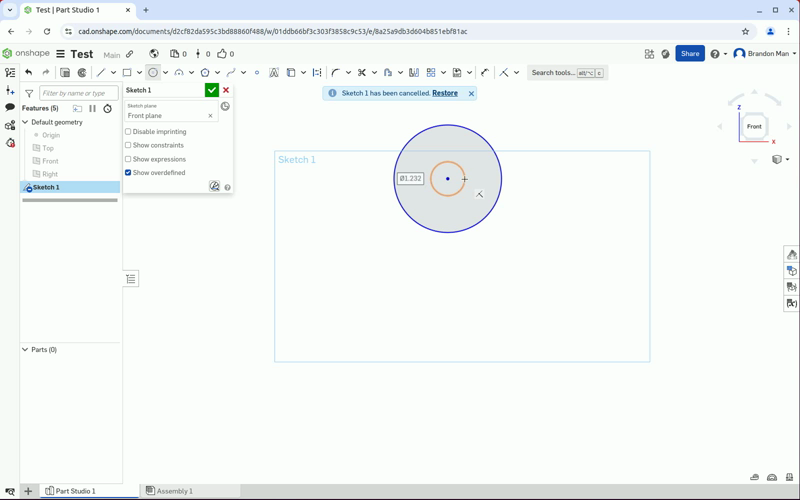
scroll(-6)
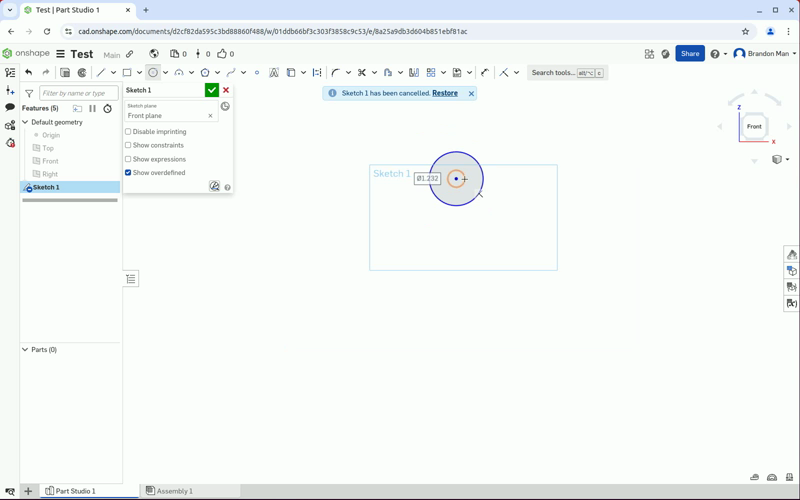
scroll(-6)
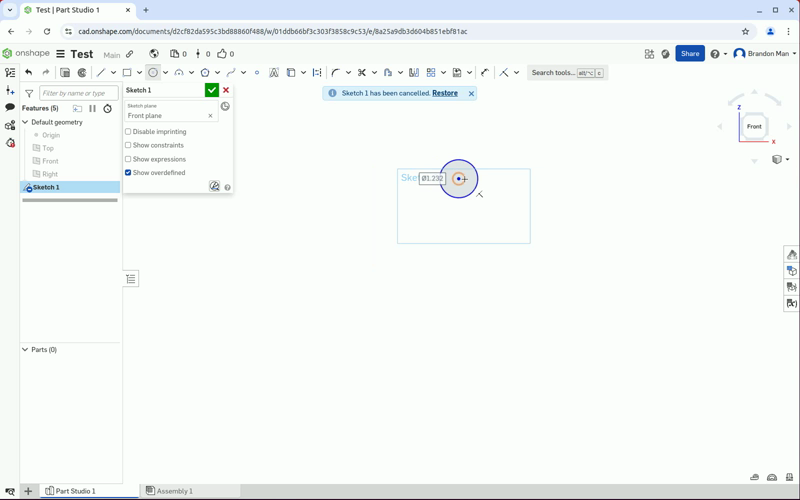
scroll(-6)
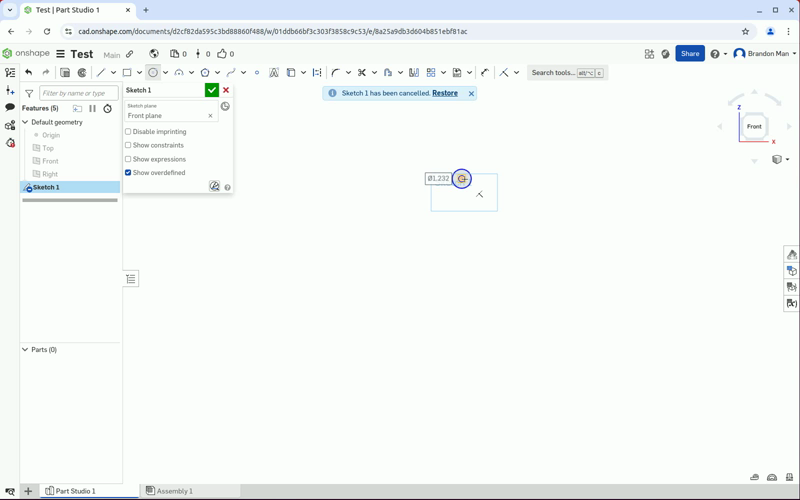
key(esc)
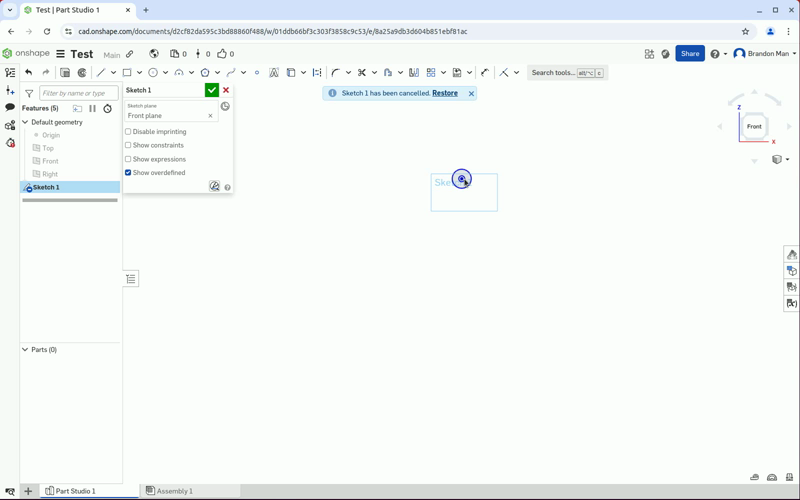
mouse_move(458, 180)
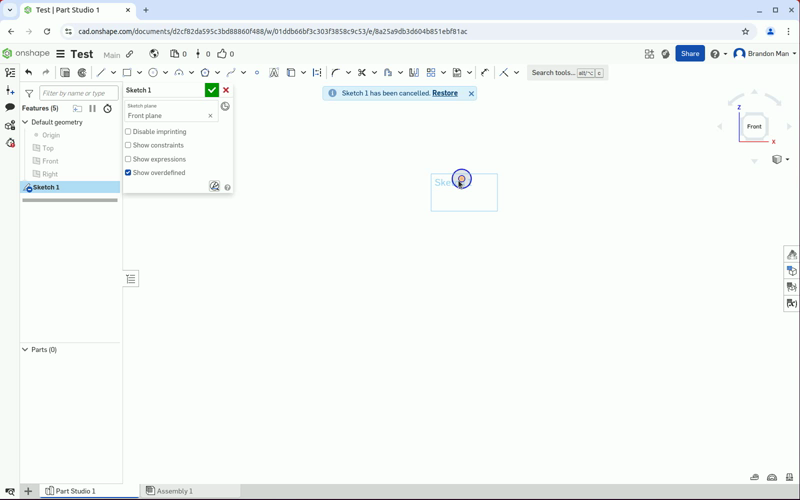
scroll(6)
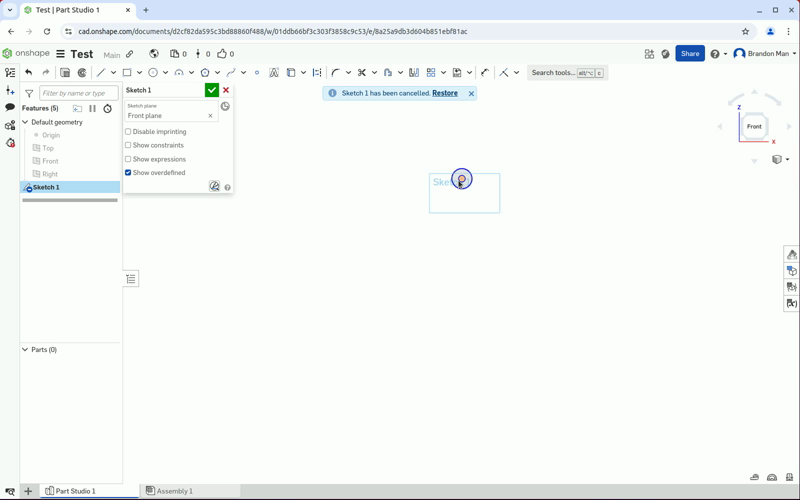
scroll(6)
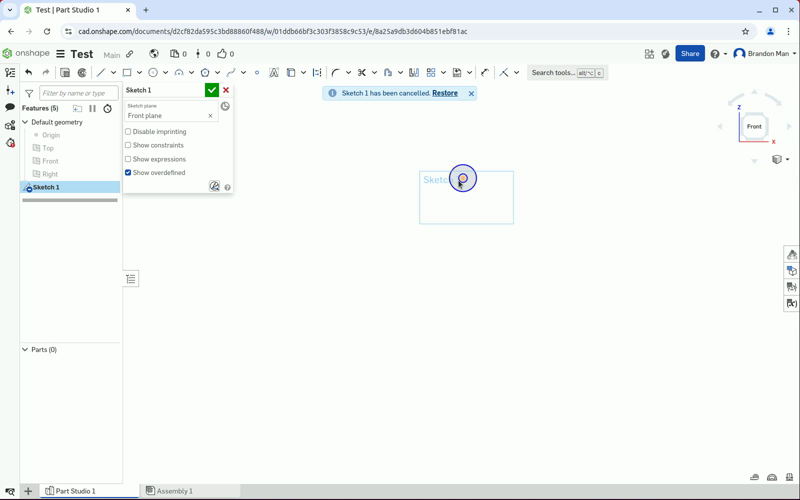
scroll(6)
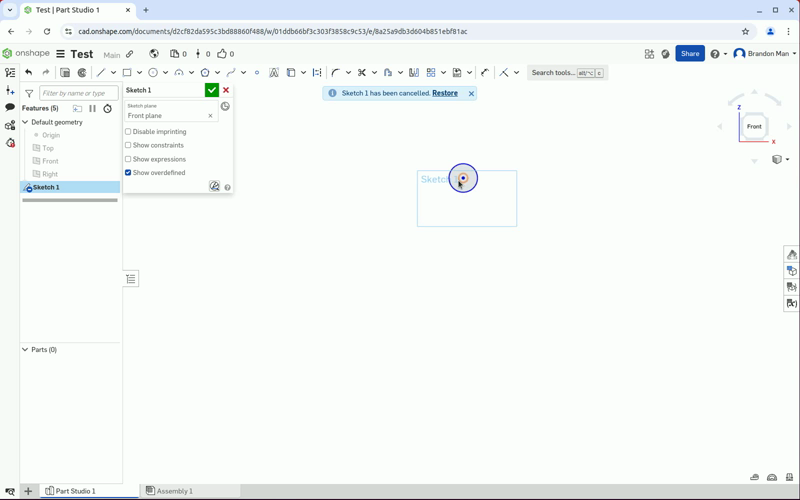
scroll(6)
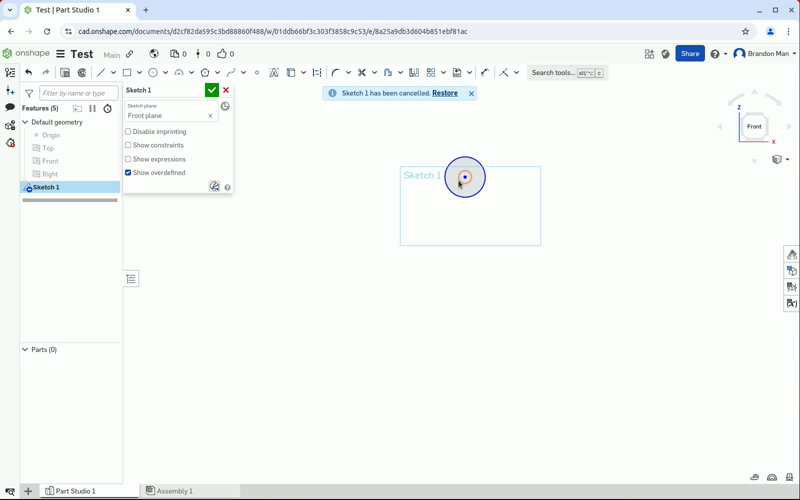
scroll(6)
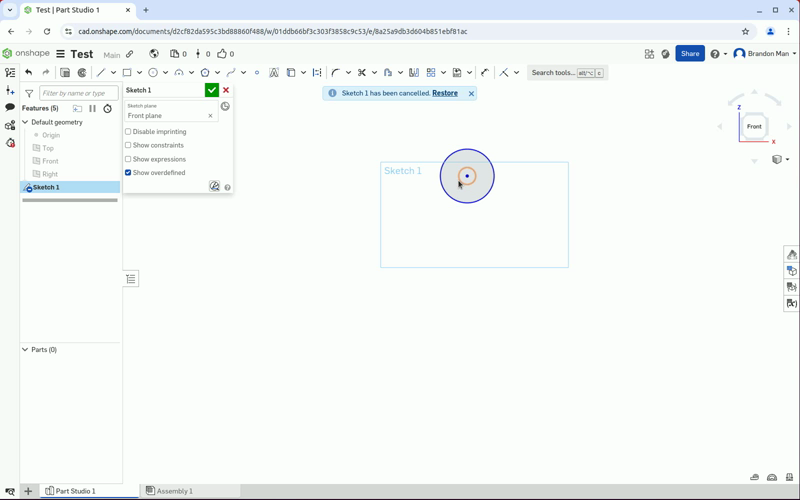
scroll(6)
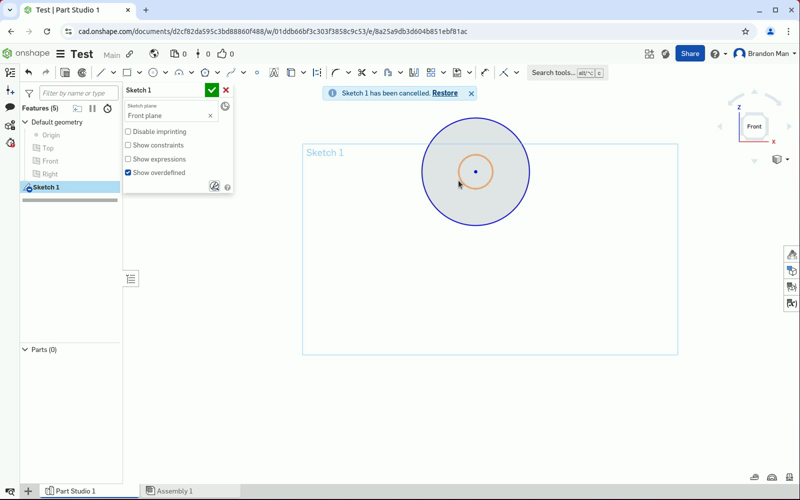
scroll(6)
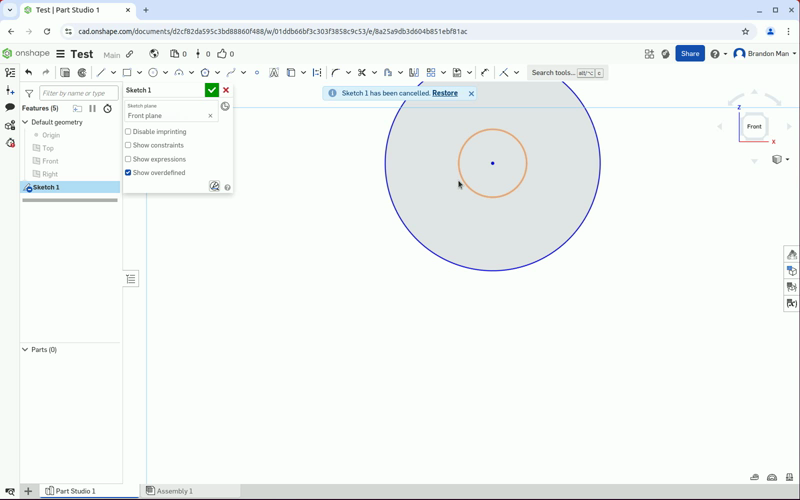
click(458, 180)
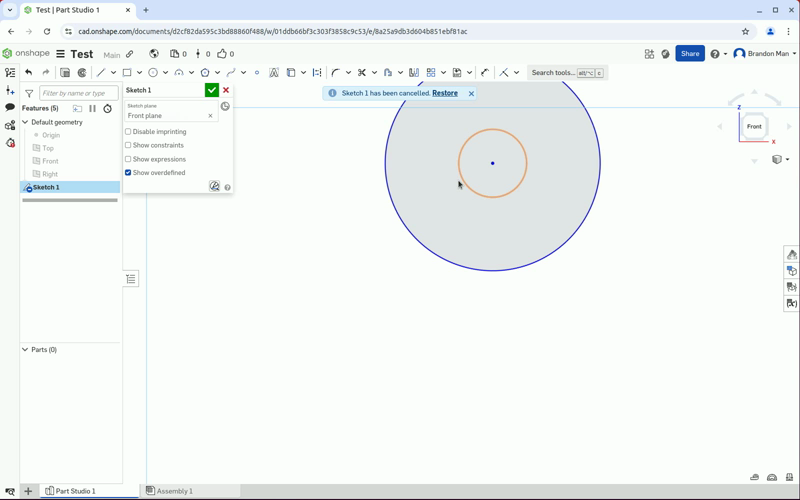
scroll(-6)
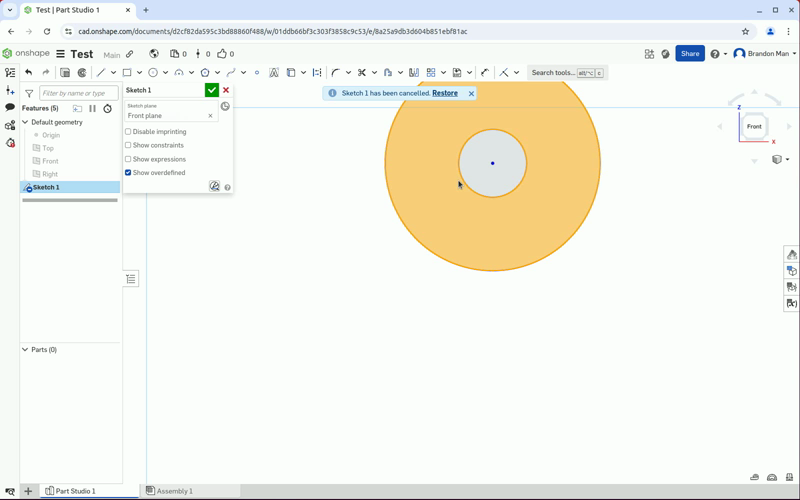
scroll(-6)
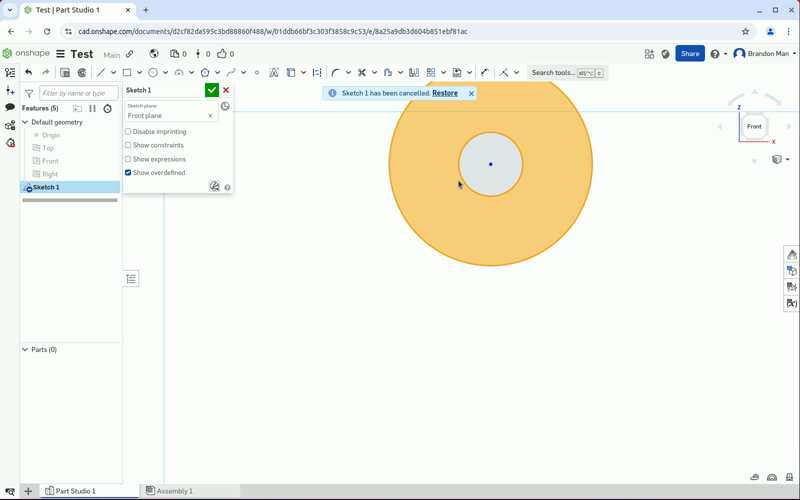
scroll(-6)
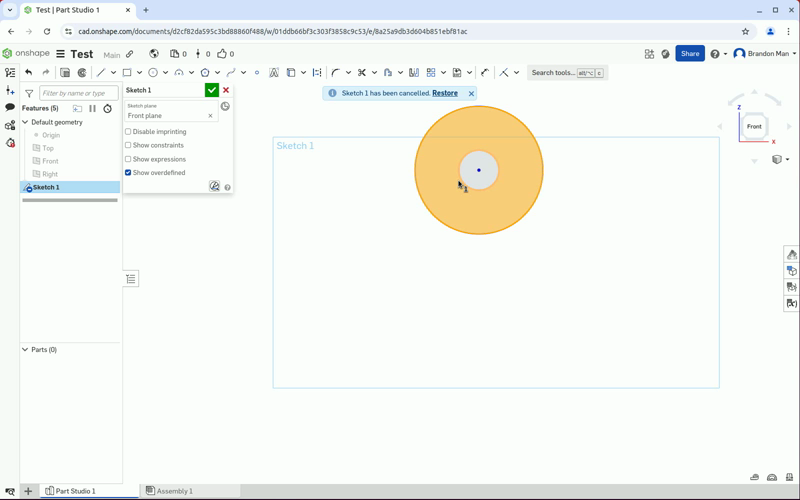
scroll(-6)
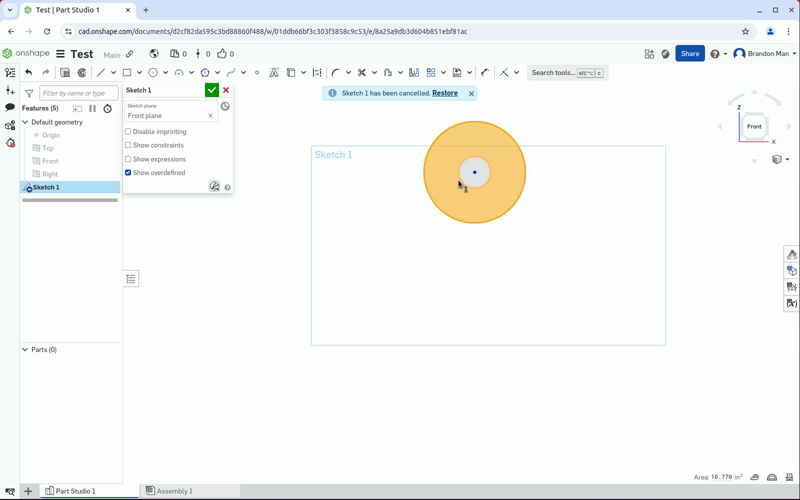
scroll(-6)
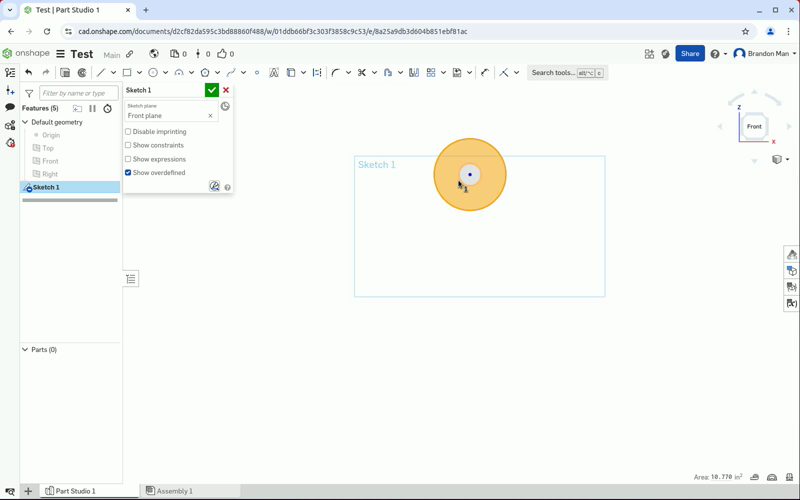
scroll(-6)
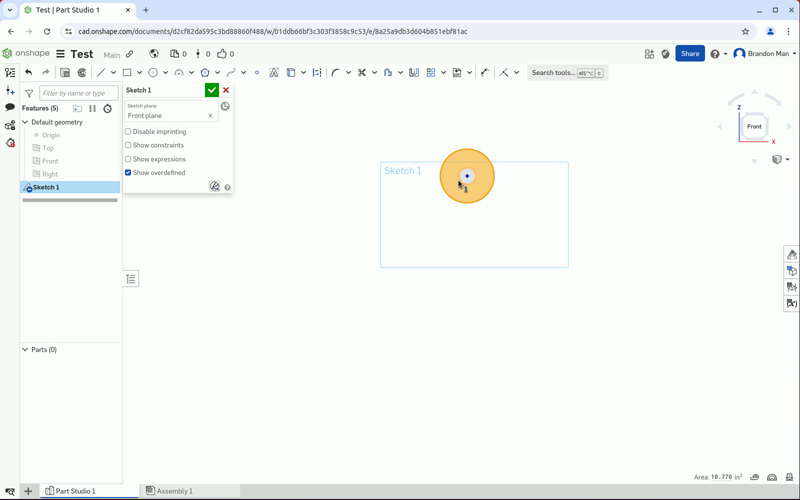
scroll(-6)
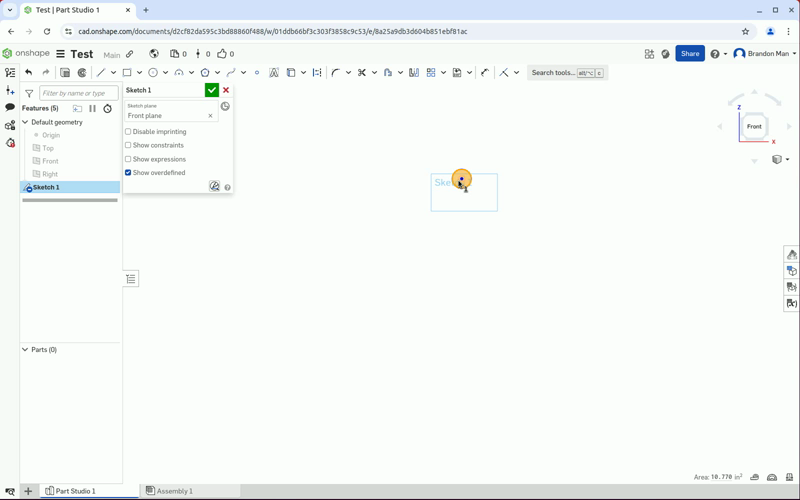
mouse_move(73, 352)
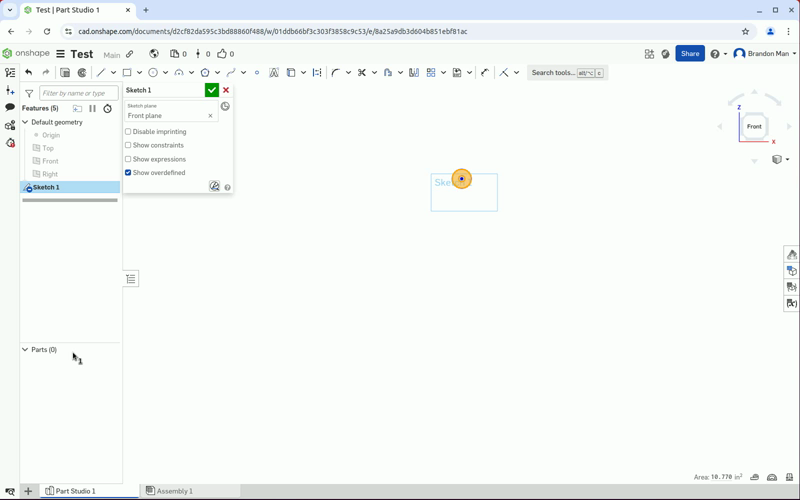
key(shift+y)
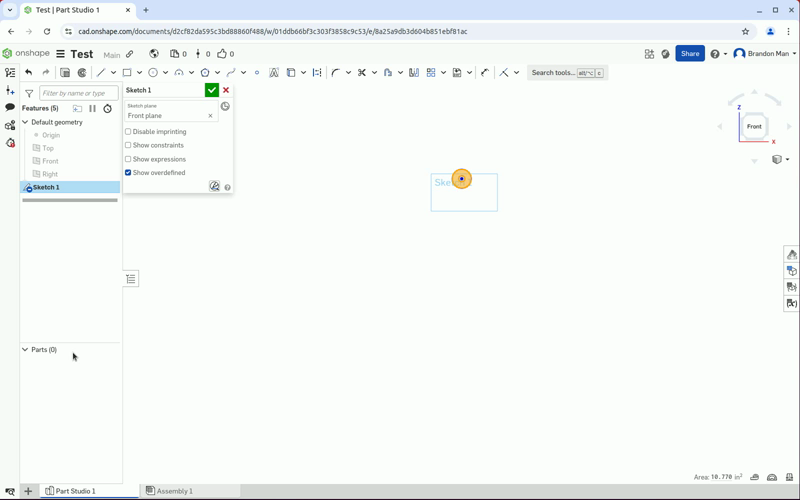
key(shift+e)
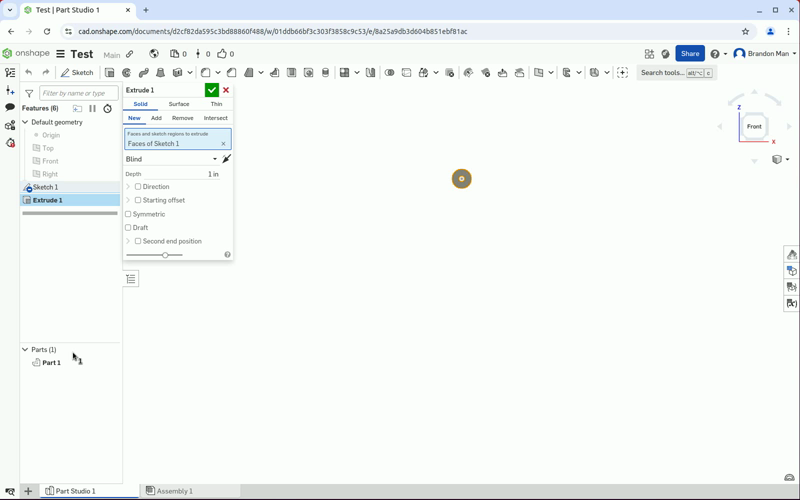
mouse_move(143, 106)
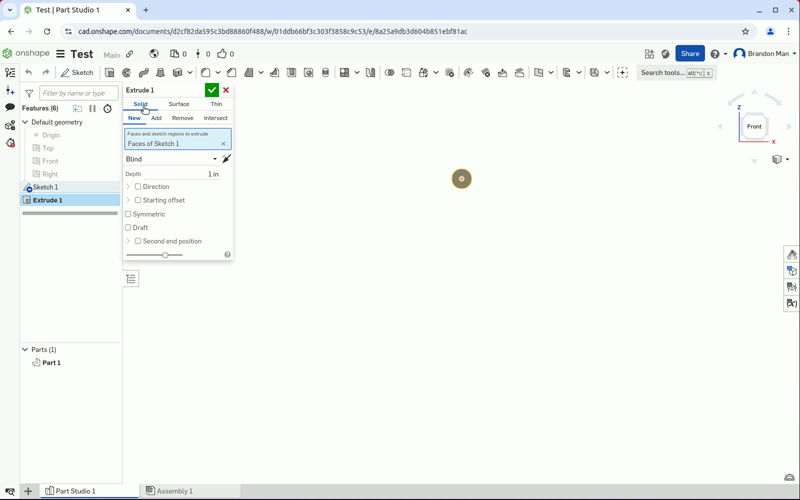
click(143, 106)
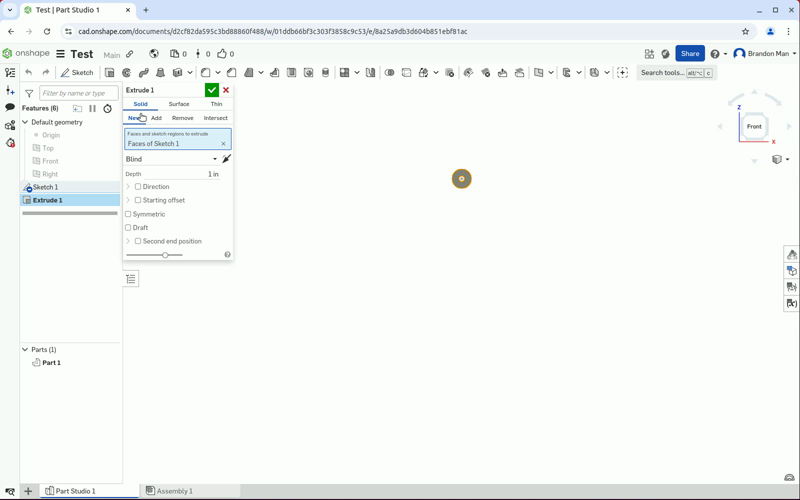
mouse_move(137, 120)
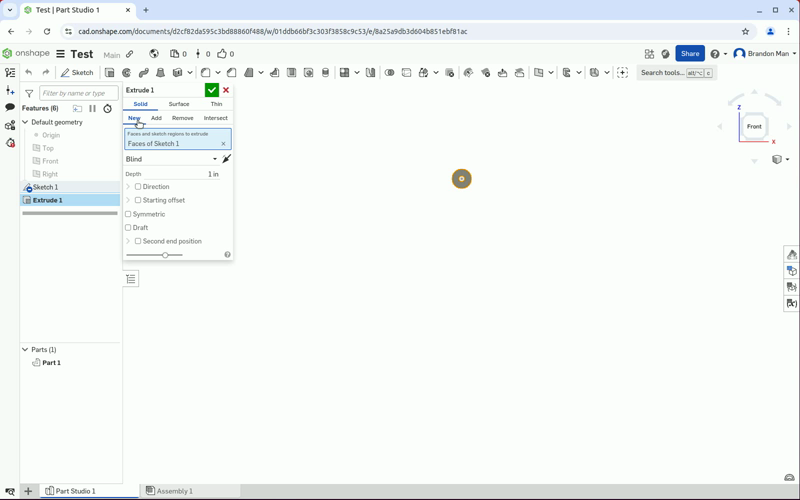
click(137, 120)
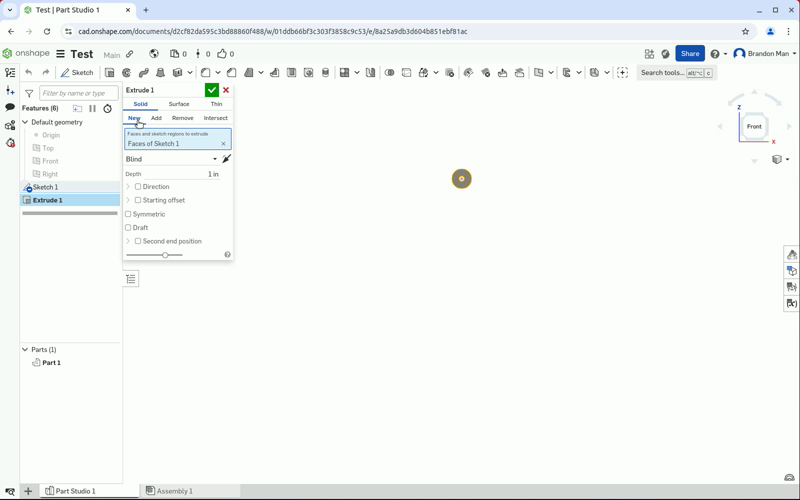
key(tab, 4)
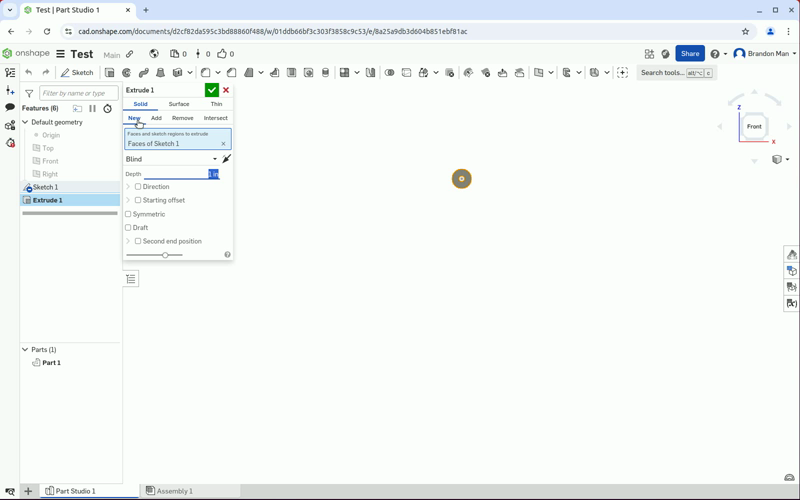
text(0.481)
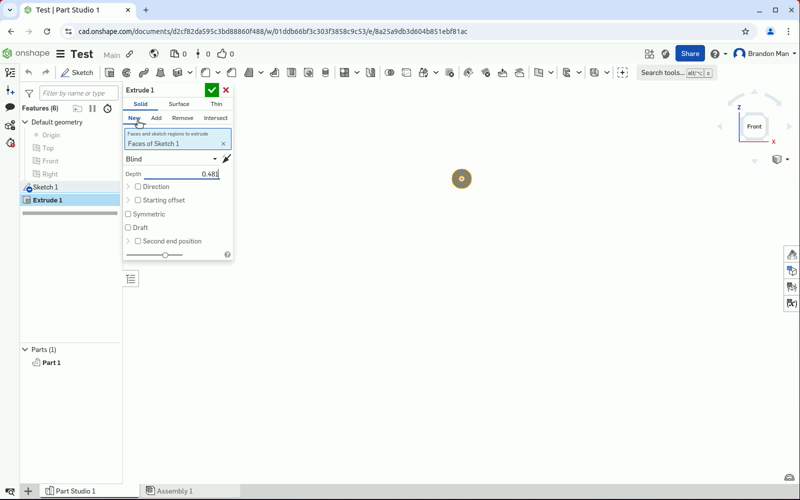
key(enter)
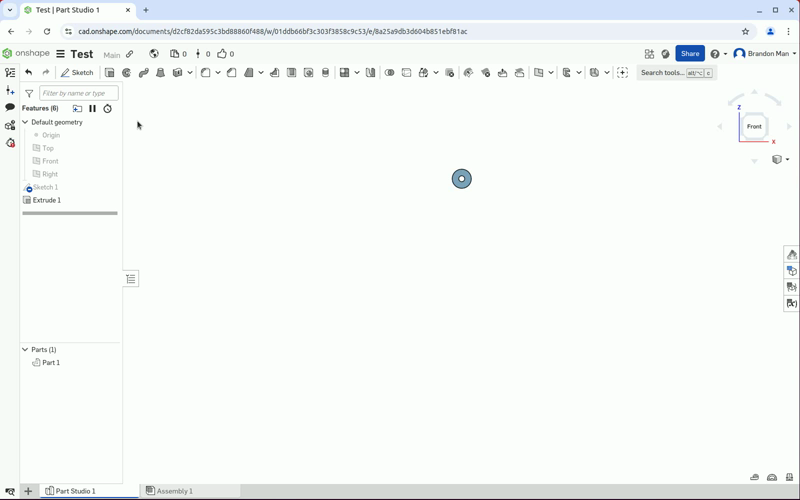
key(shift+h)
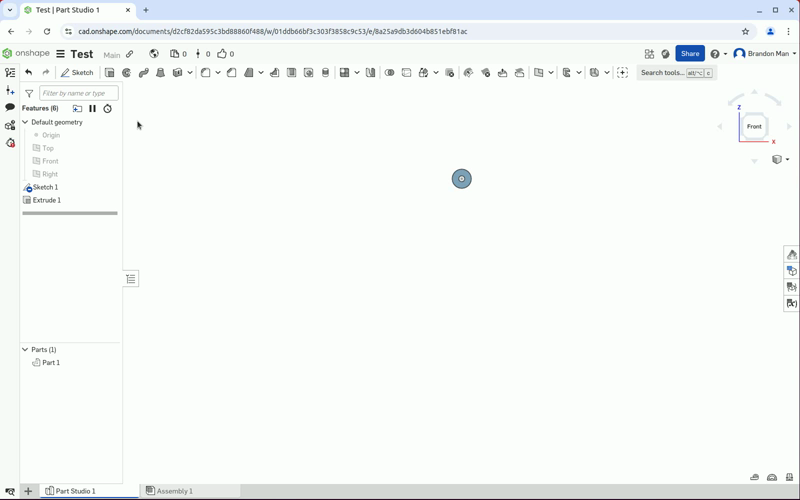
key(shift+h)
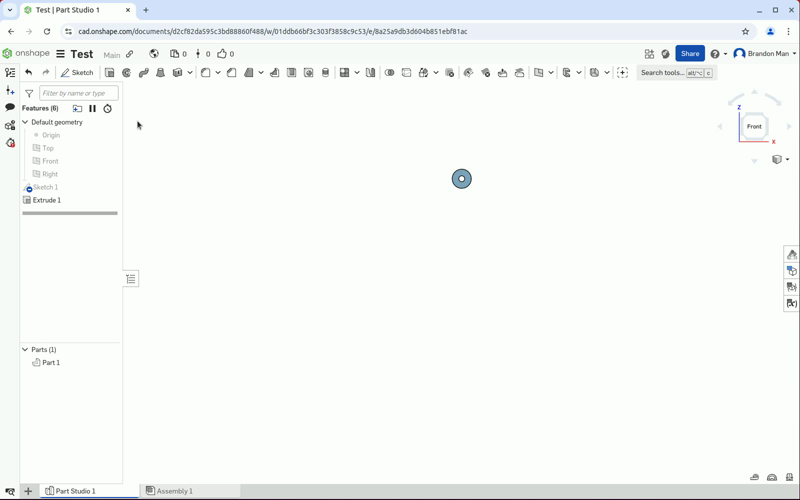
mouse_move(73, 189)
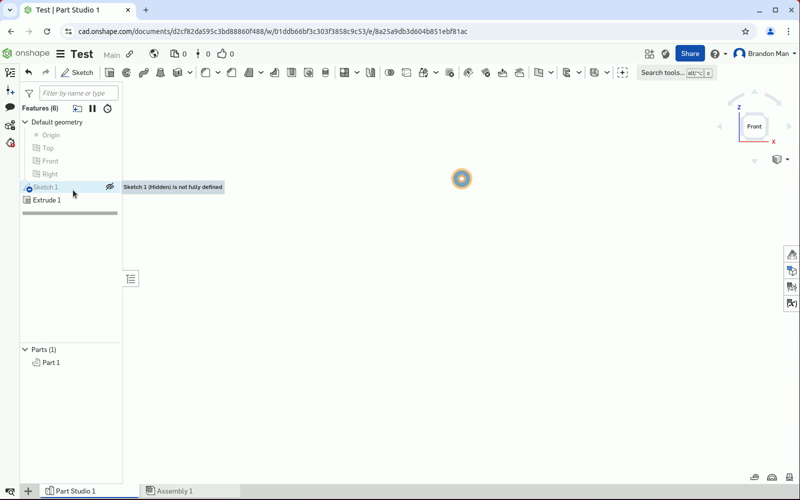
click(73, 189)
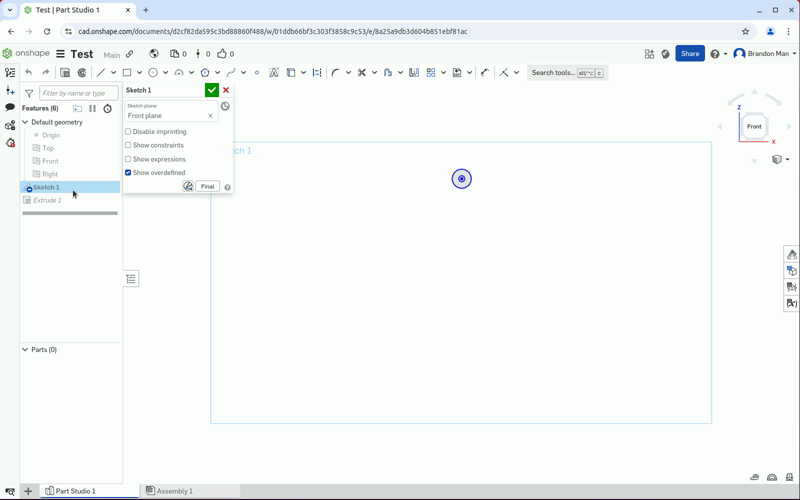
mouse_move(229, 92)
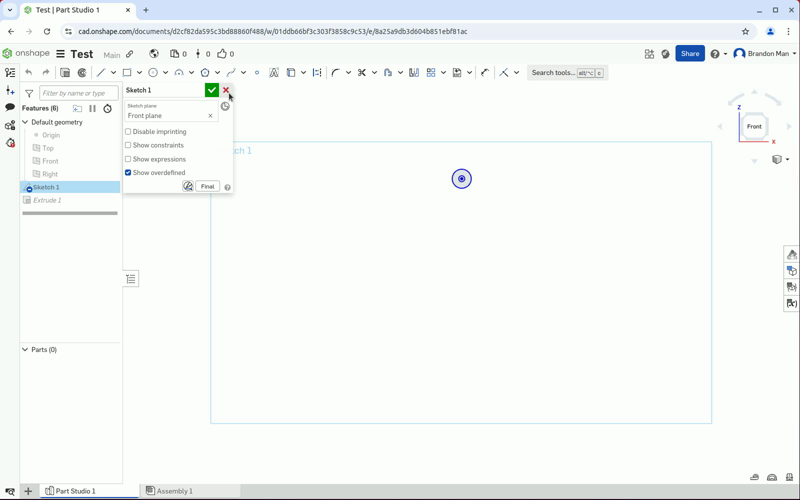
click(229, 92)
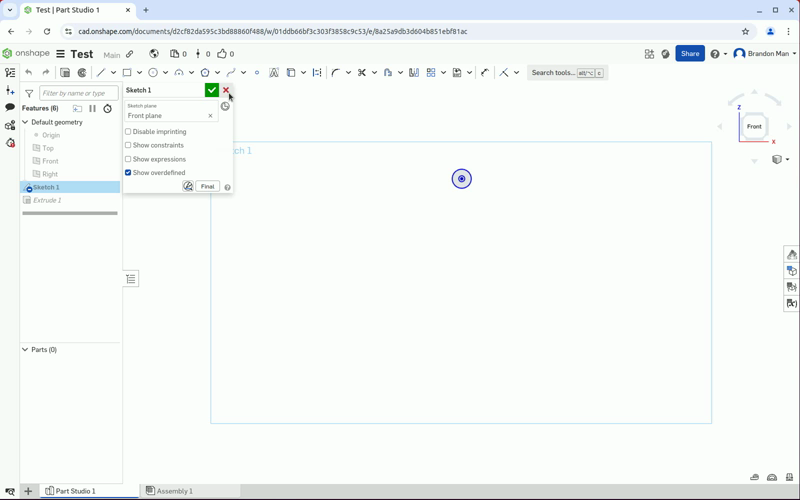
key(shift+s)
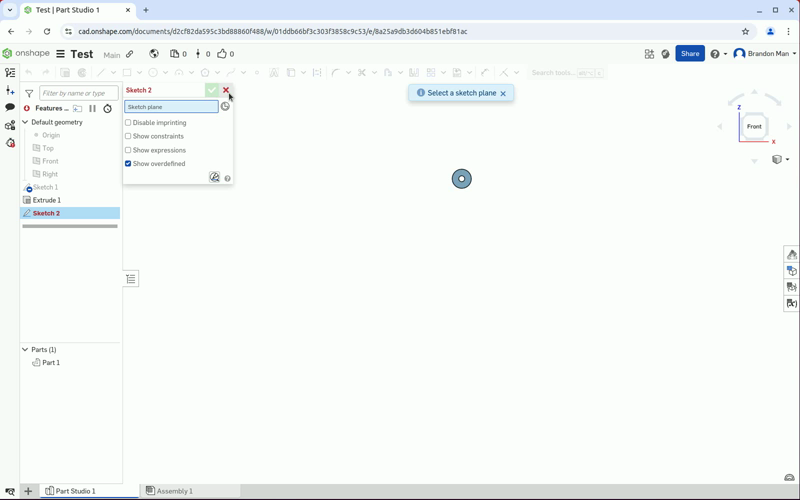
mouse_move(73, 163)
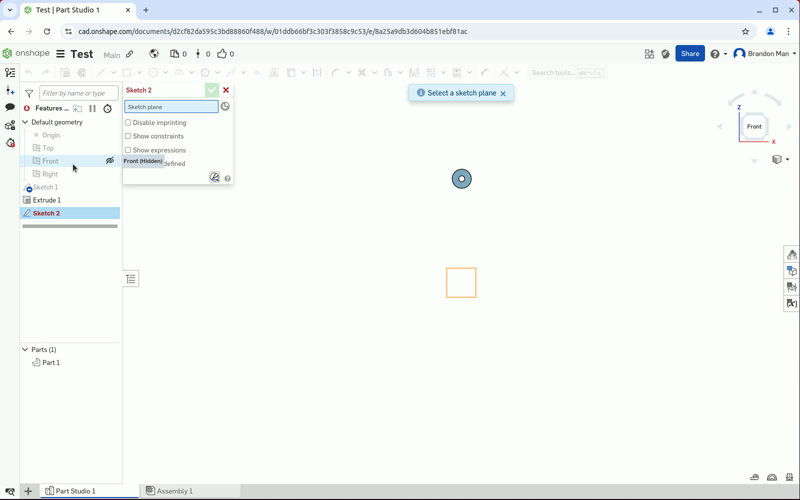
click(73, 163)
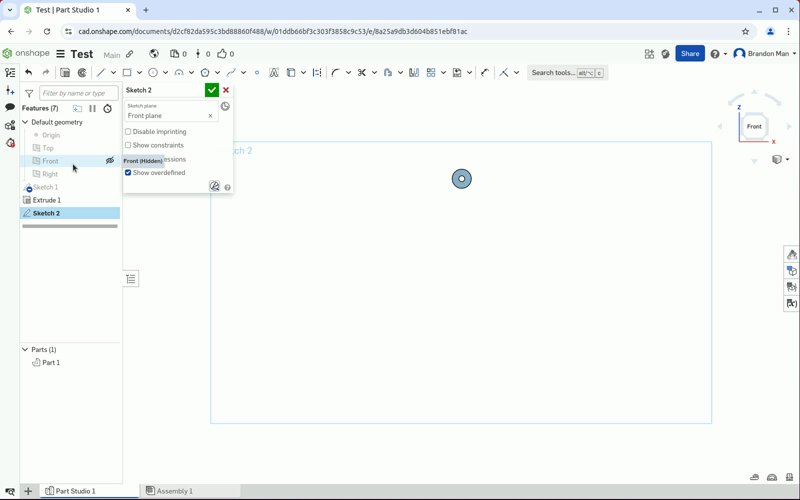
mouse_move(73, 352)
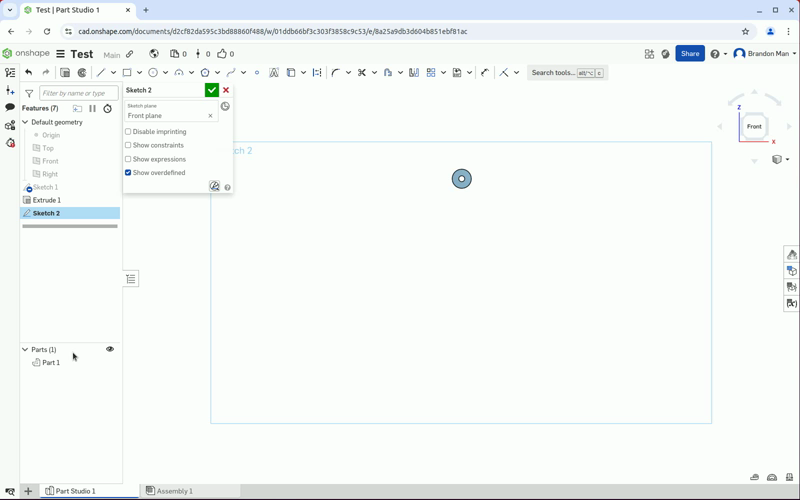
key(y)
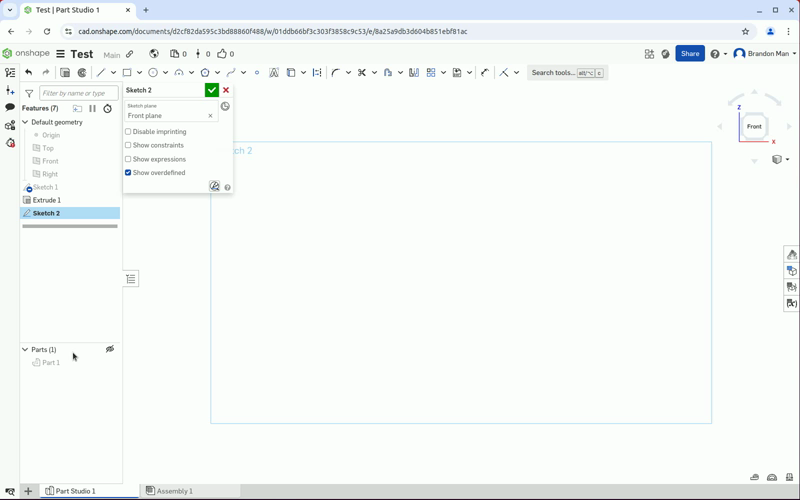
key(c)
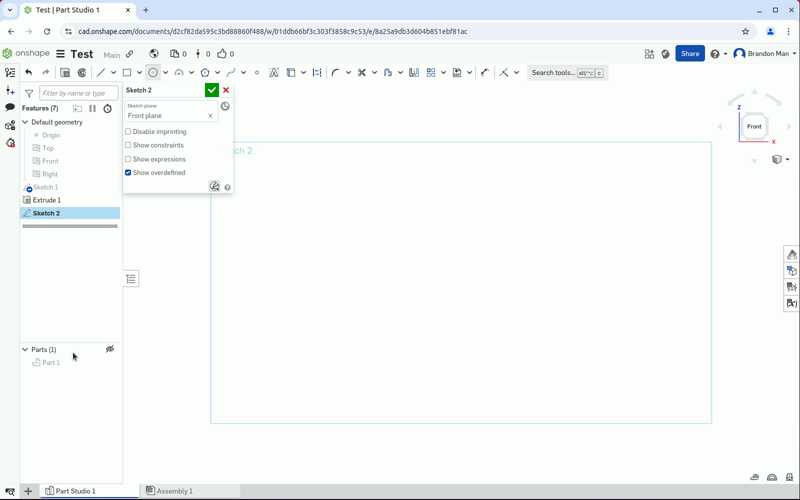
key_down(shift)
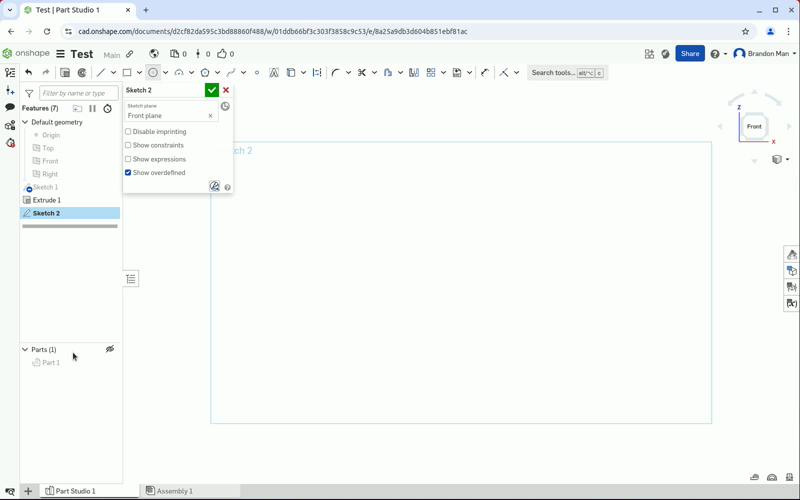
mouse_move(461, 282)
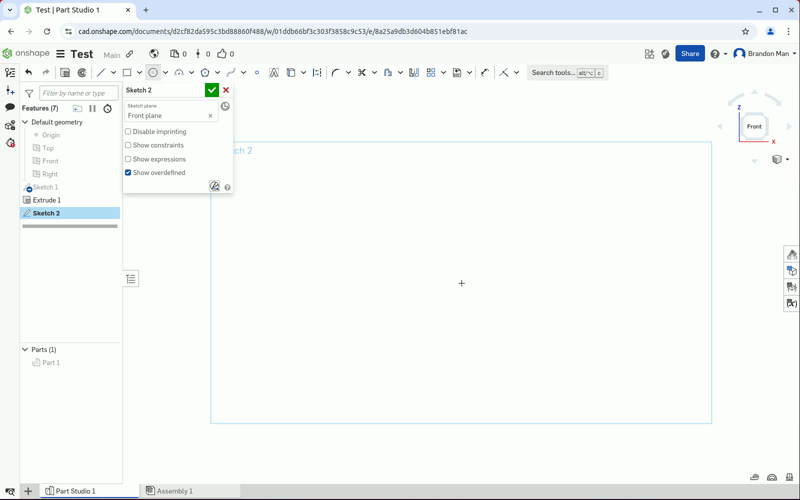
click(461, 282)
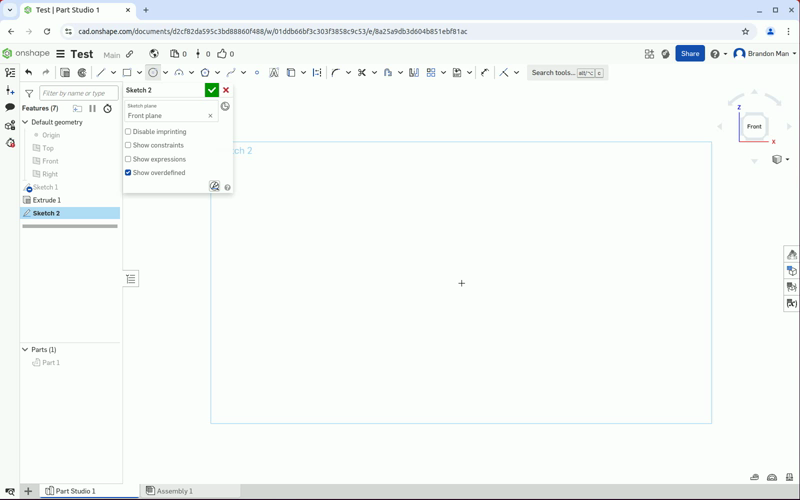
key_up(shift)
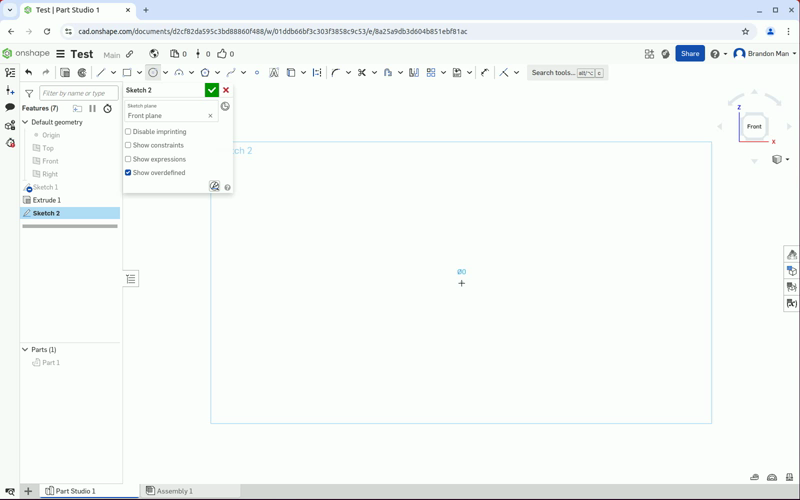
mouse_move(471, 282)
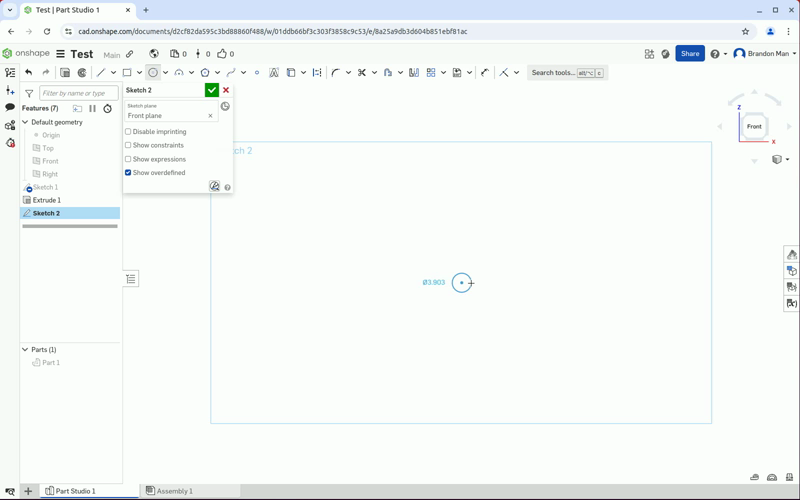
click(471, 282)
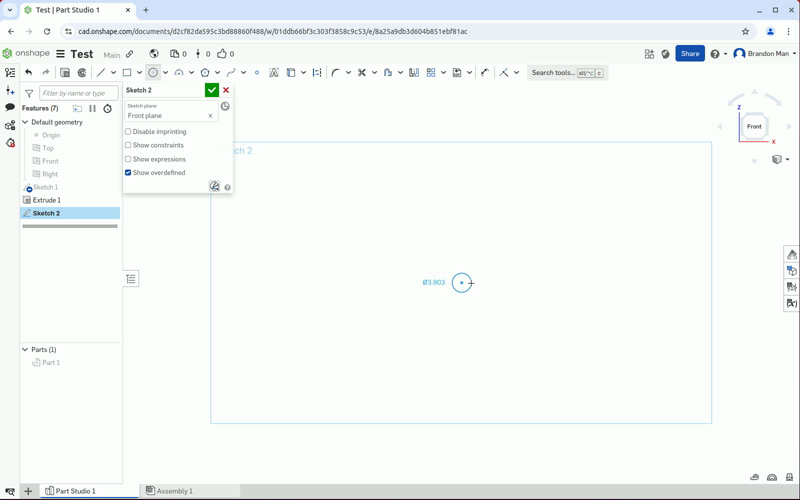
key(esc)
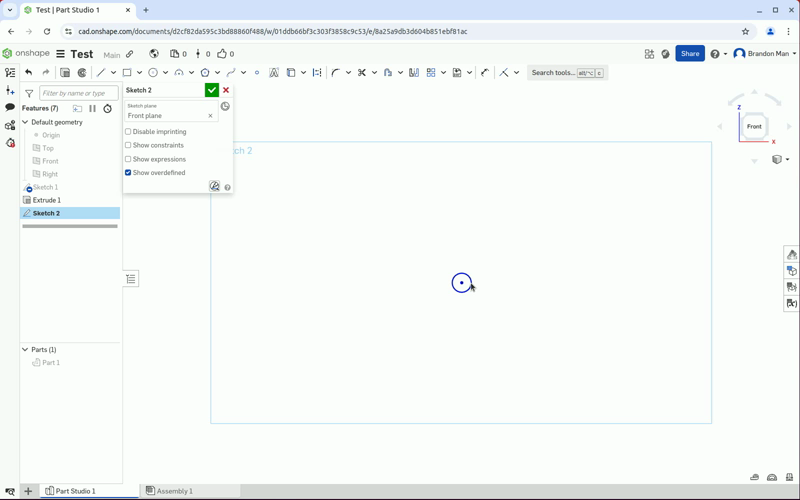
key(c)
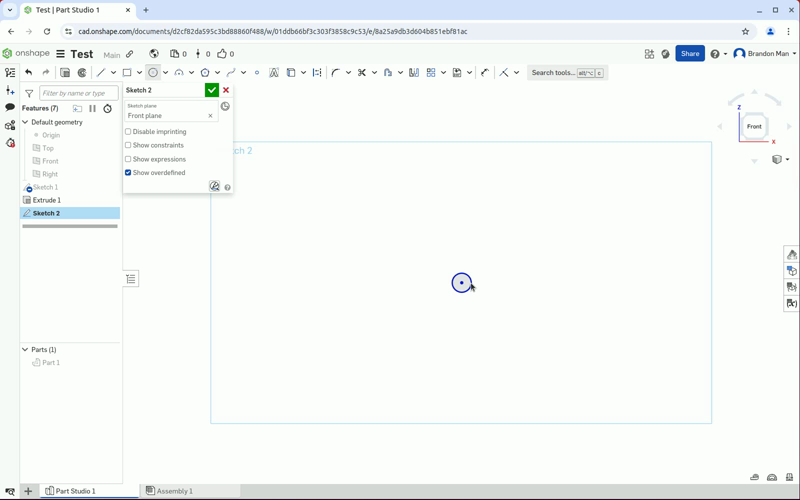
key_down(shift)
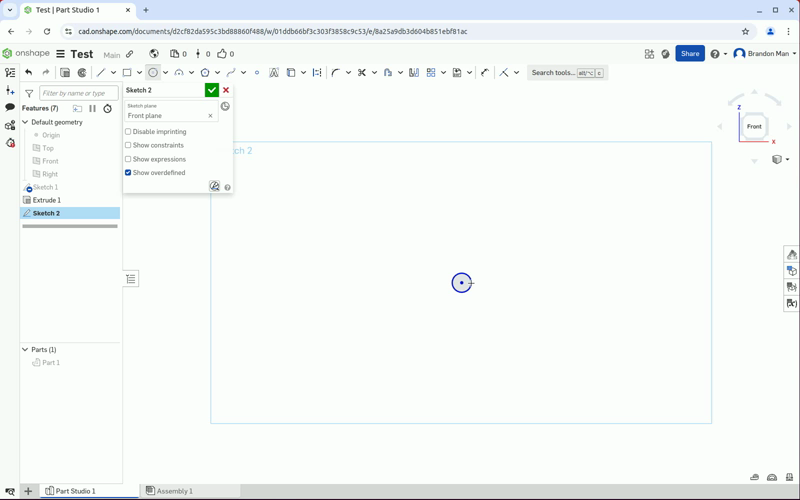
mouse_move(461, 282)
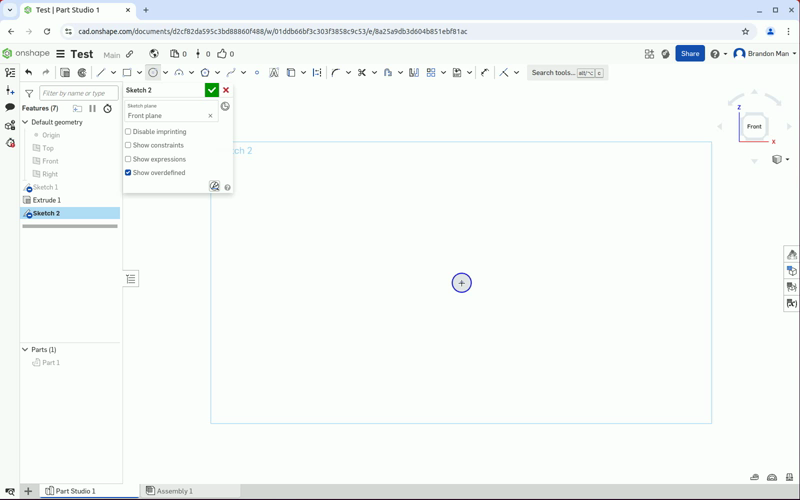
click(461, 282)
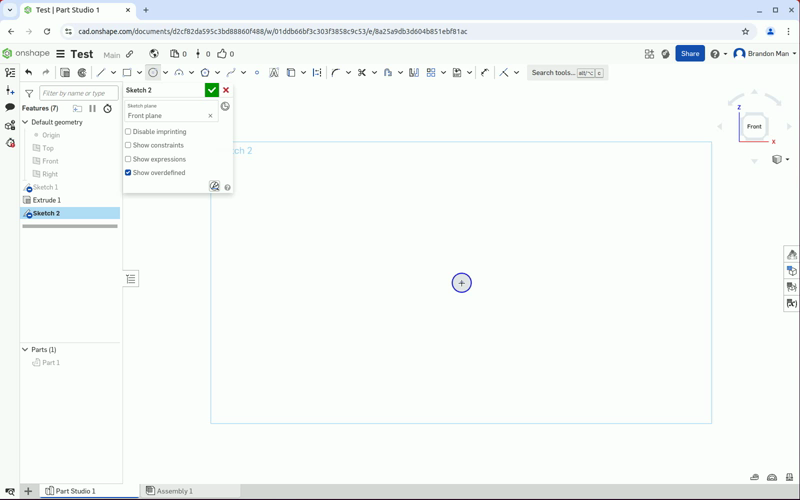
key_up(shift)
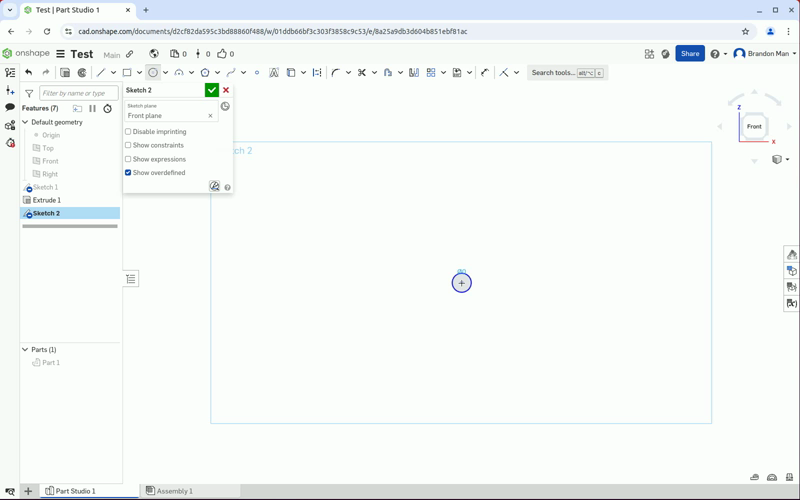
mouse_move(464, 282)
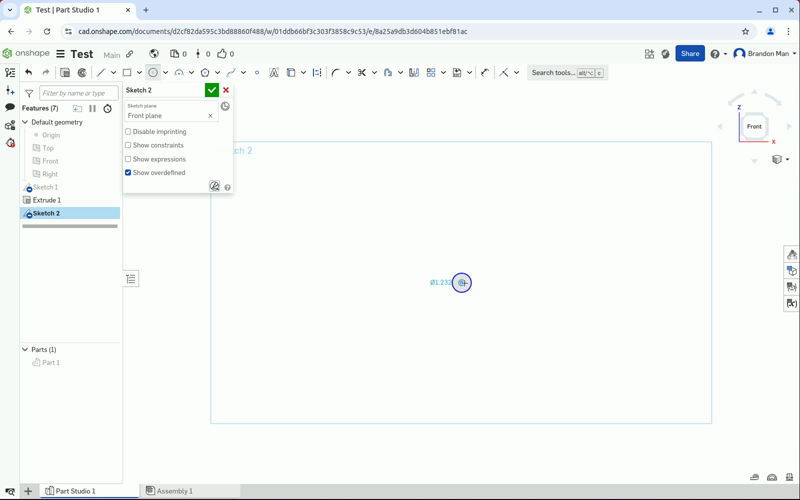
scroll(6)
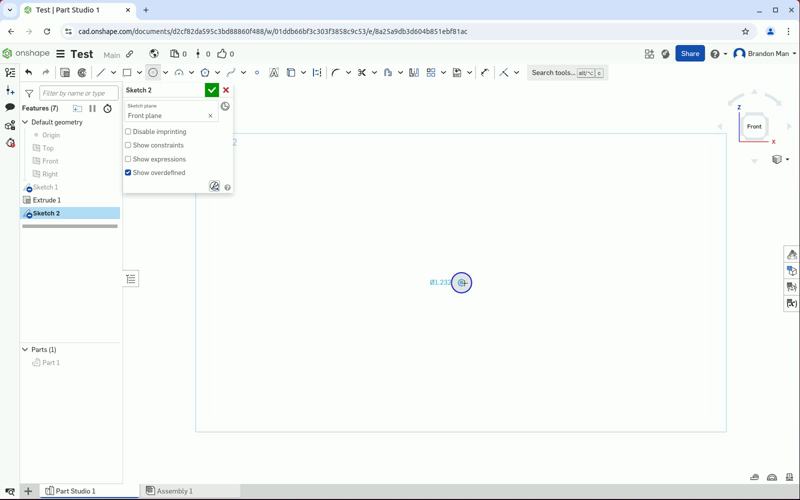
scroll(6)
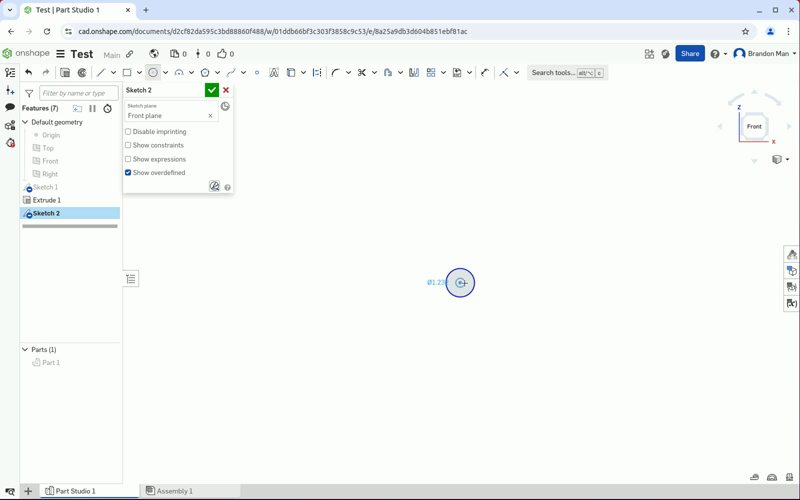
scroll(6)
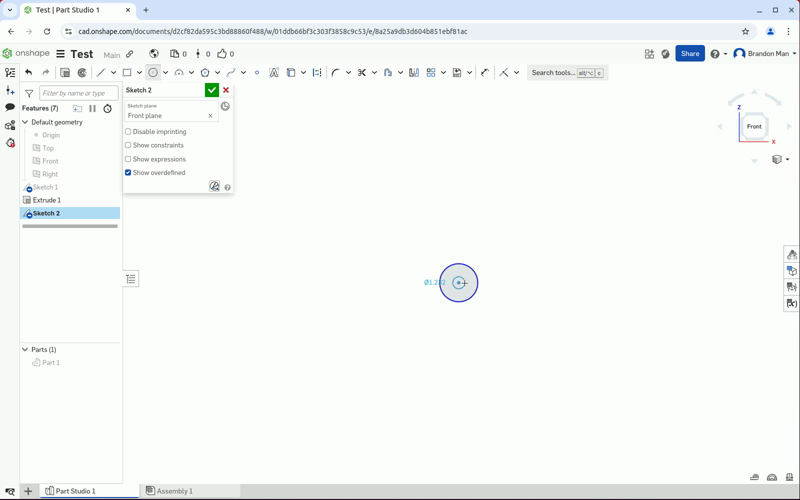
scroll(6)
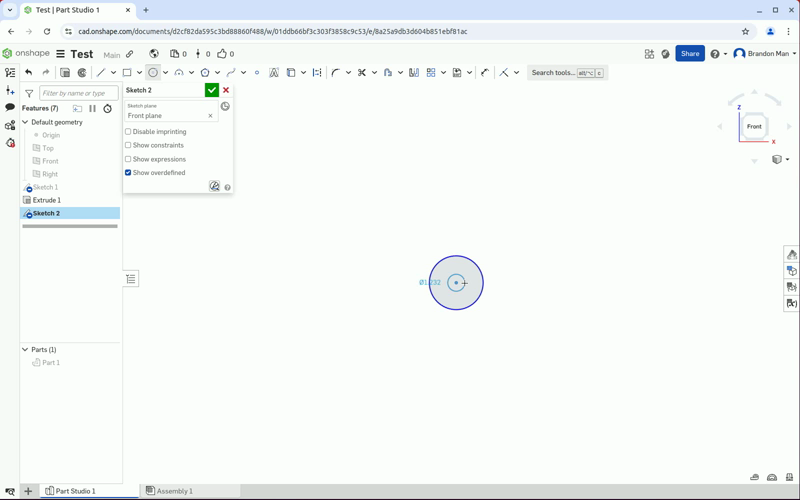
scroll(6)
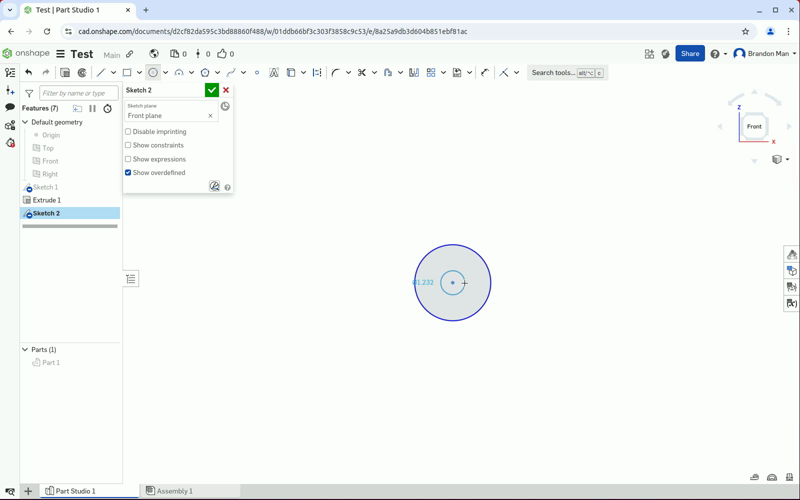
scroll(6)
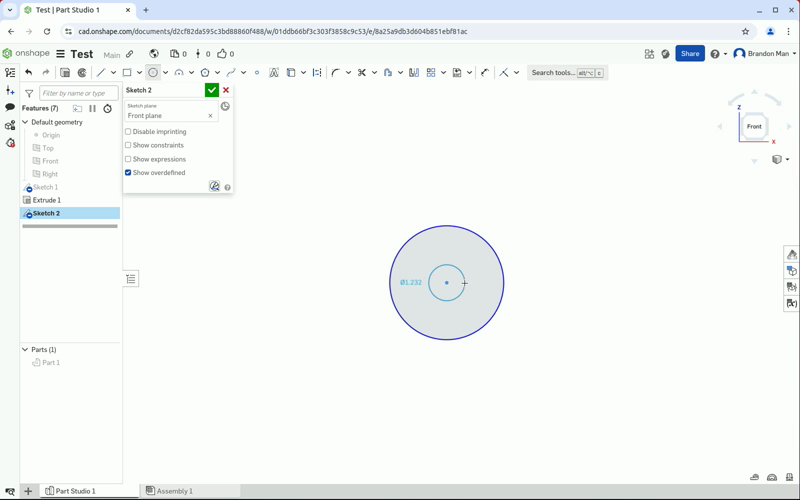
scroll(6)
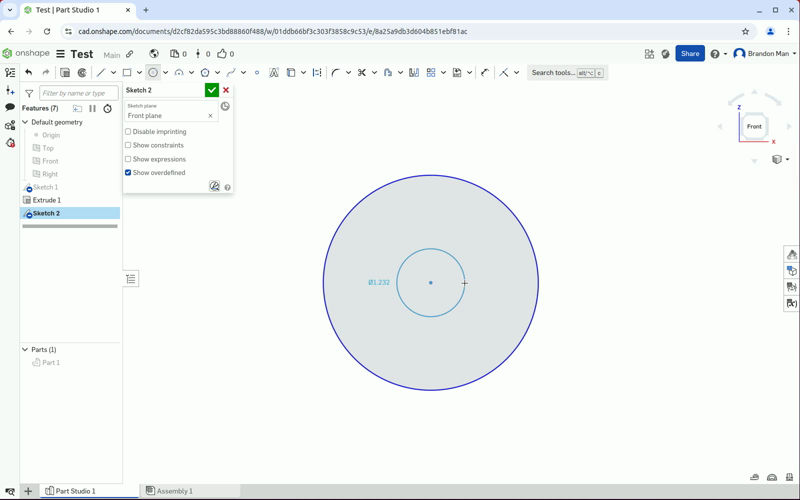
click(464, 282)
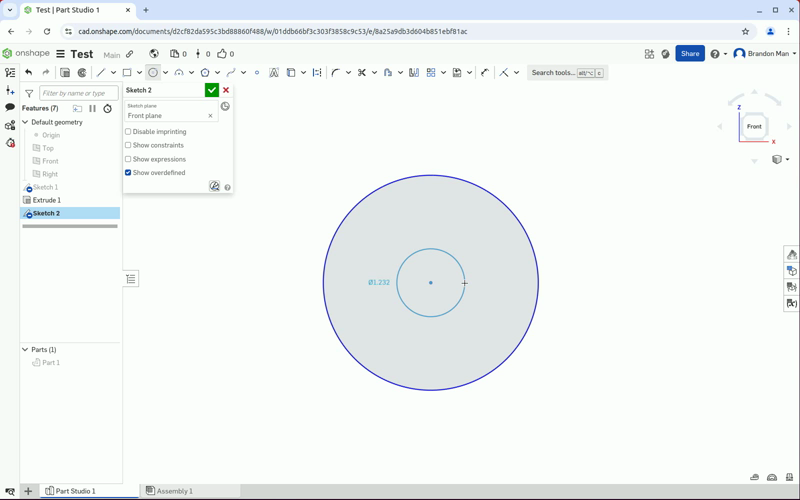
scroll(-6)
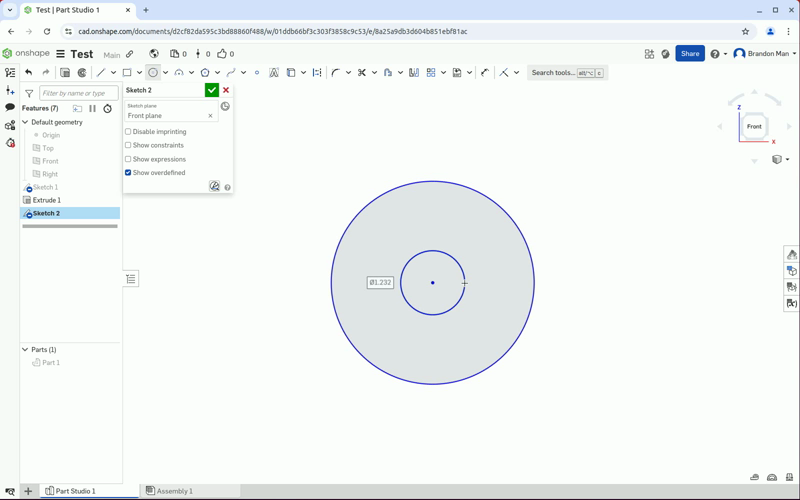
scroll(-6)
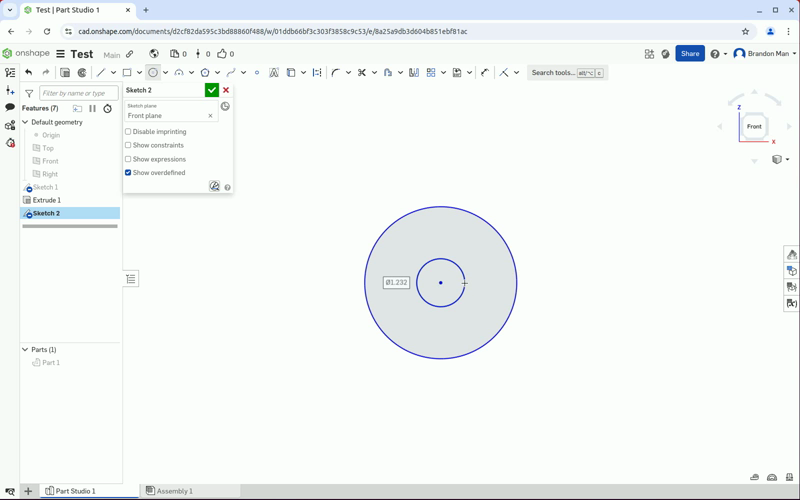
scroll(-6)
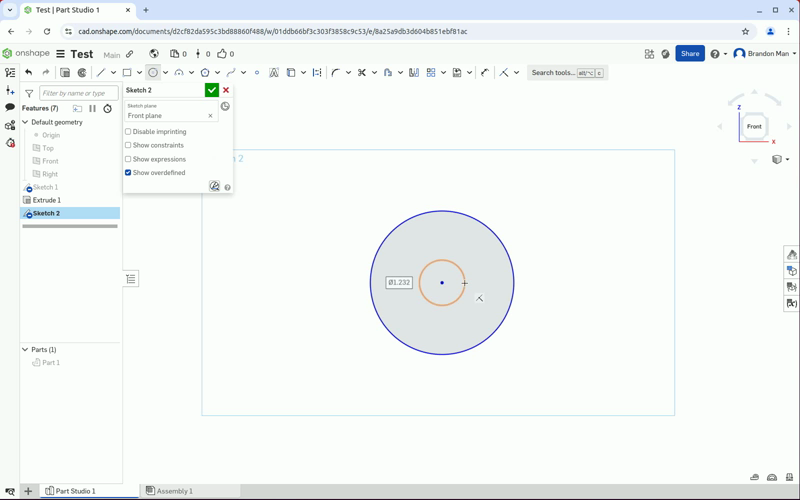
scroll(-6)
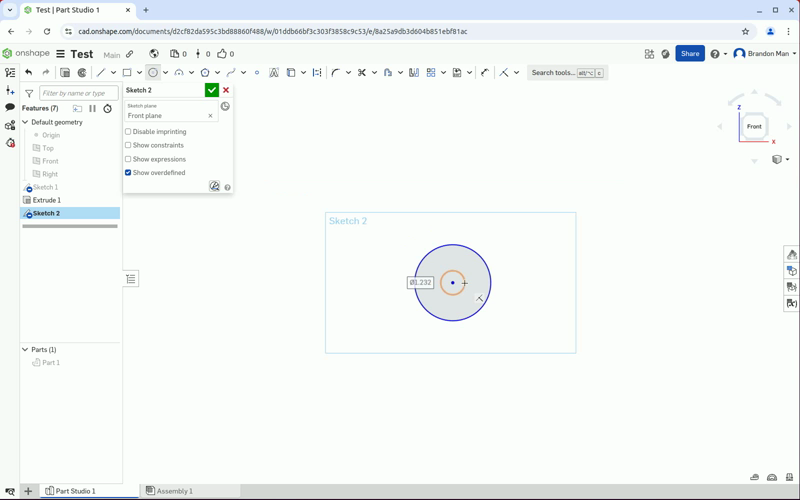
scroll(-6)
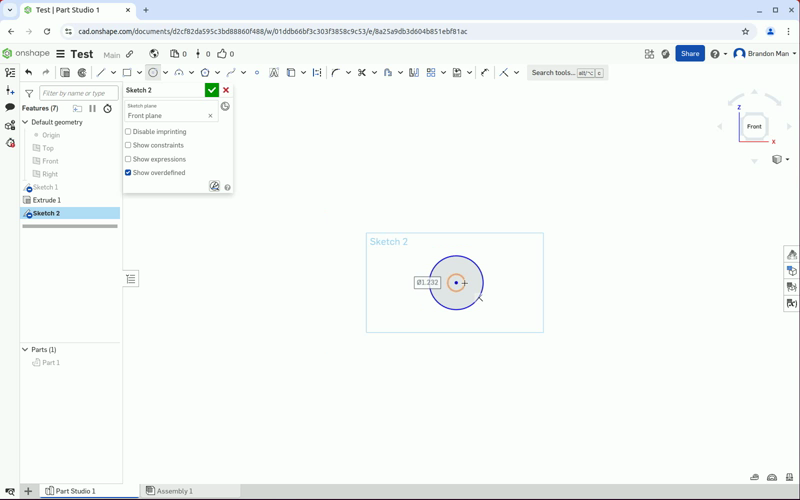
scroll(-6)
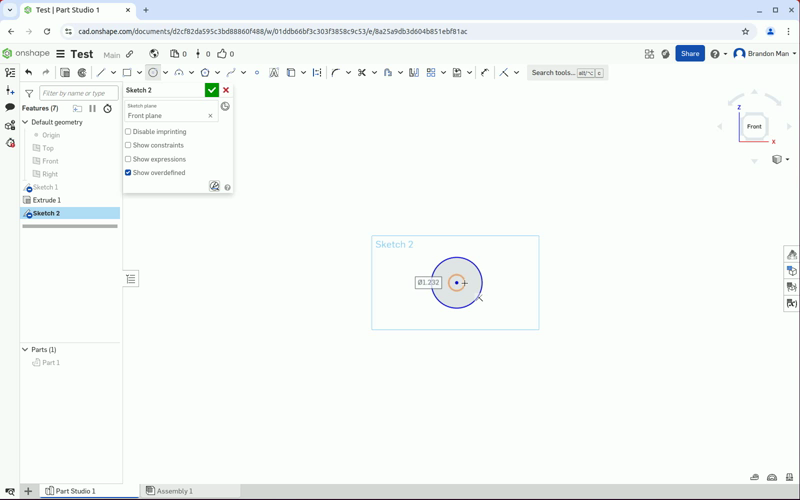
scroll(-6)
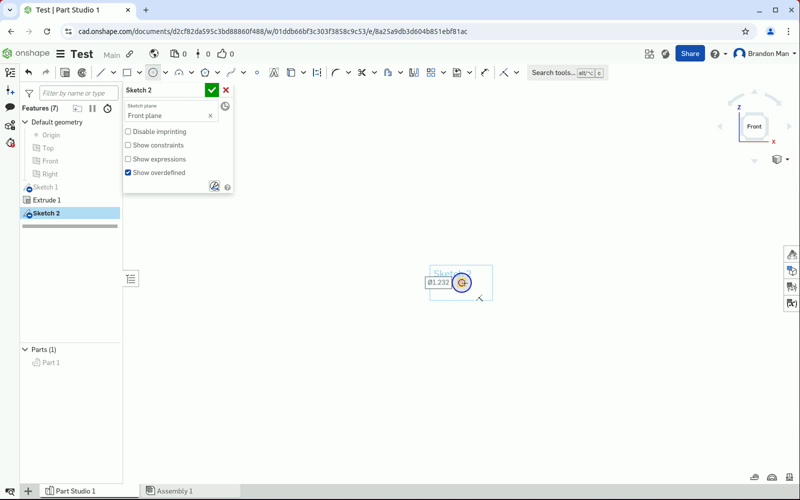
key(esc)
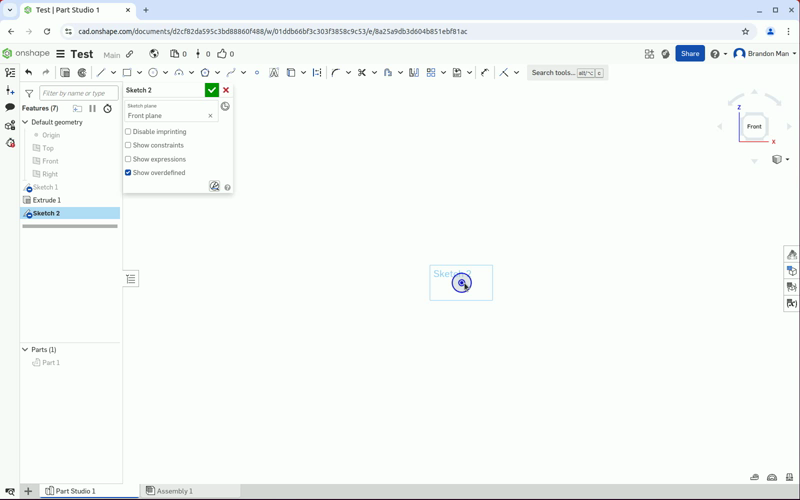
mouse_move(465, 290)
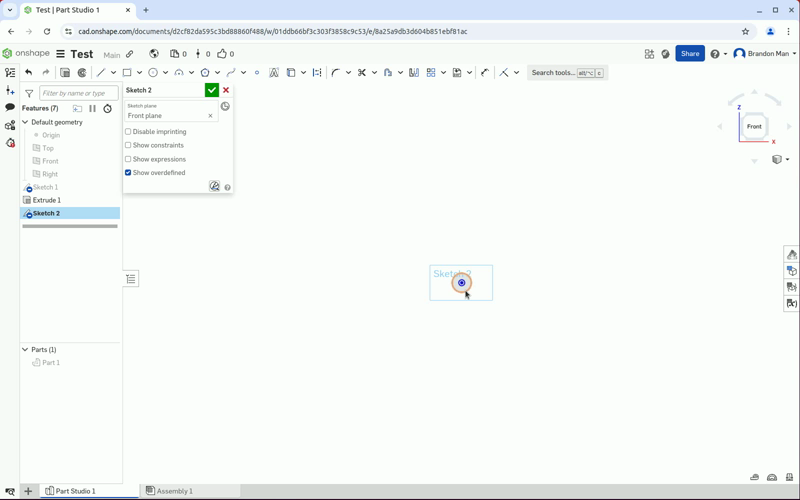
scroll(6)
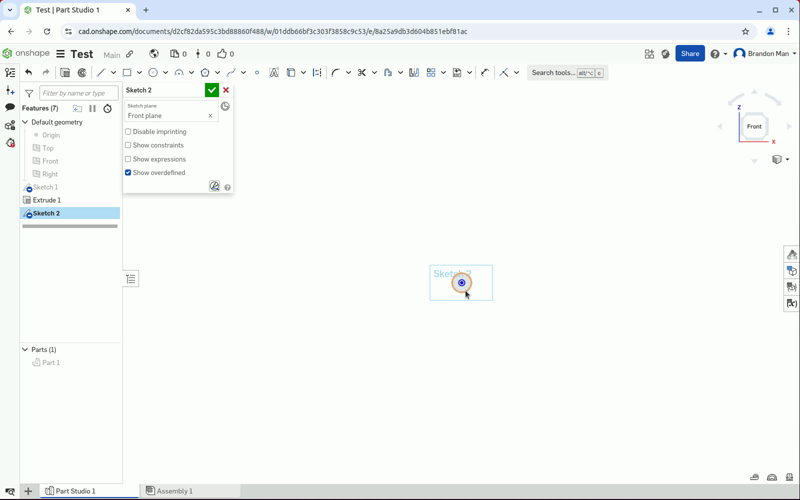
scroll(6)
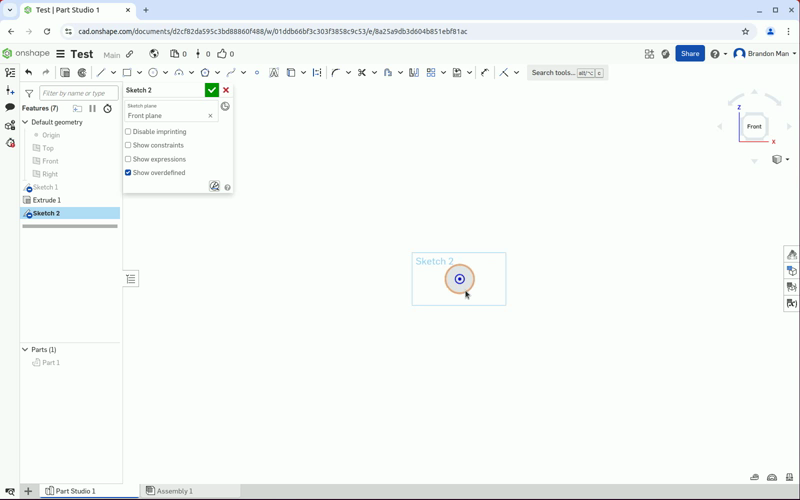
scroll(6)
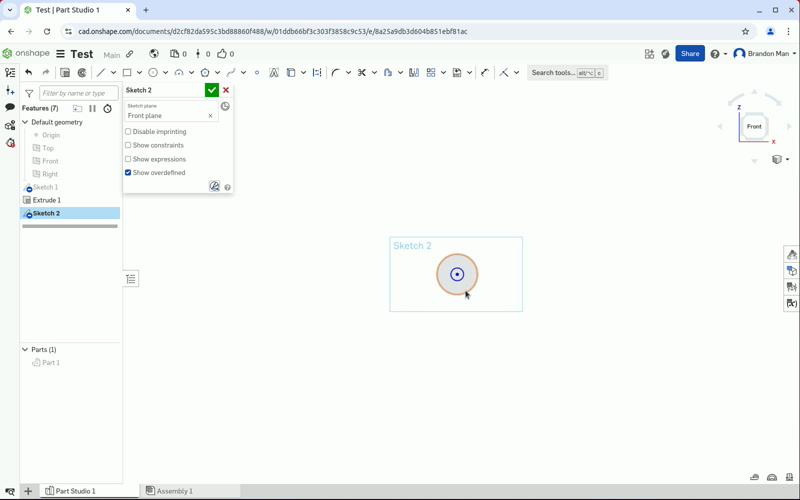
scroll(6)
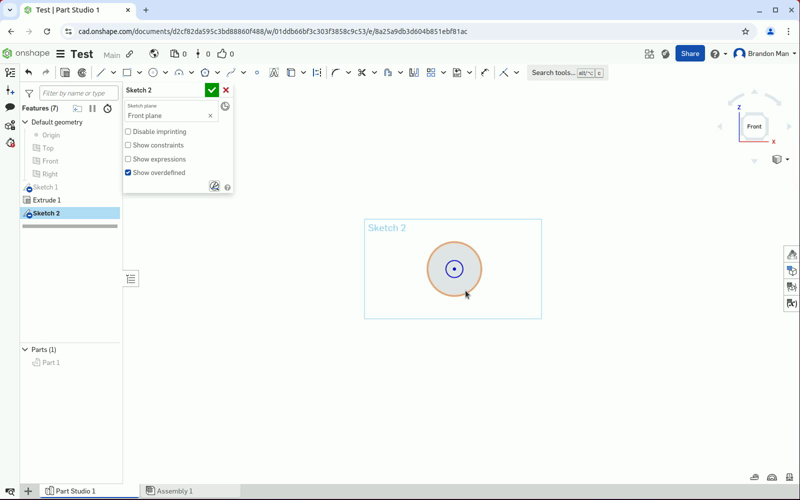
scroll(6)
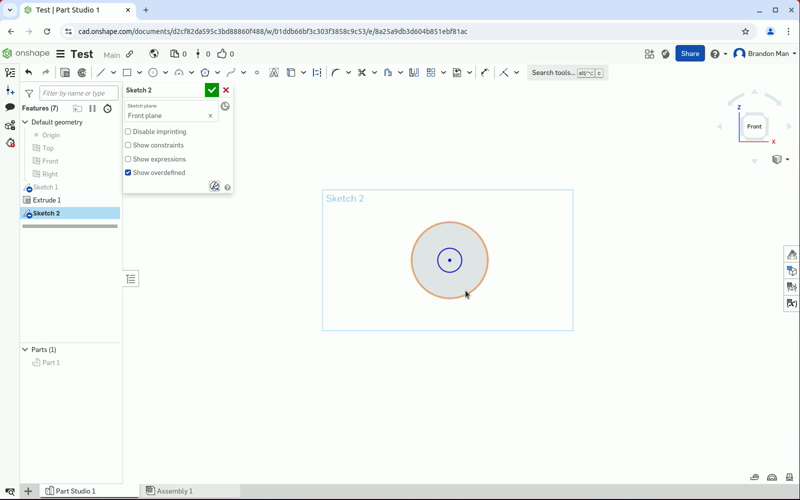
scroll(6)
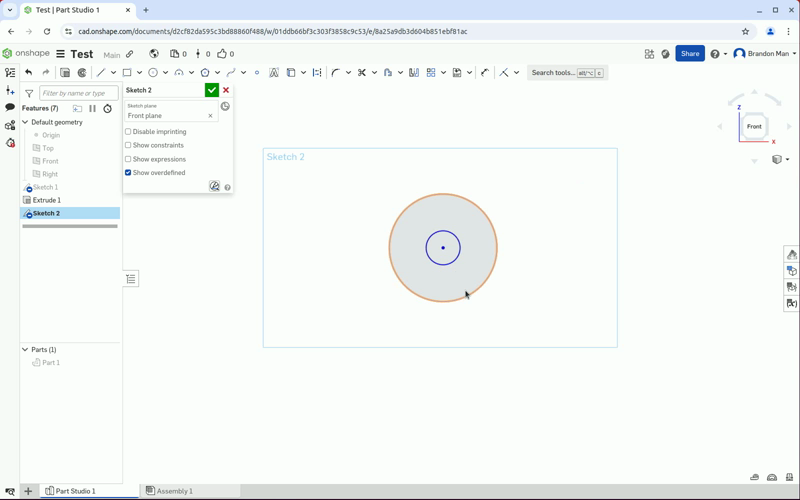
scroll(6)
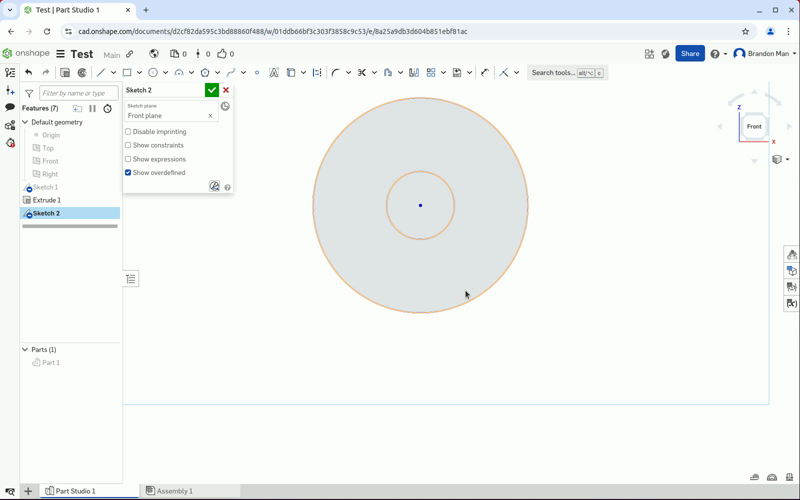
click(465, 290)
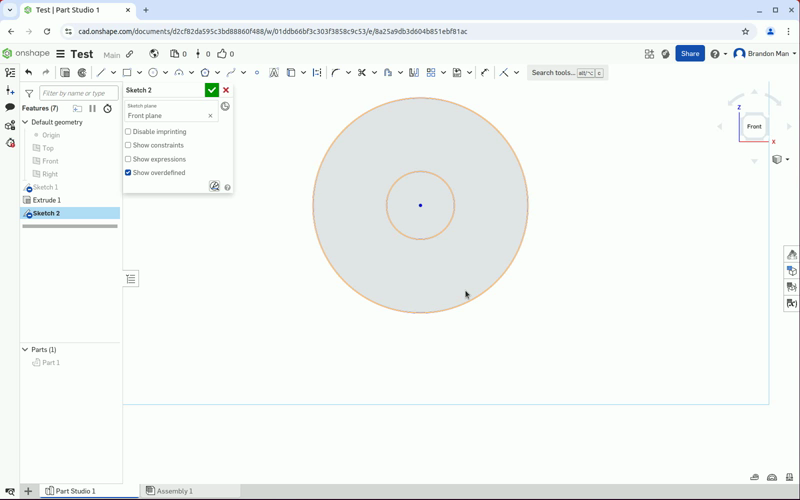
scroll(-6)
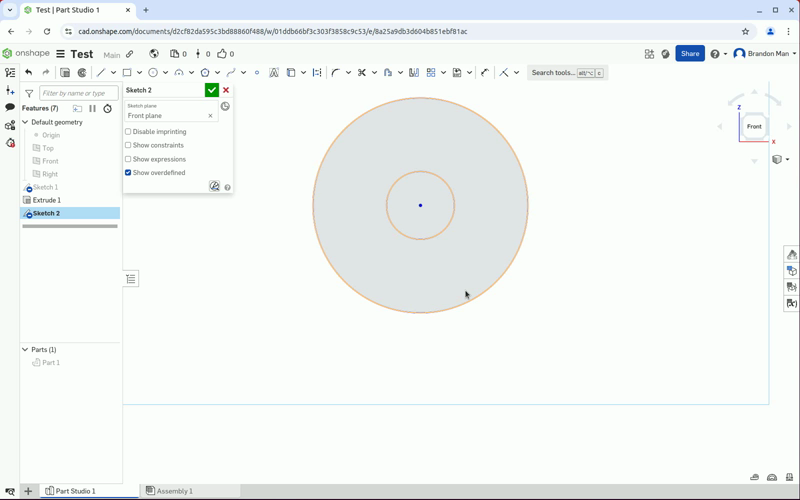
scroll(-6)
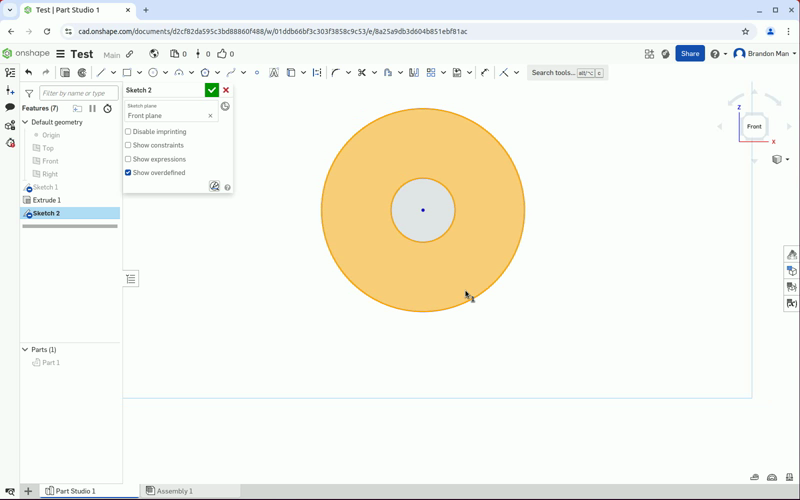
scroll(-6)
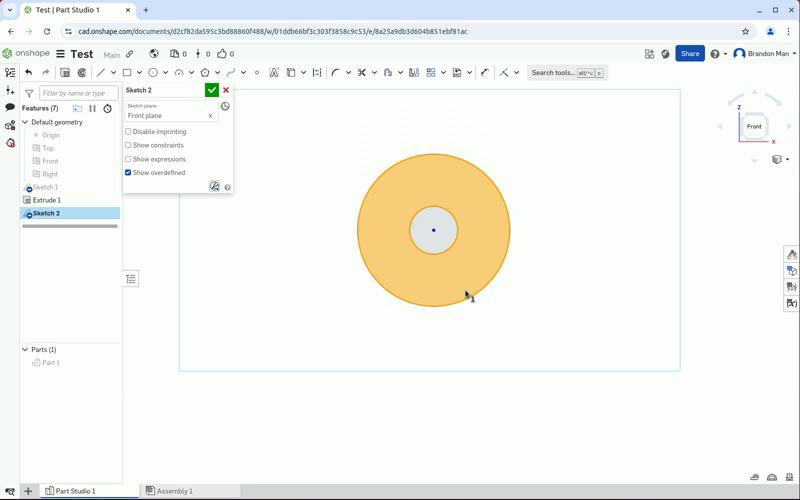
scroll(-6)
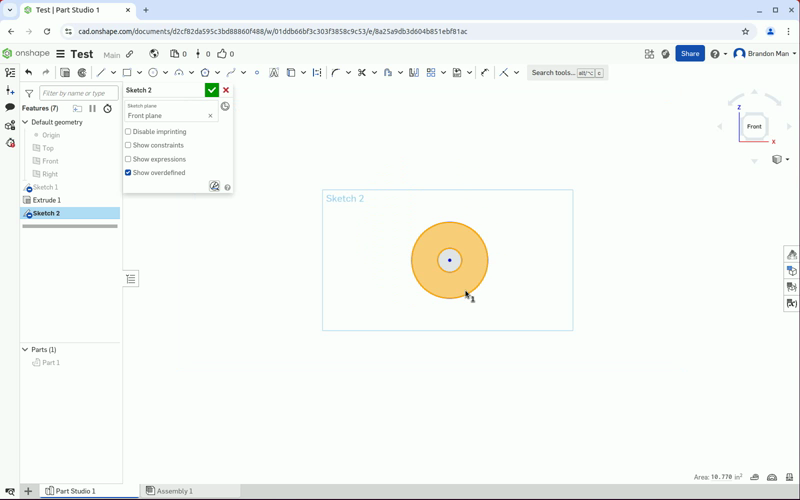
scroll(-6)
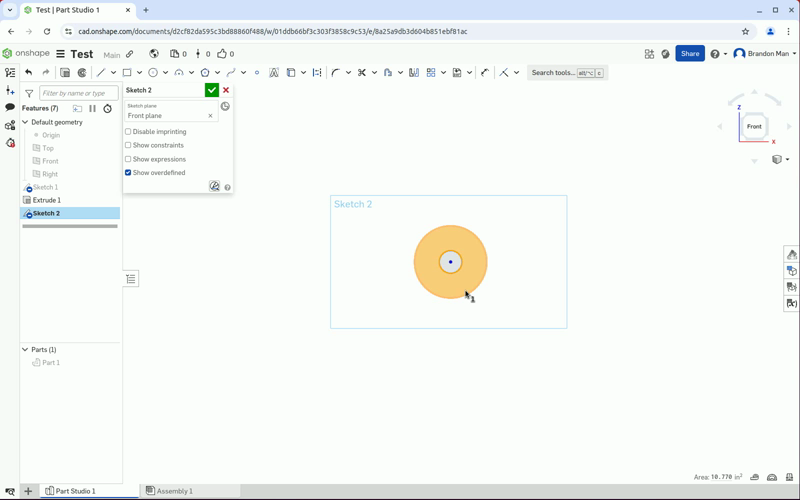
scroll(-6)
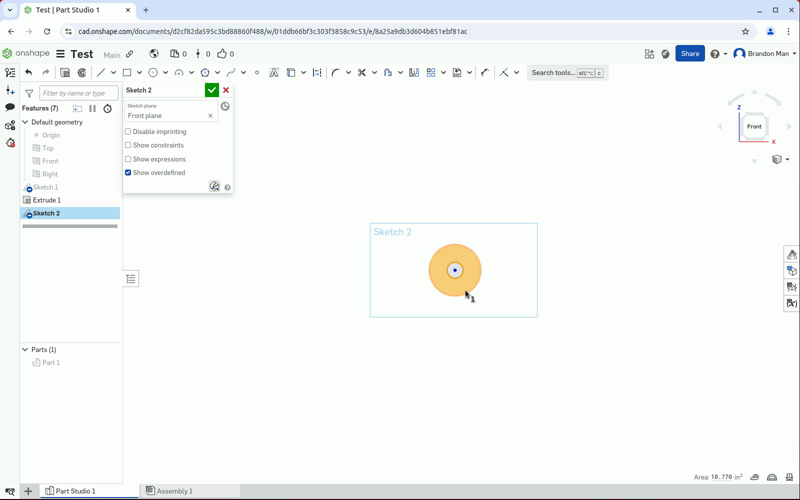
scroll(-6)
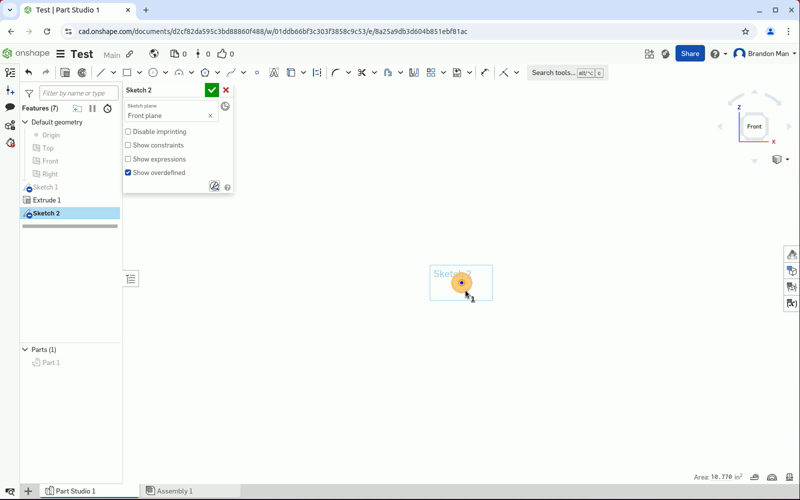
mouse_move(73, 352)
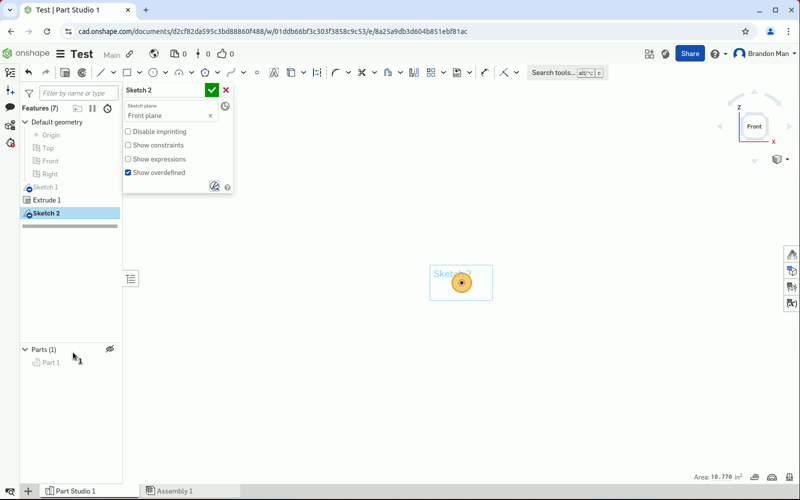
key(shift+y)
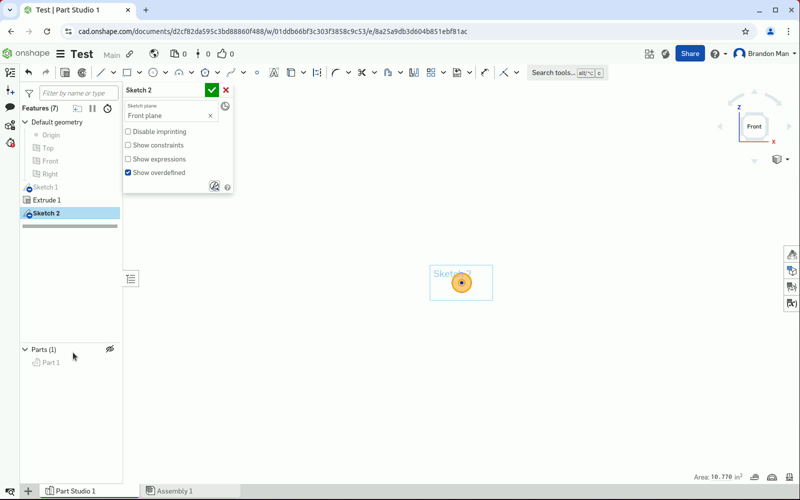
key(shift+e)
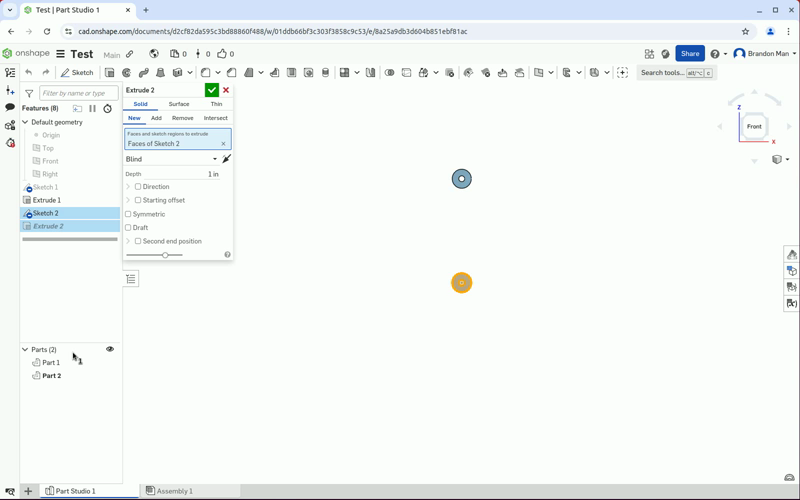
mouse_move(143, 106)
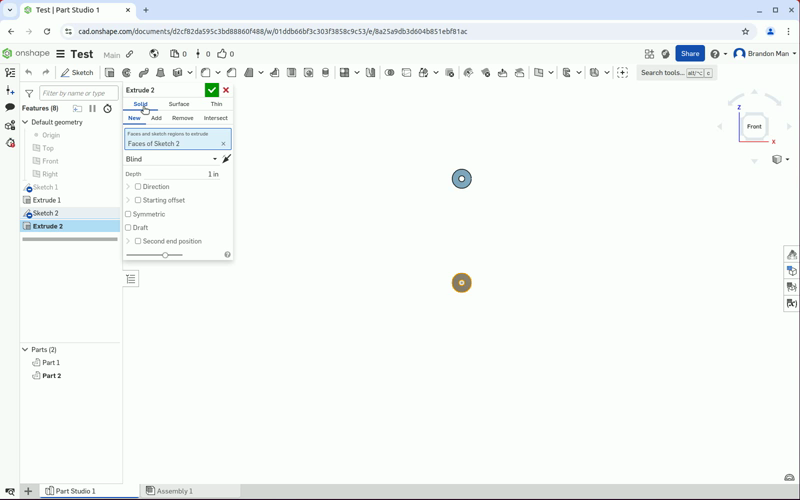
click(143, 106)
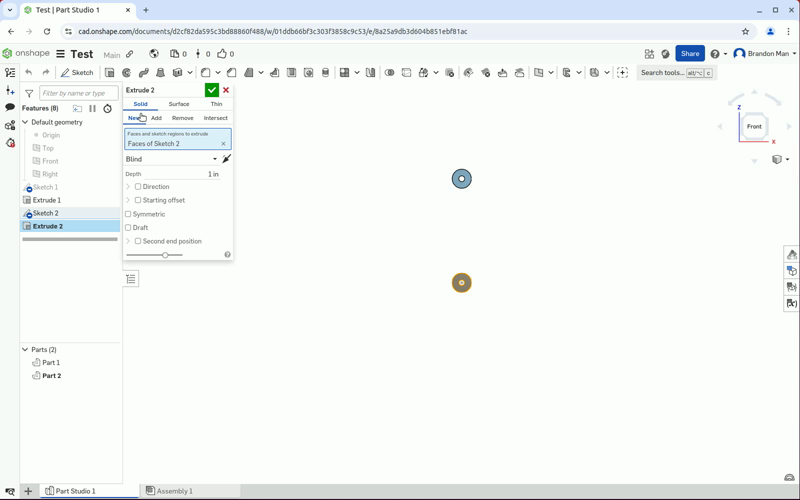
mouse_move(137, 120)
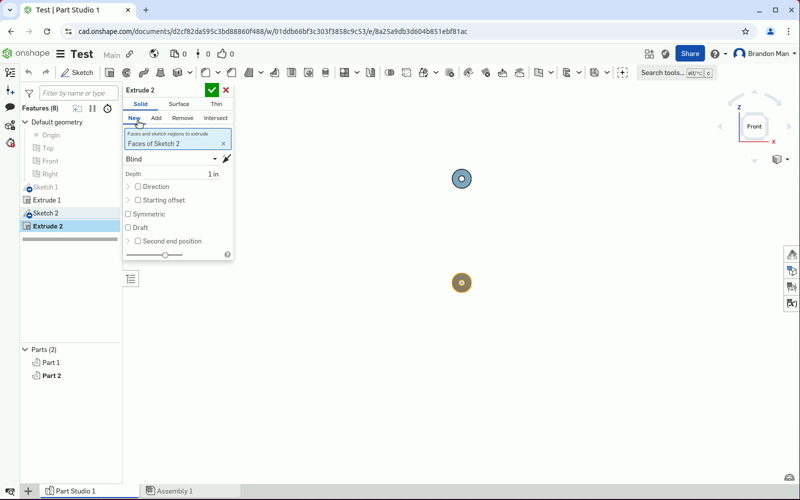
click(137, 120)
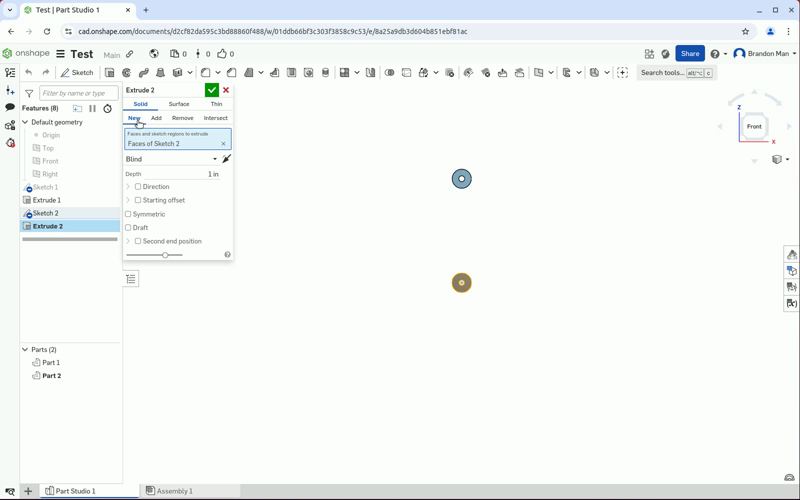
key(tab, 4)
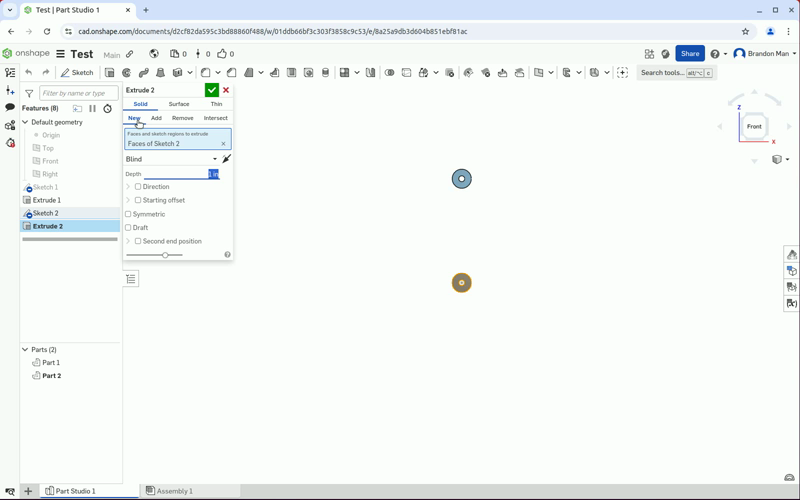
text(0.481)
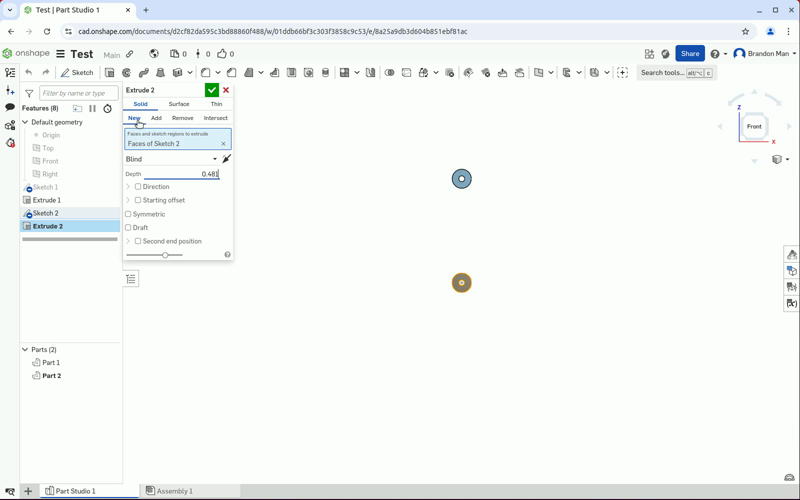
key(enter)
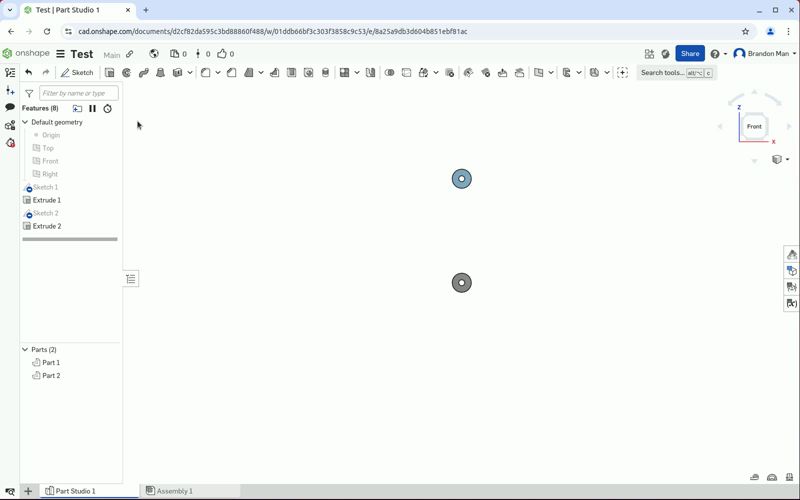
key(shift+h)
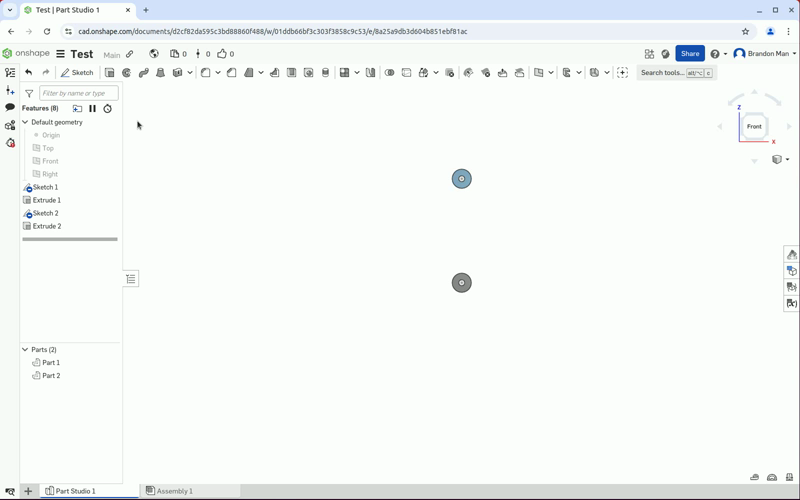
key(shift+h)
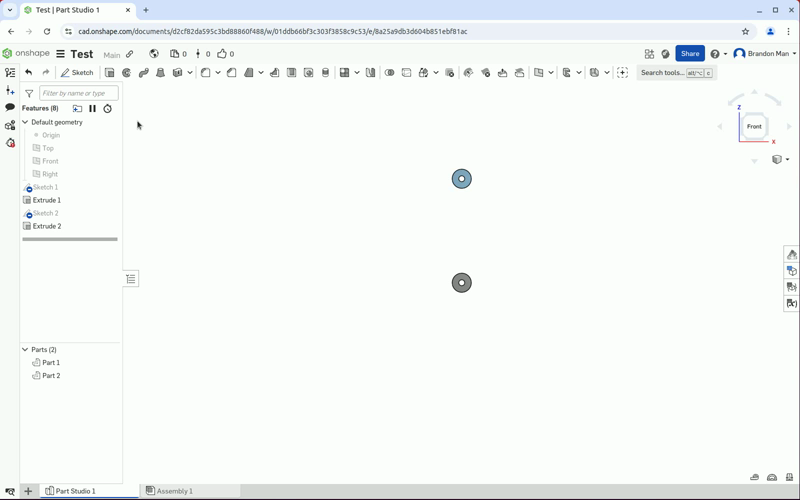
mouse_move(73, 189)
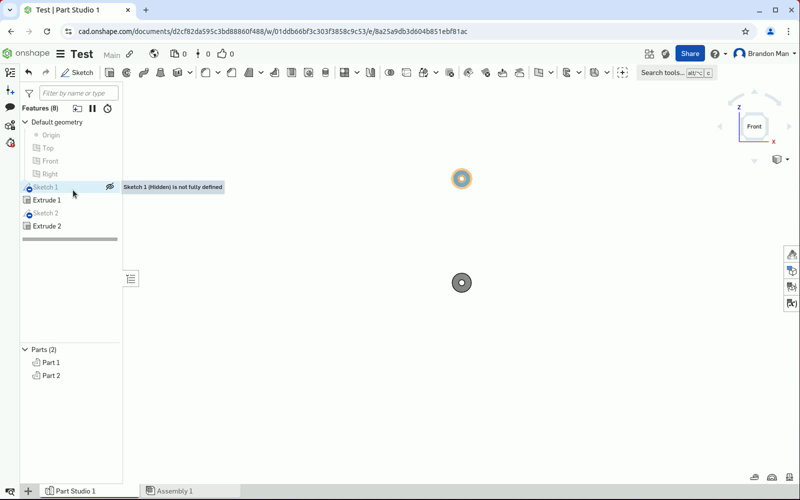
click(73, 189)
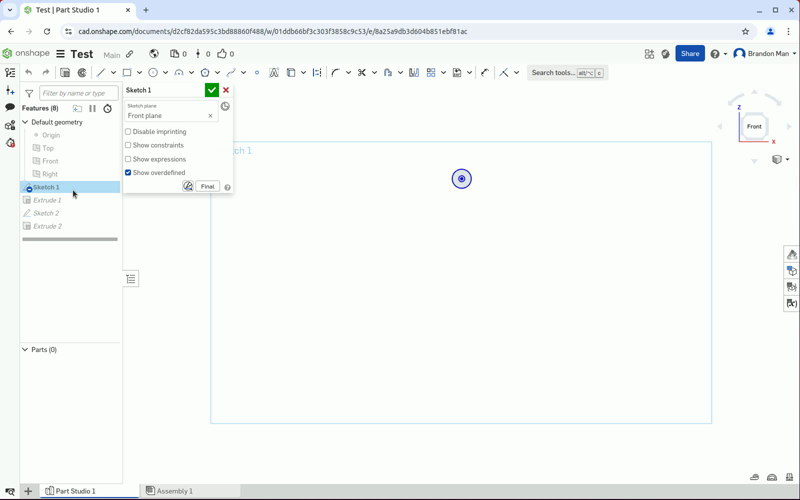
mouse_move(229, 92)
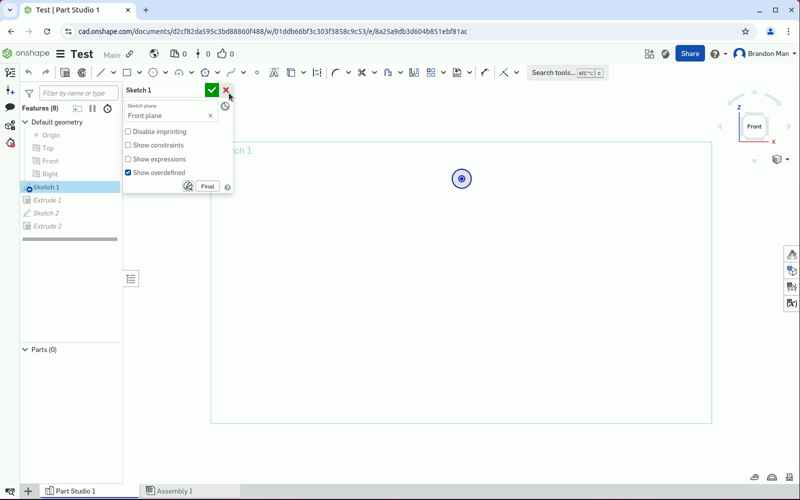
click(229, 92)
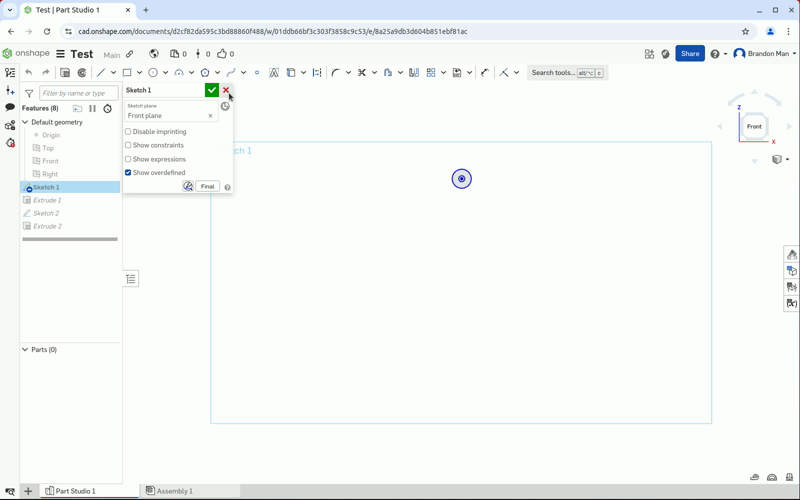
key(shift+s)
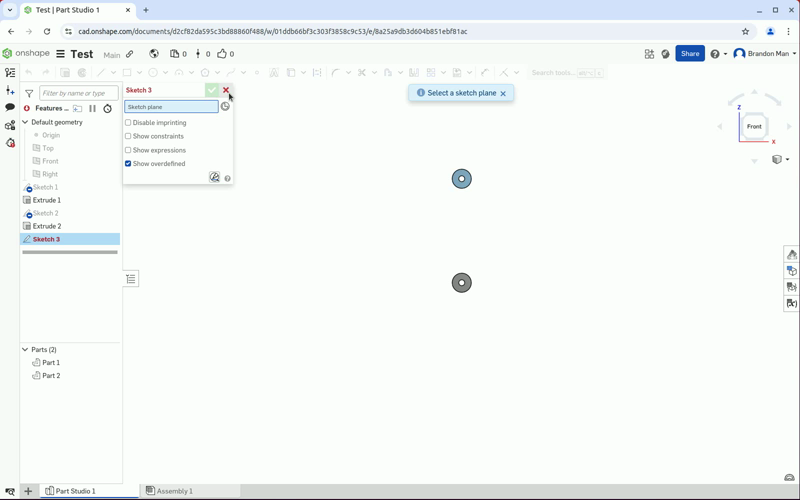
mouse_move(73, 163)
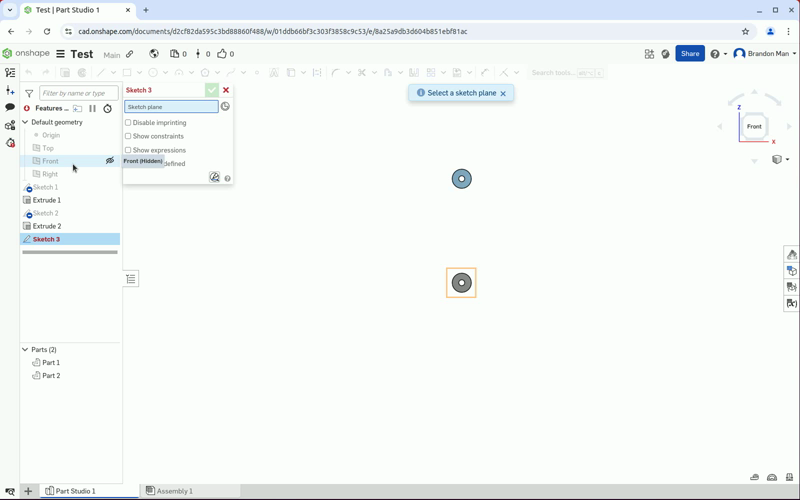
click(73, 163)
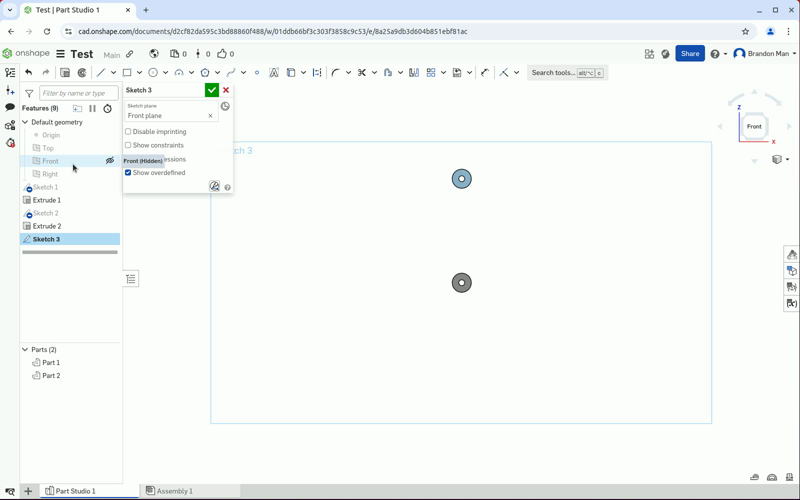
mouse_move(73, 352)
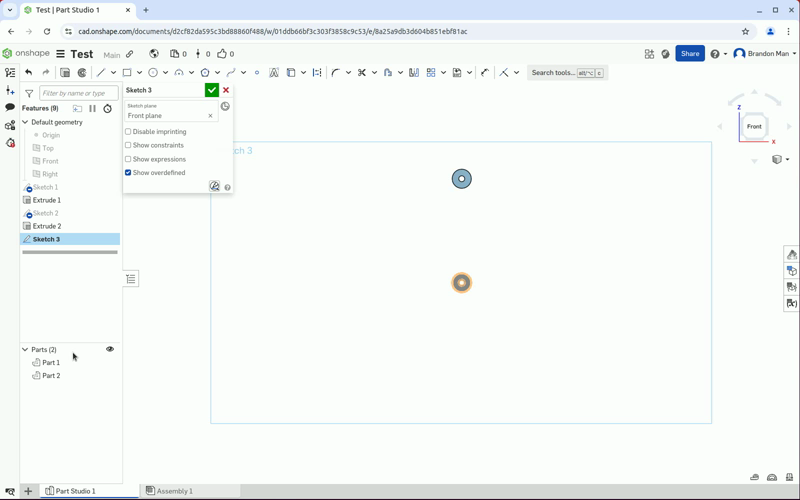
key(y)
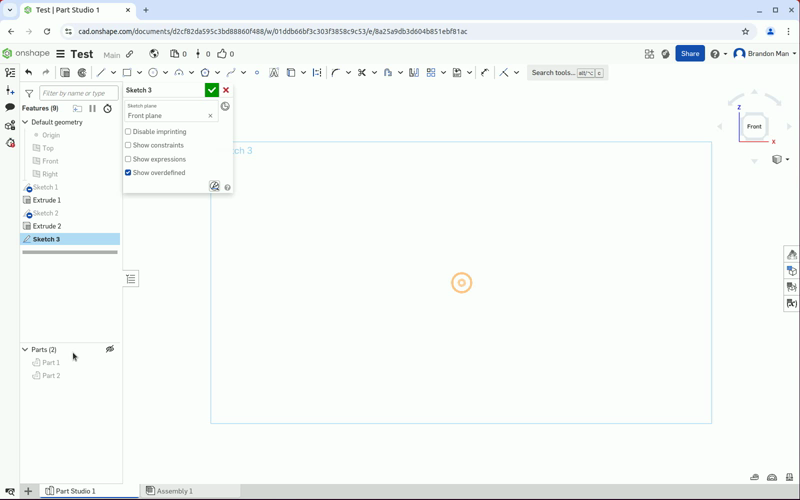
key(c)
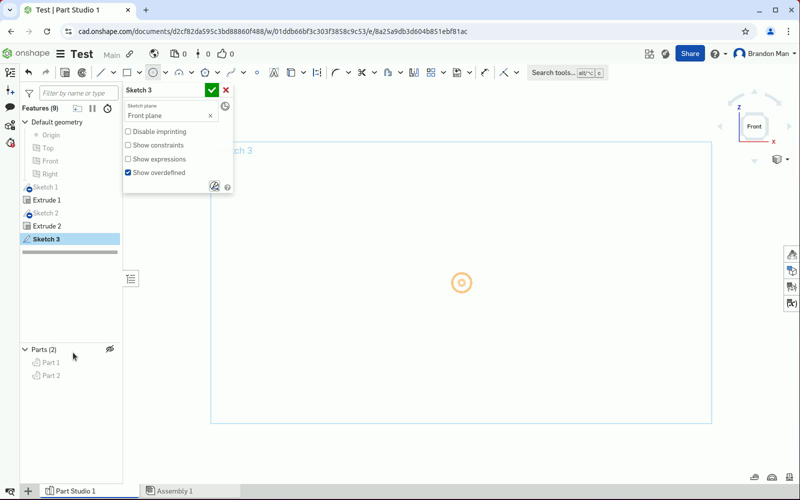
key_down(shift)
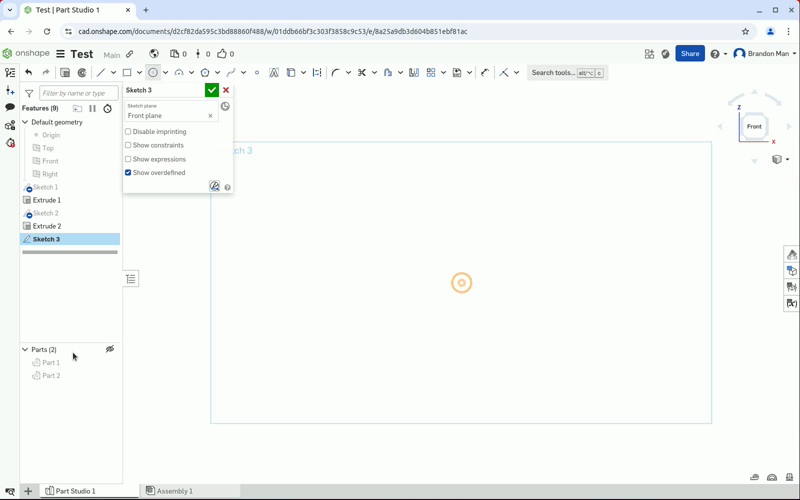
mouse_move(501, 282)
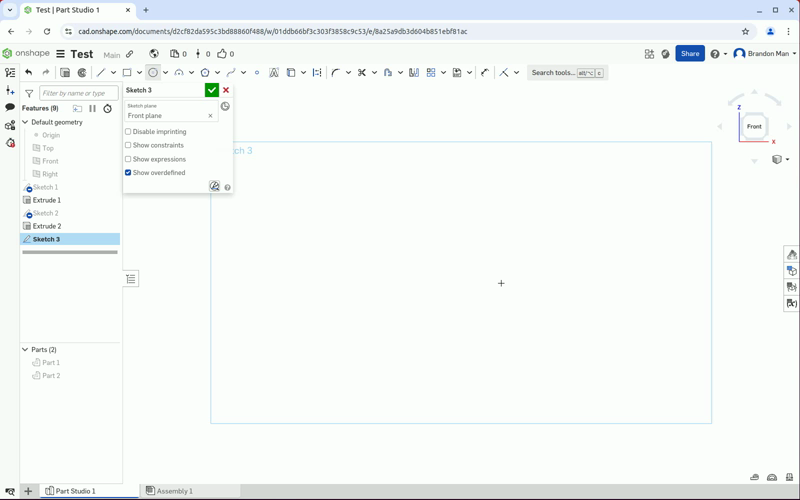
click(501, 282)
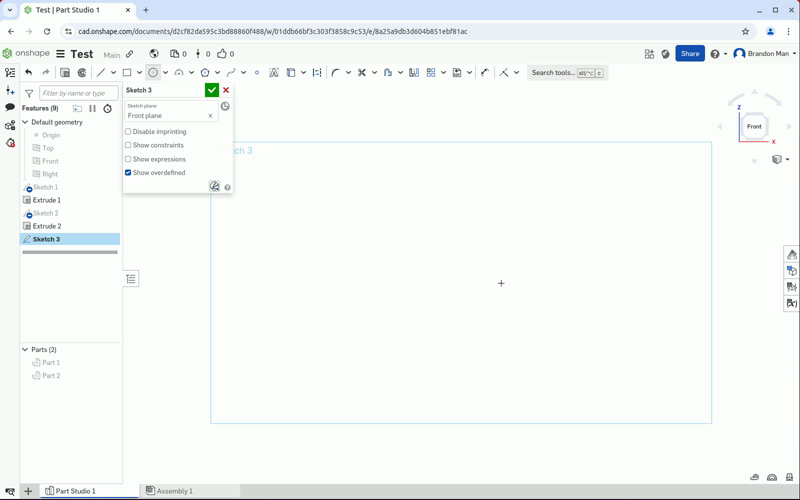
key_up(shift)
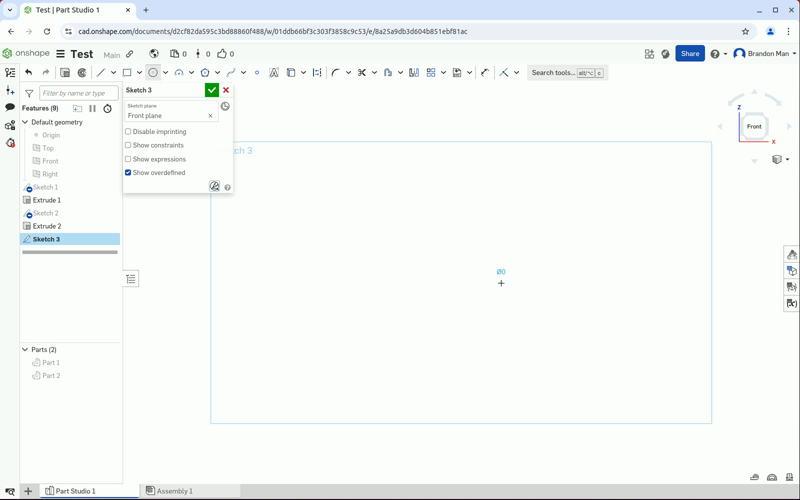
mouse_move(508, 282)
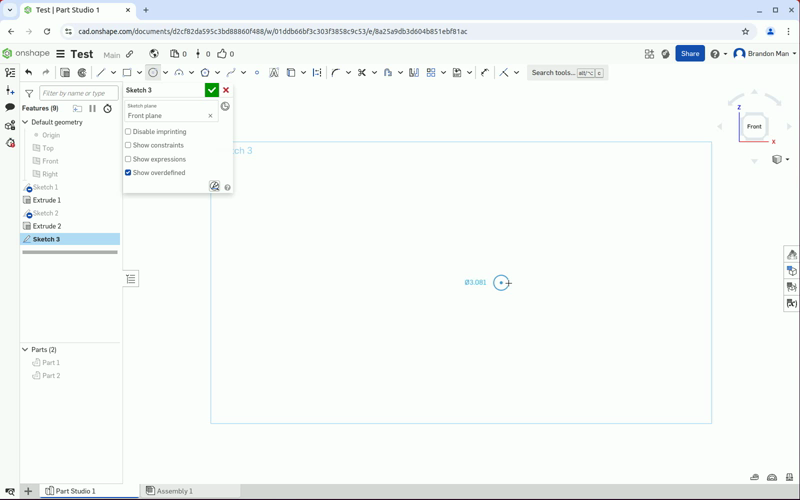
click(508, 282)
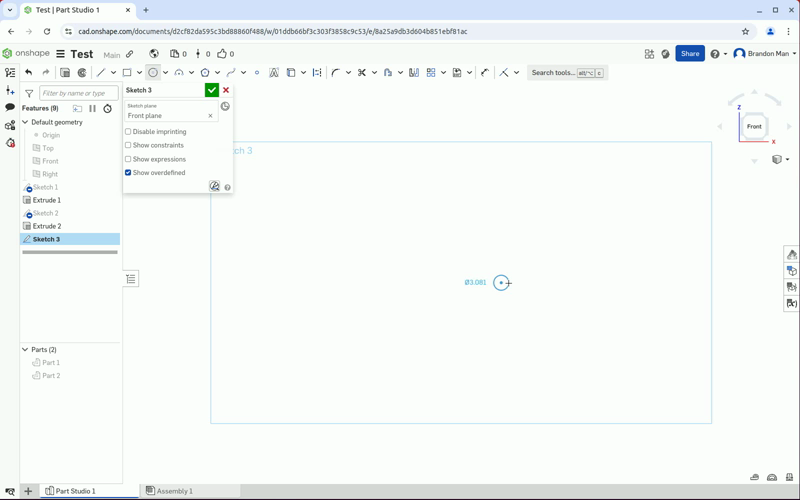
key(esc)
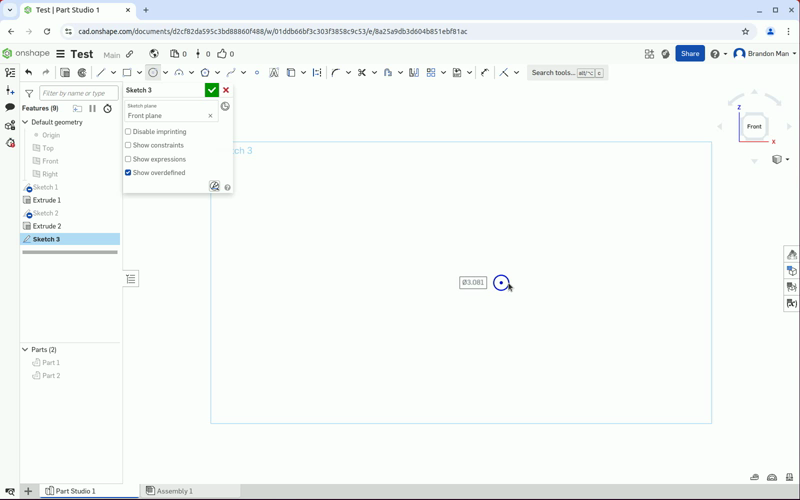
key(c)
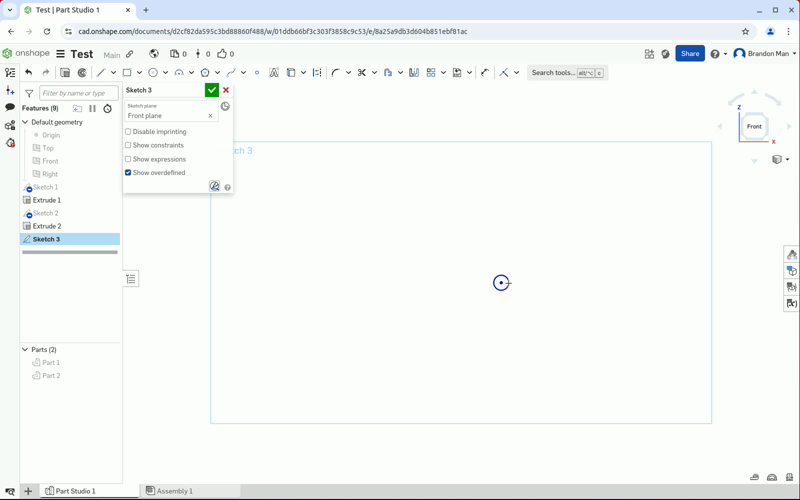
key_down(shift)
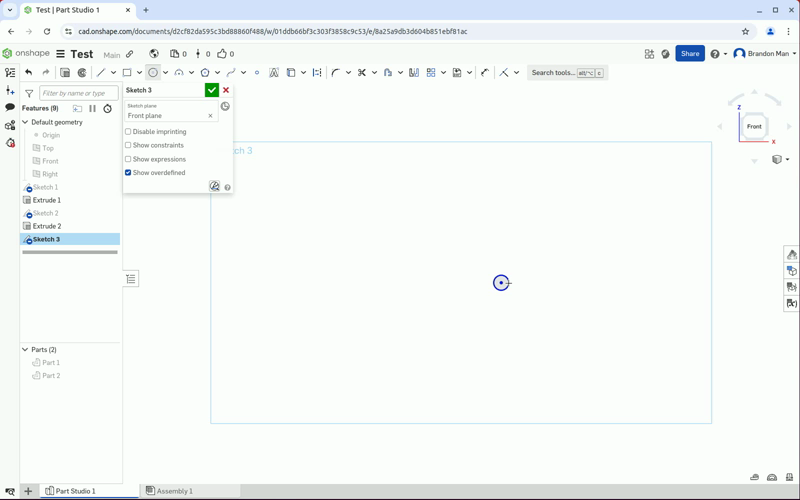
mouse_move(501, 282)
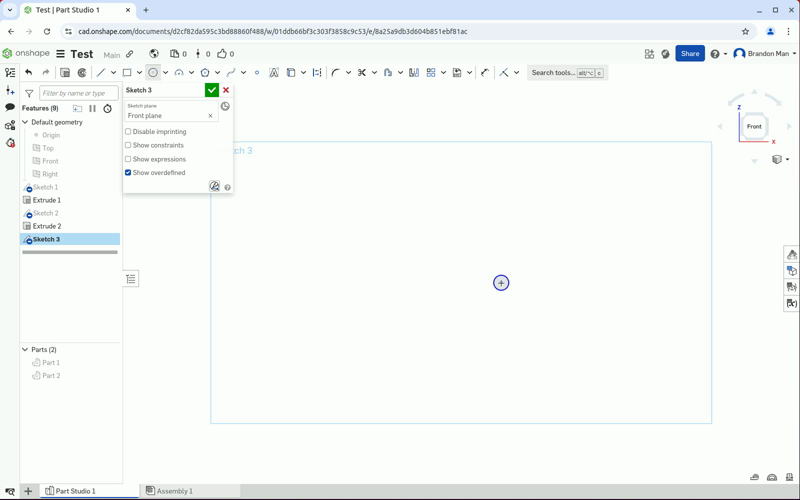
click(501, 282)
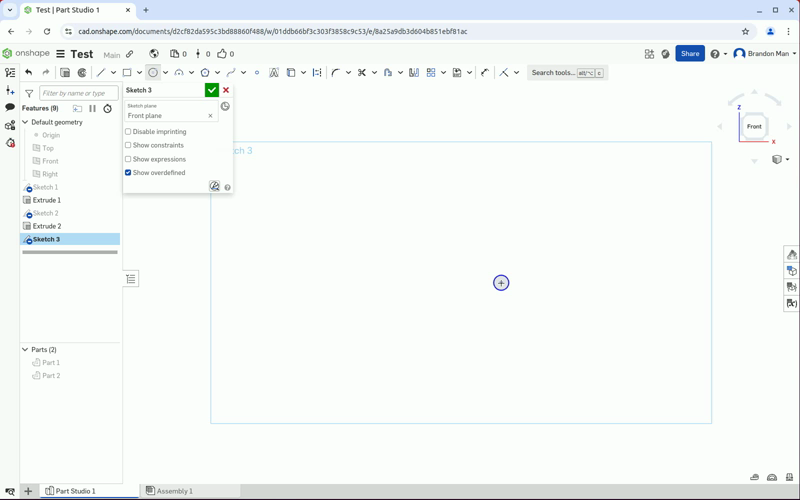
key_up(shift)
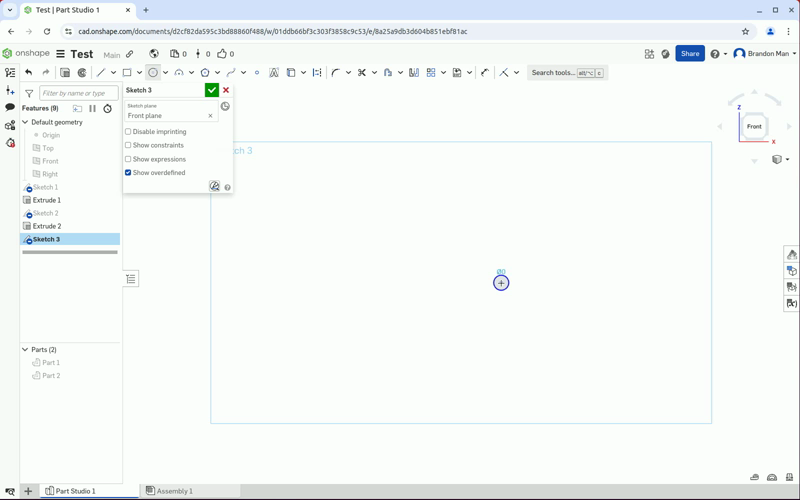
mouse_move(504, 282)
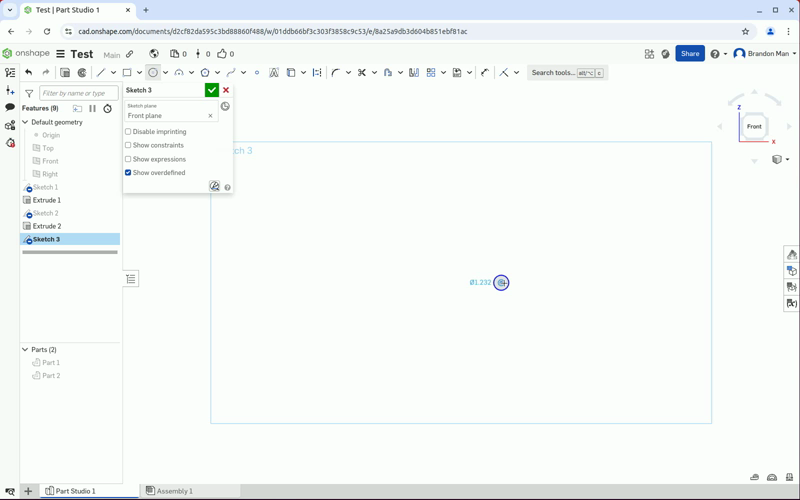
scroll(6)
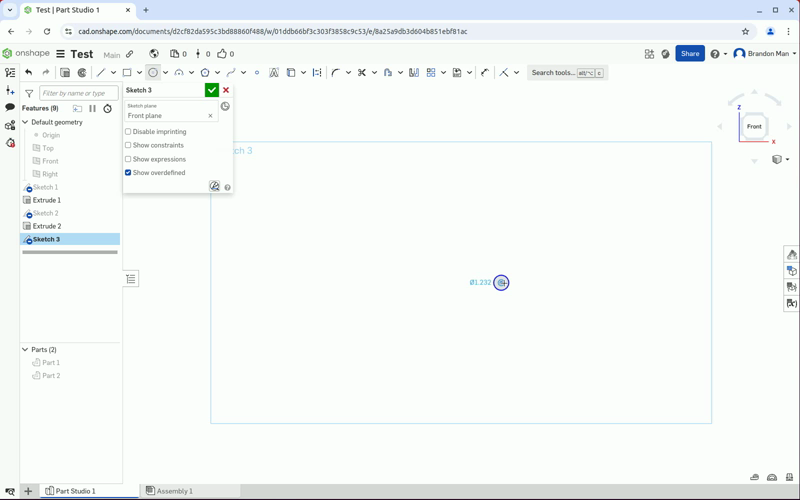
scroll(6)
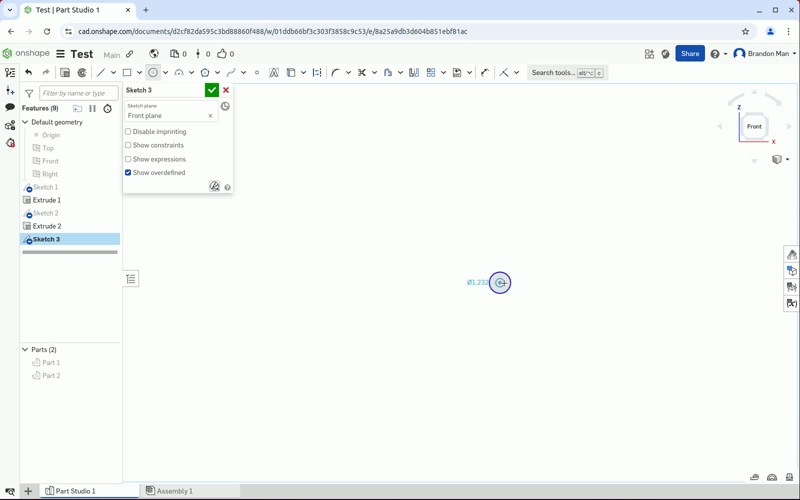
scroll(6)
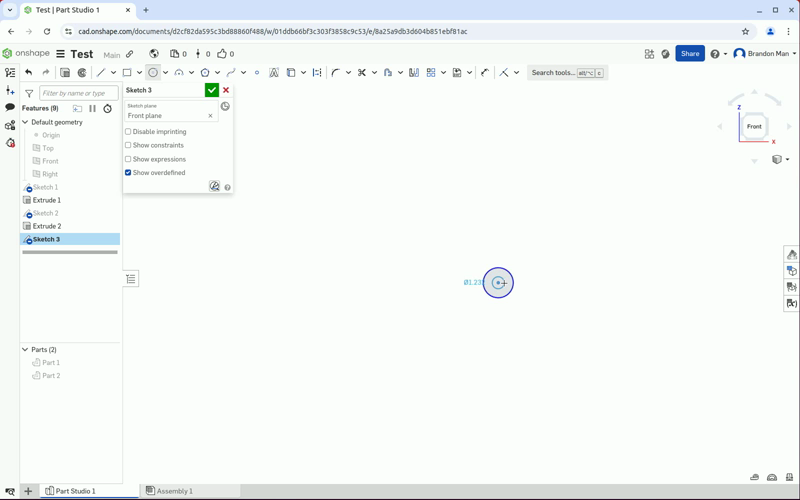
scroll(6)
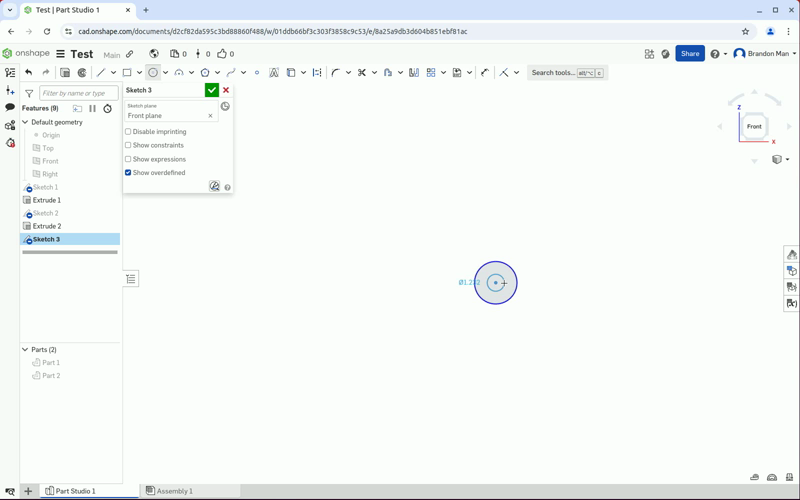
scroll(6)
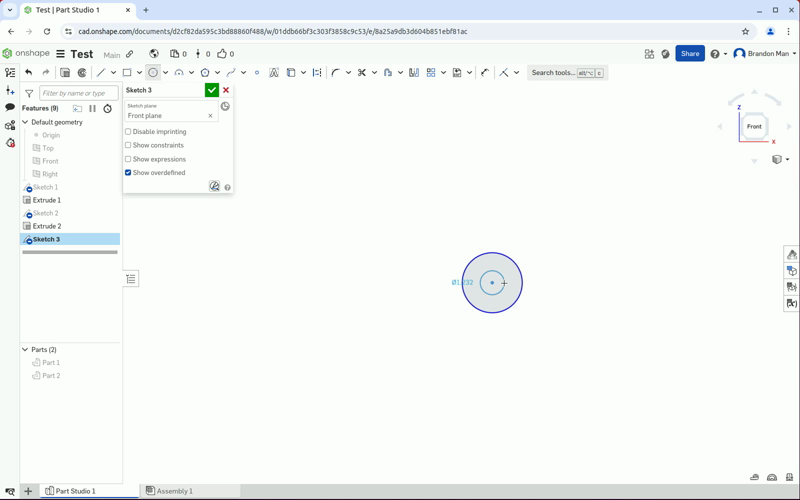
scroll(6)
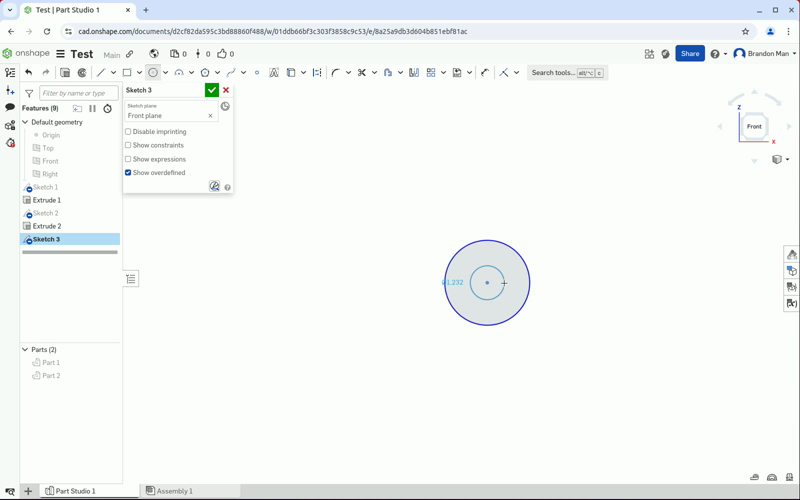
scroll(6)
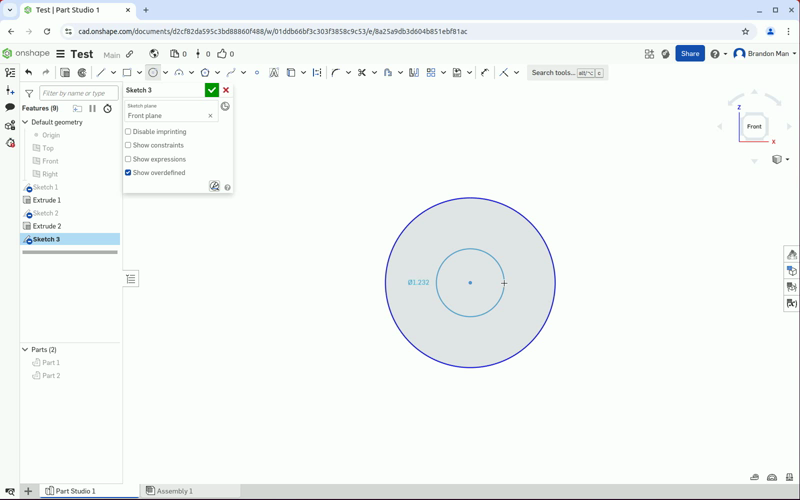
click(504, 282)
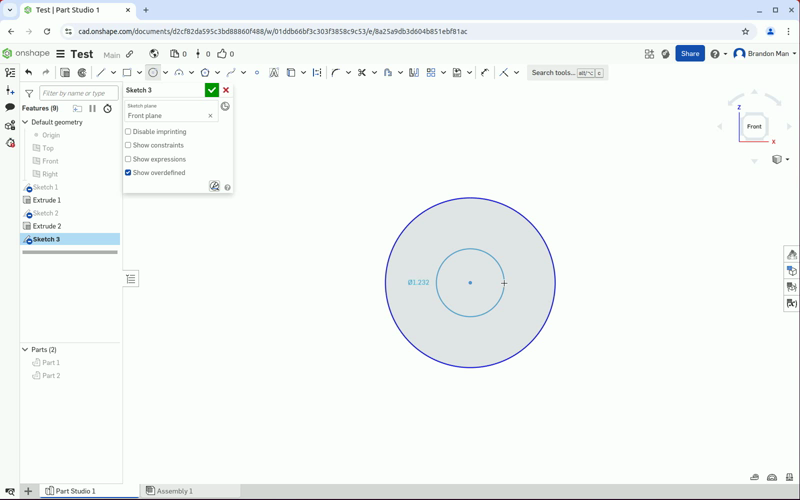
scroll(-6)
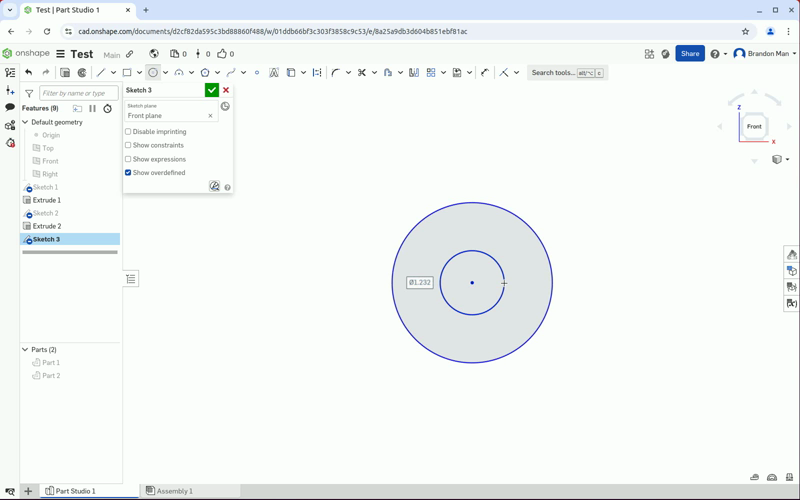
scroll(-6)
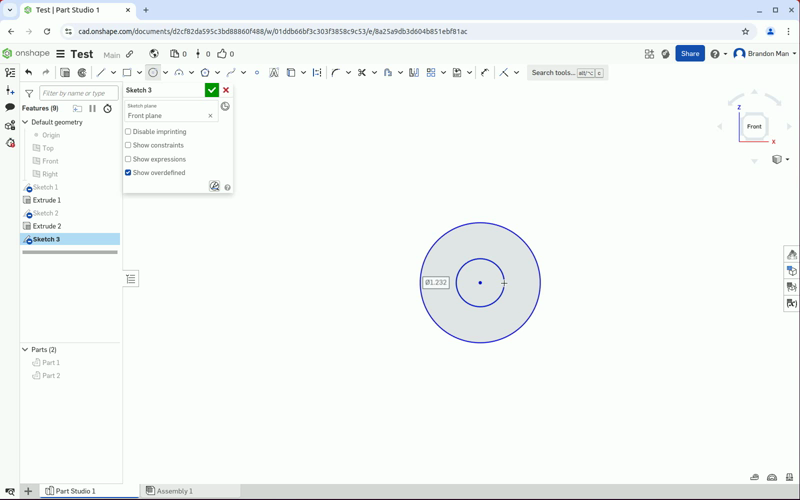
scroll(-6)
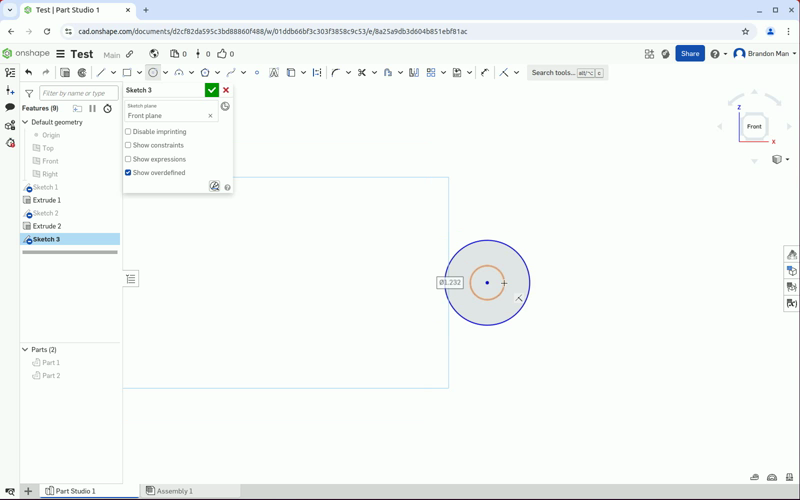
scroll(-6)
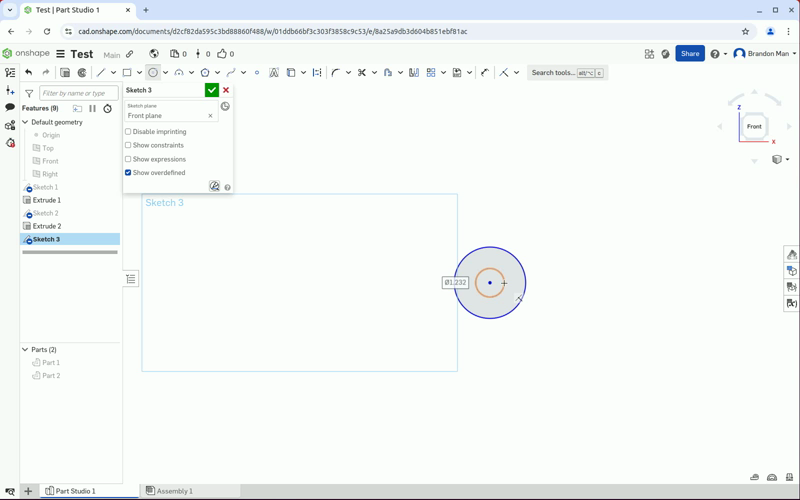
scroll(-6)
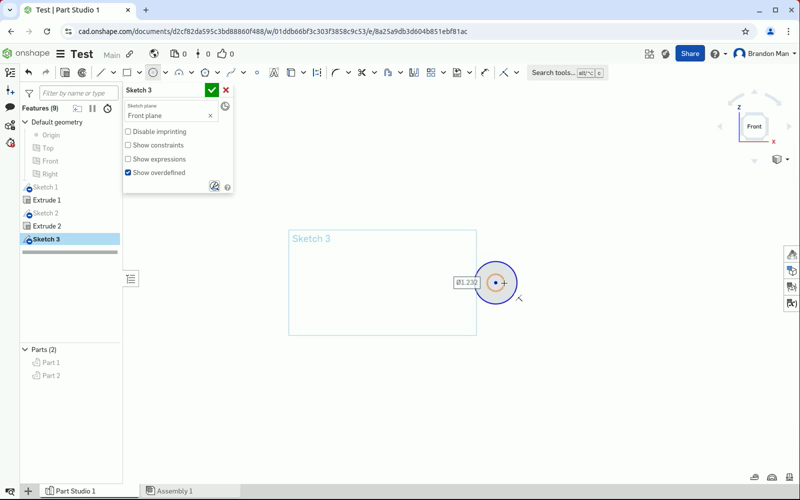
scroll(-6)
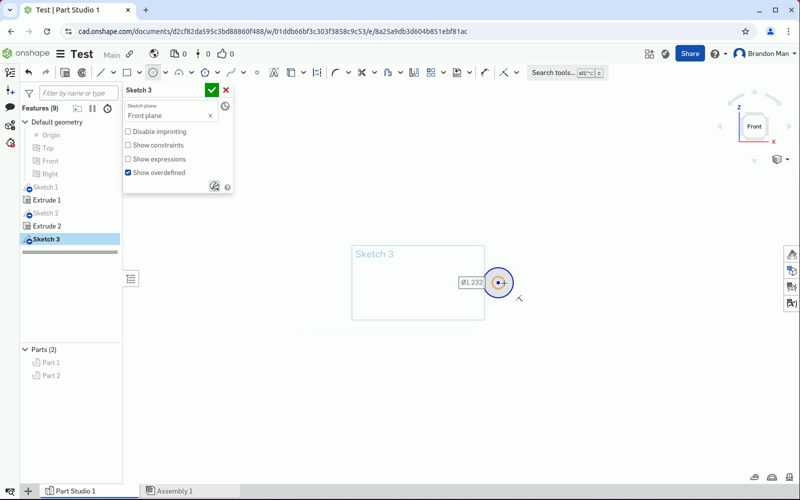
scroll(-6)
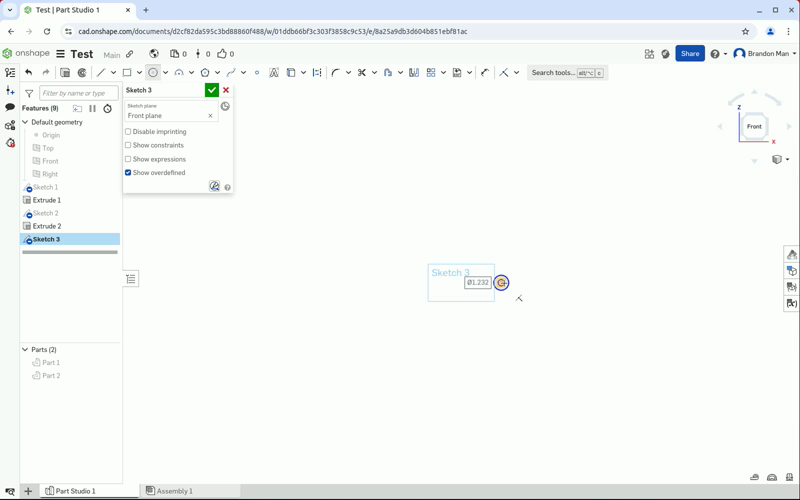
key(esc)
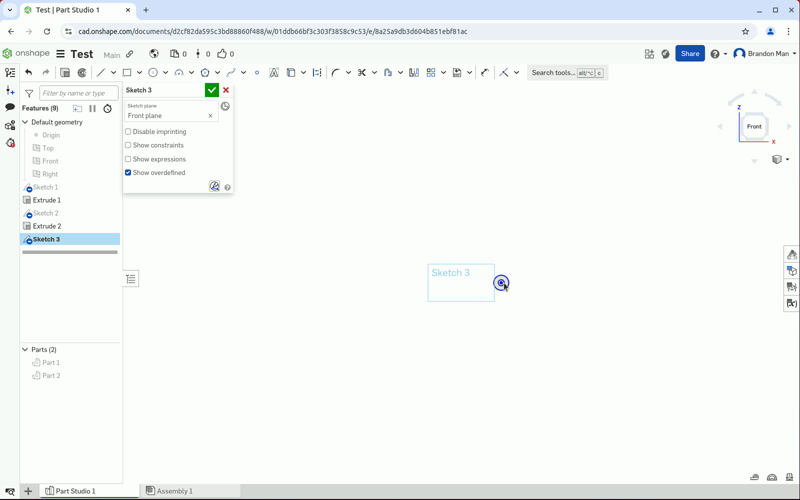
mouse_move(502, 288)
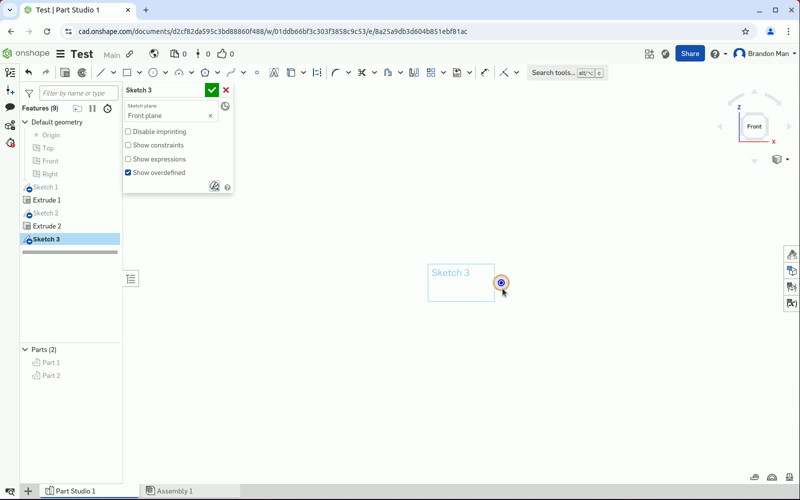
scroll(6)
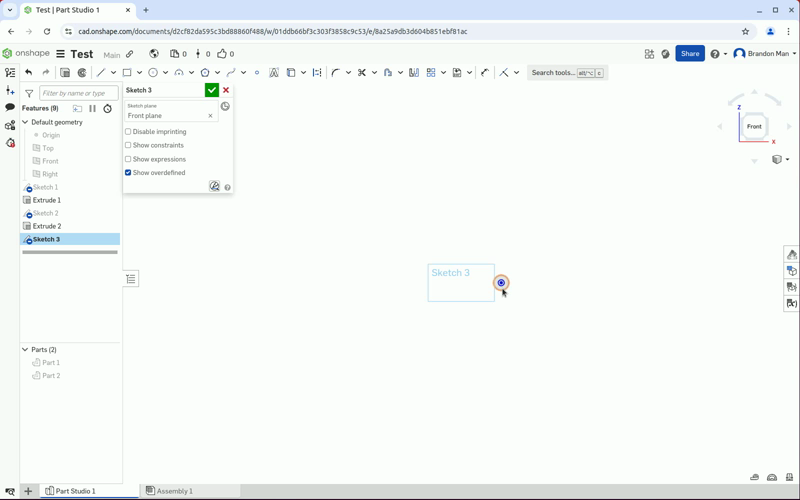
scroll(6)
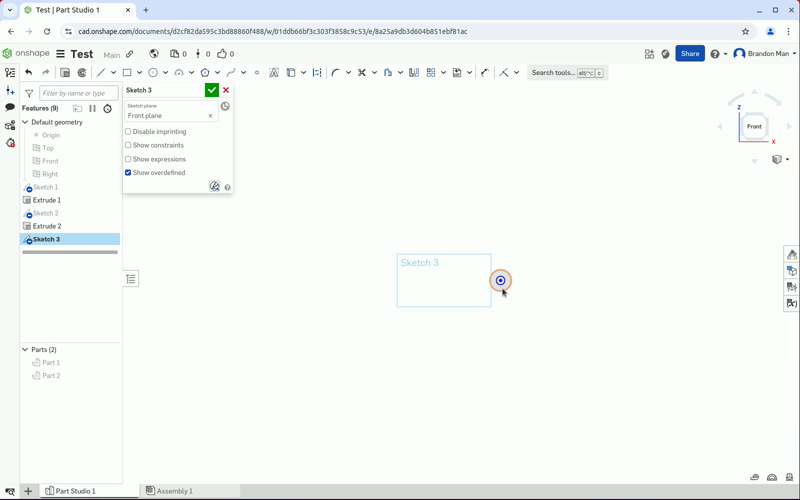
scroll(6)
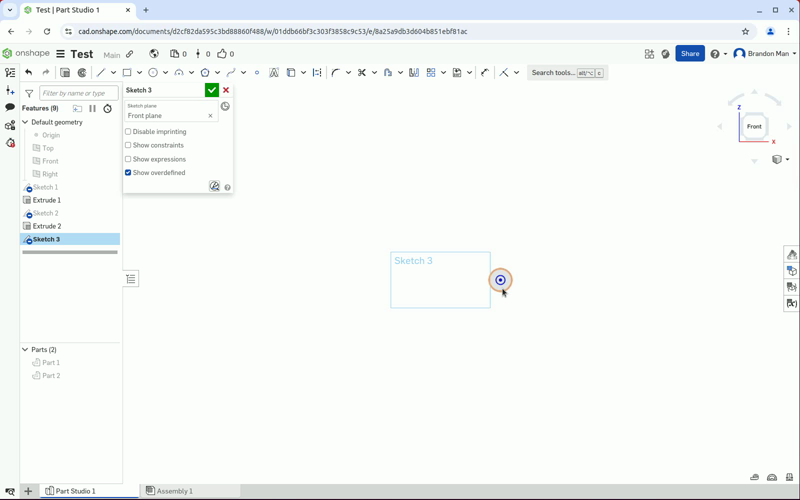
scroll(6)
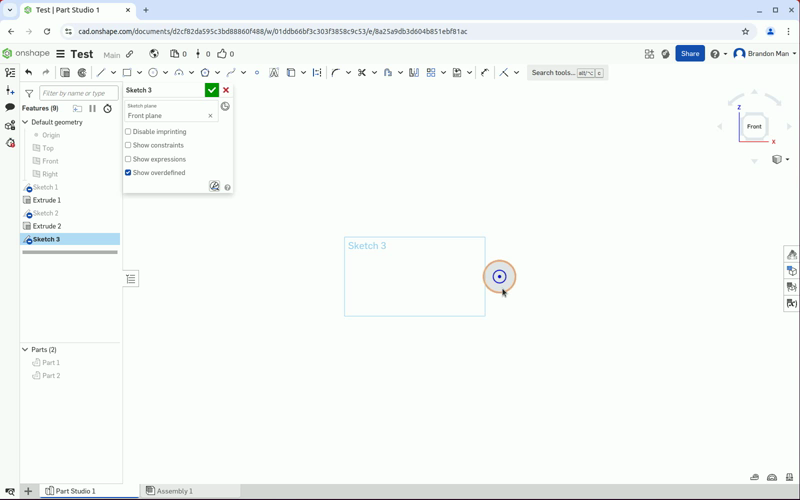
scroll(6)
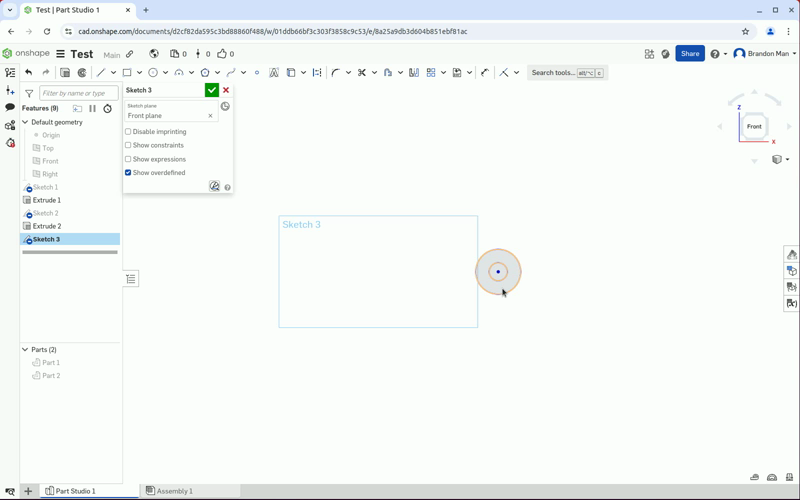
scroll(6)
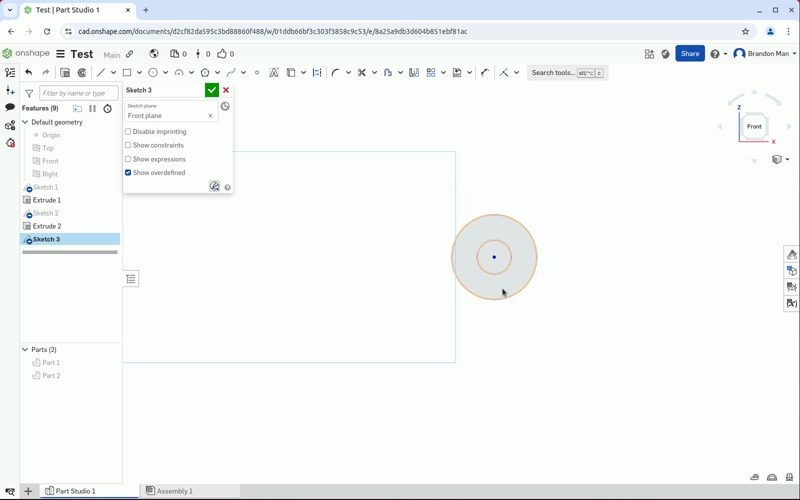
scroll(6)
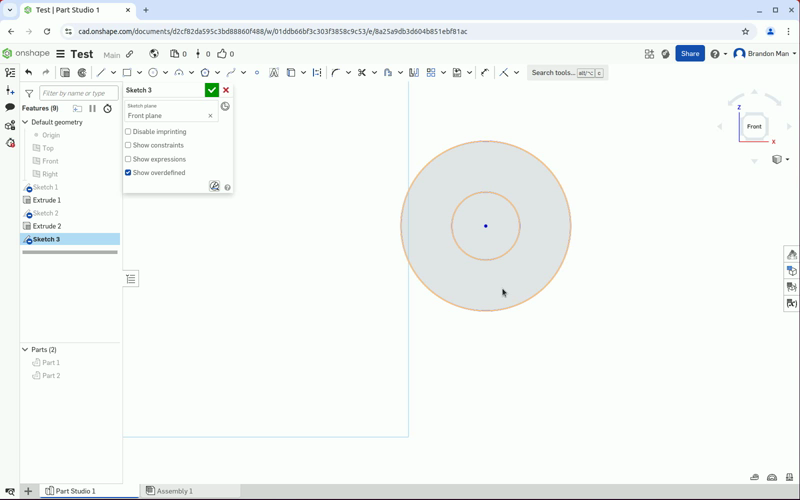
click(502, 288)
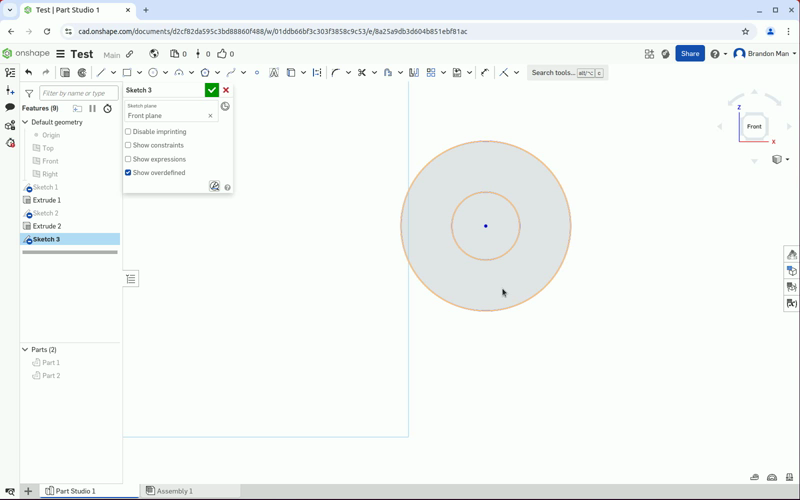
scroll(-6)
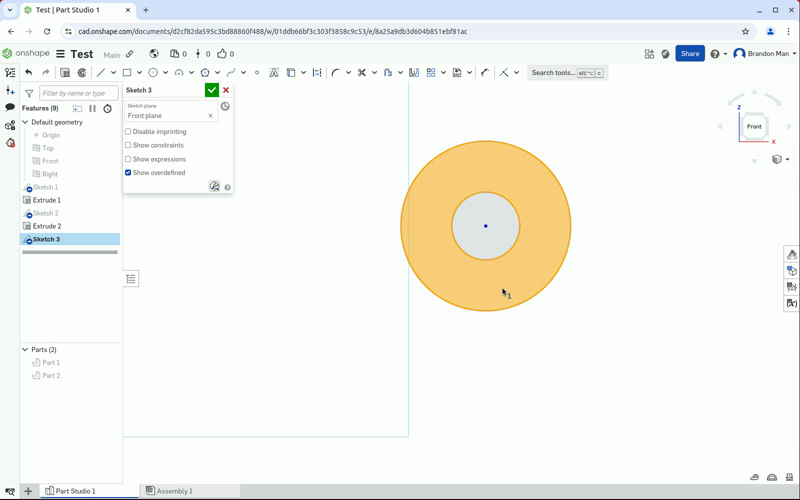
scroll(-6)
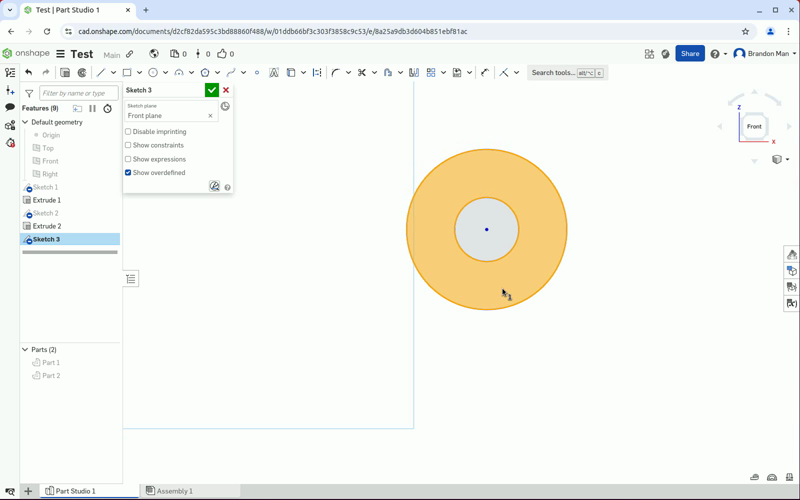
scroll(-6)
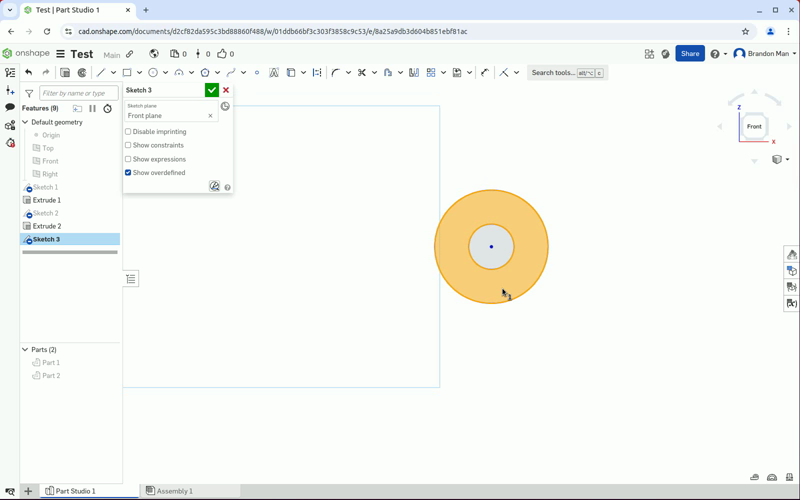
scroll(-6)
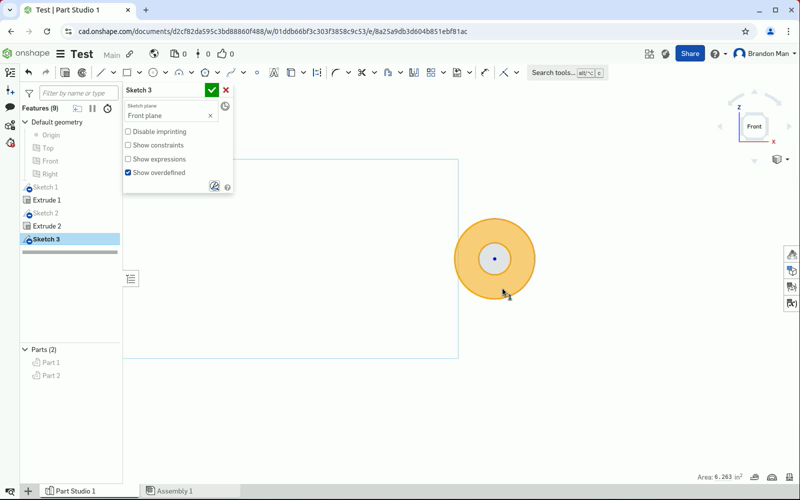
scroll(-6)
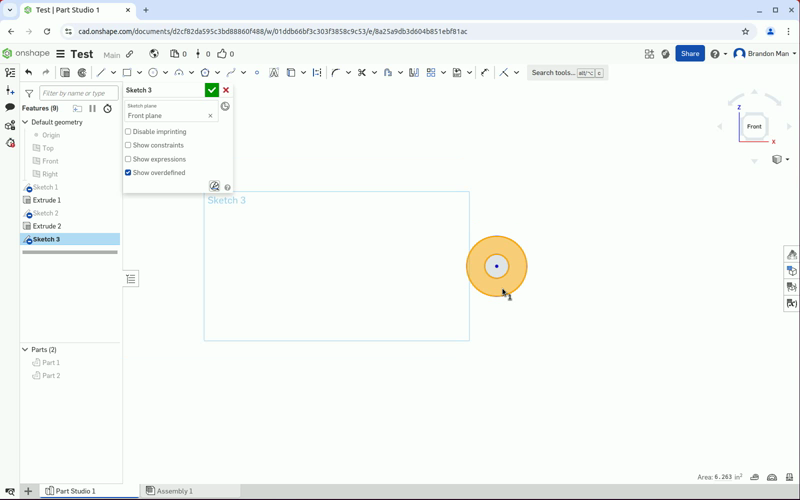
scroll(-6)
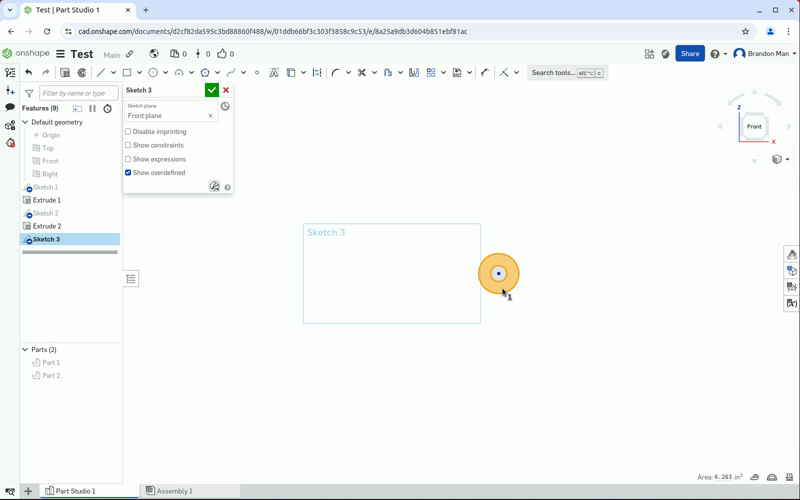
scroll(-6)
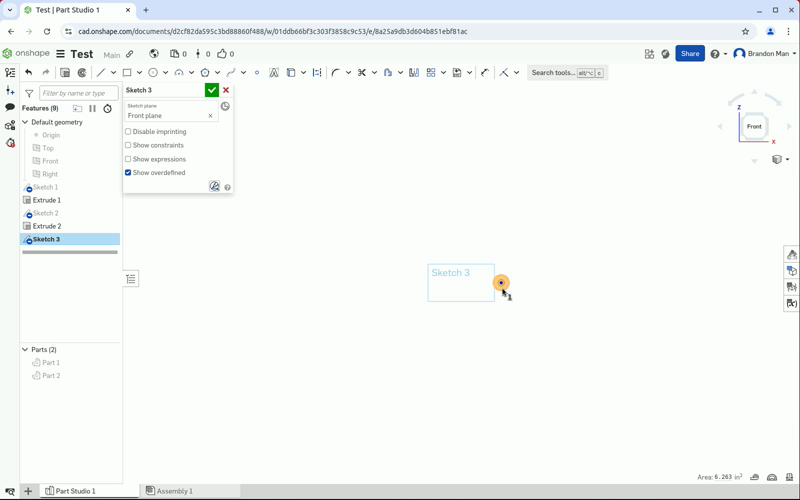
mouse_move(73, 352)
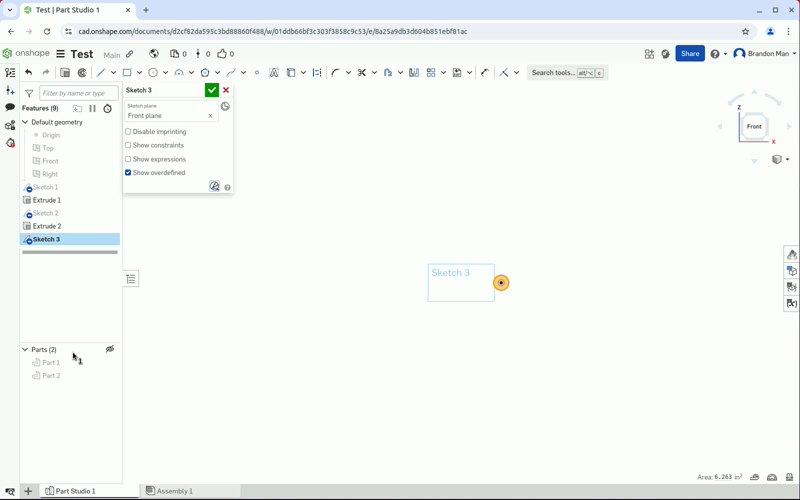
key(shift+y)
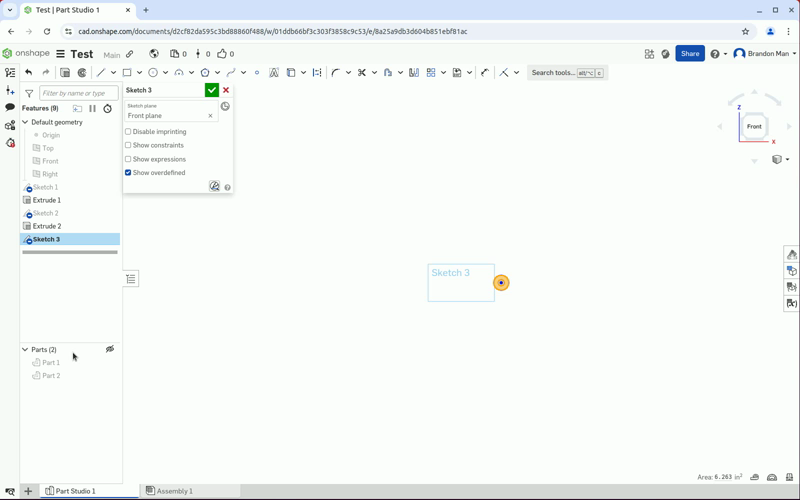
key(shift+e)
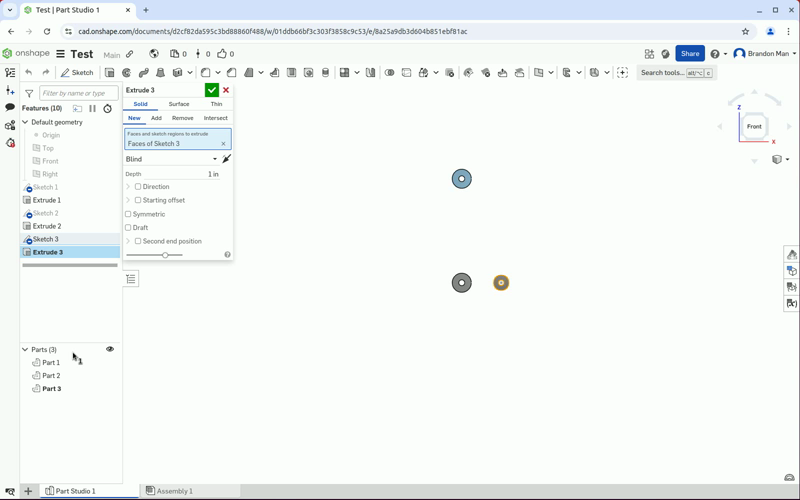
mouse_move(143, 106)
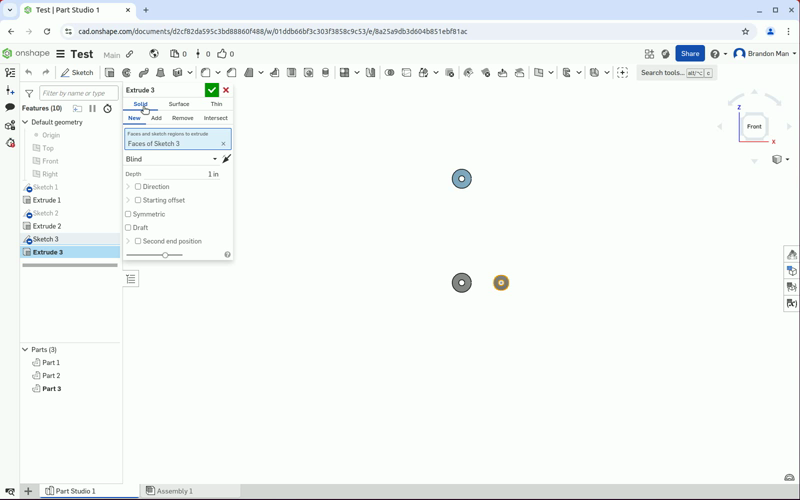
click(143, 106)
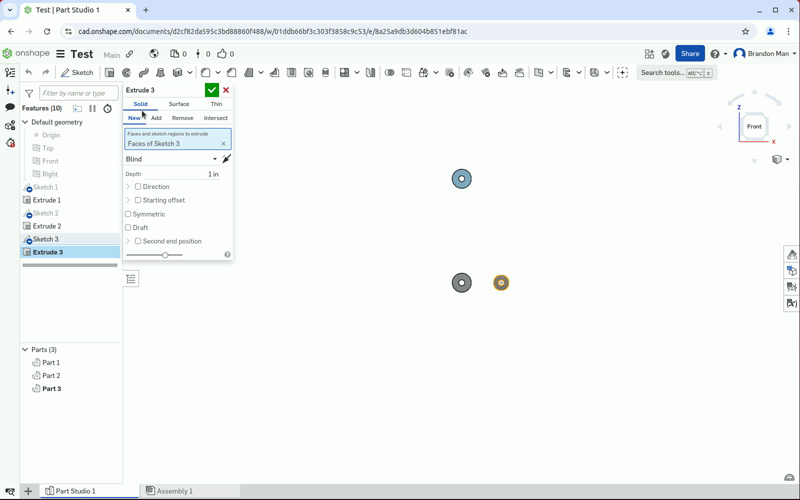
mouse_move(137, 120)
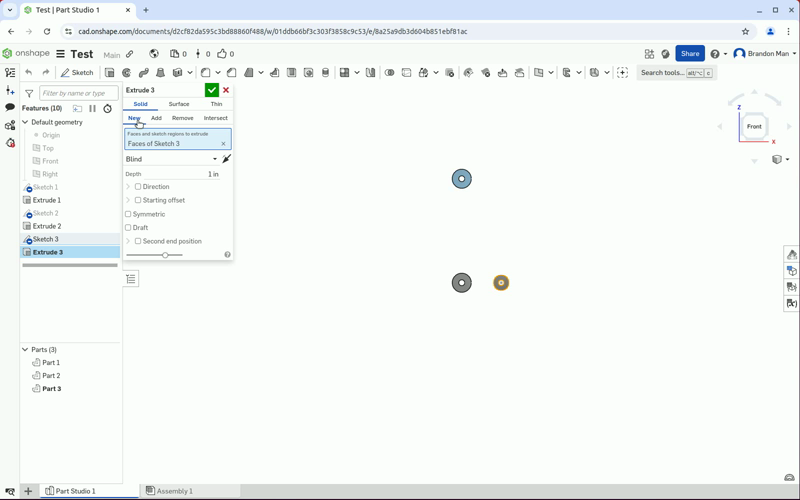
click(137, 120)
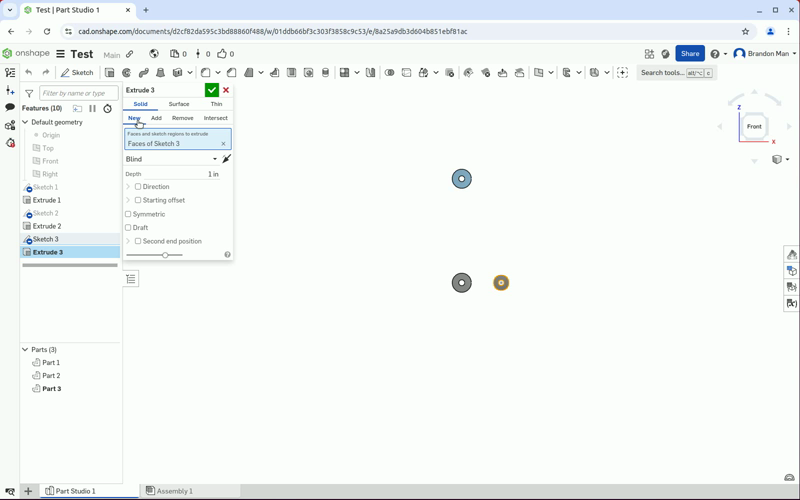
key(tab, 4)
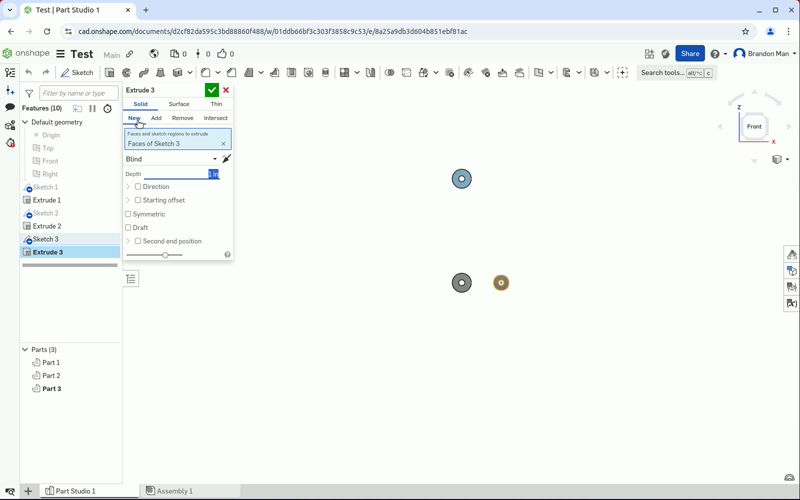
text(0.481)
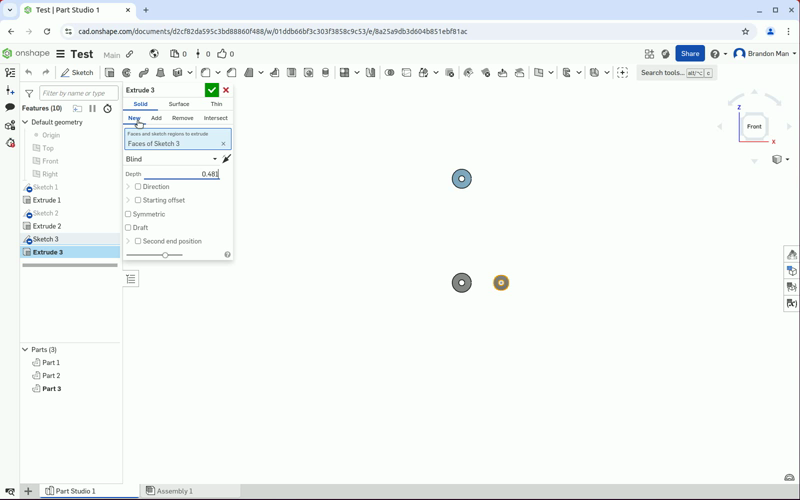
key(enter)
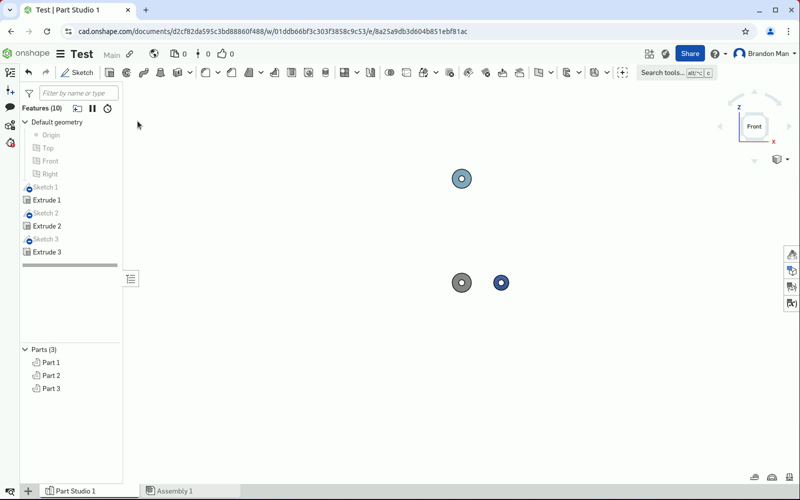
key(shift+h)
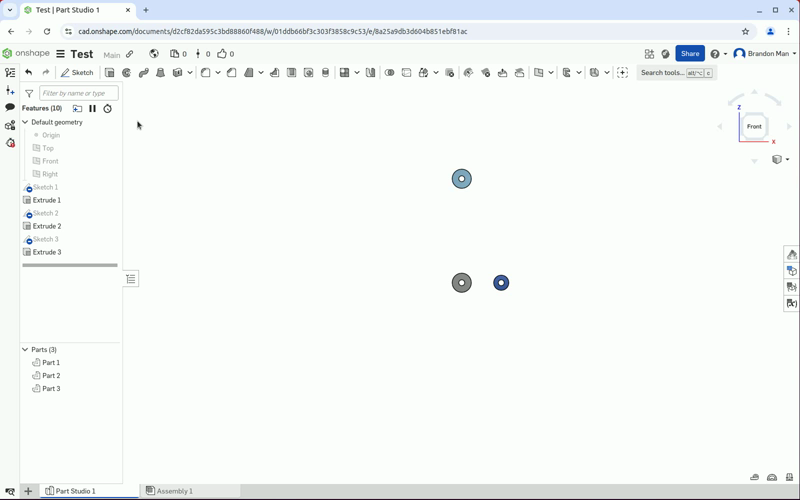
key(shift+h)
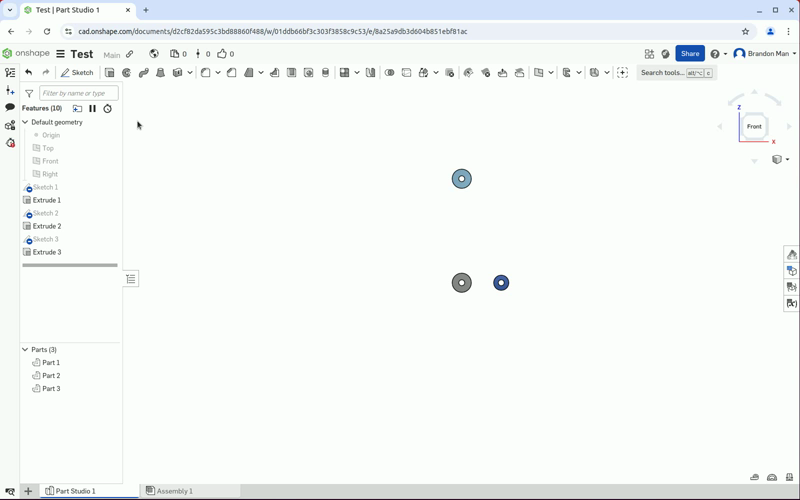
mouse_move(73, 189)
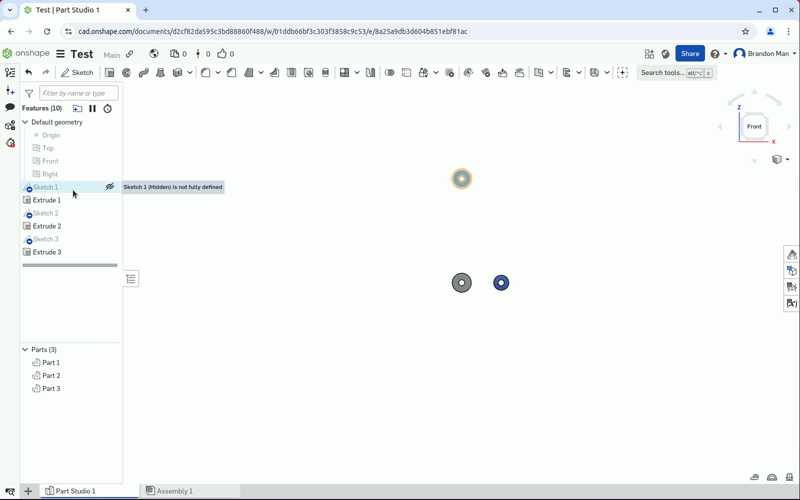
click(73, 189)
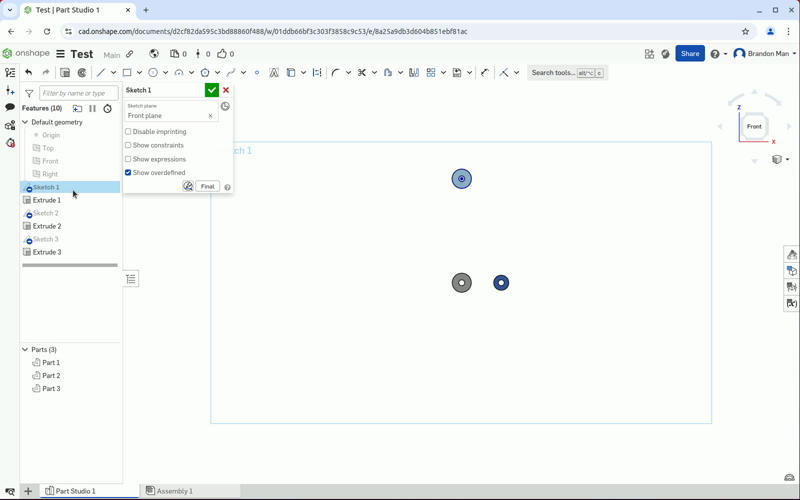
mouse_move(229, 92)
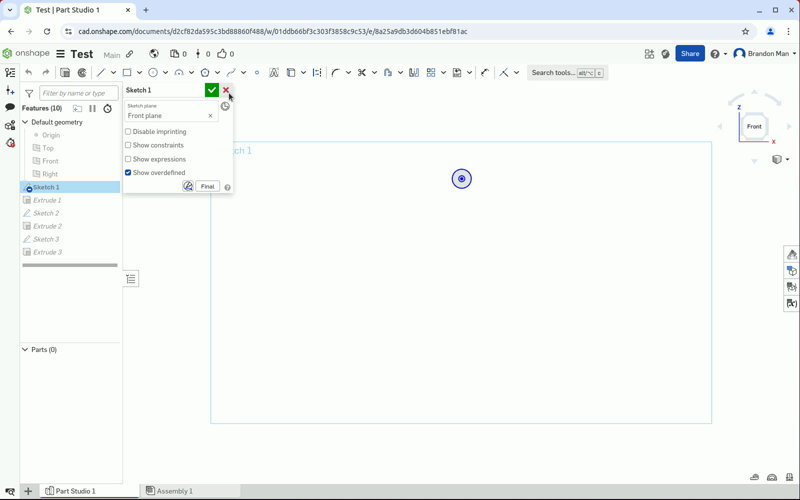
click(229, 92)
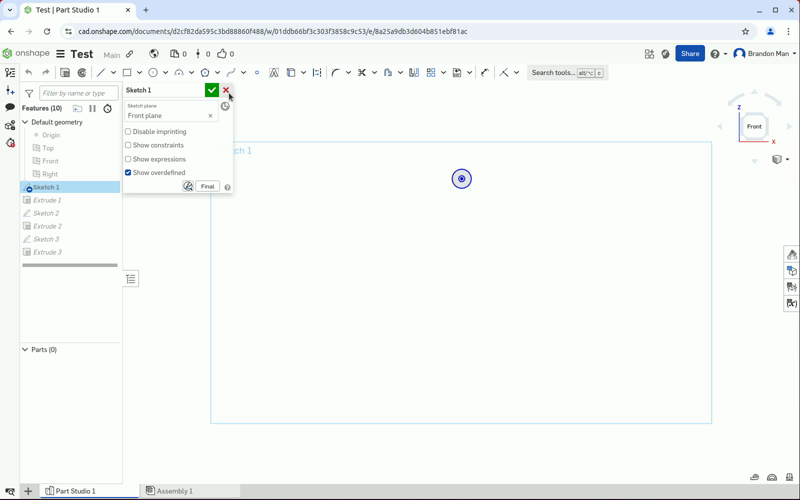
key(shift+s)
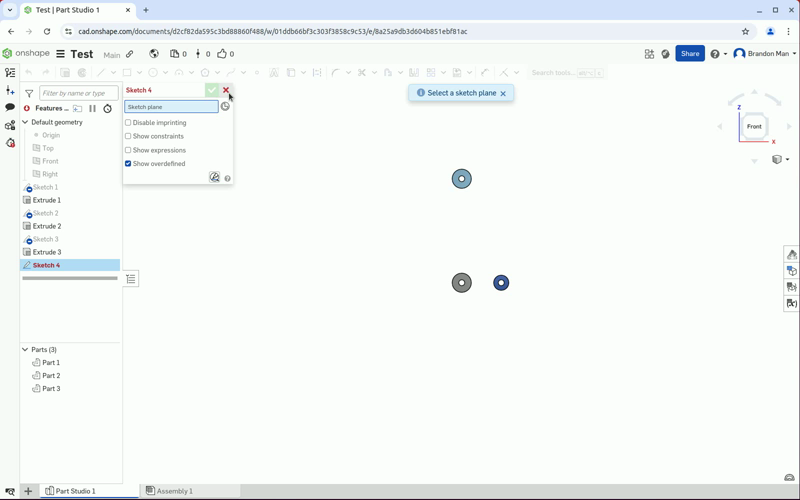
mouse_move(73, 163)
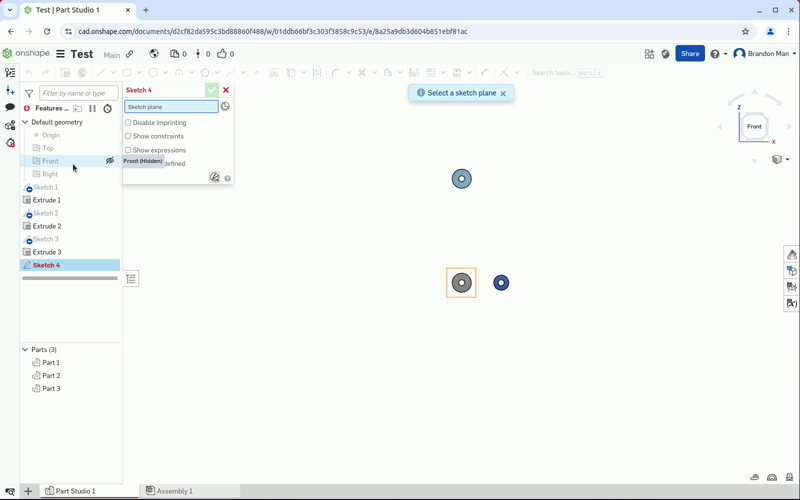
click(73, 163)
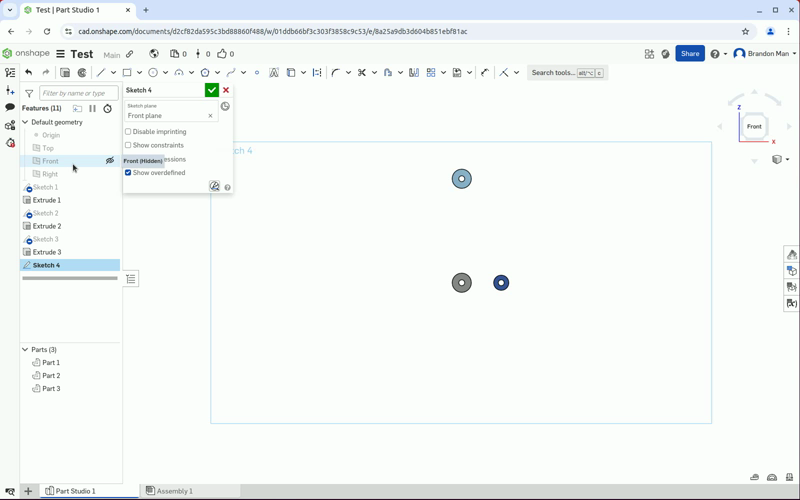
mouse_move(73, 352)
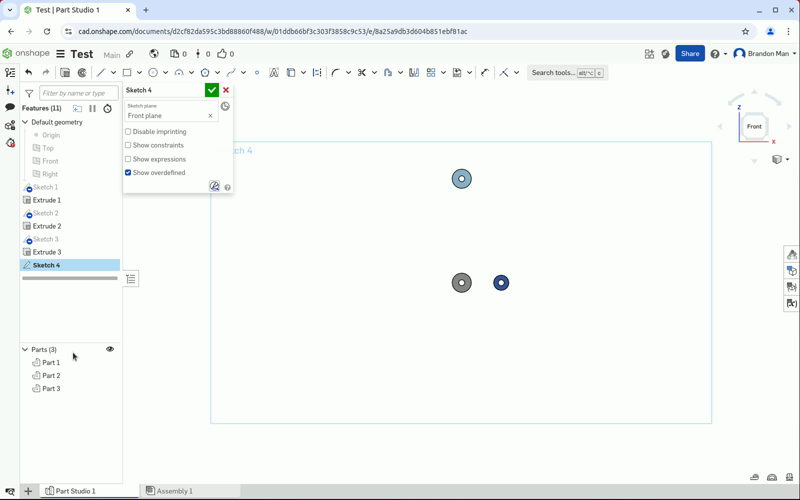
key(y)
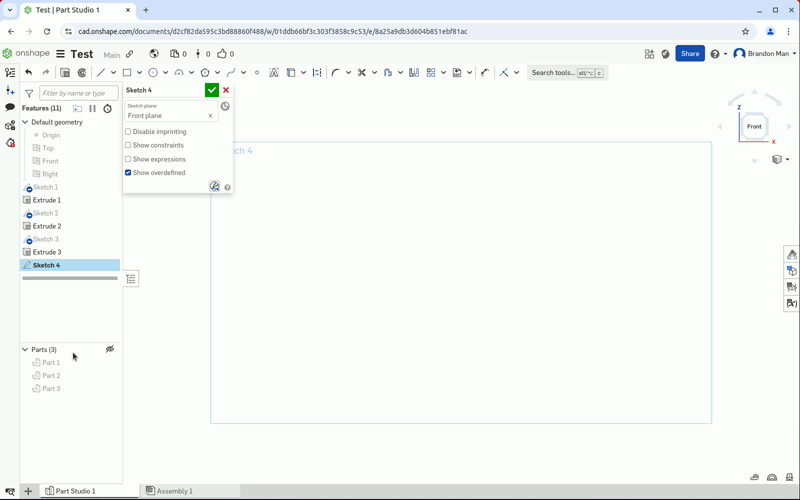
key(a)
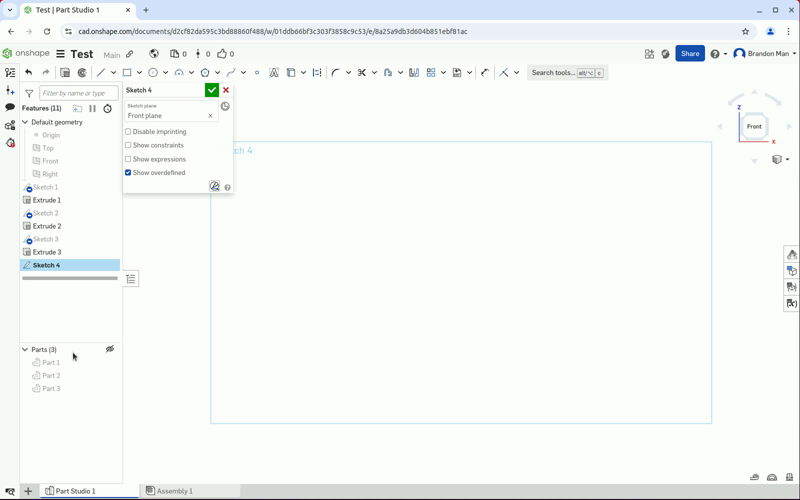
key_down(shift)
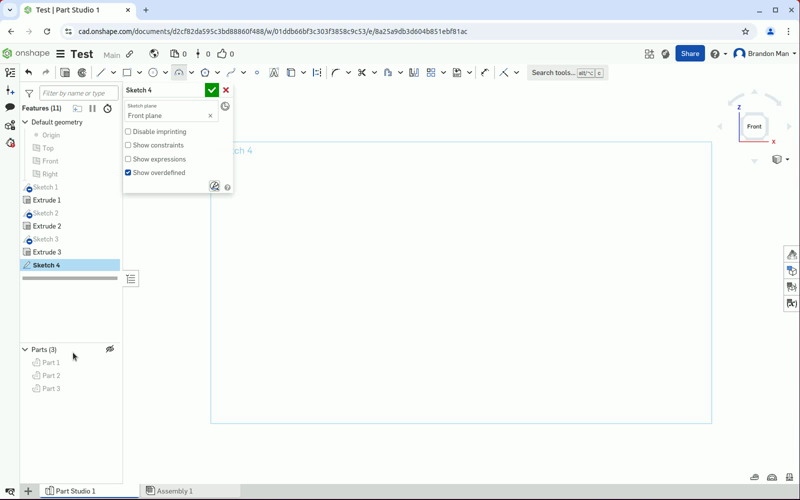
mouse_move(446, 223)
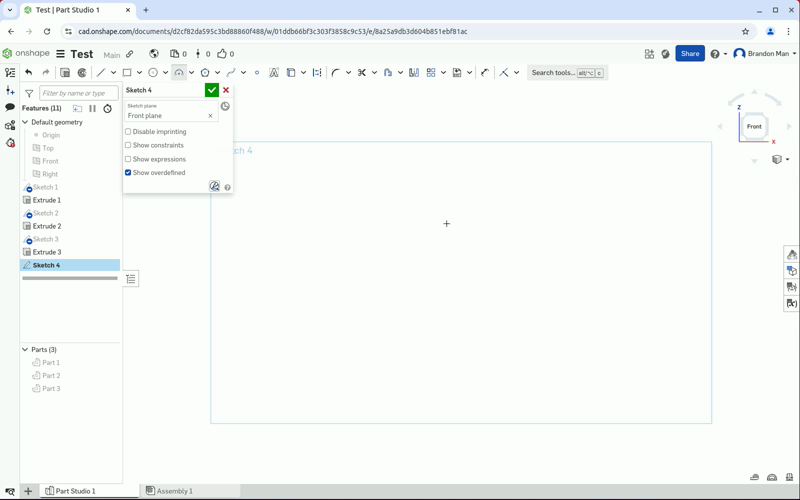
click(446, 223)
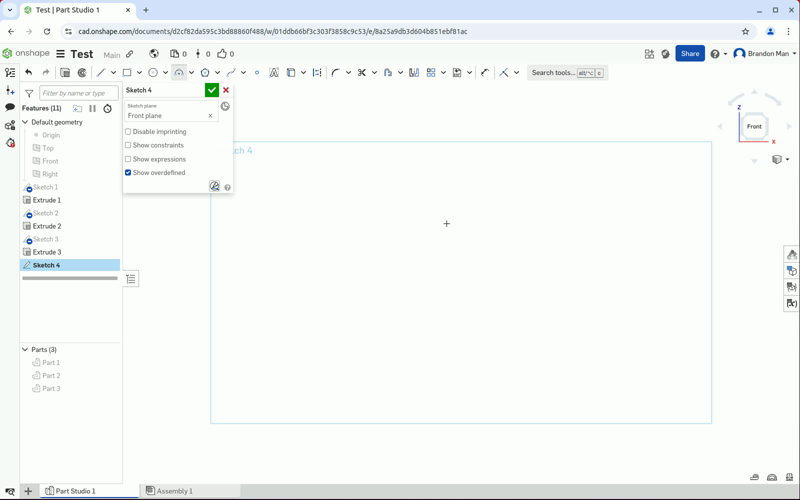
key_up(shift)
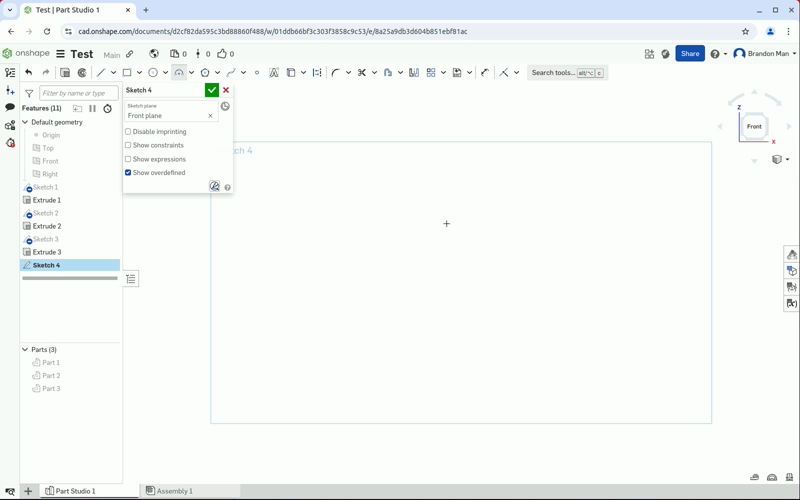
key_down(shift)
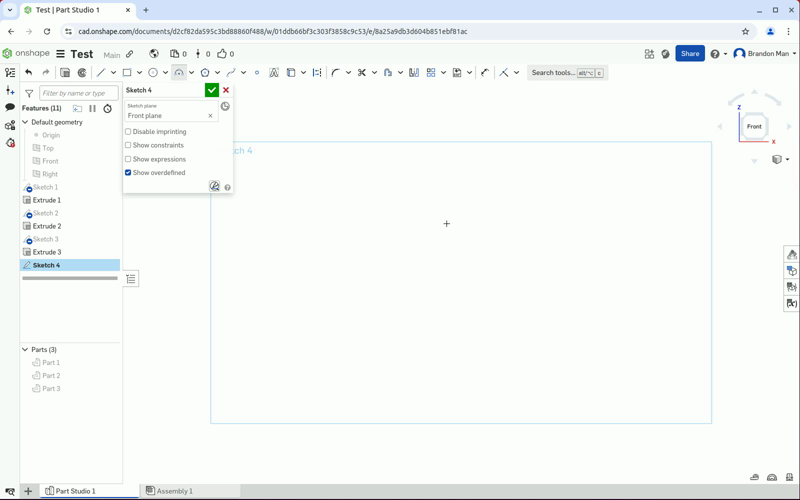
mouse_move(476, 223)
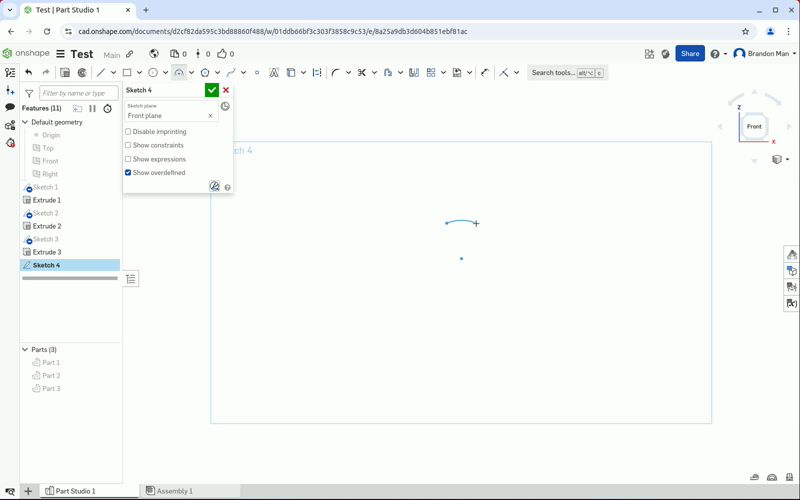
click(476, 223)
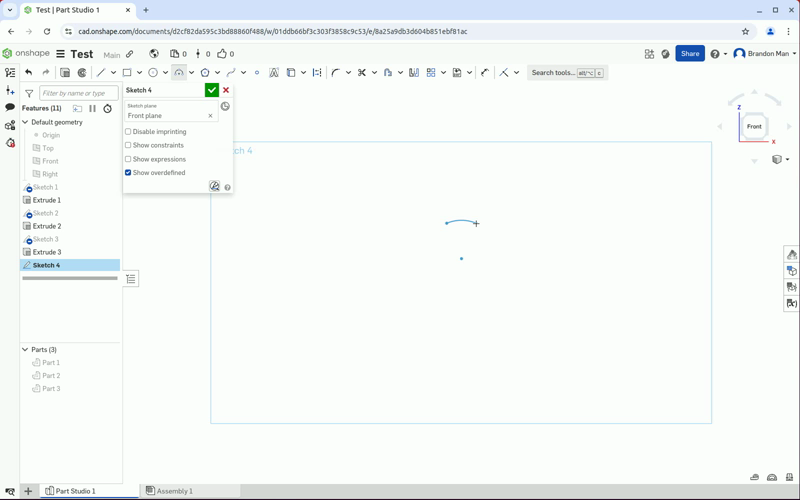
mouse_move(461, 210)
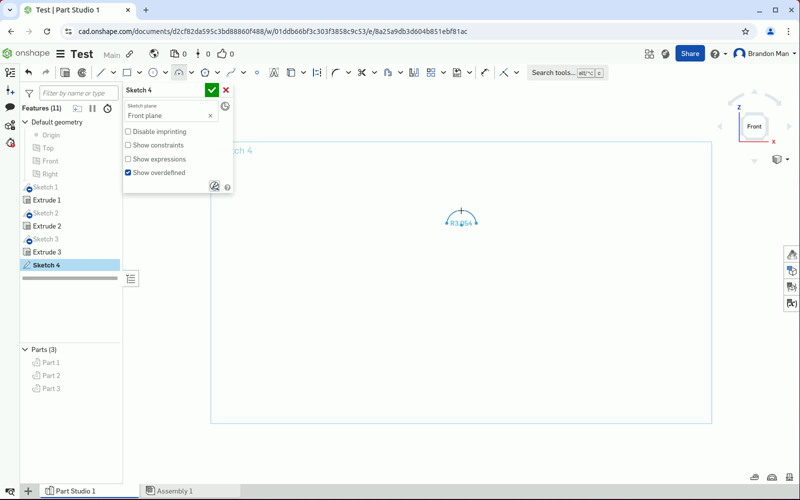
click(461, 210)
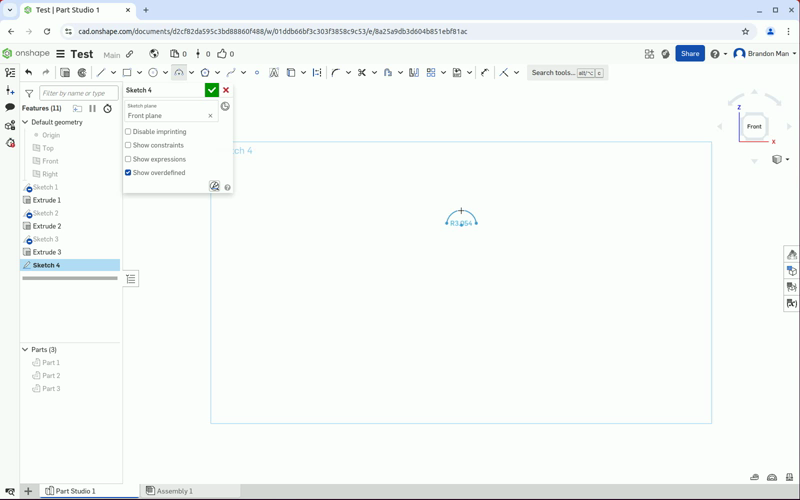
key_up(shift)
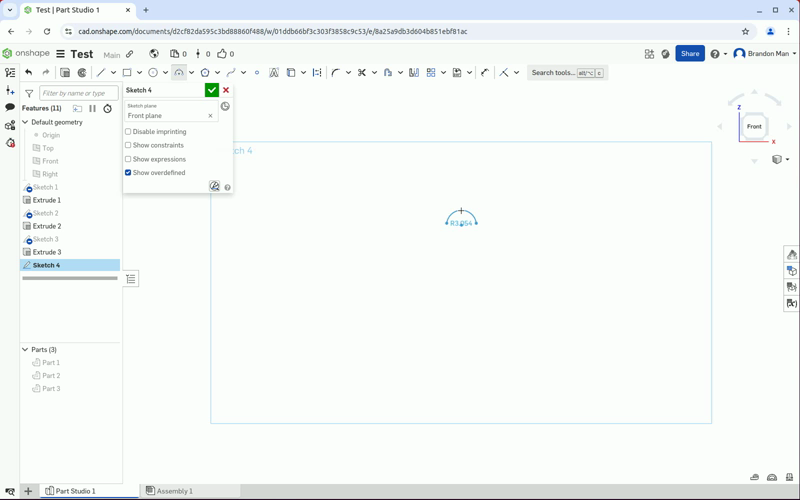
key(esc)
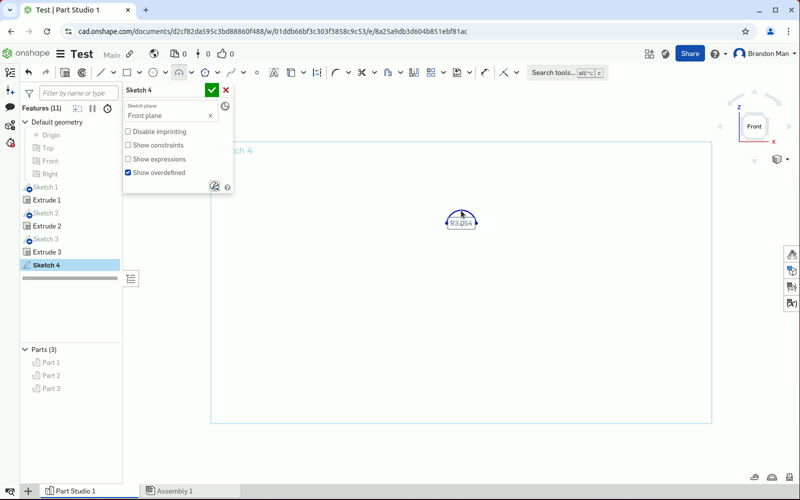
key(l)
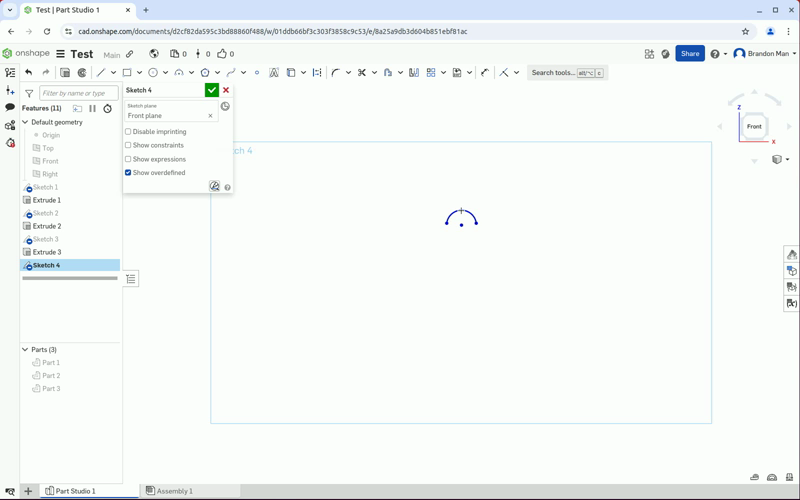
mouse_move(476, 223)
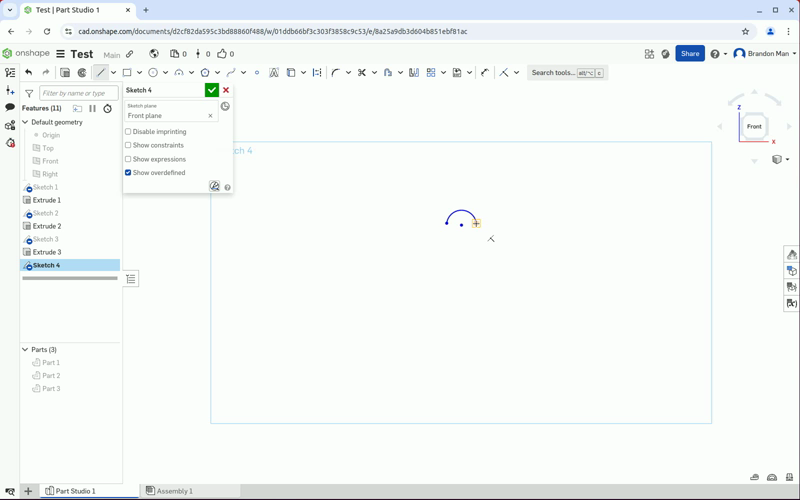
click(476, 223)
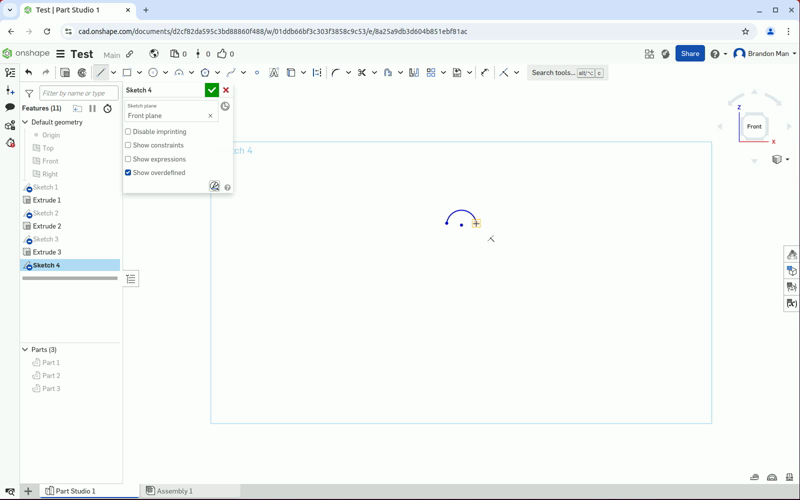
key_down(shift)
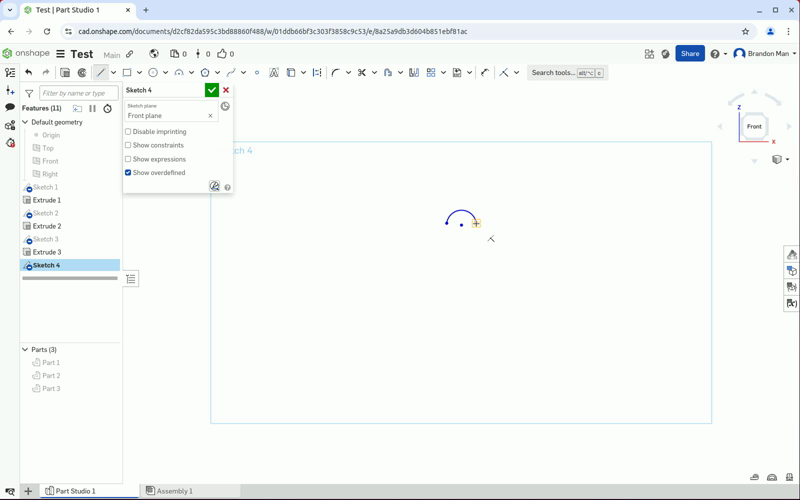
mouse_move(506, 223)
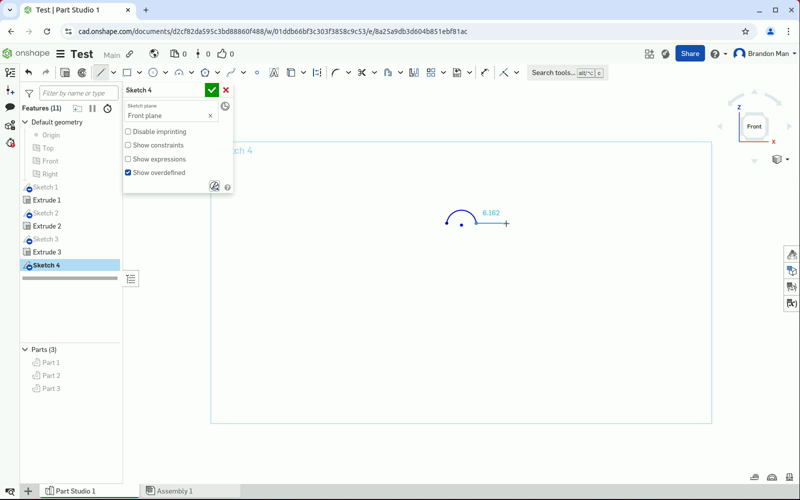
mouse_move(470, 176)
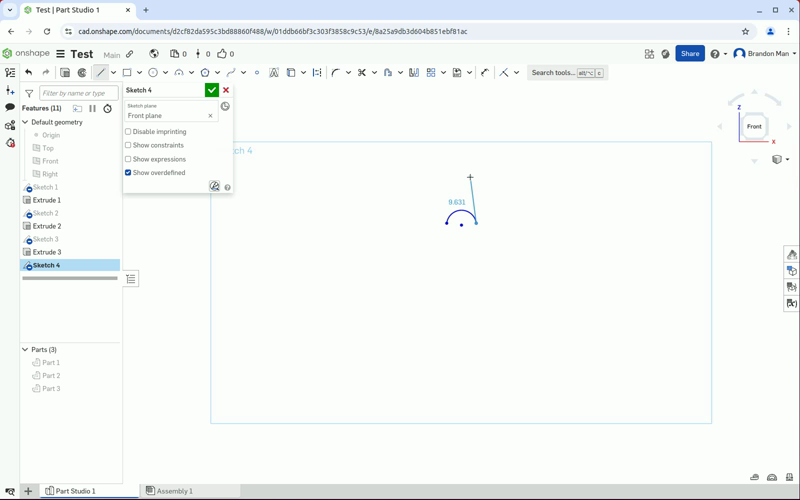
click(470, 176)
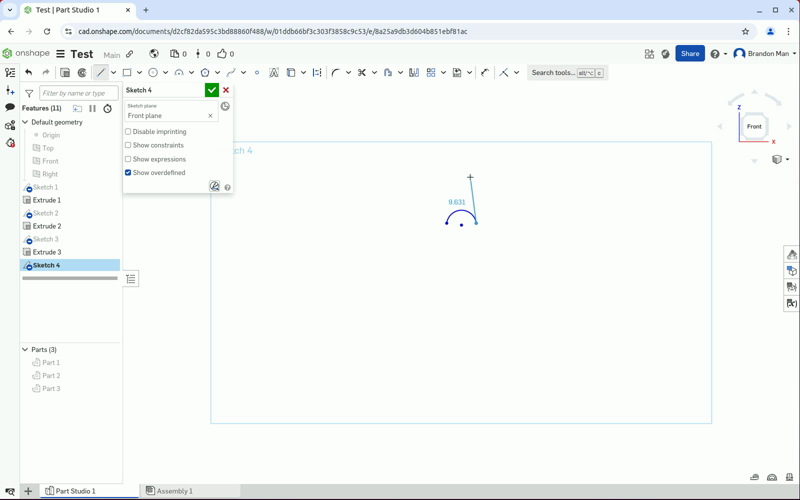
key_up(shift)
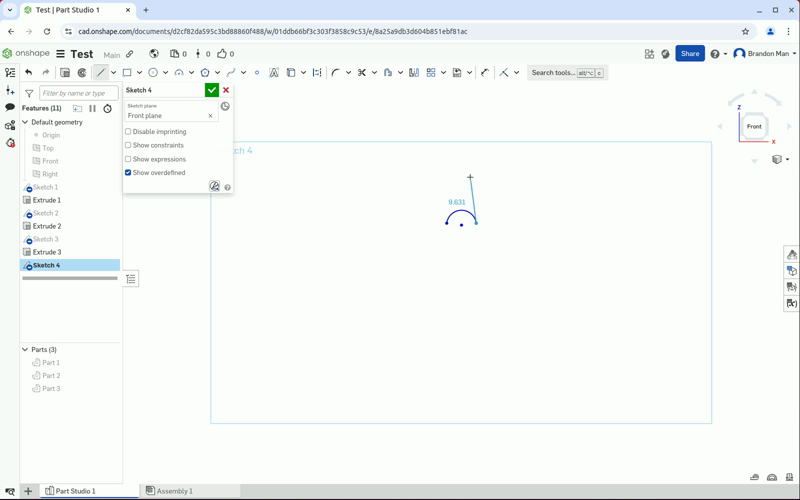
key(esc)
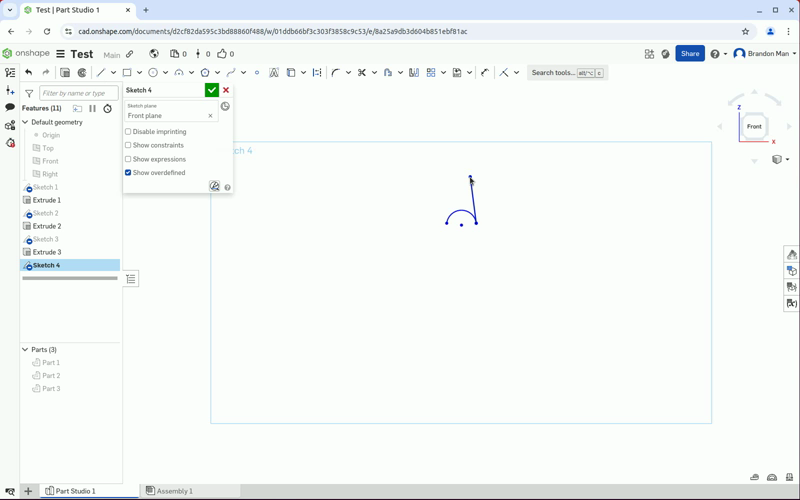
key(a)
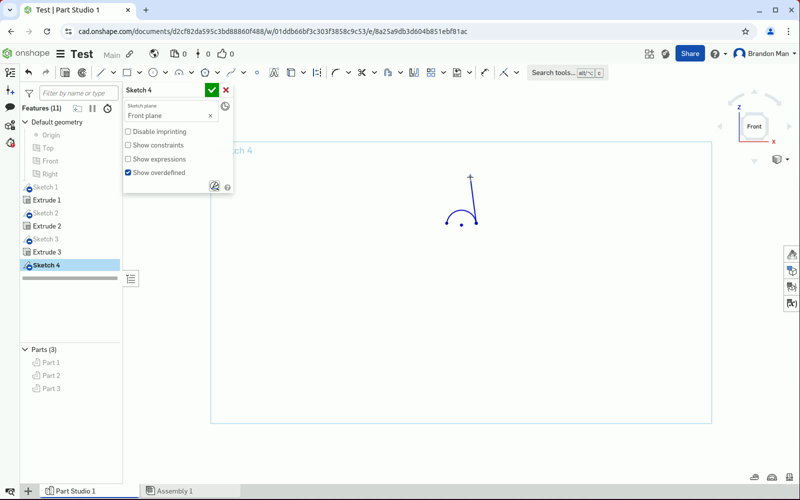
mouse_move(470, 176)
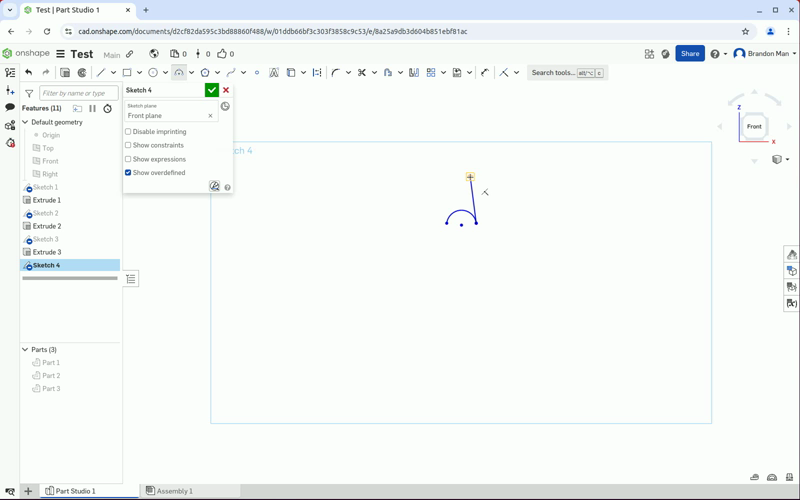
click(470, 176)
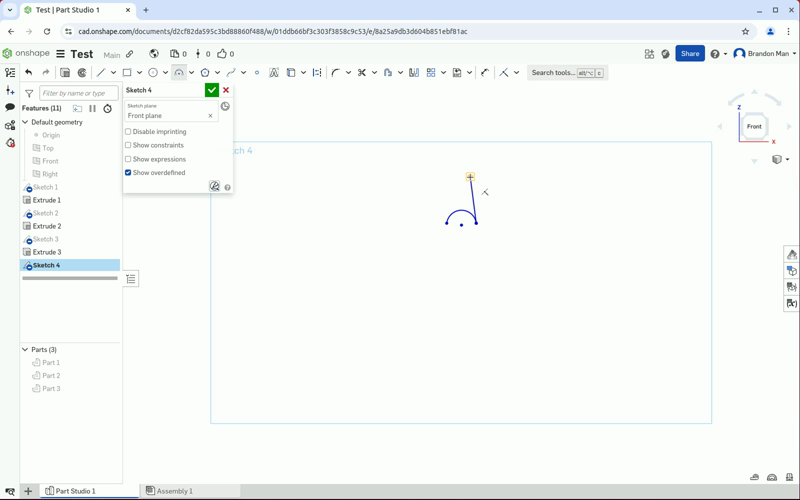
key_down(shift)
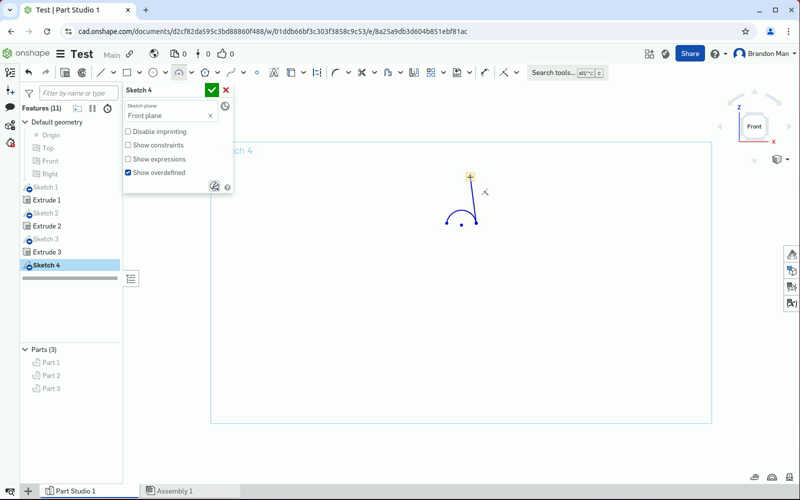
mouse_move(452, 176)
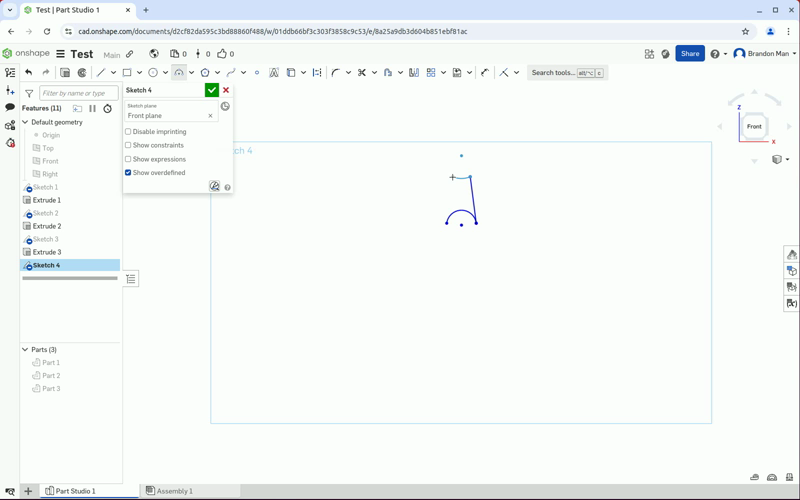
click(452, 176)
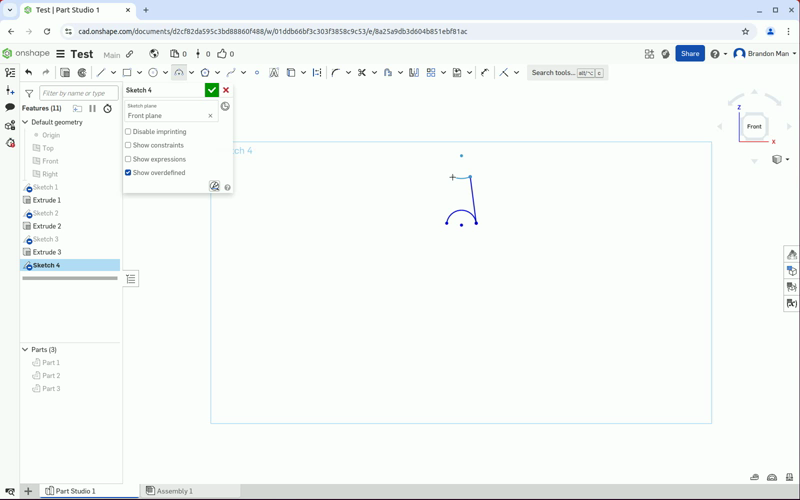
mouse_move(461, 186)
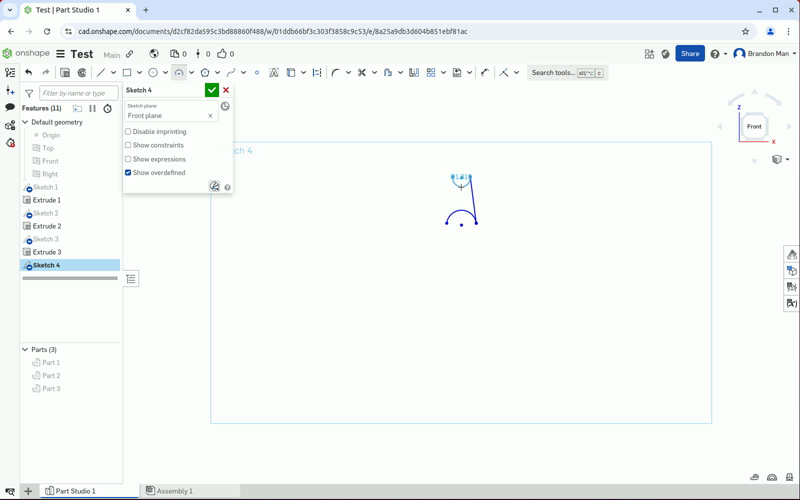
click(461, 186)
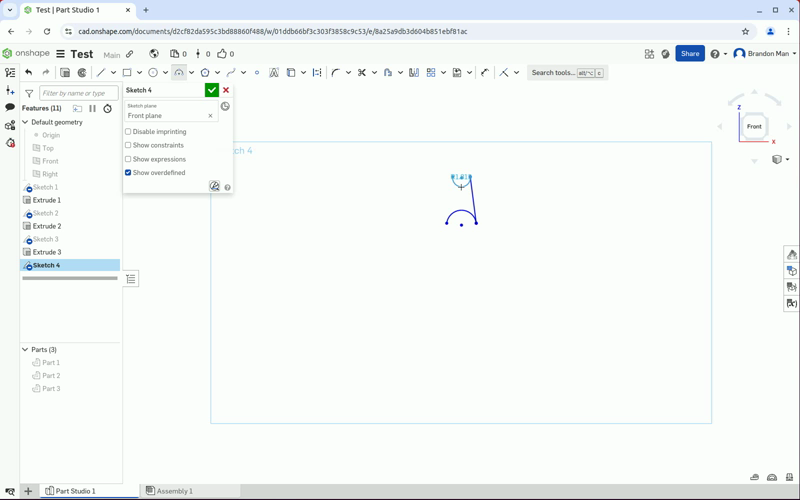
key_up(shift)
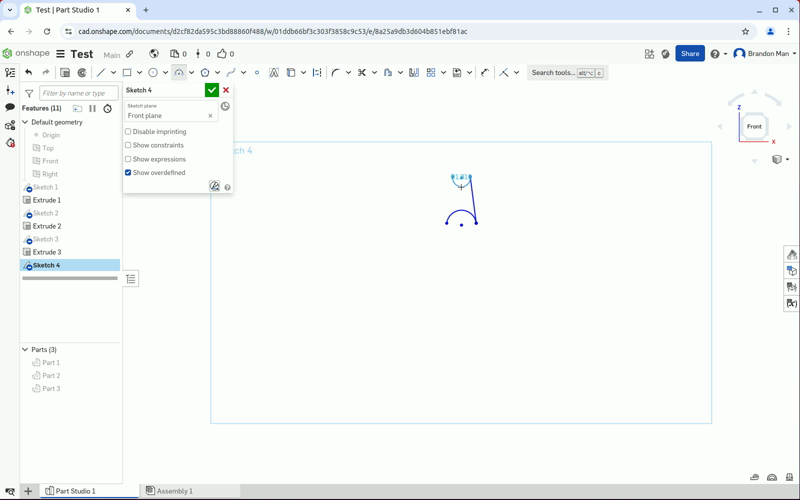
key(esc)
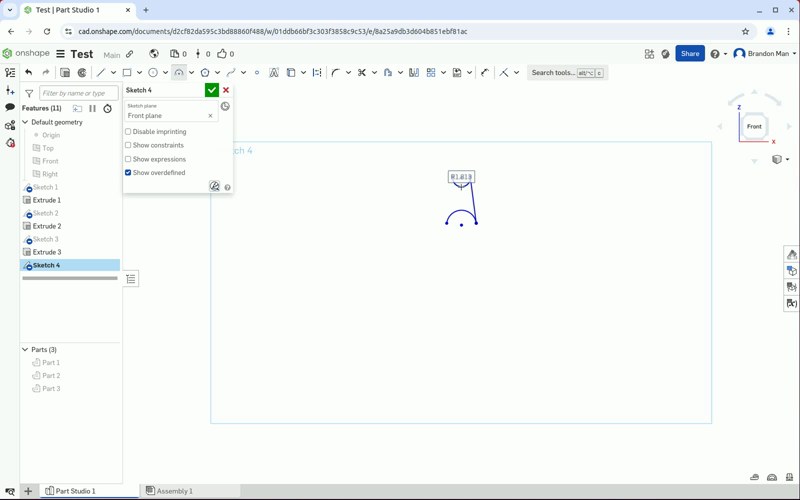
key(l)
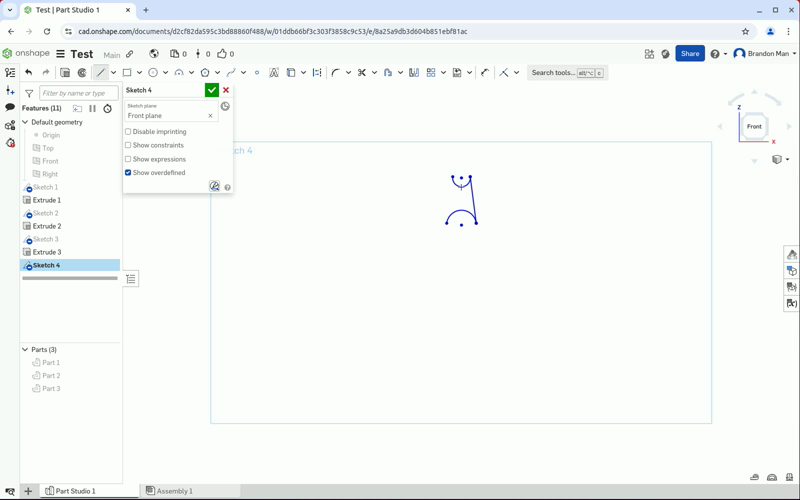
mouse_move(452, 176)
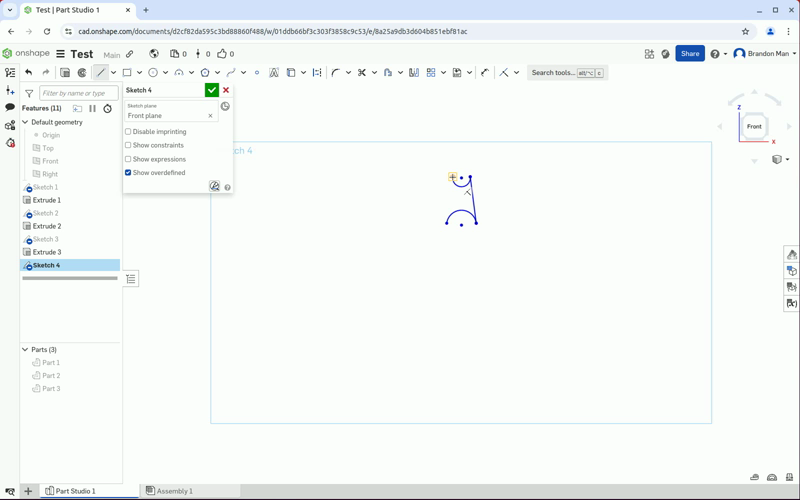
click(452, 176)
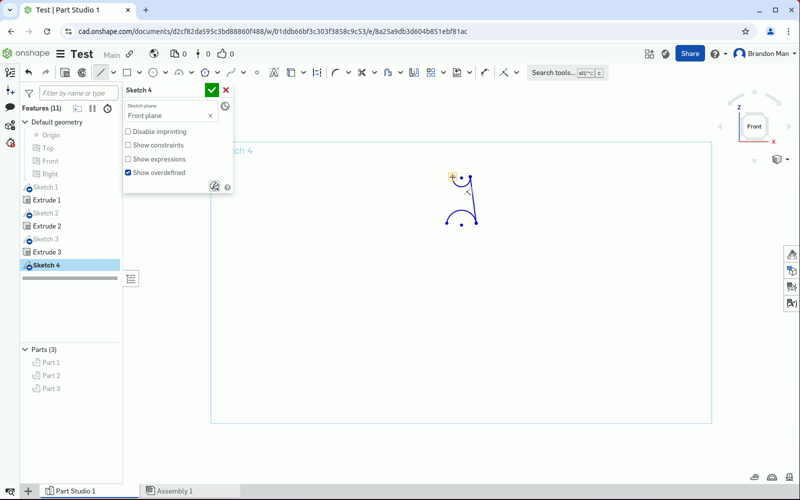
mouse_move(482, 176)
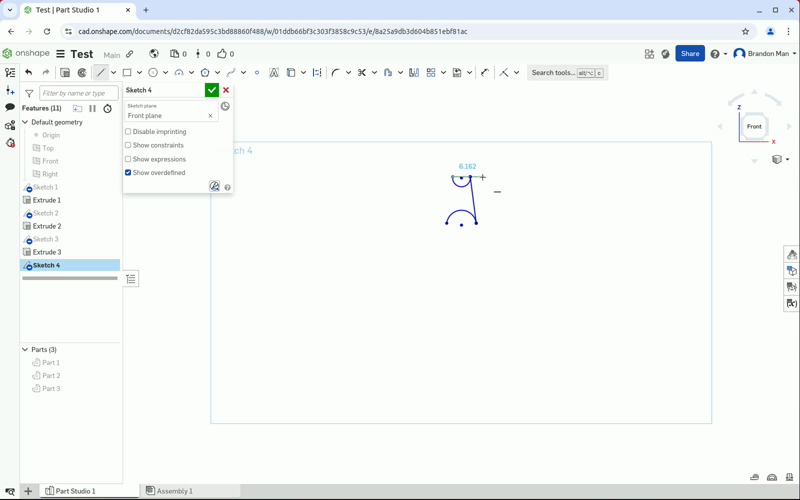
key_down(shift)
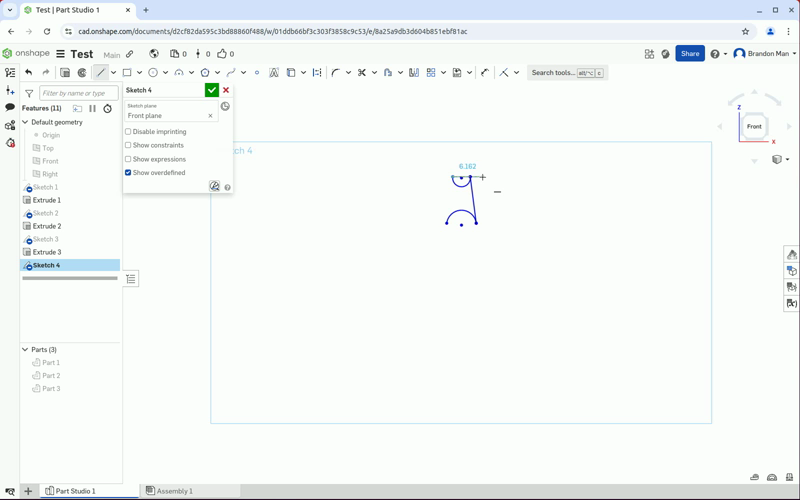
mouse_move(446, 223)
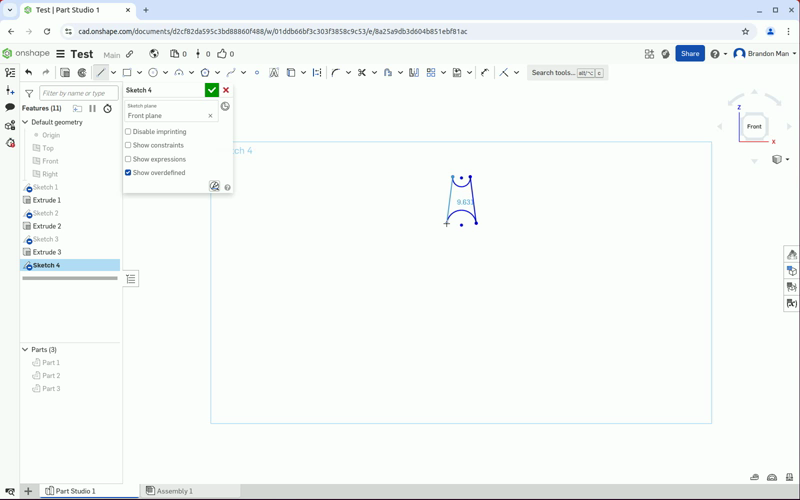
key_up(shift)
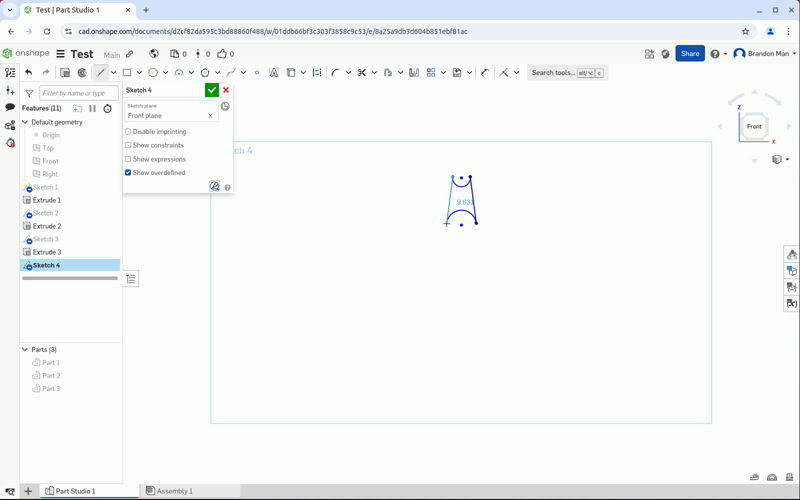
click(446, 223)
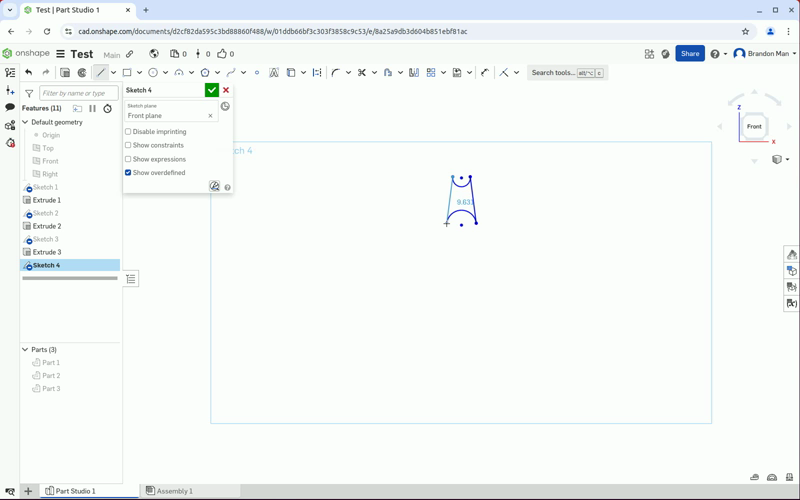
key(esc)
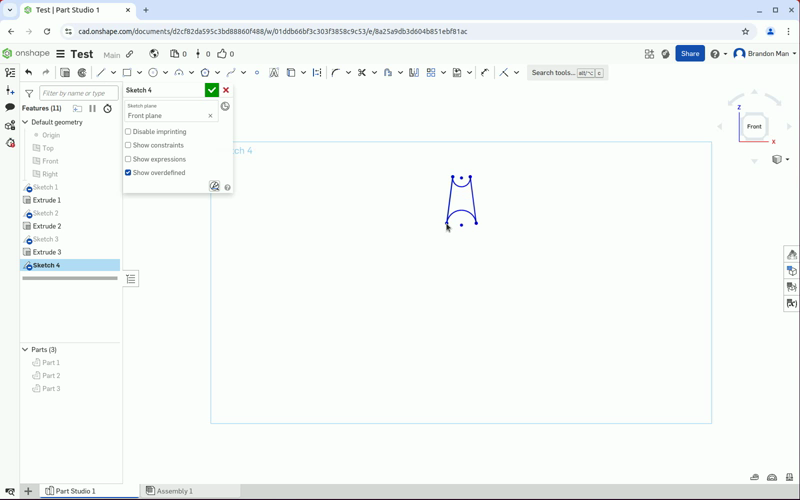
key(c)
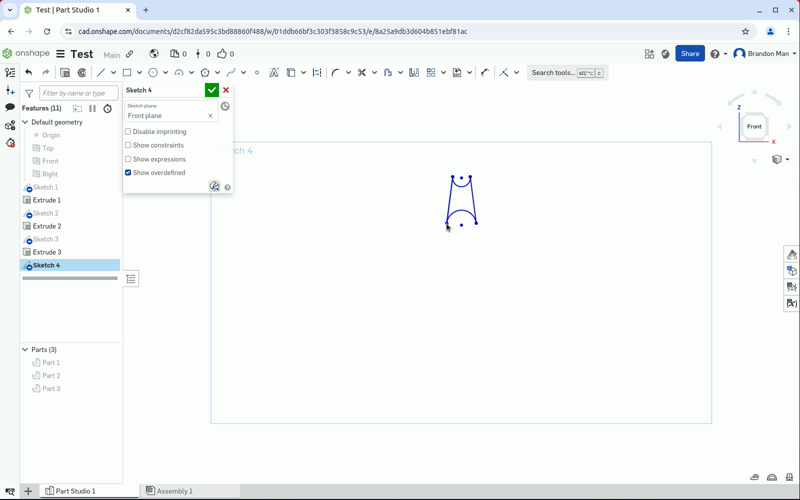
key_down(shift)
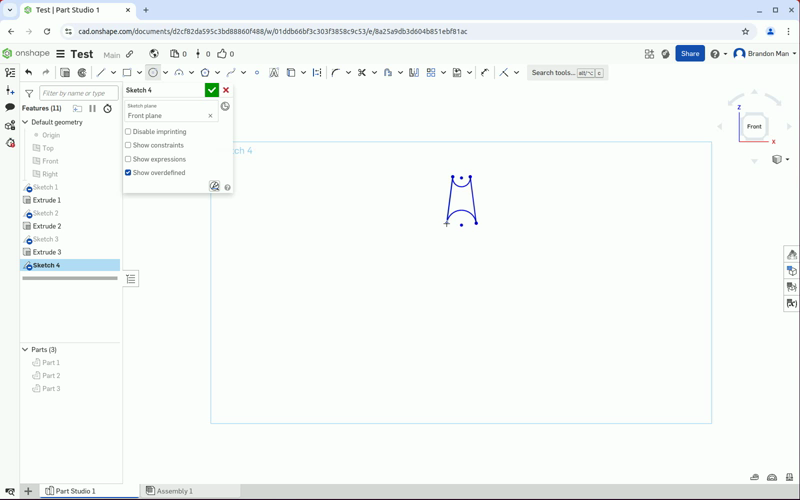
mouse_move(458, 191)
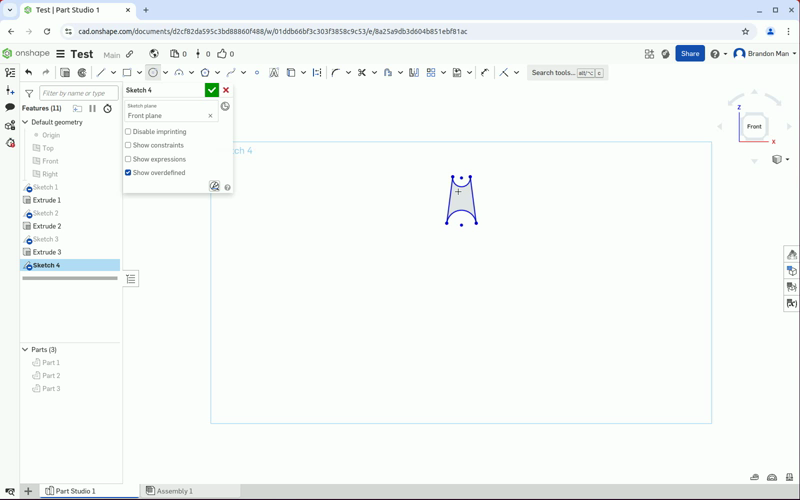
click(458, 191)
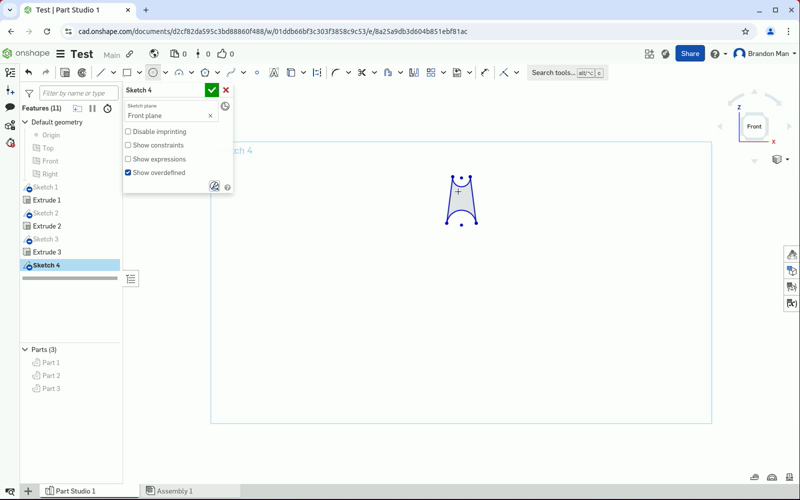
key_up(shift)
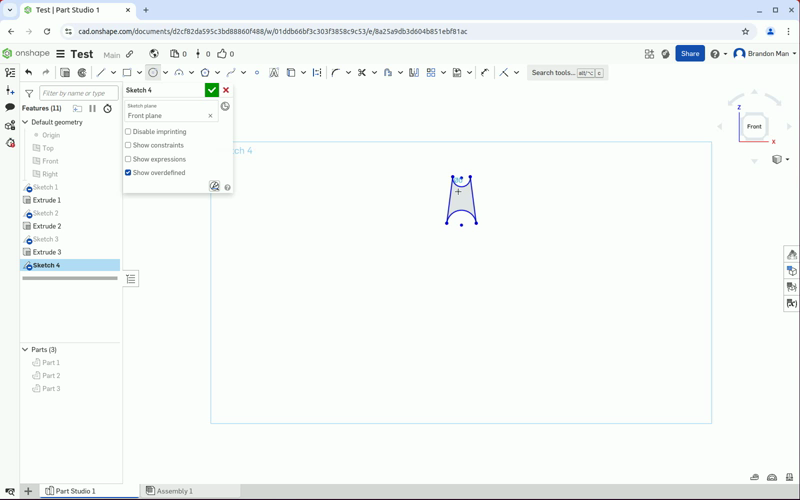
mouse_move(461, 191)
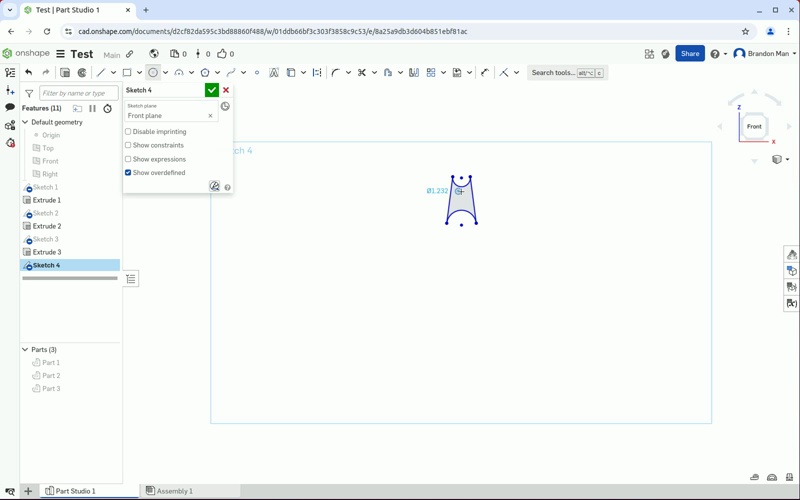
scroll(6)
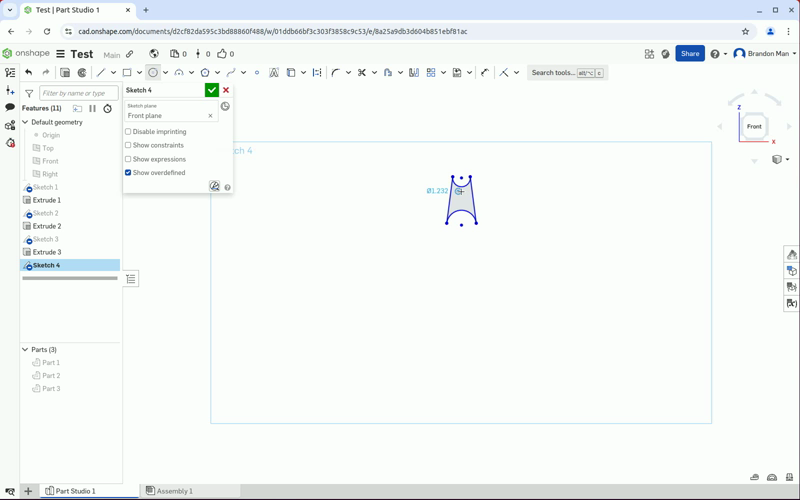
scroll(6)
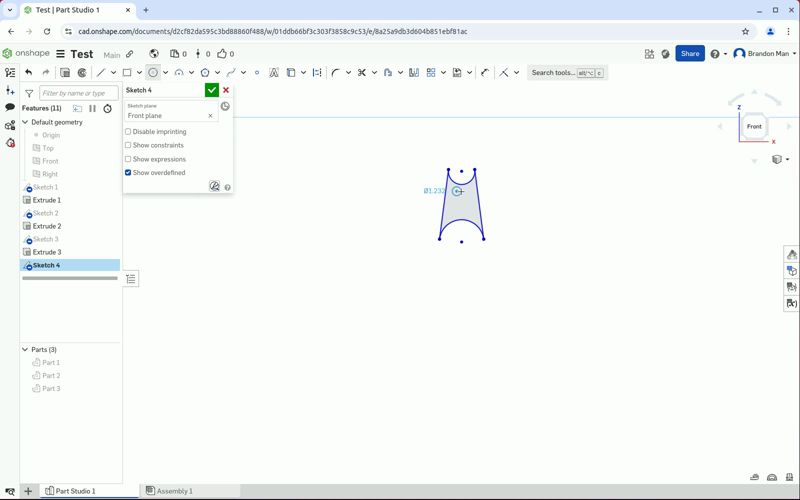
scroll(6)
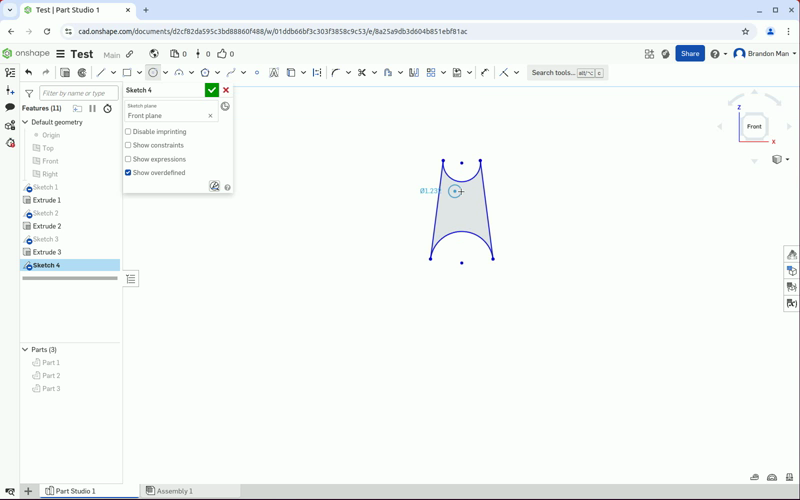
scroll(6)
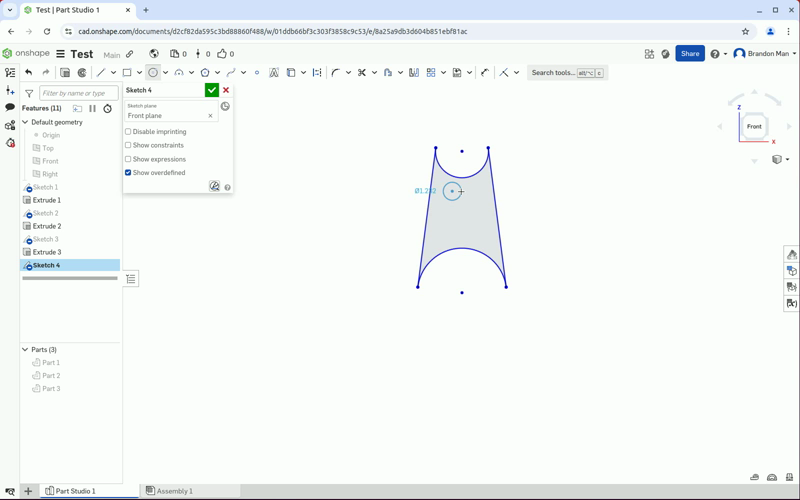
scroll(6)
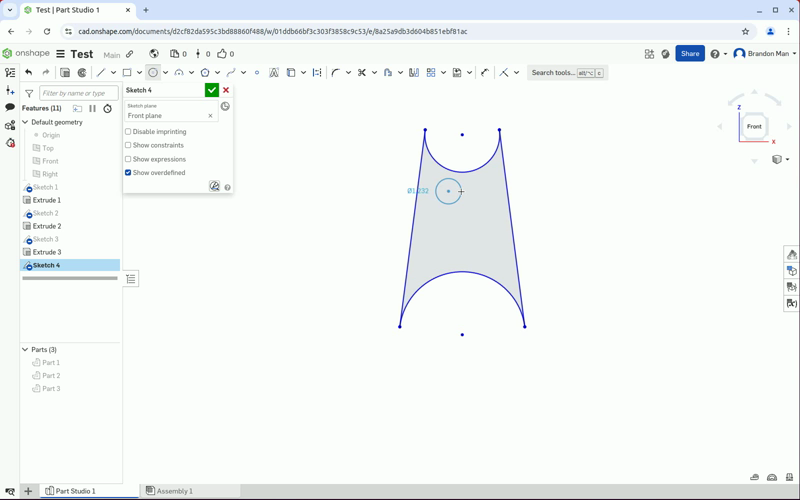
scroll(6)
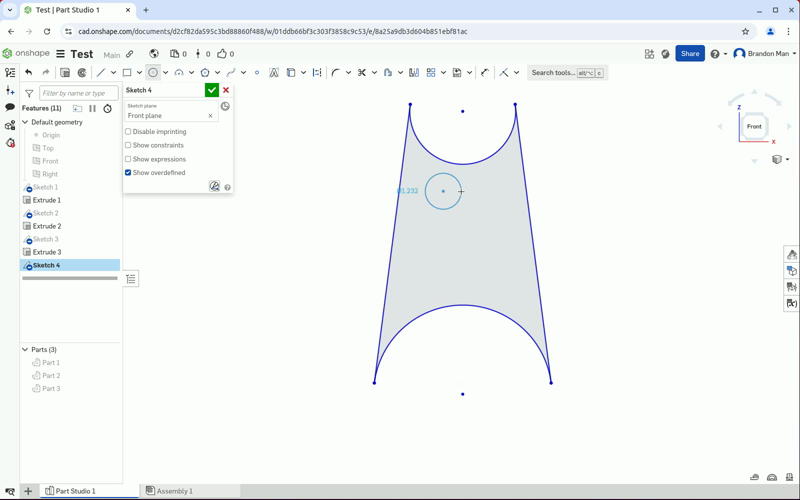
scroll(6)
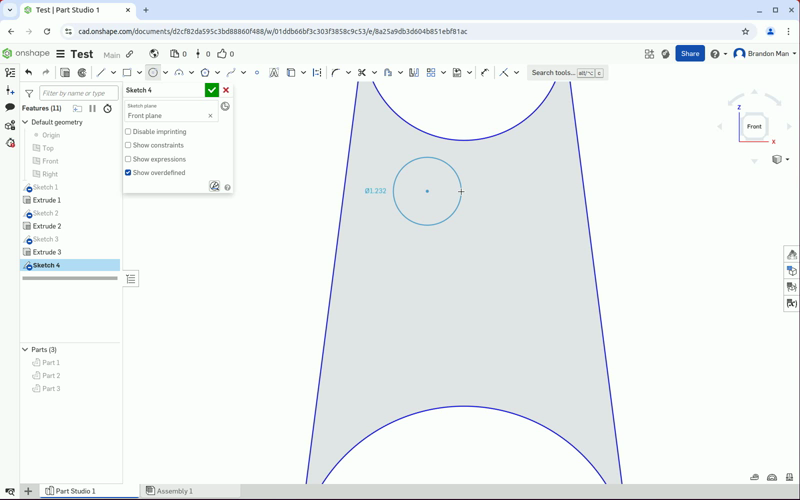
click(461, 191)
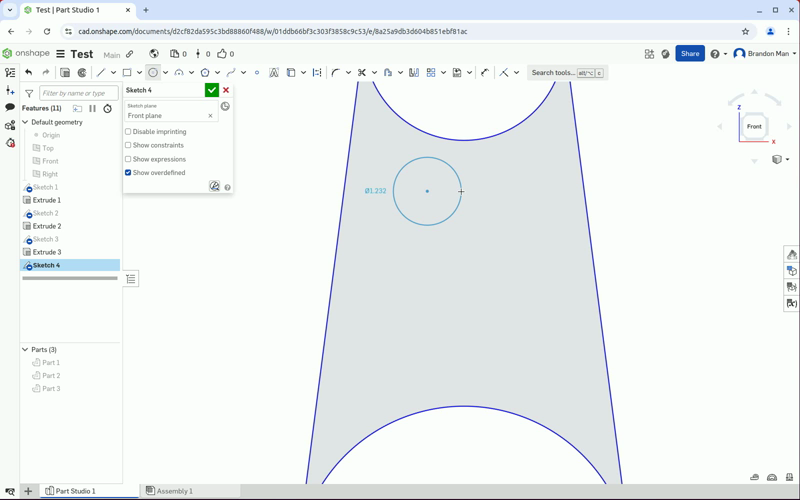
scroll(-6)
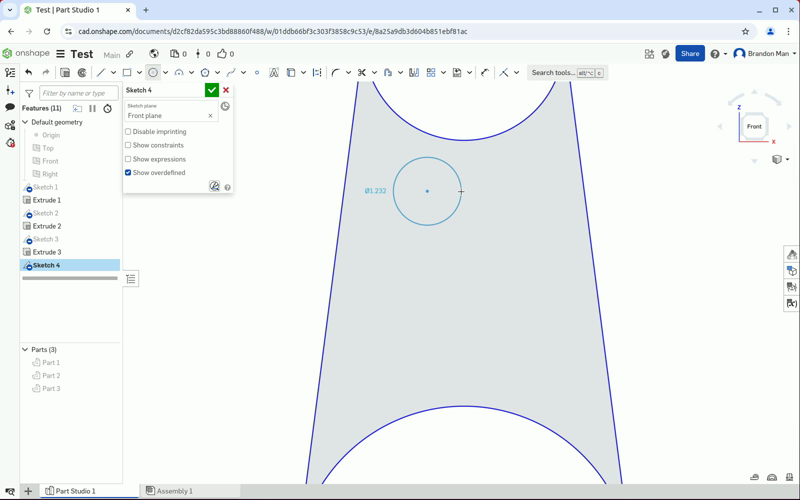
scroll(-6)
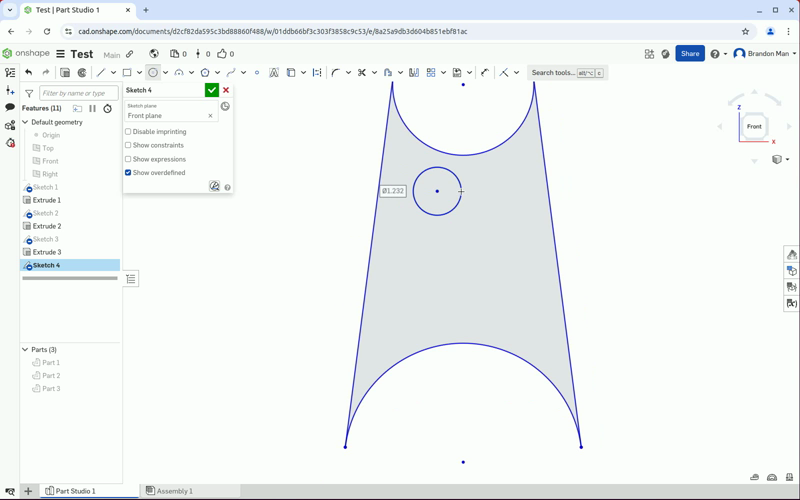
scroll(-6)
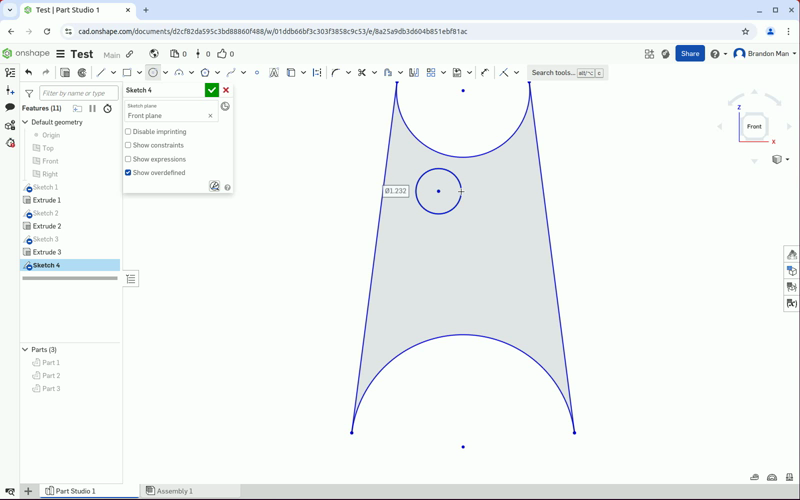
scroll(-6)
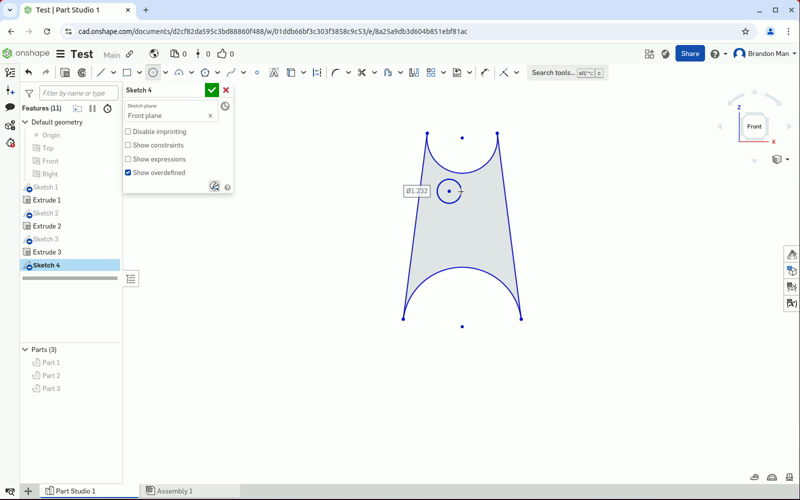
scroll(-6)
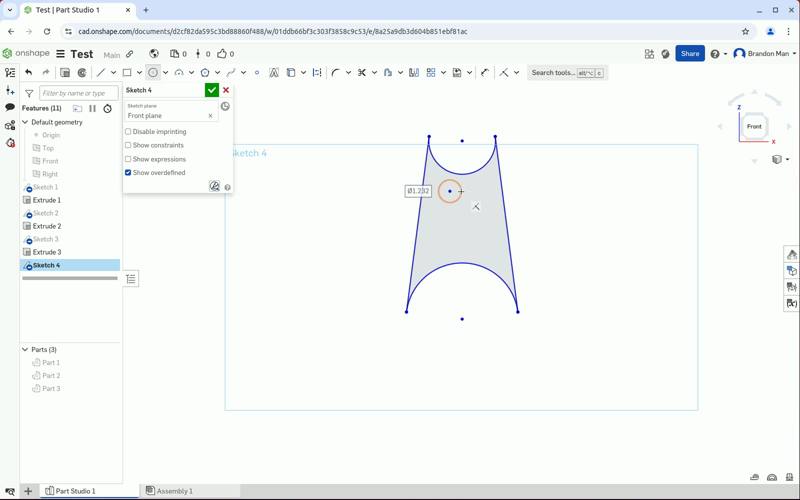
scroll(-6)
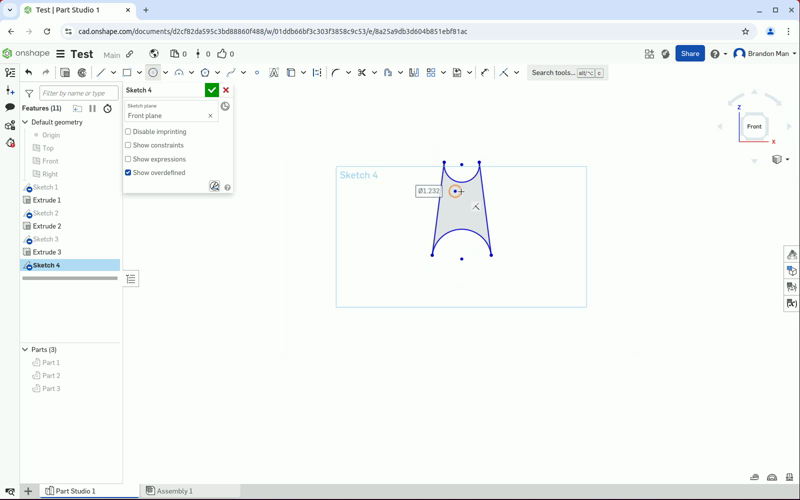
scroll(-6)
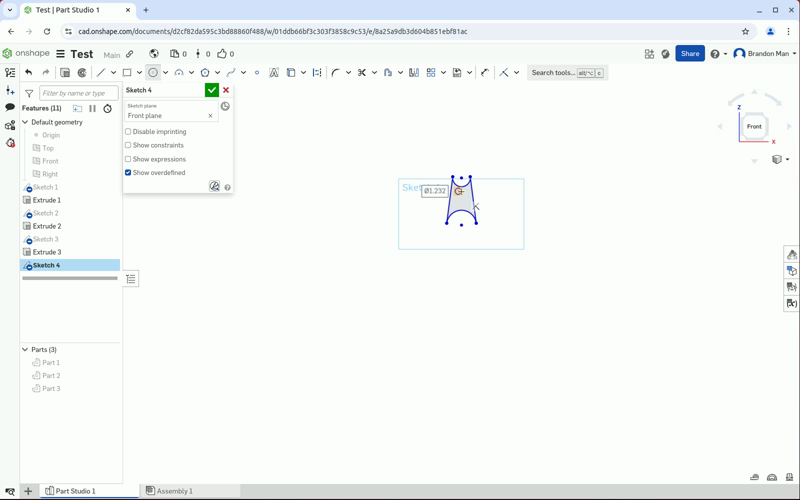
key(esc)
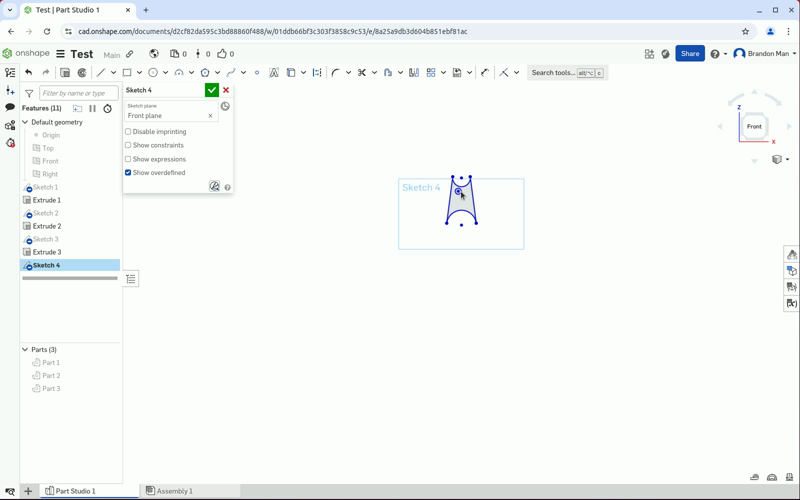
mouse_move(466, 200)
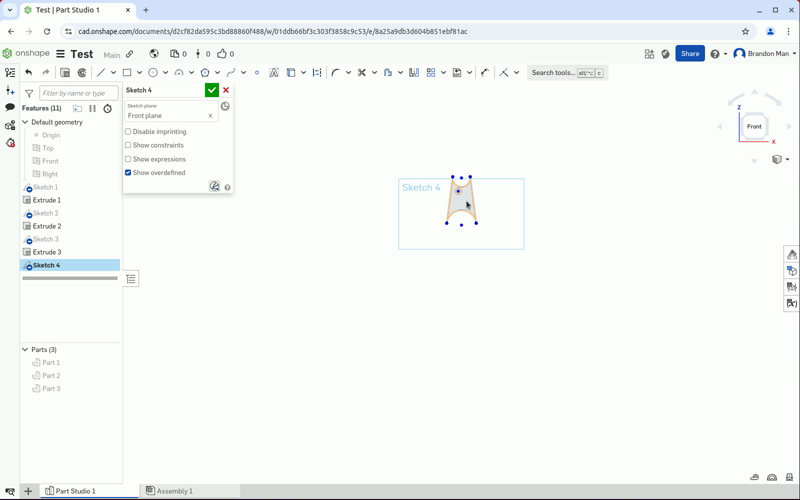
scroll(6)
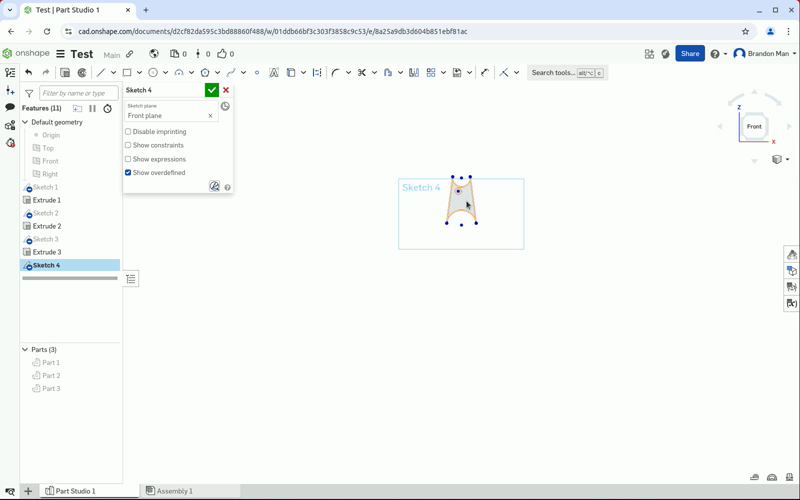
scroll(6)
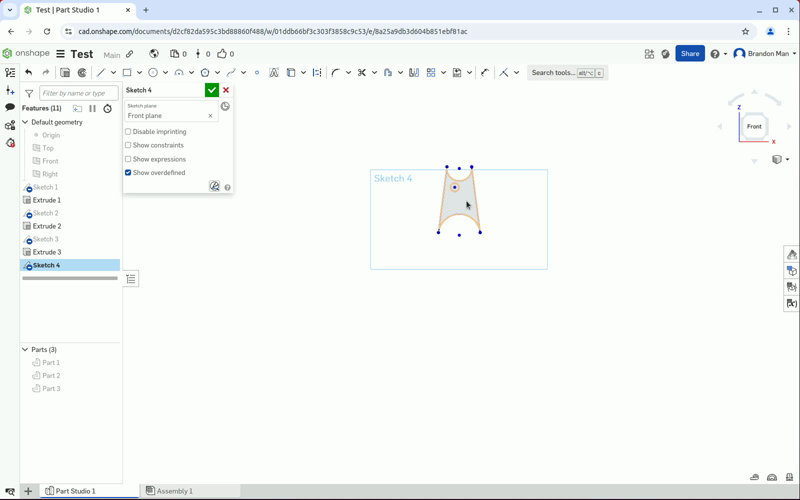
scroll(6)
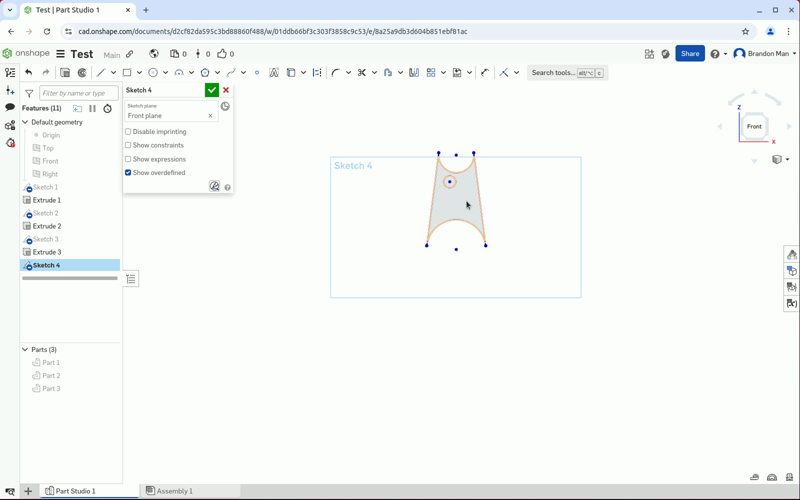
scroll(6)
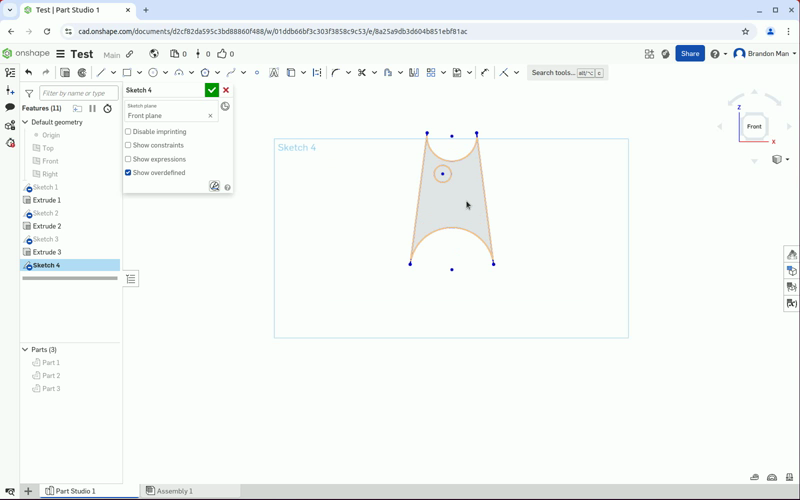
scroll(6)
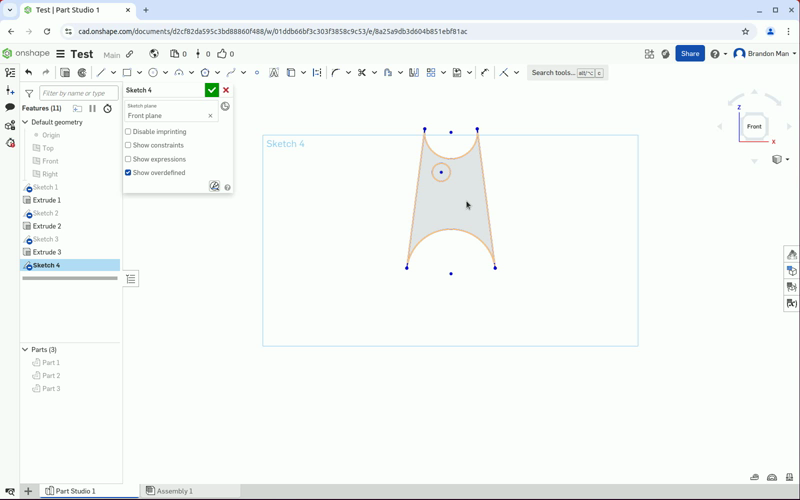
scroll(6)
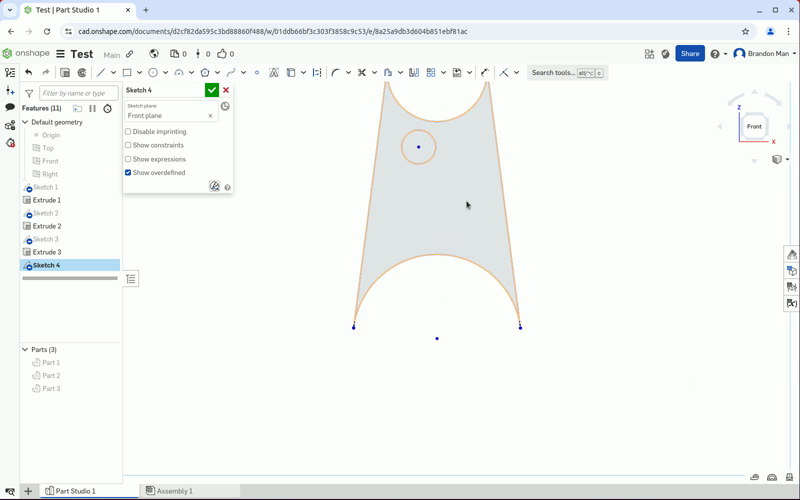
scroll(6)
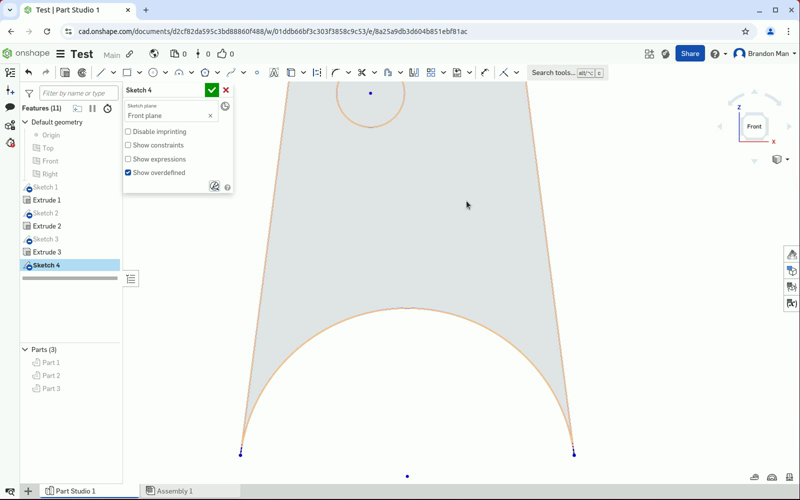
click(466, 200)
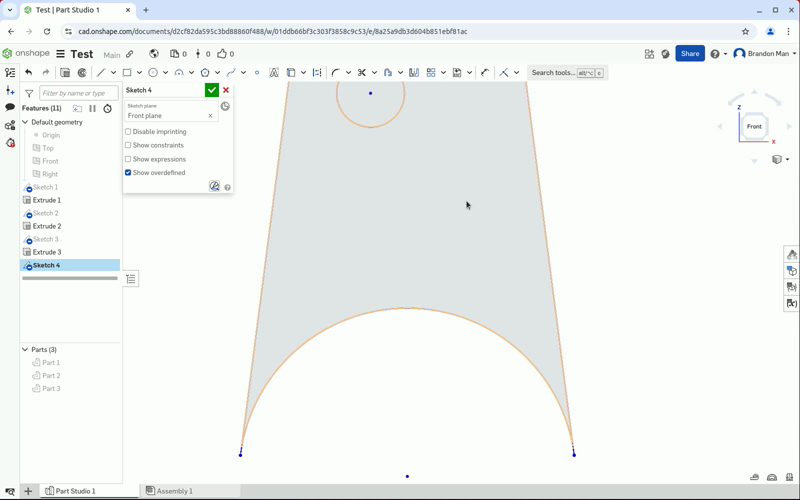
scroll(-6)
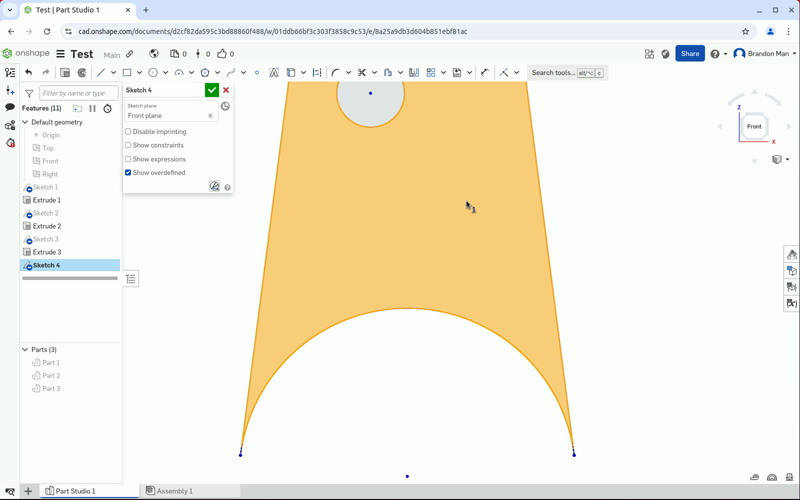
scroll(-6)
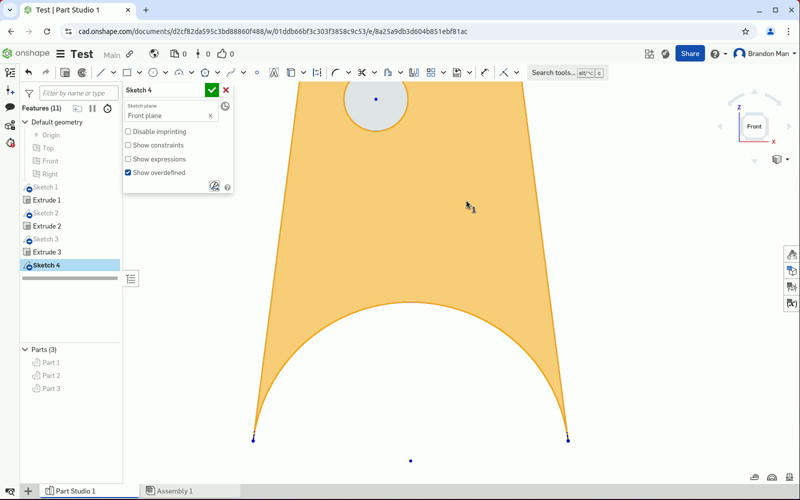
scroll(-6)
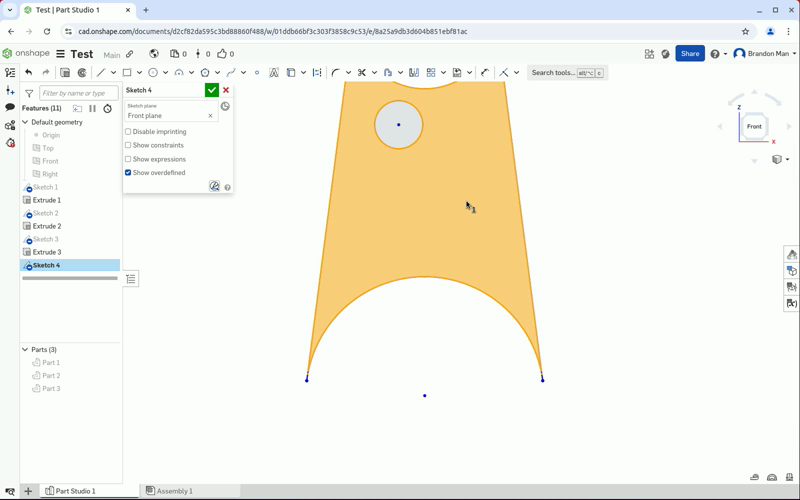
scroll(-6)
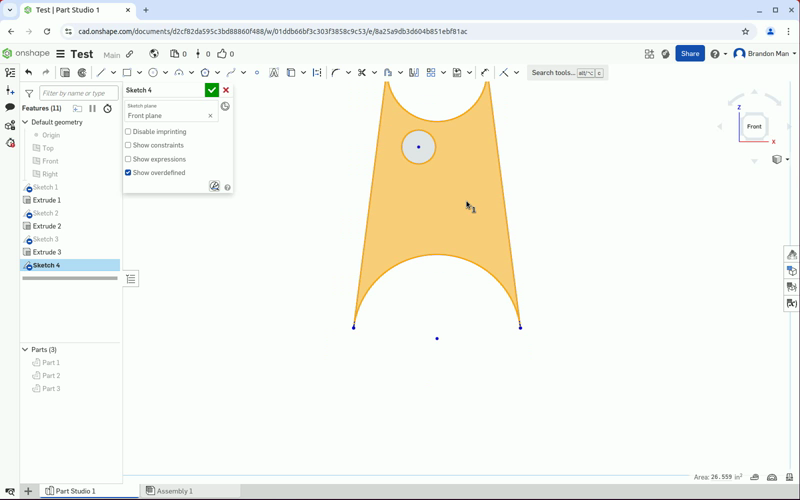
scroll(-6)
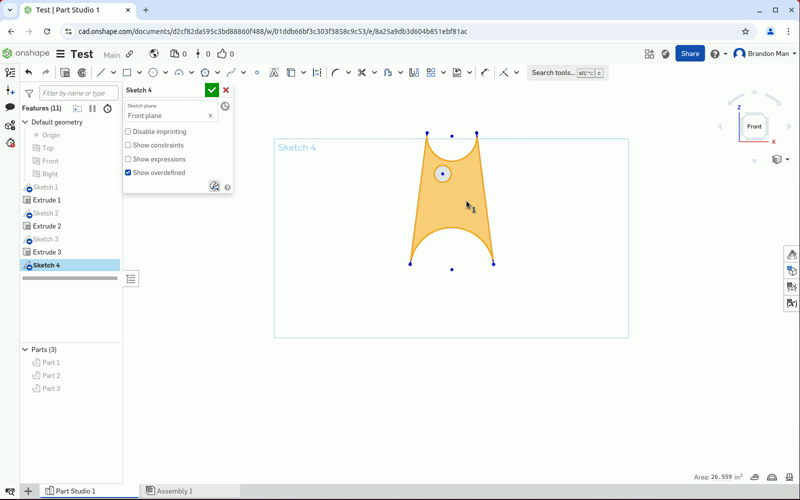
scroll(-6)
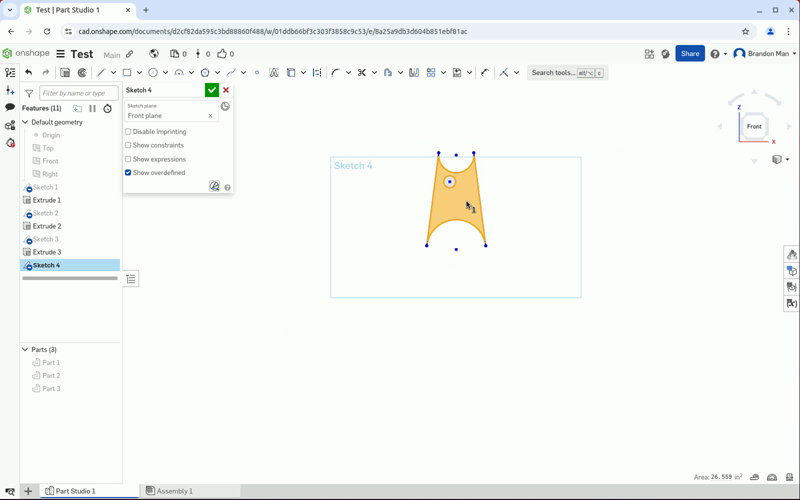
scroll(-6)
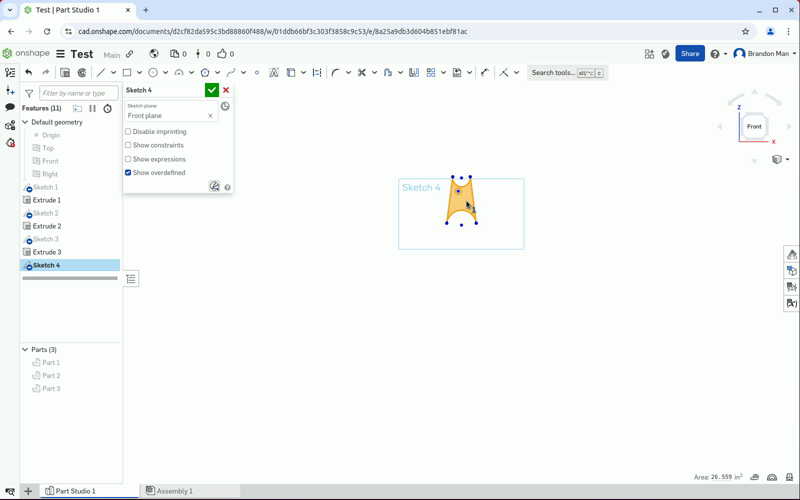
mouse_move(73, 352)
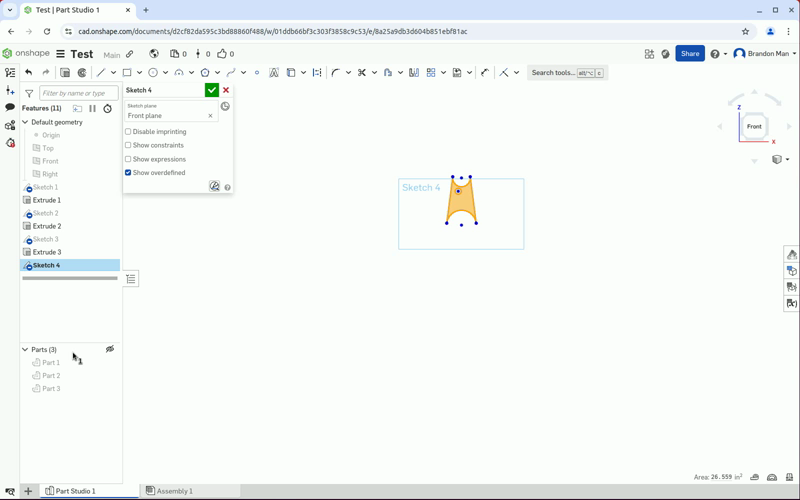
key(shift+y)
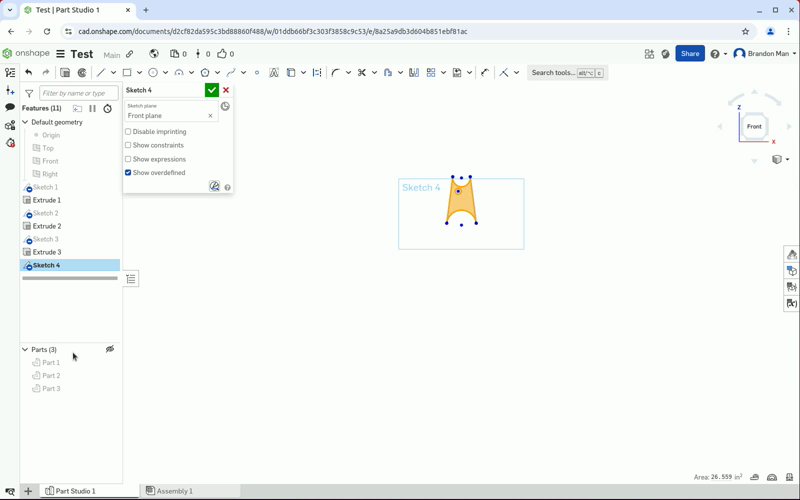
key(shift+e)
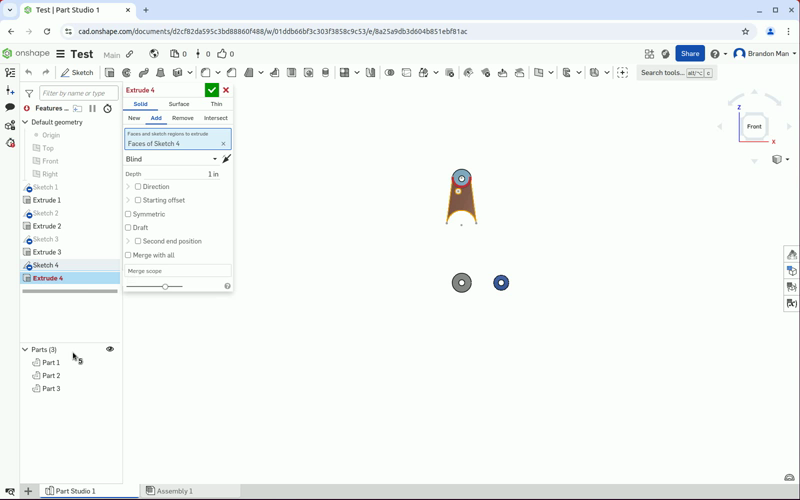
mouse_move(143, 106)
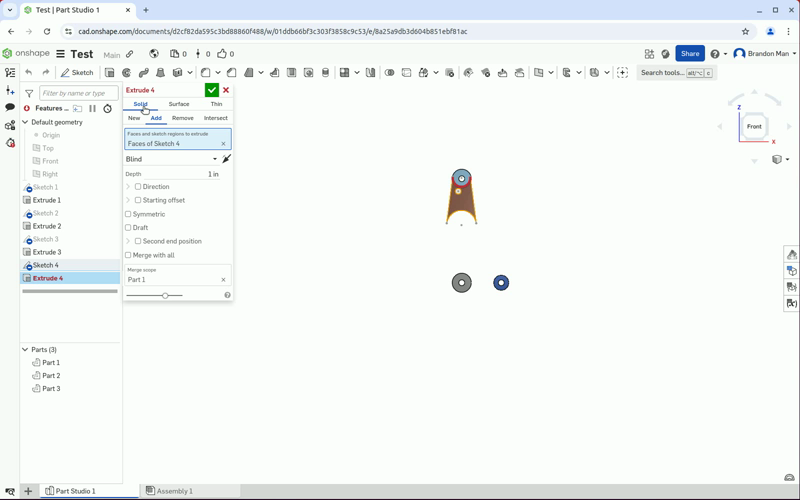
click(143, 106)
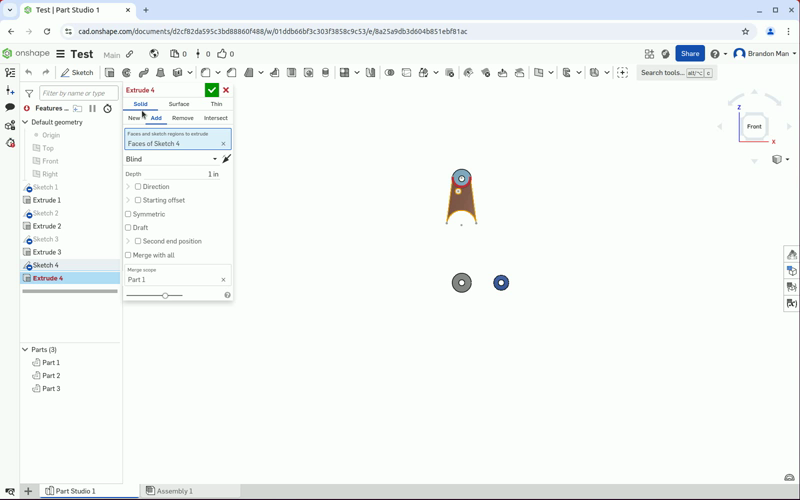
mouse_move(137, 120)
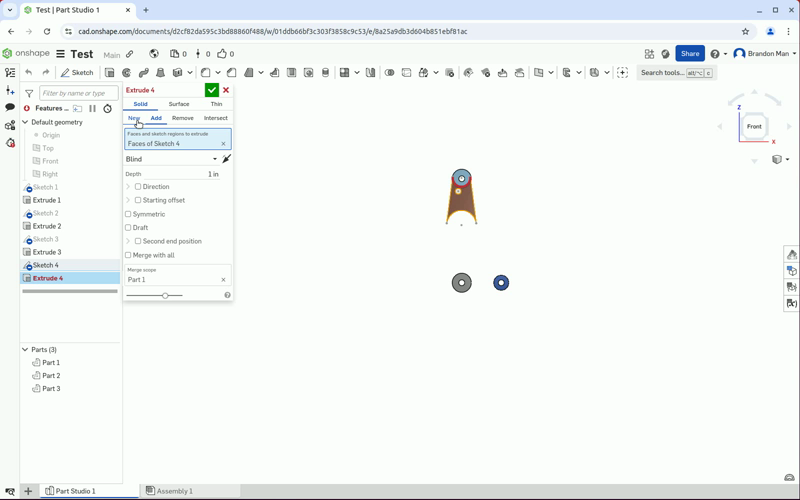
click(137, 120)
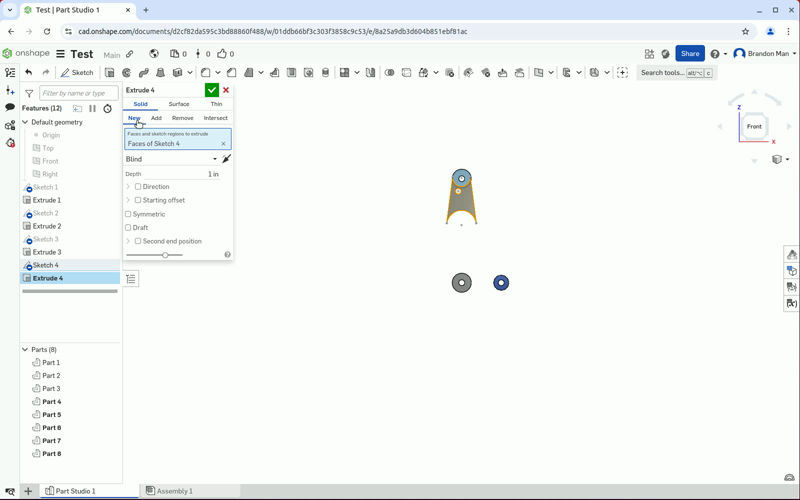
key(tab, 4)
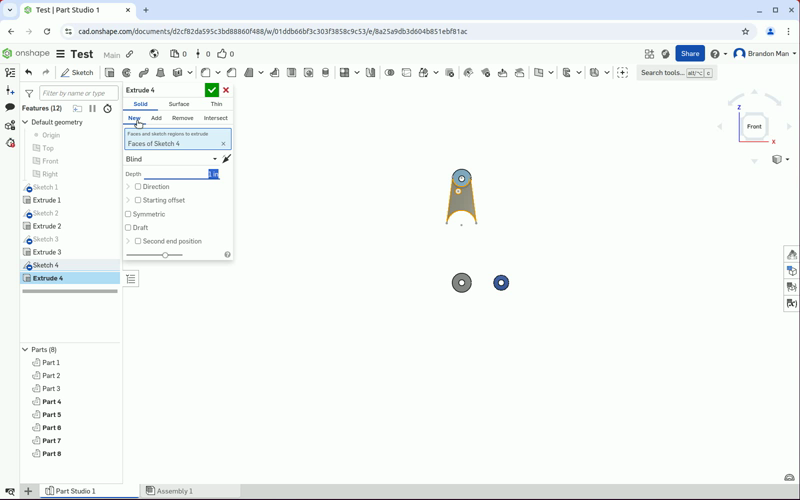
text(0.481)
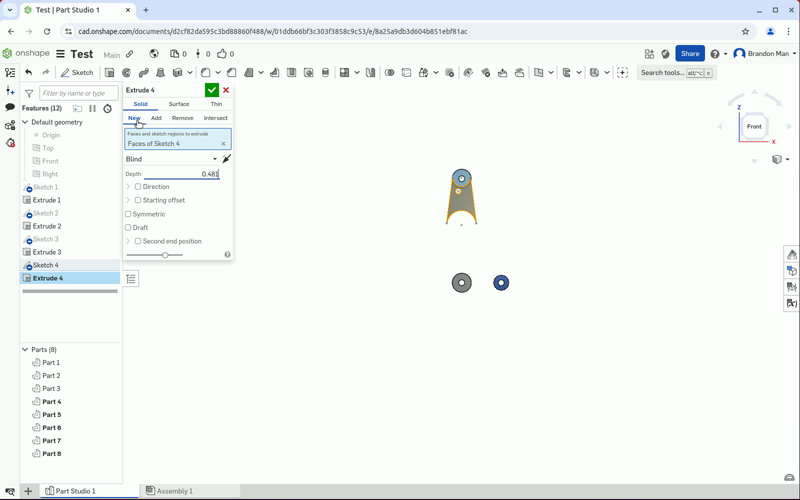
key(enter)
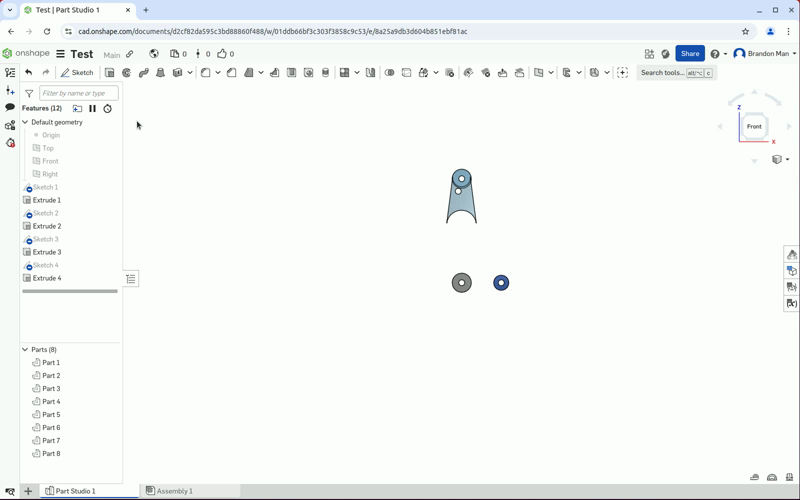
key(shift+h)
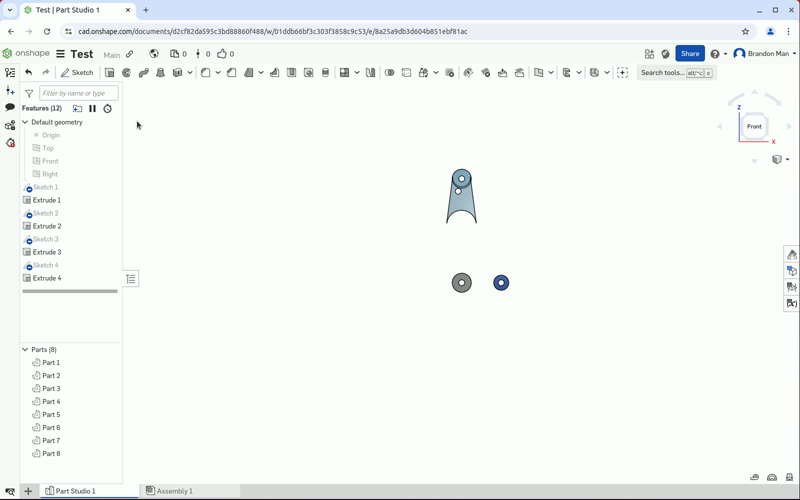
key(shift+h)
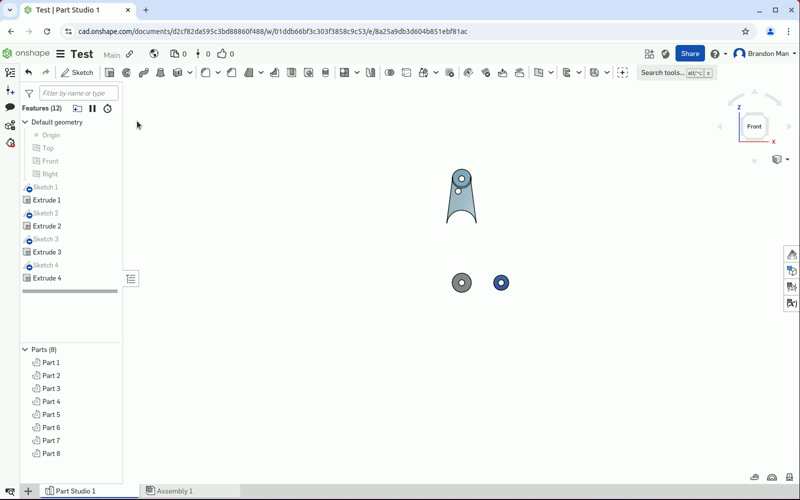
mouse_move(73, 189)
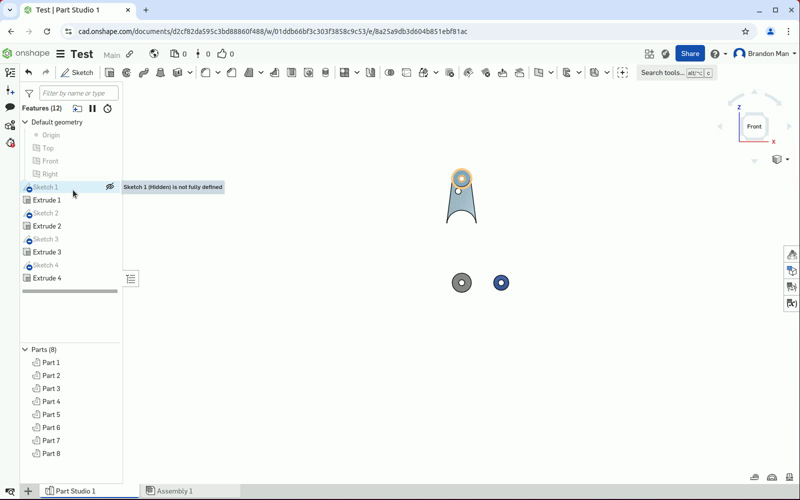
click(73, 189)
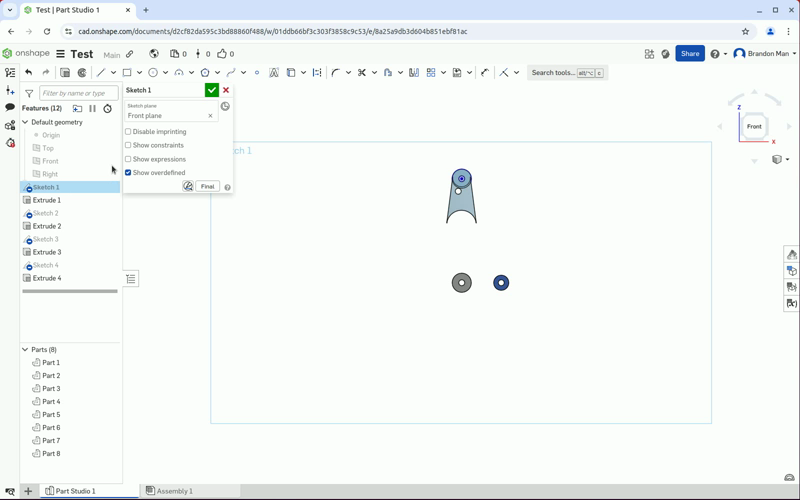
mouse_move(229, 92)
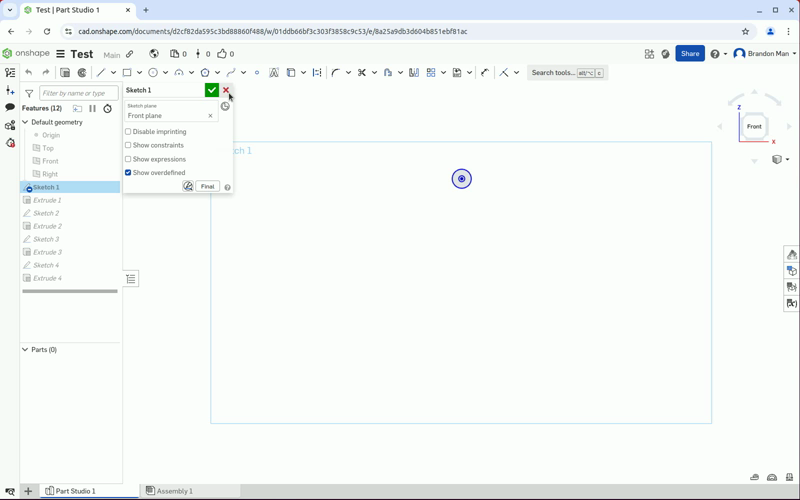
click(229, 92)
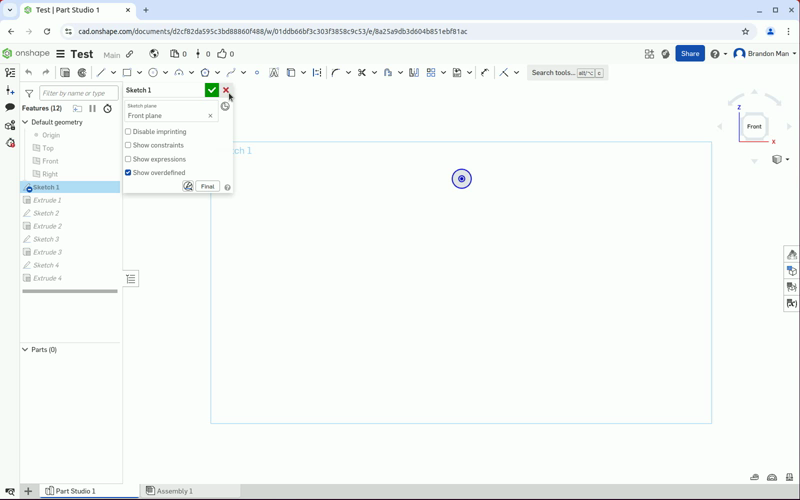
key(shift+s)
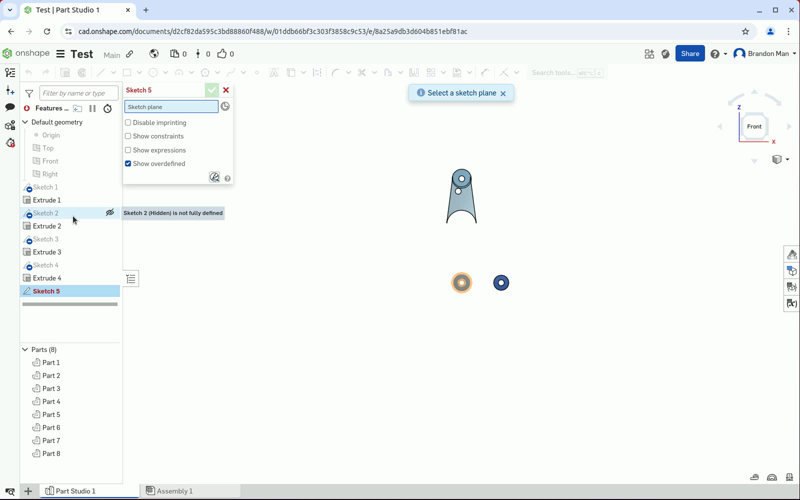
scroll(3)
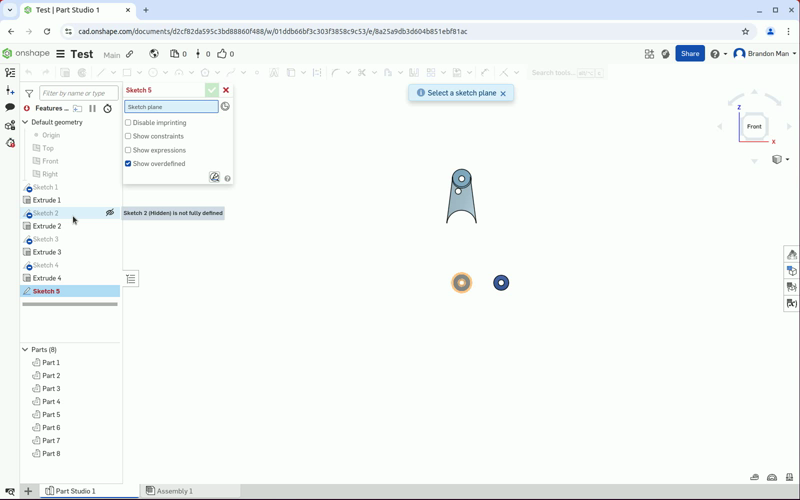
mouse_move(73, 163)
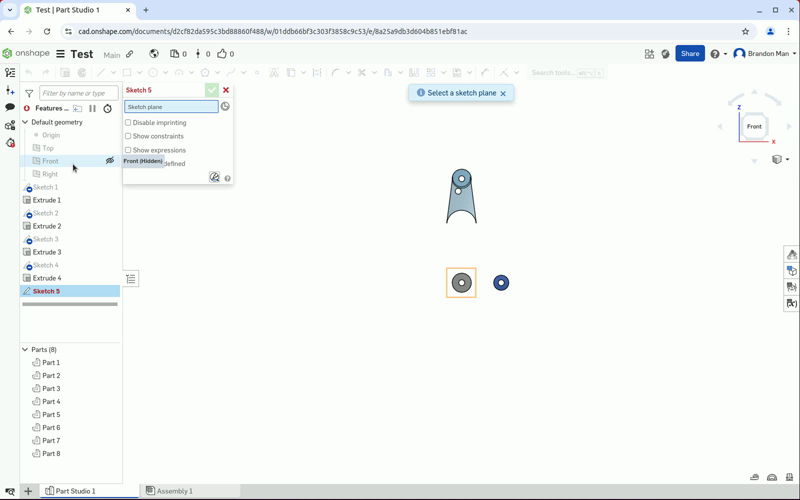
click(73, 163)
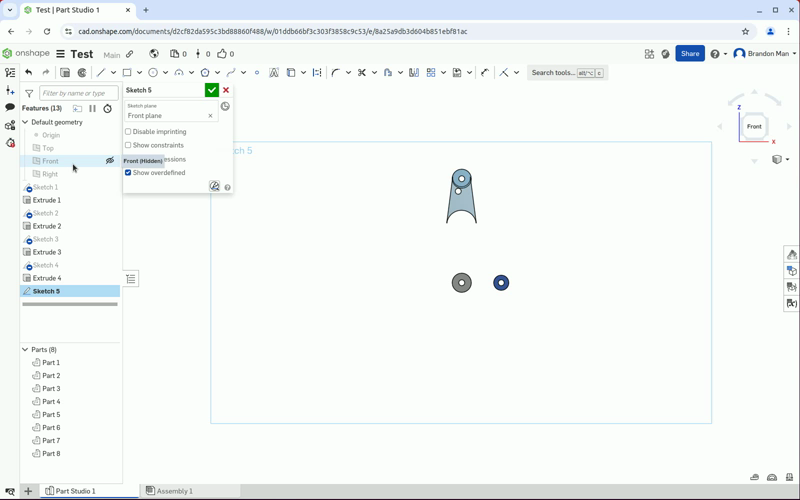
mouse_move(73, 352)
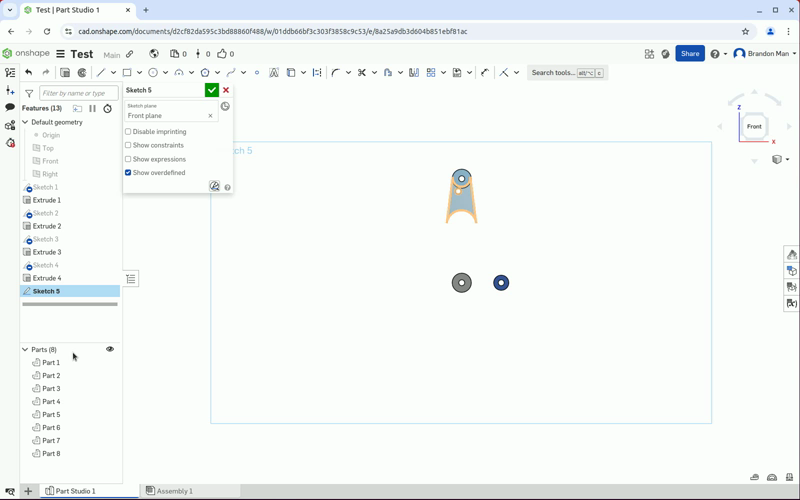
key(y)
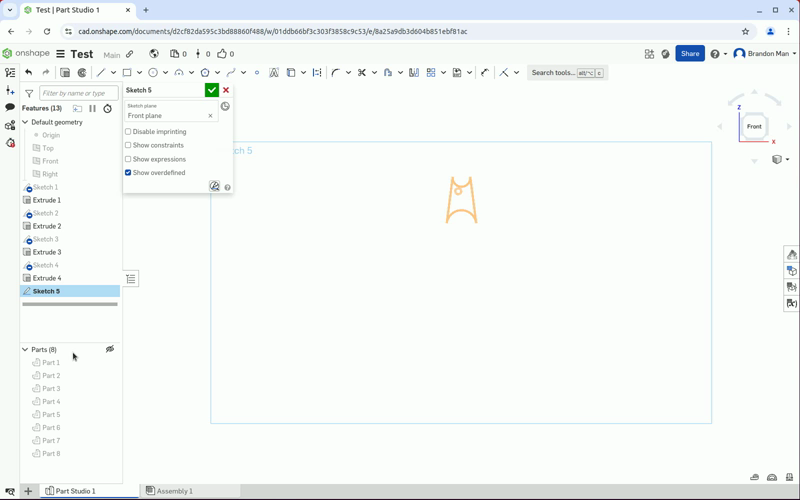
key(c)
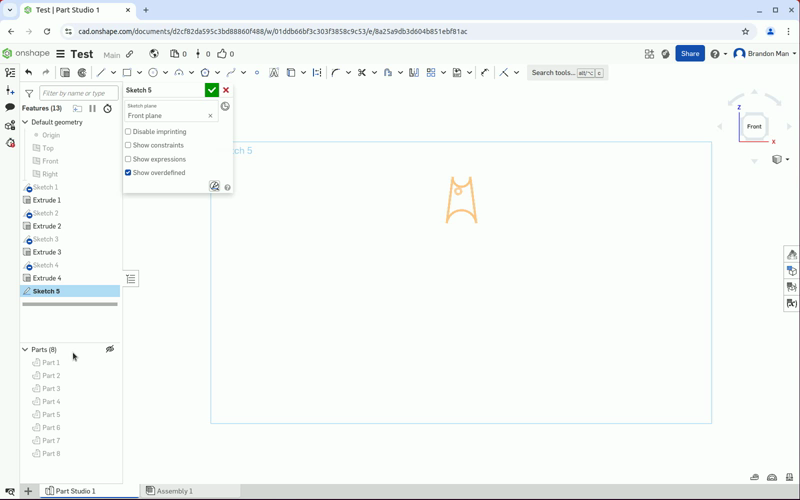
key_down(shift)
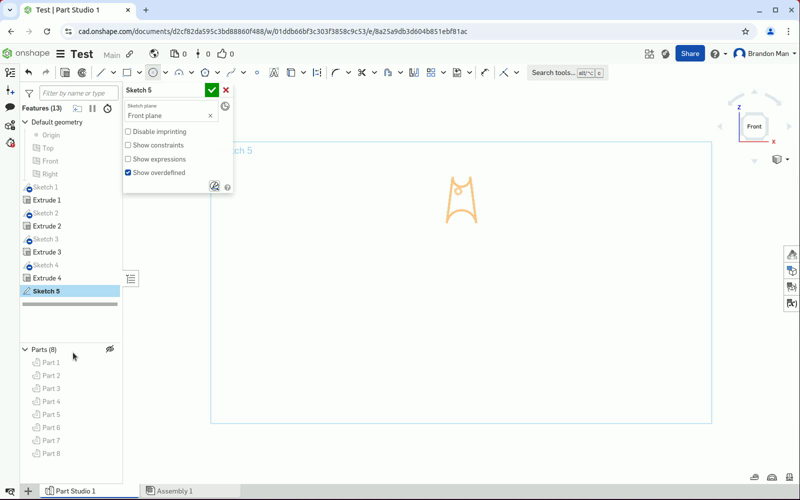
mouse_move(461, 225)
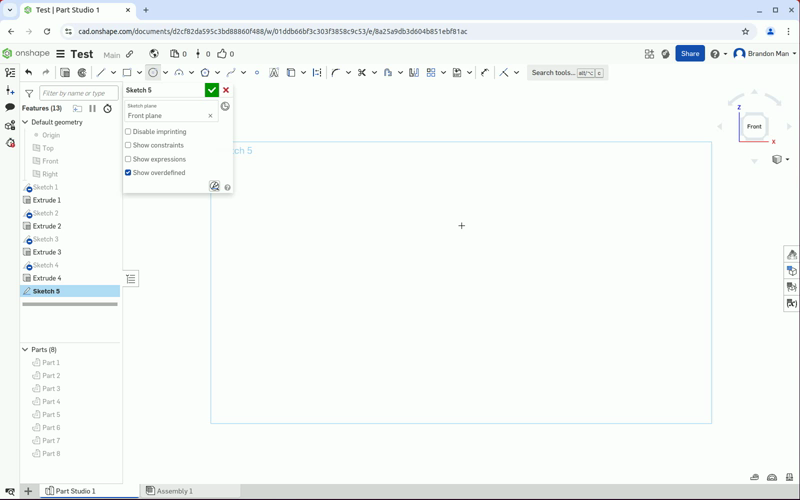
click(461, 225)
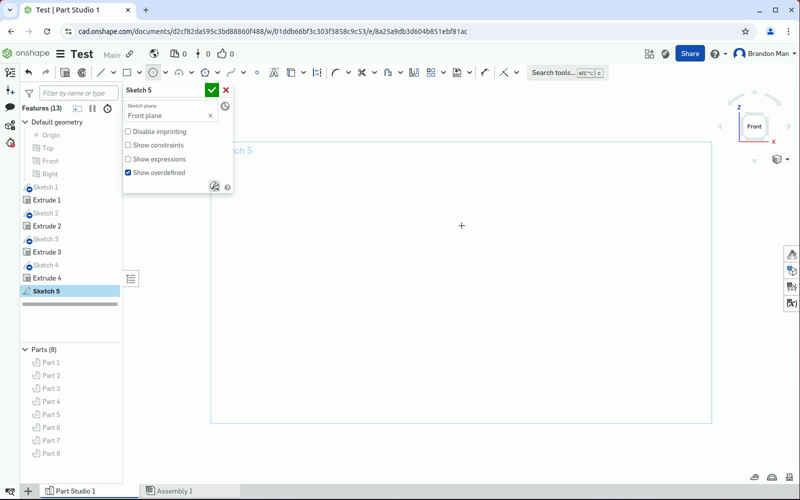
key_up(shift)
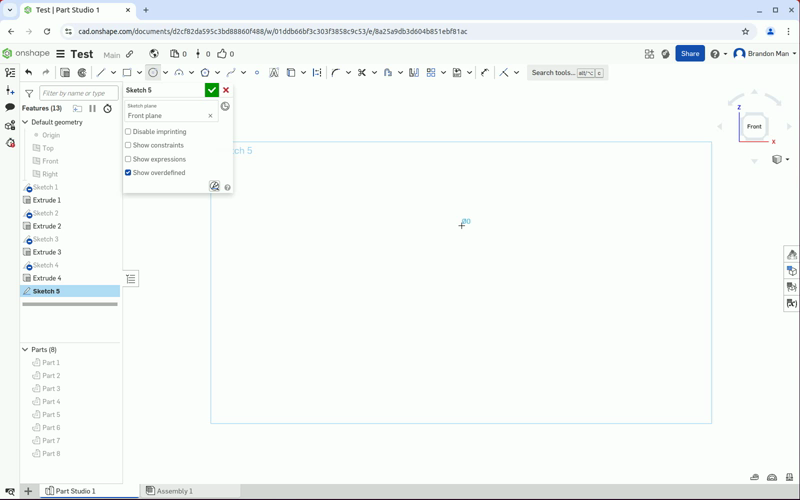
mouse_move(477, 225)
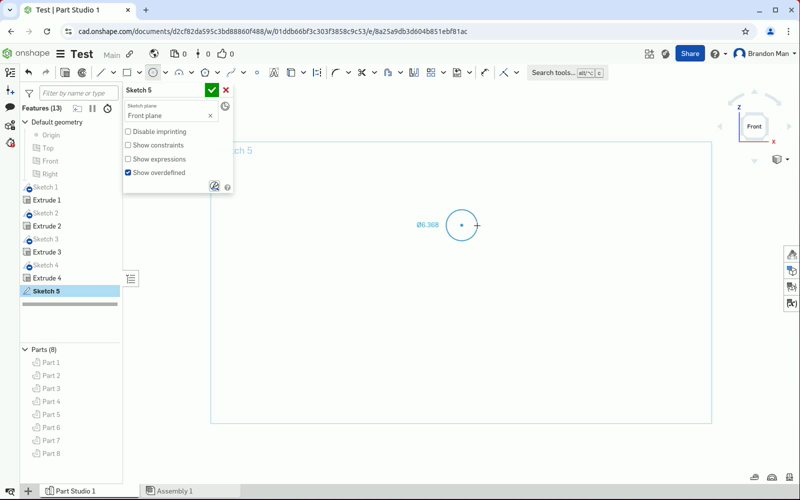
click(477, 225)
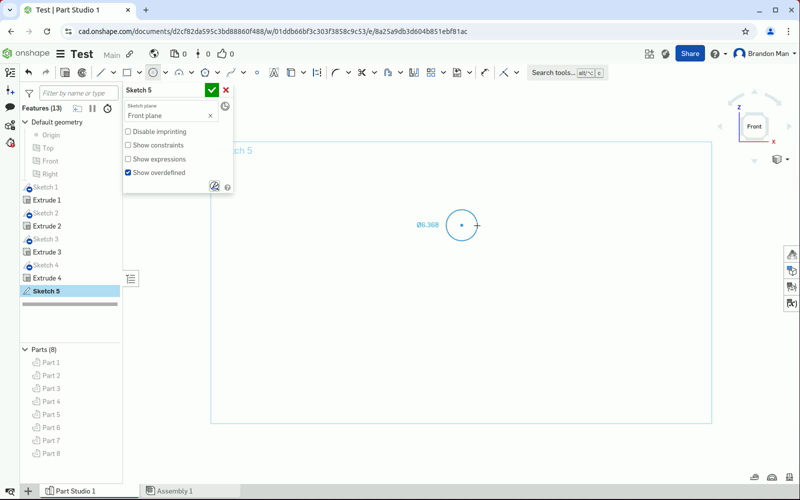
key(esc)
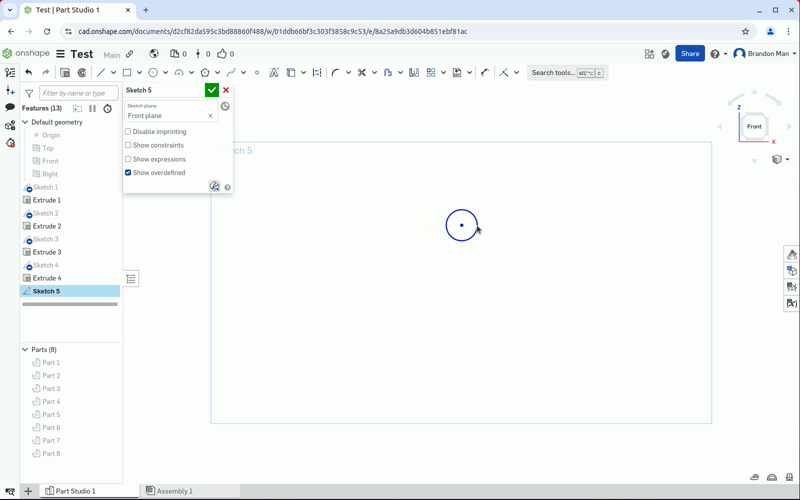
key(c)
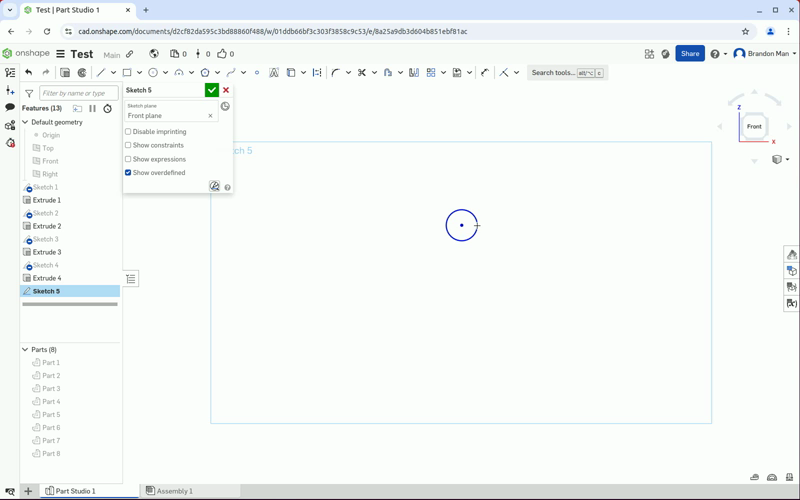
key_down(shift)
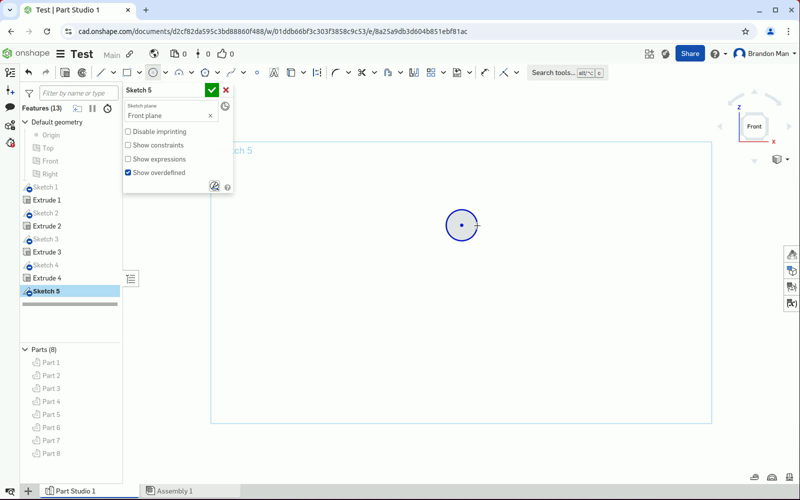
mouse_move(461, 225)
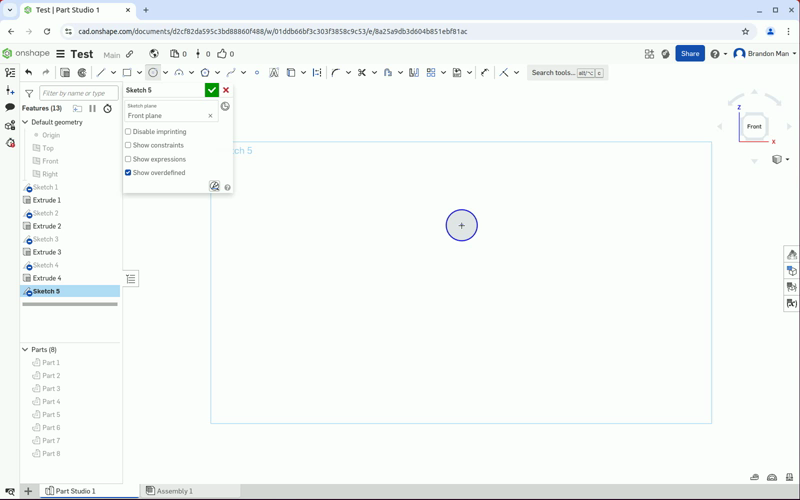
click(461, 225)
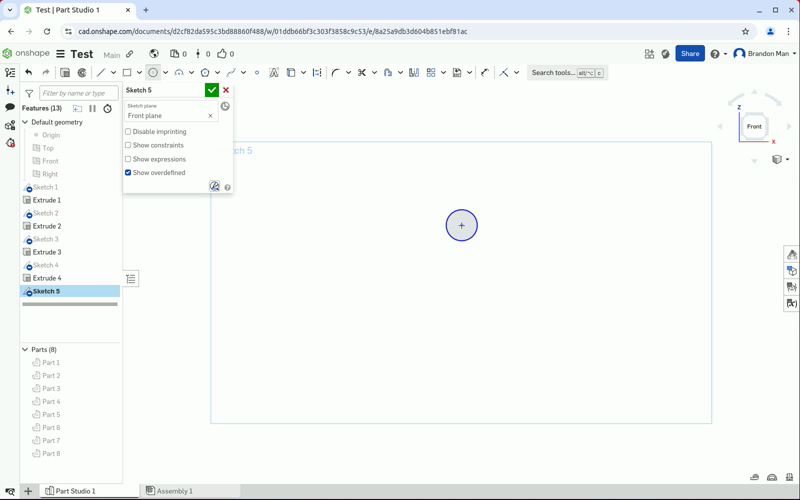
key_up(shift)
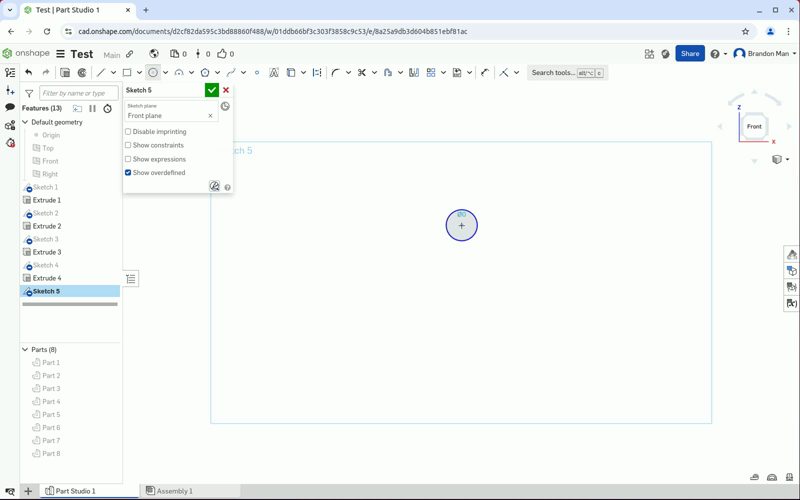
mouse_move(465, 225)
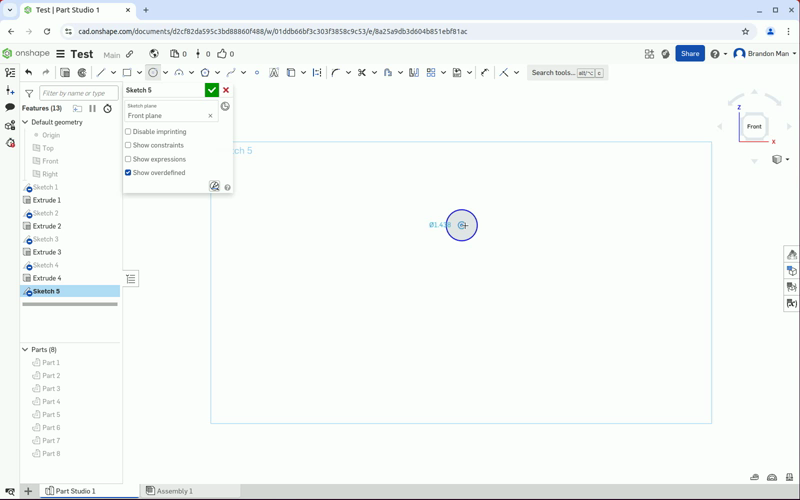
scroll(6)
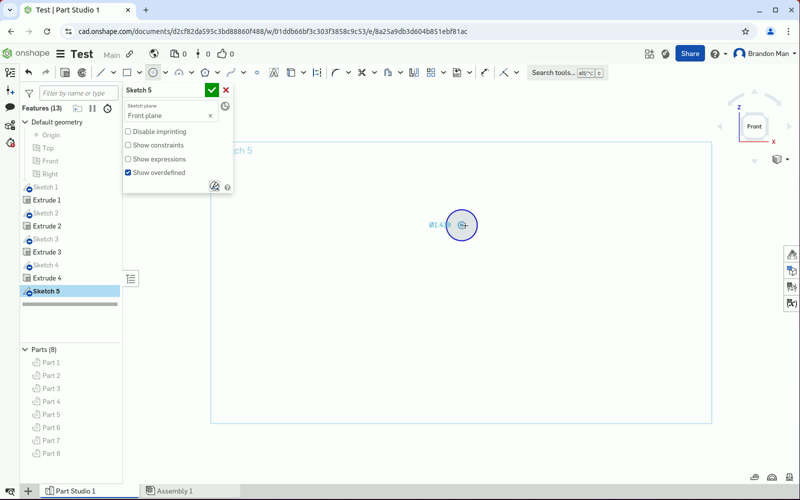
scroll(6)
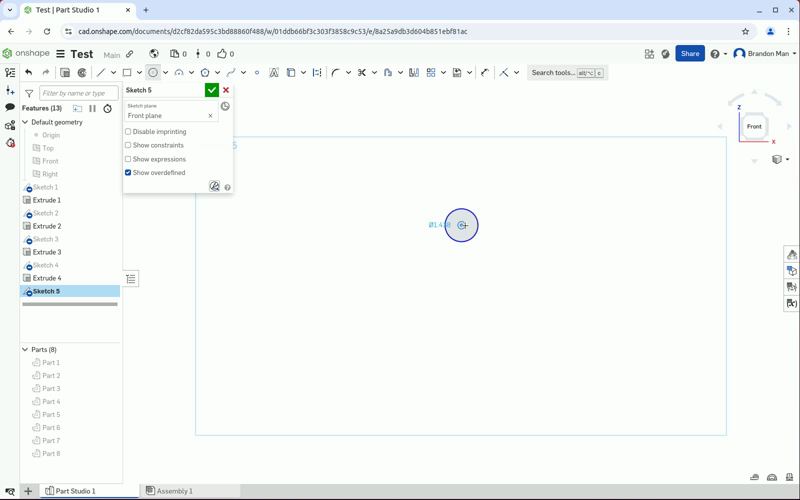
scroll(6)
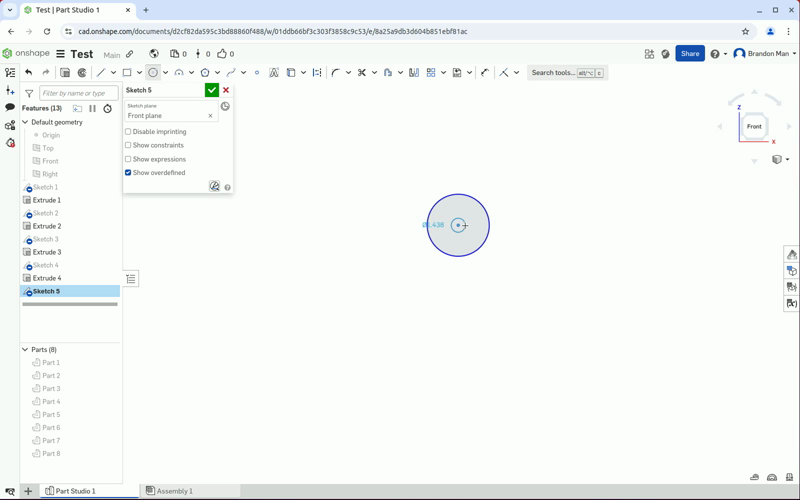
scroll(6)
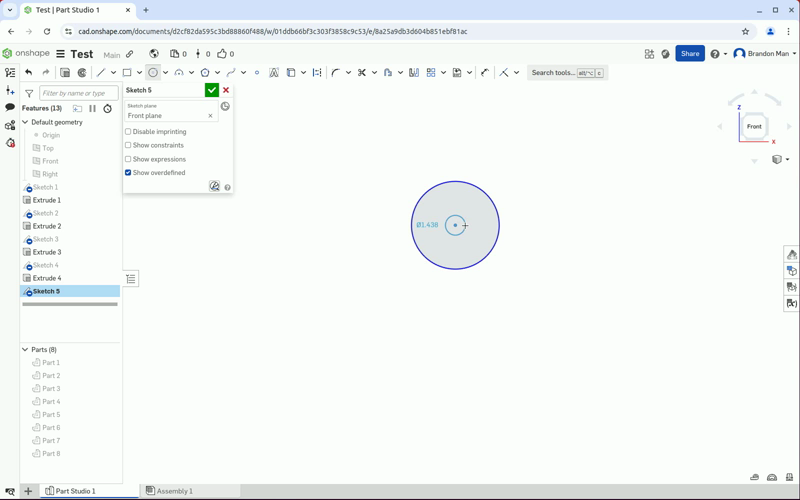
scroll(6)
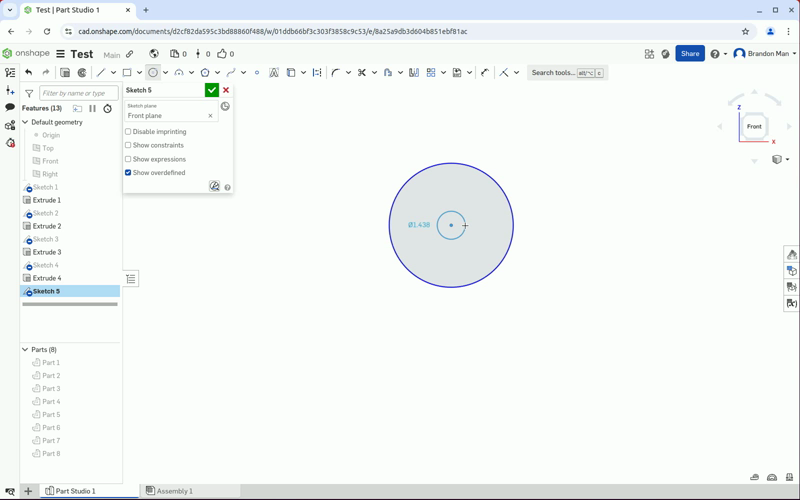
scroll(6)
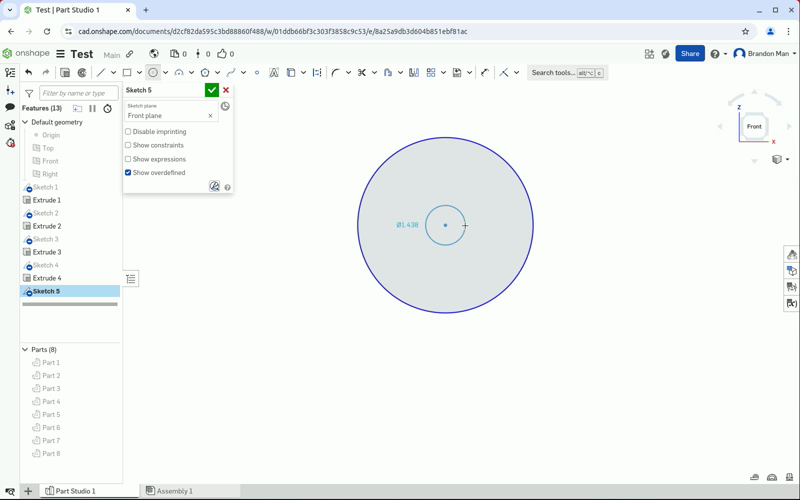
scroll(6)
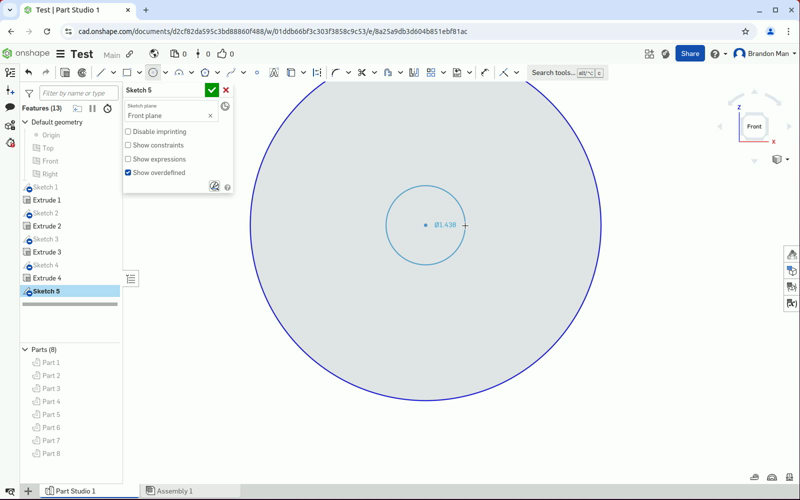
click(465, 225)
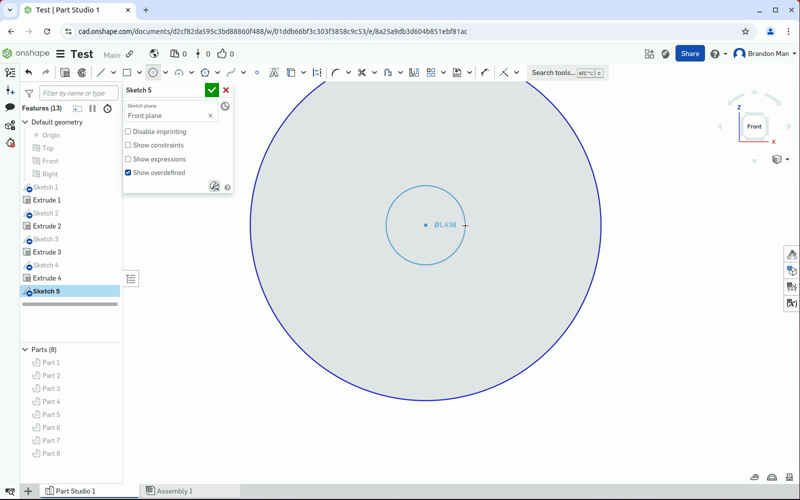
scroll(-6)
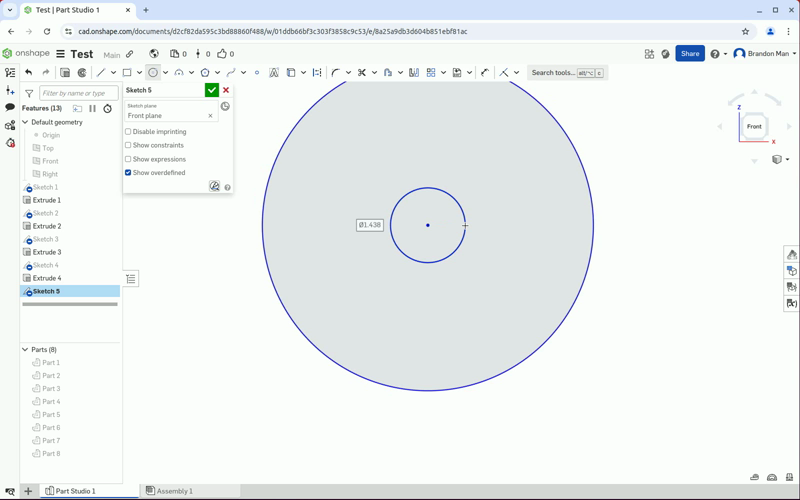
scroll(-6)
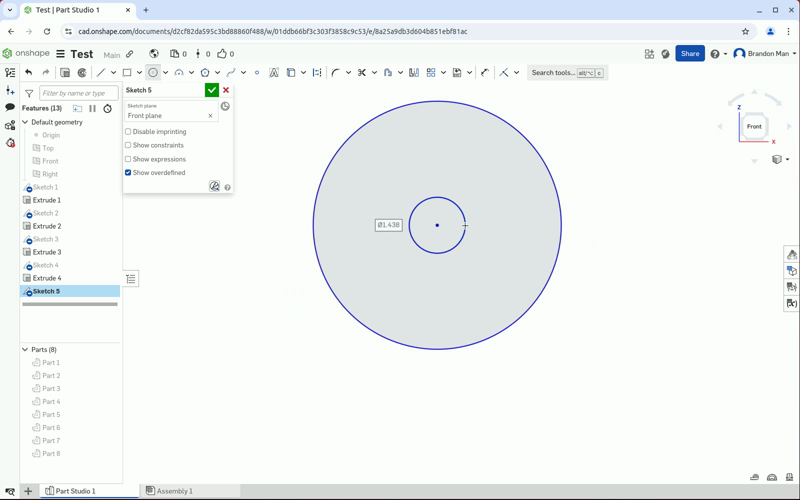
scroll(-6)
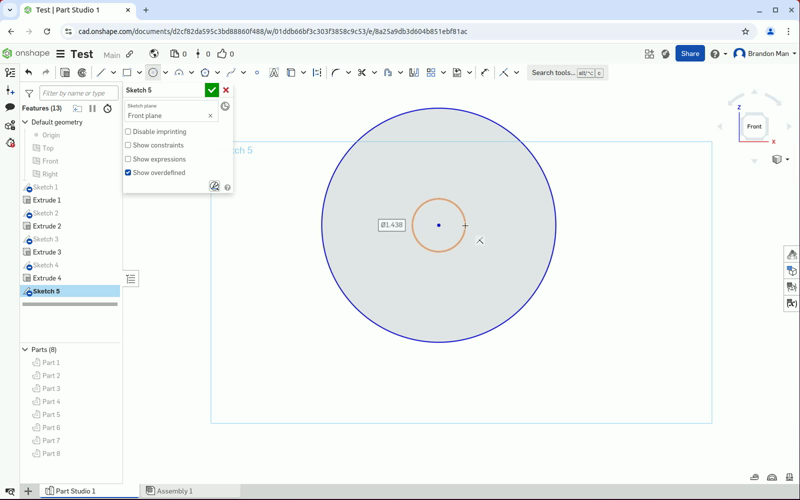
scroll(-6)
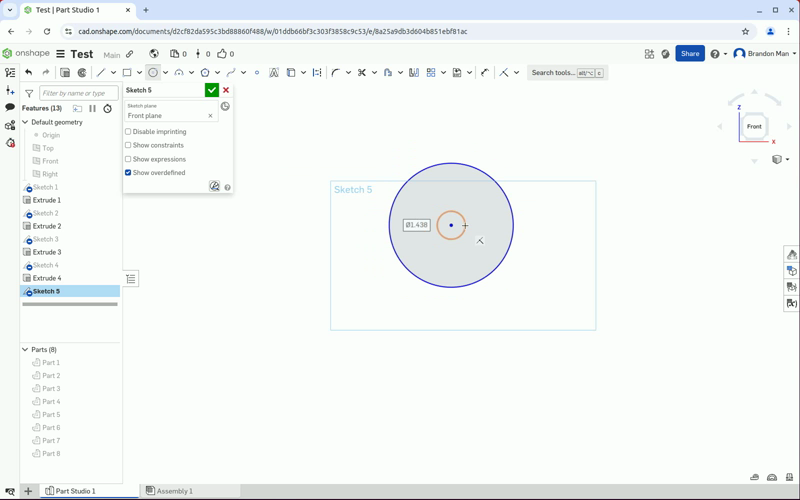
scroll(-6)
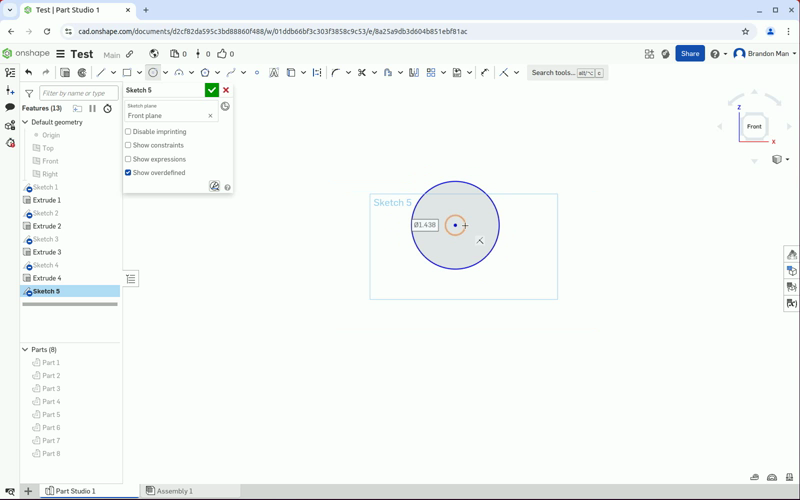
scroll(-6)
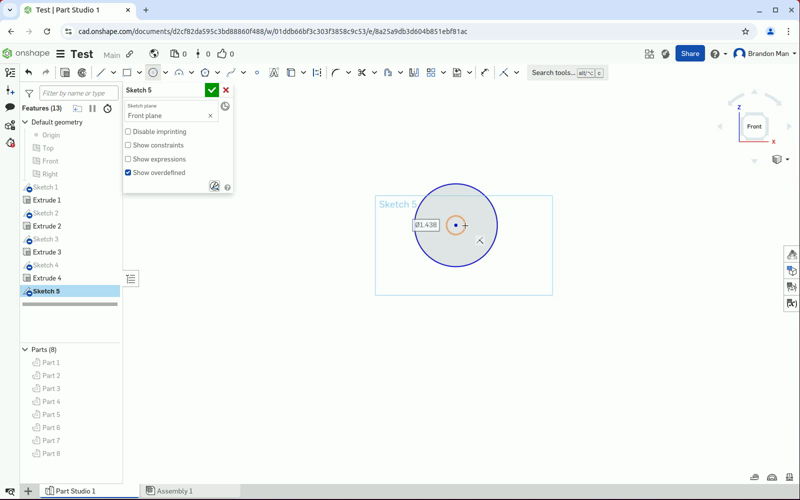
scroll(-6)
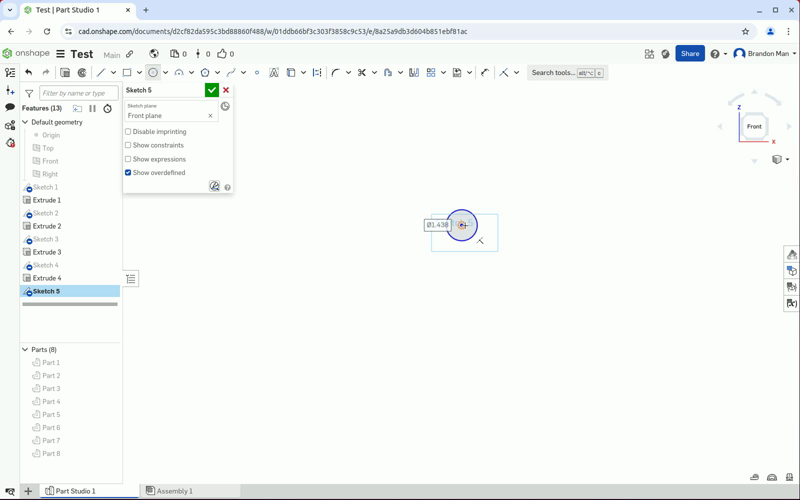
key(esc)
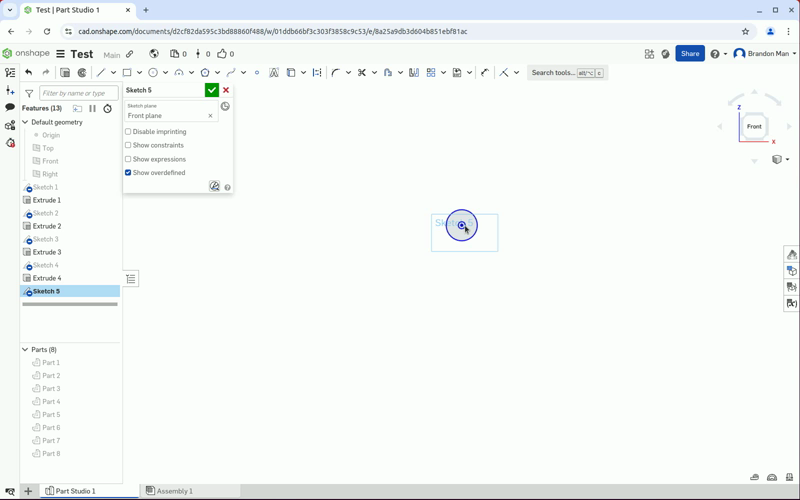
mouse_move(472, 228)
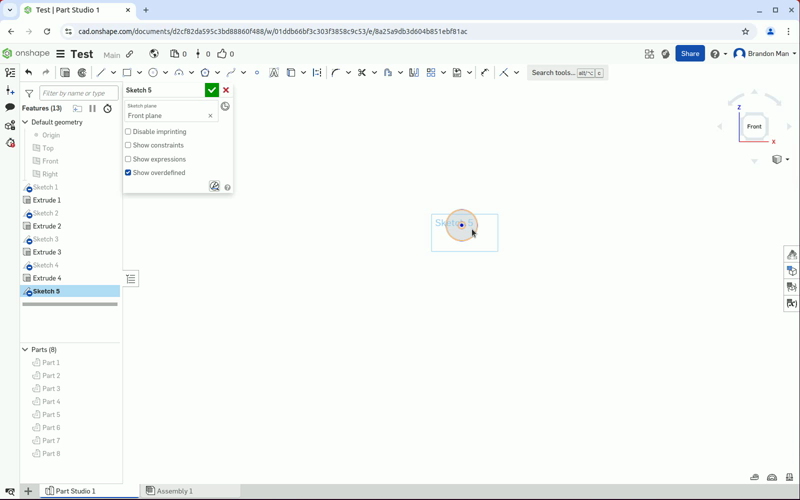
scroll(6)
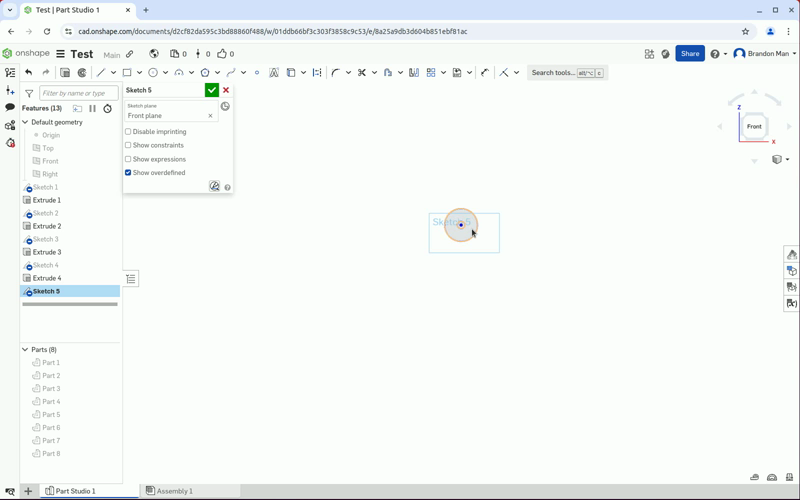
scroll(6)
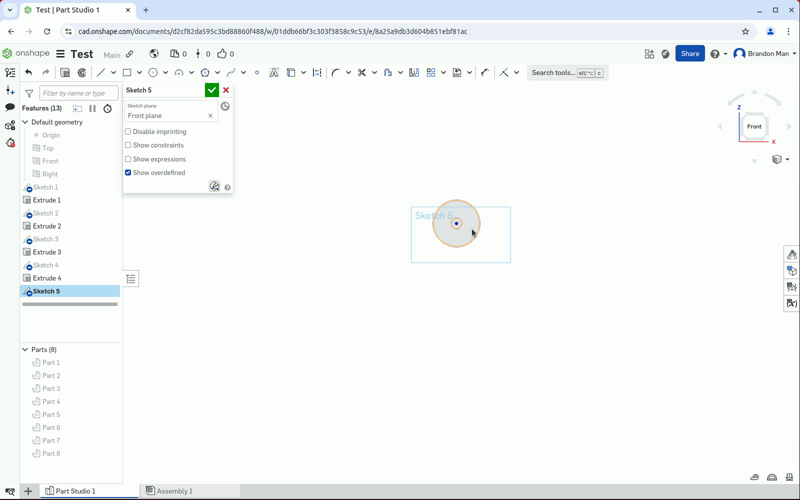
scroll(6)
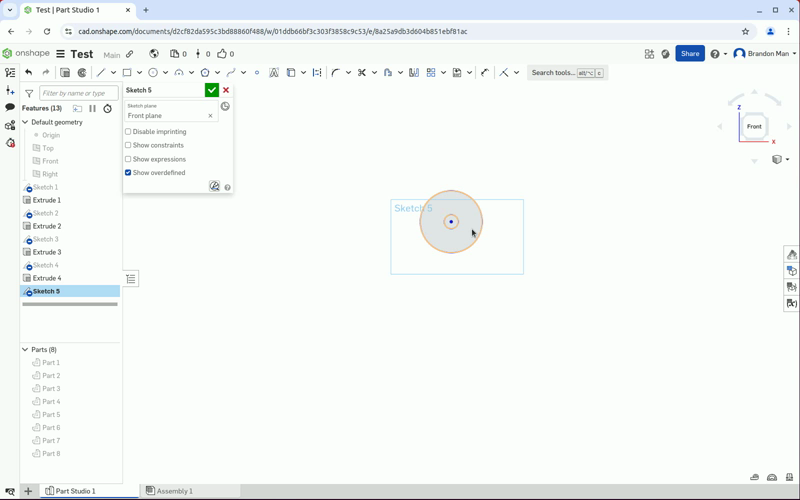
scroll(6)
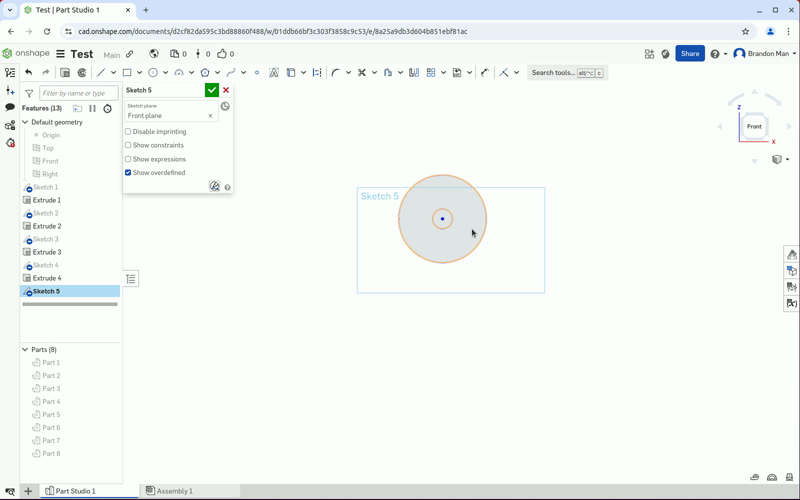
scroll(6)
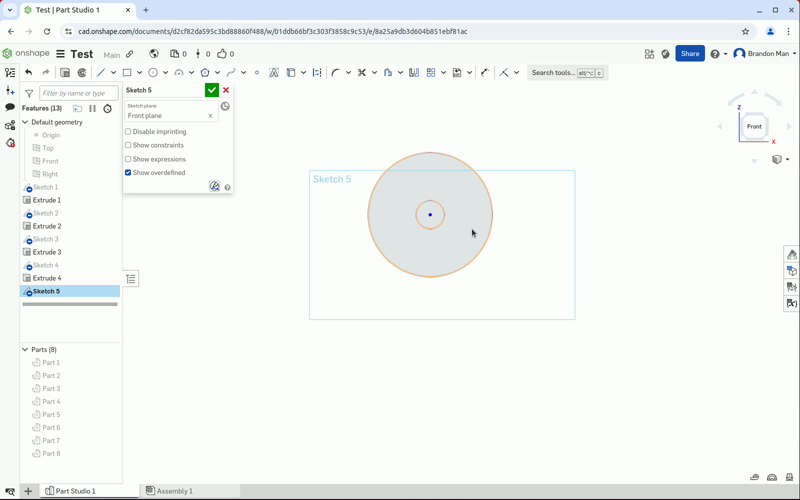
scroll(6)
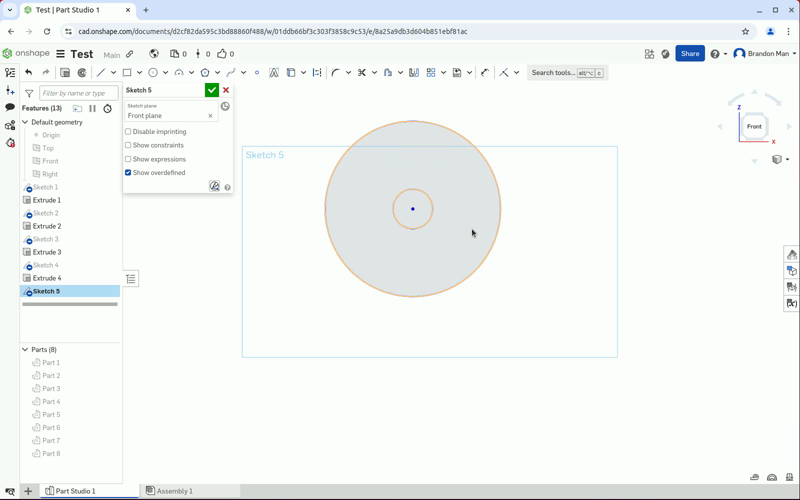
scroll(6)
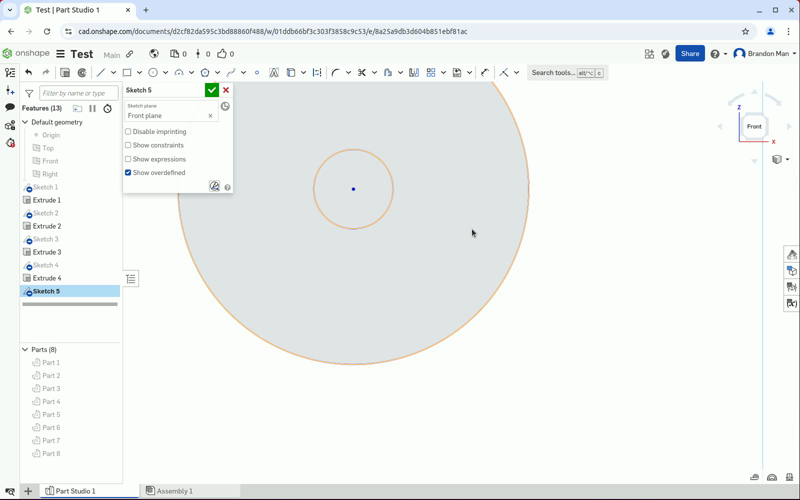
click(472, 228)
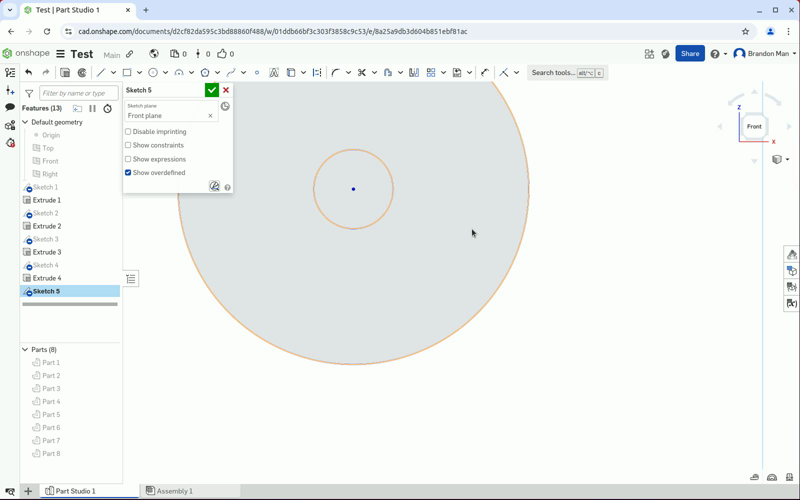
scroll(-6)
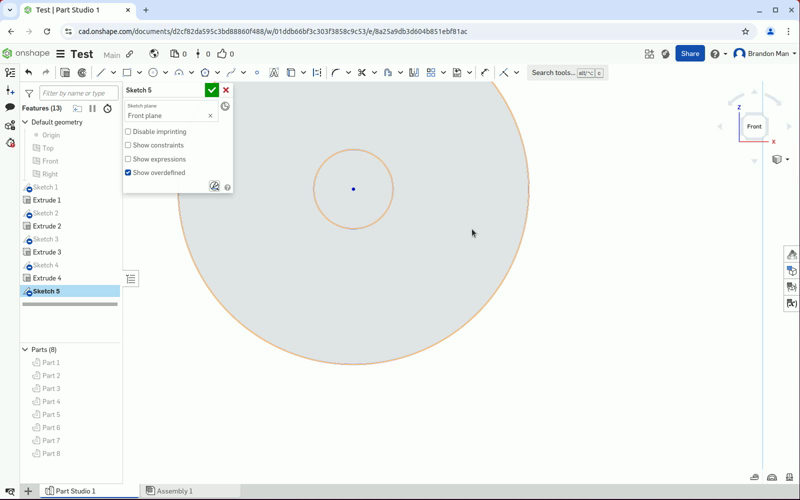
scroll(-6)
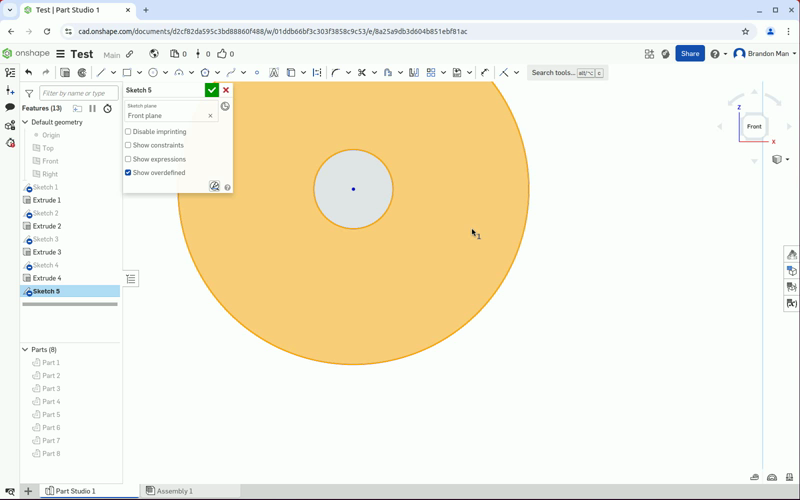
scroll(-6)
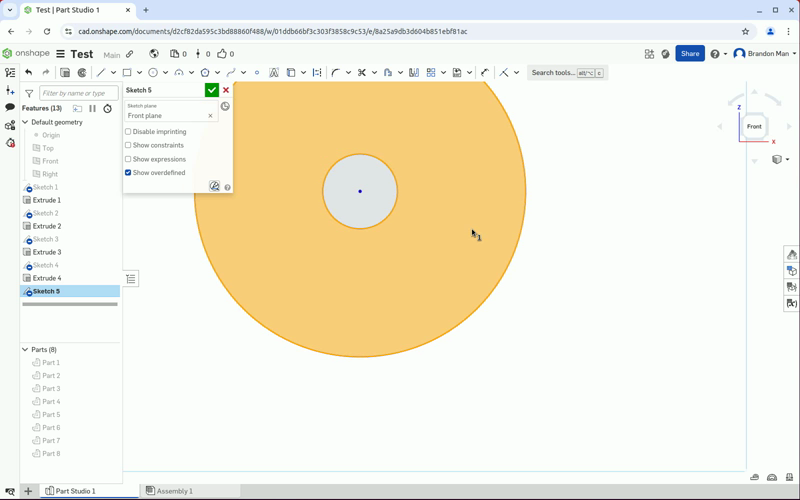
scroll(-6)
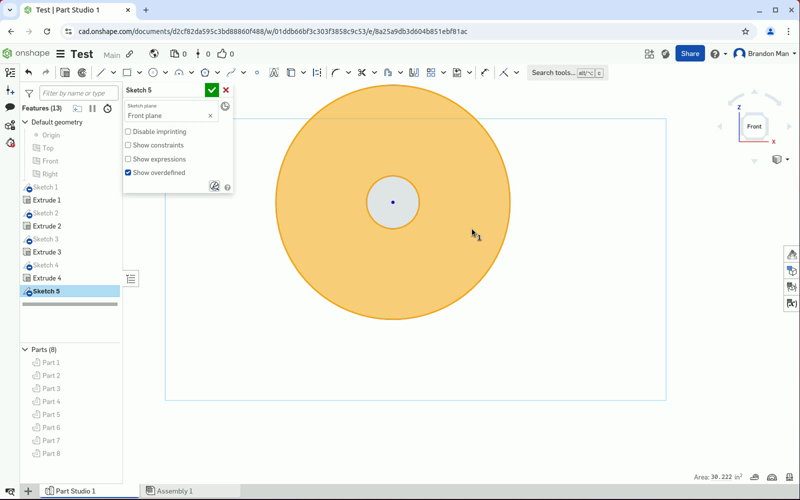
scroll(-6)
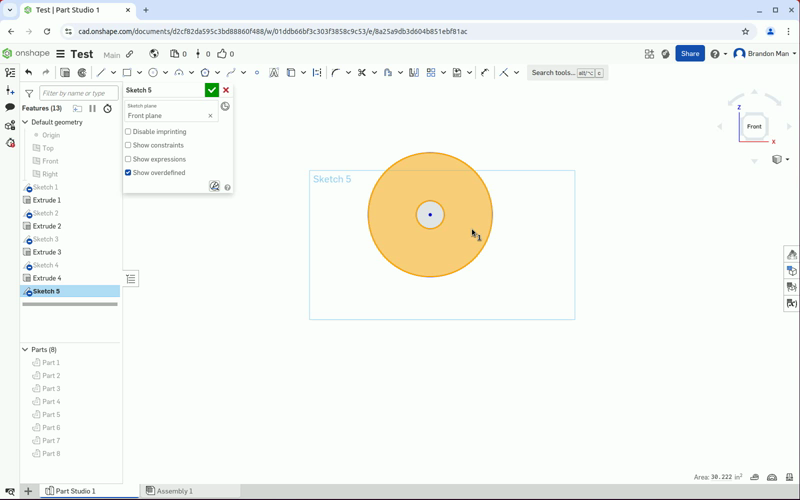
scroll(-6)
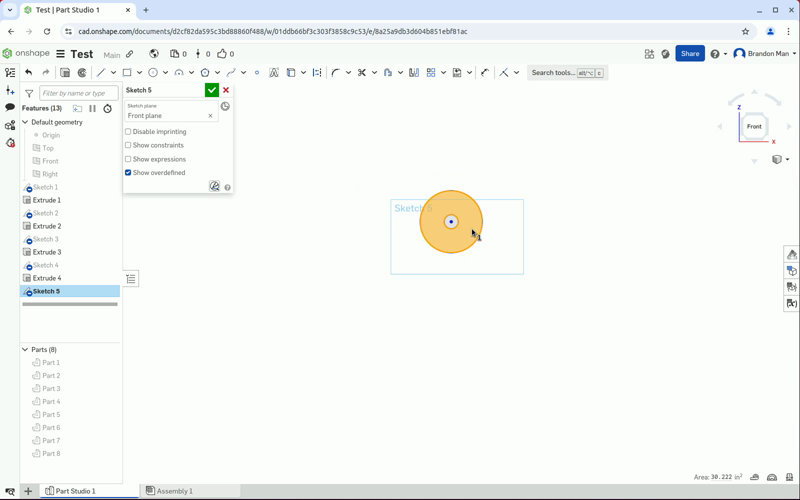
scroll(-6)
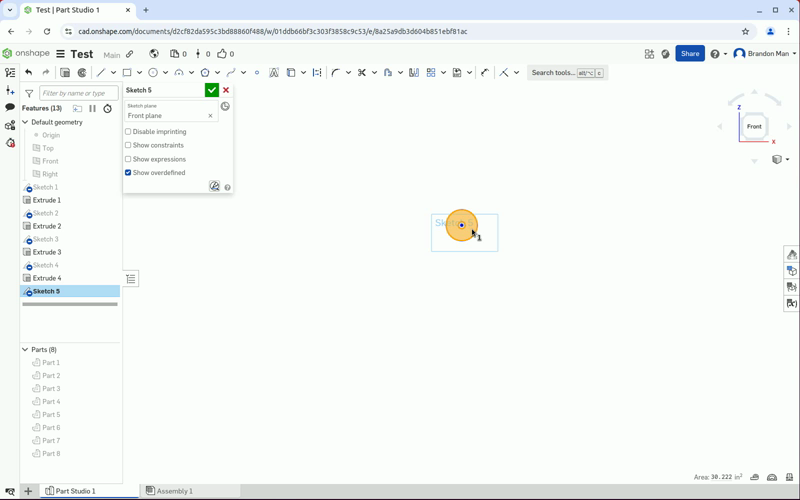
mouse_move(73, 352)
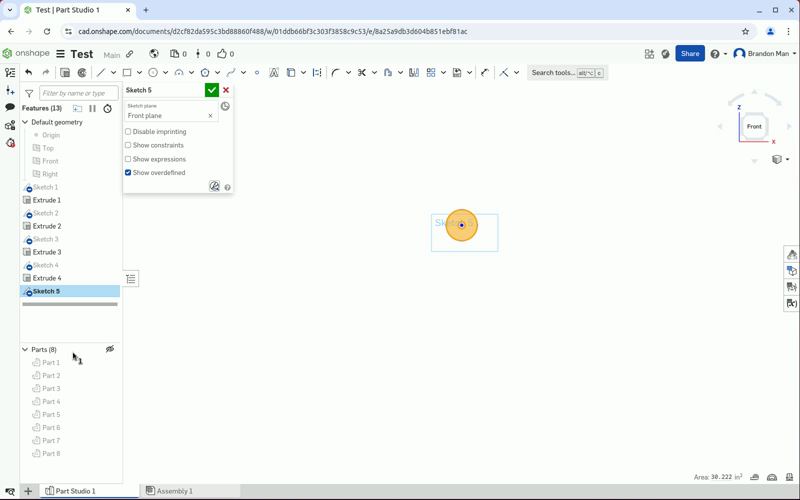
key(shift+y)
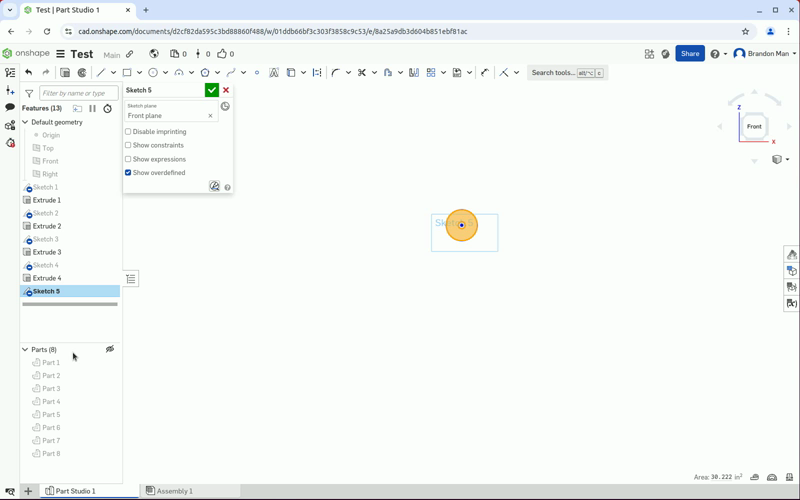
key(shift+e)
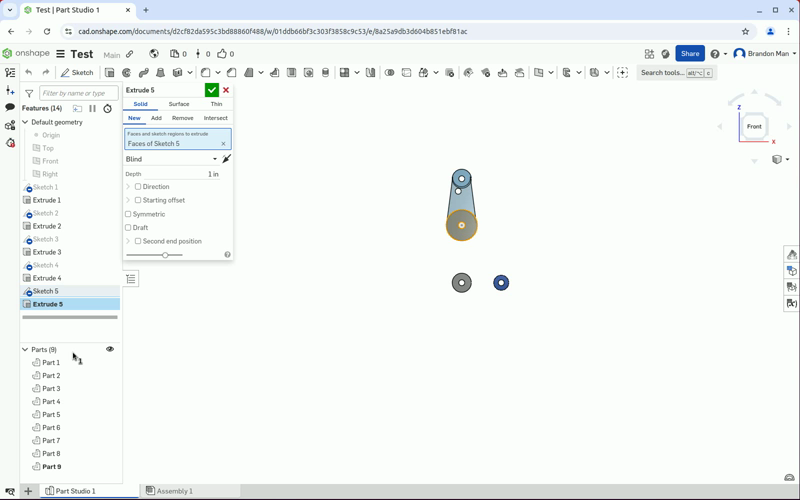
mouse_move(143, 106)
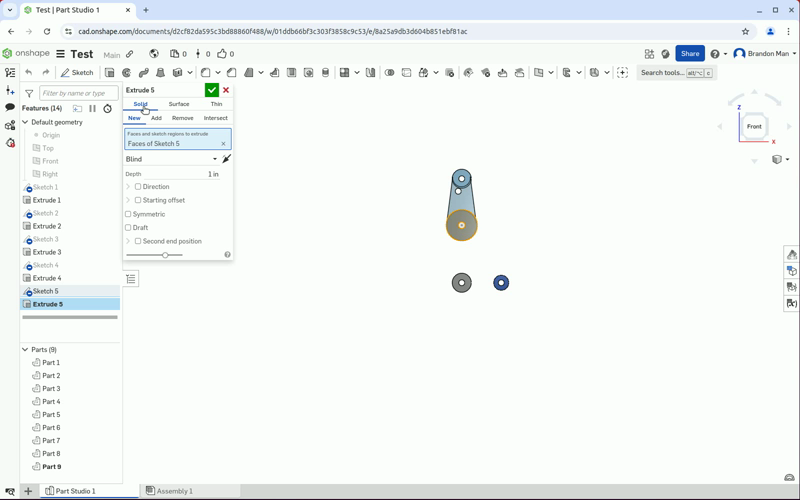
click(143, 106)
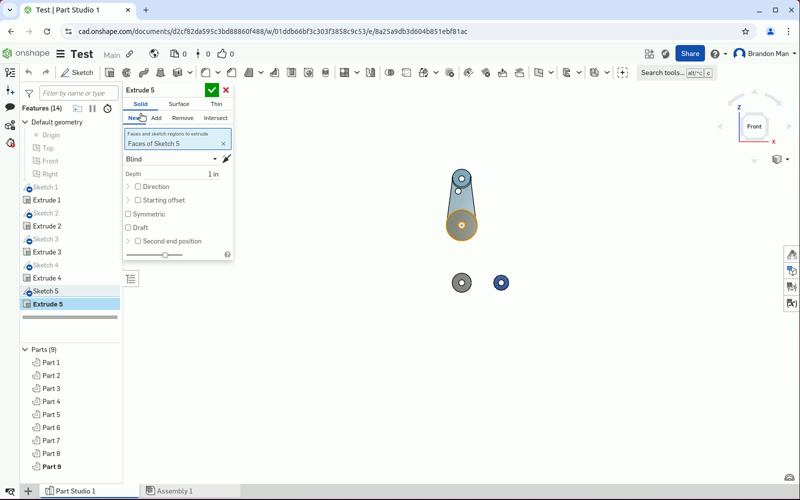
mouse_move(137, 120)
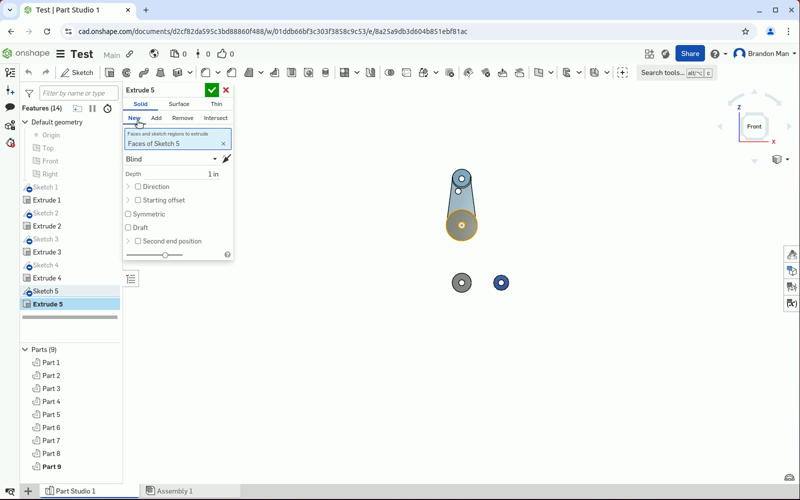
click(137, 120)
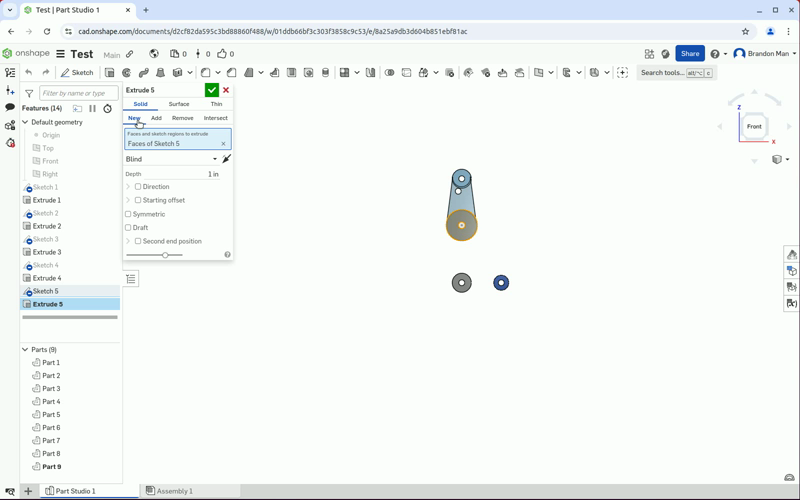
key(tab, 4)
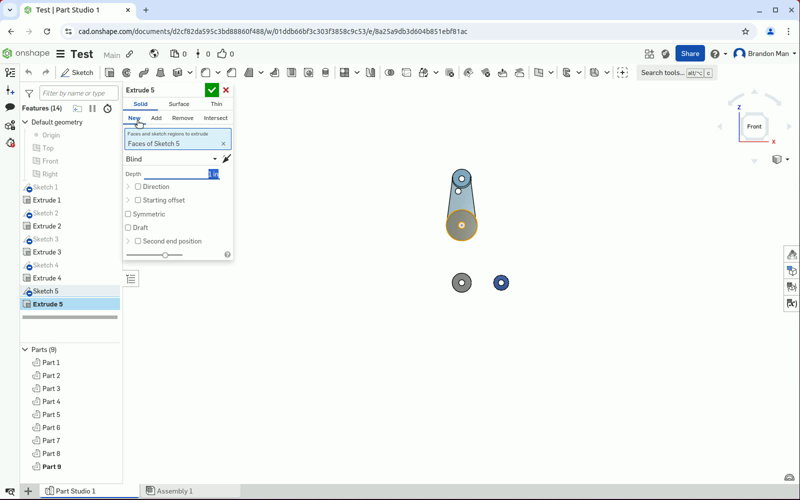
text(0.481)
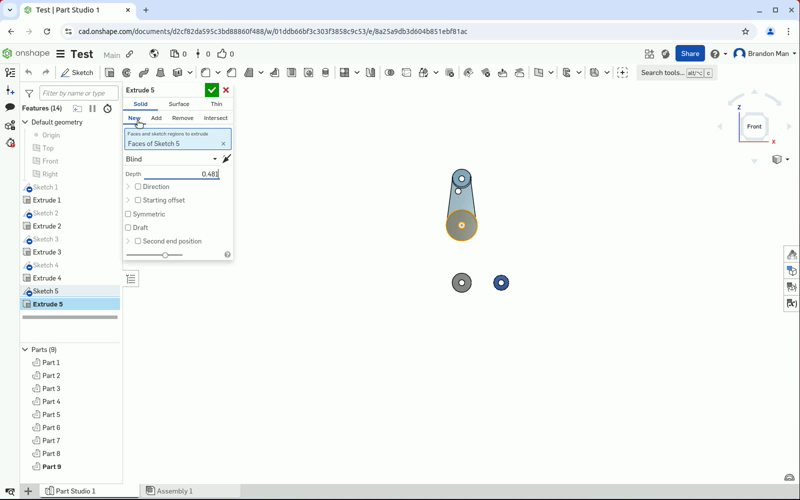
key(enter)
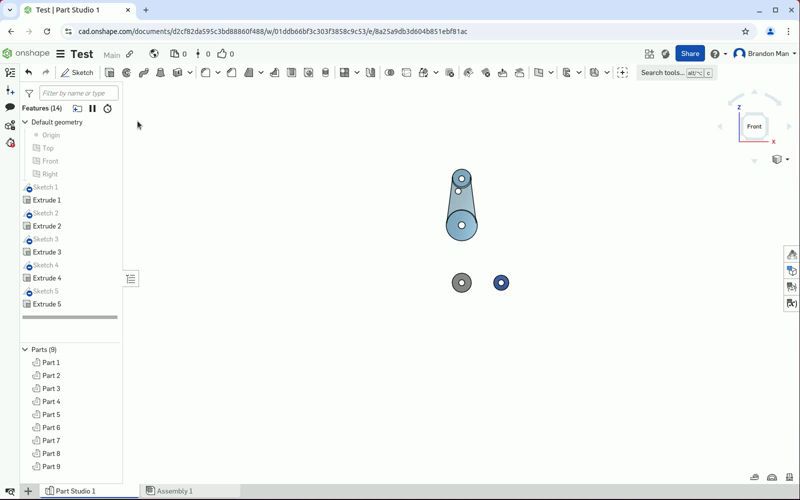
key(shift+h)
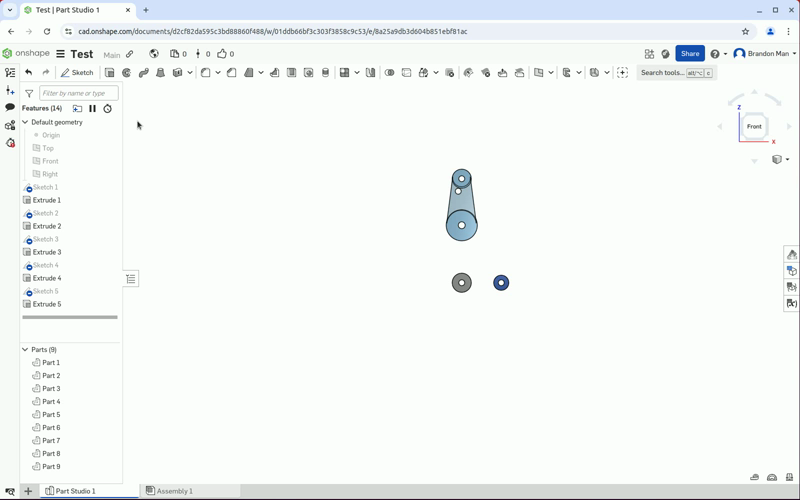
key(shift+h)
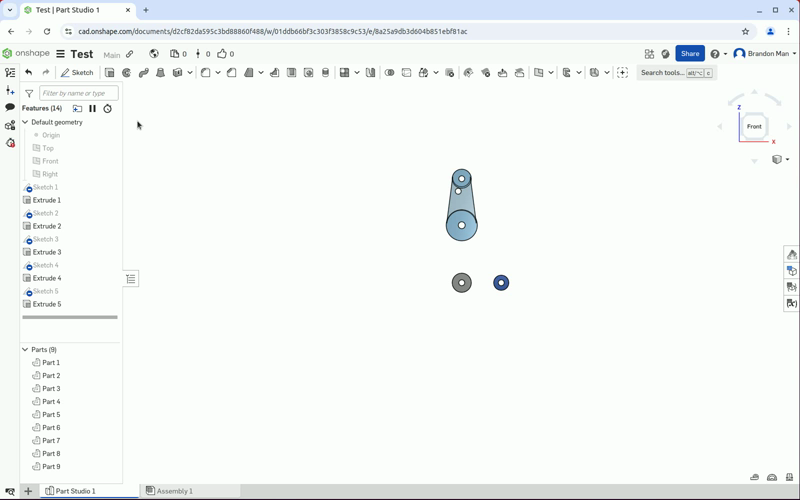
mouse_move(73, 189)
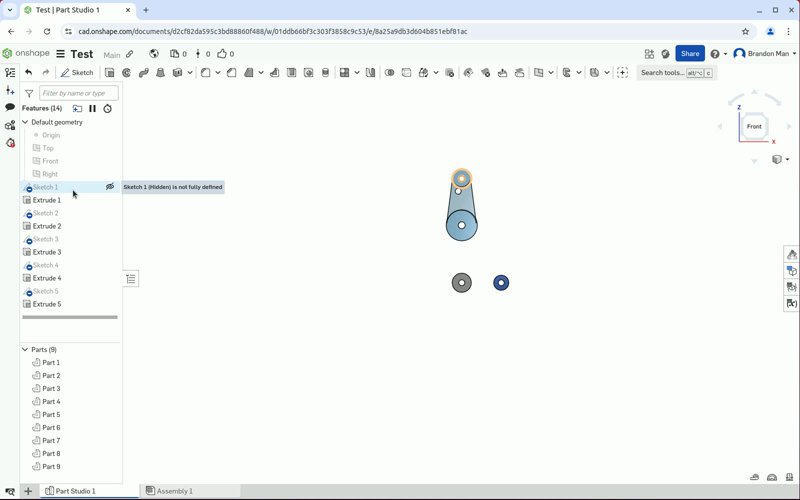
click(73, 189)
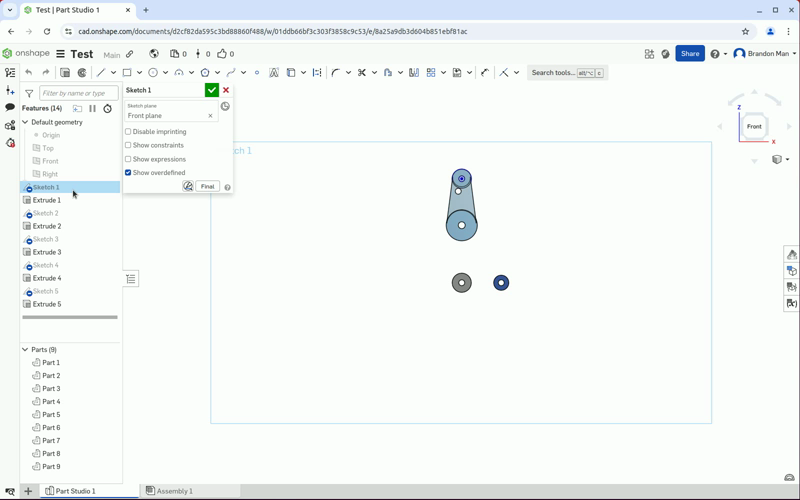
mouse_move(229, 92)
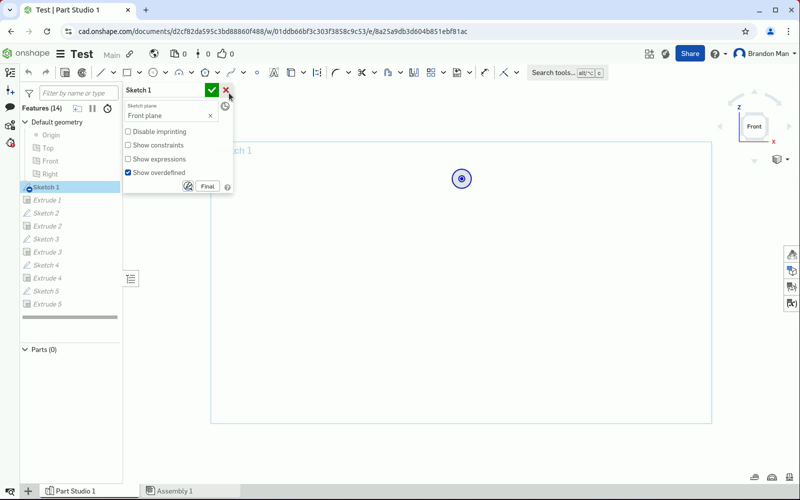
click(229, 92)
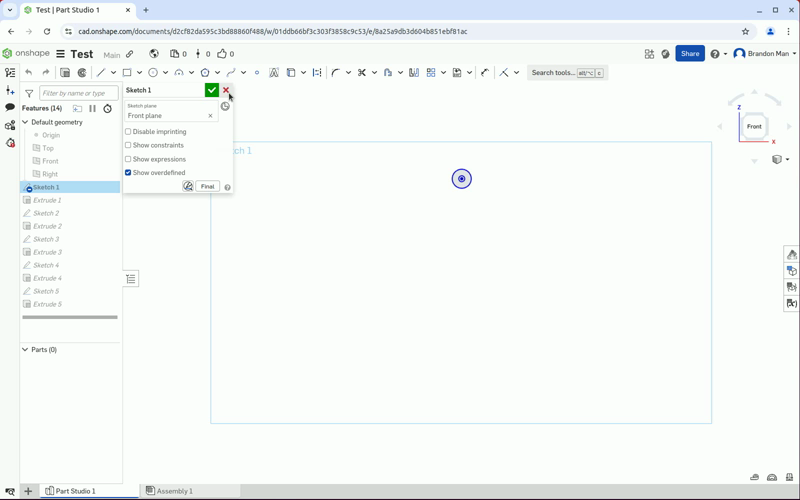
key(shift+s)
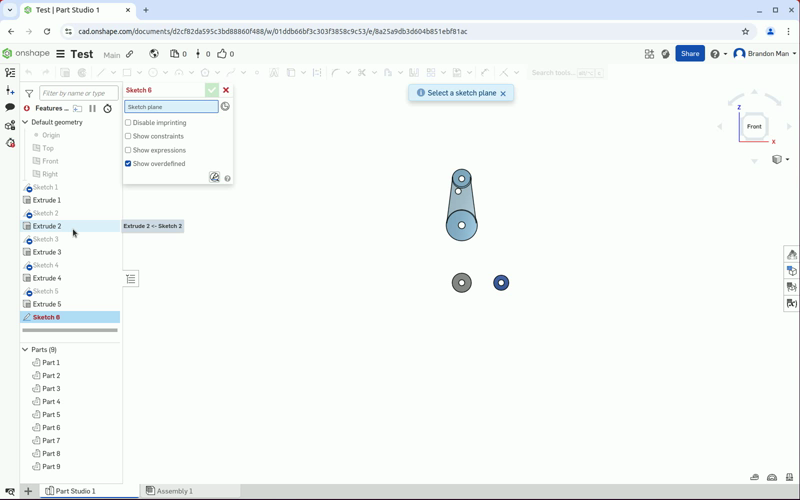
scroll(3)
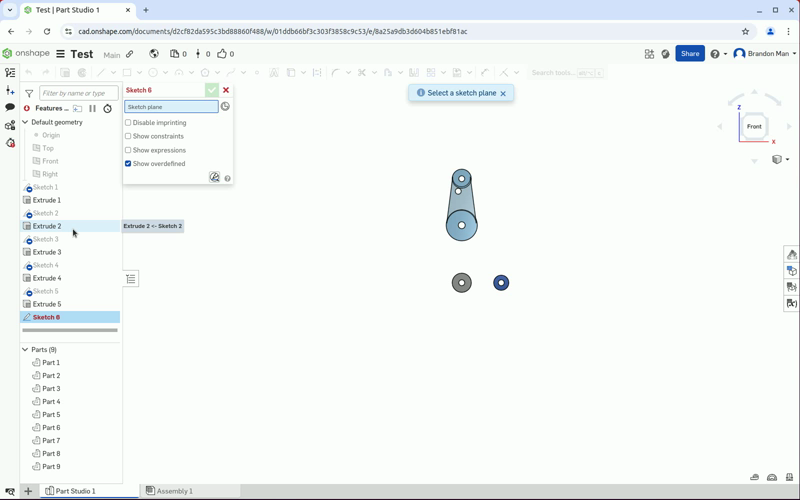
mouse_move(73, 163)
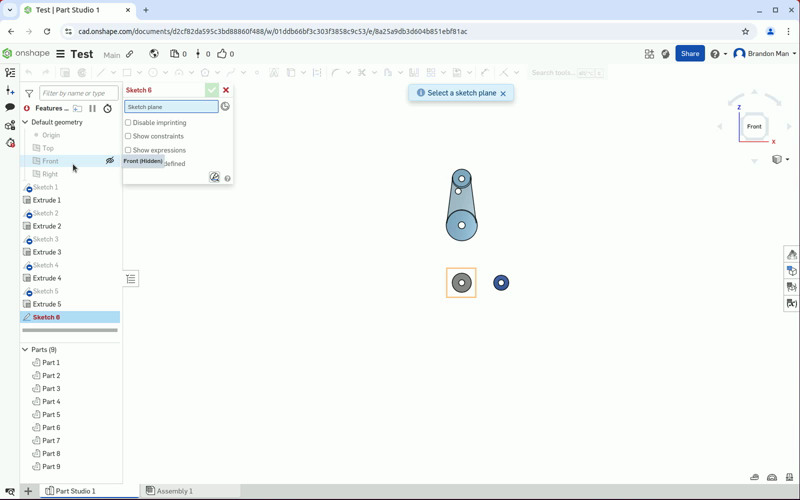
click(73, 163)
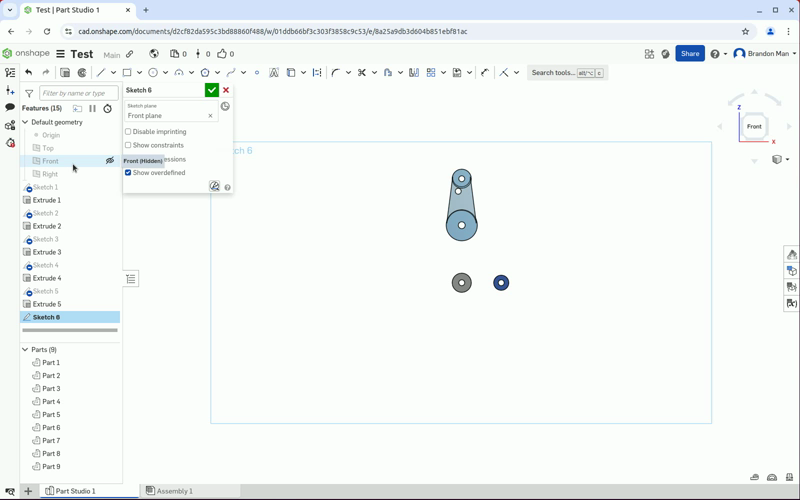
mouse_move(73, 352)
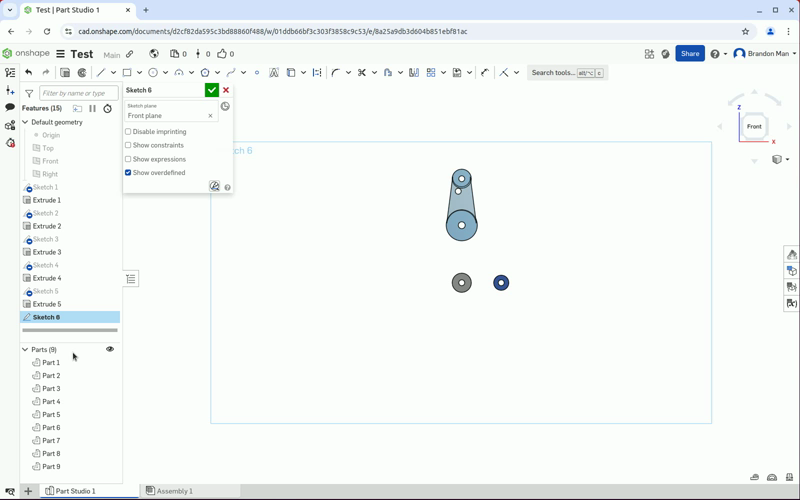
key(y)
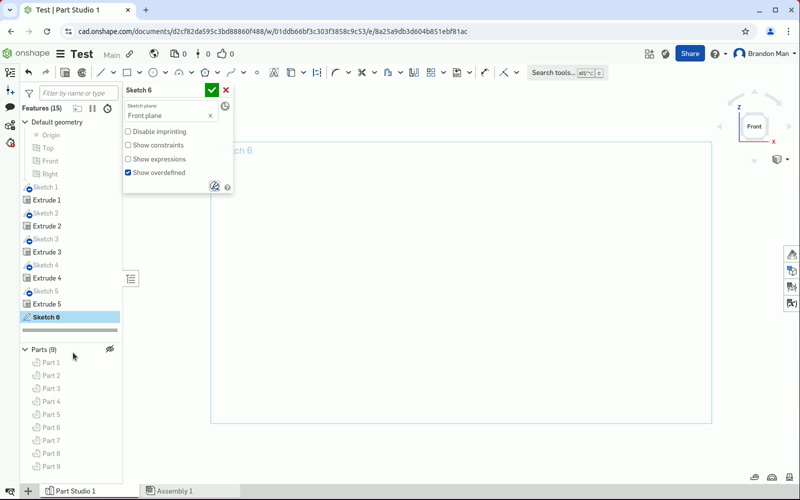
key(l)
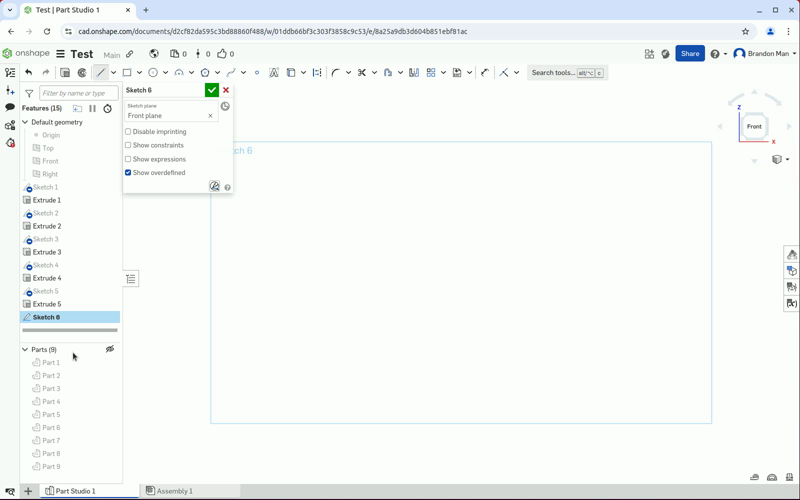
key_down(shift)
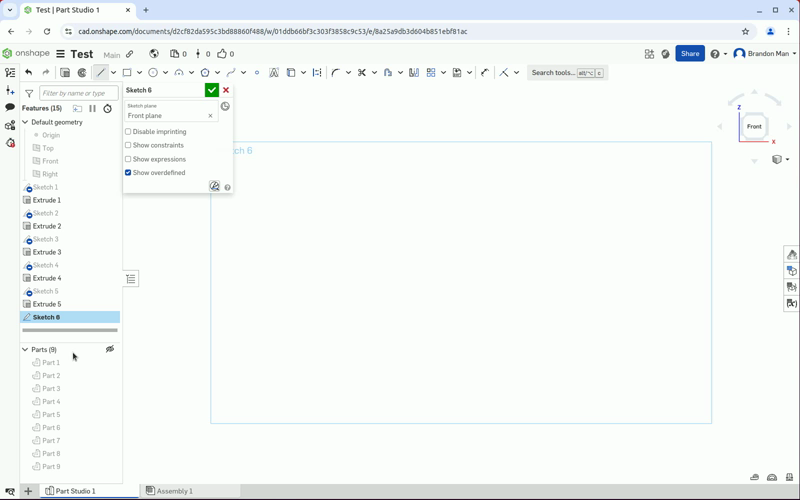
mouse_move(446, 226)
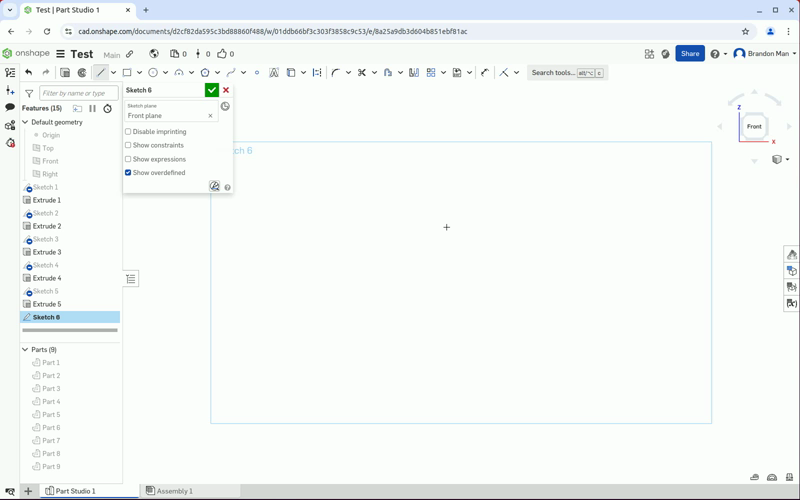
click(446, 226)
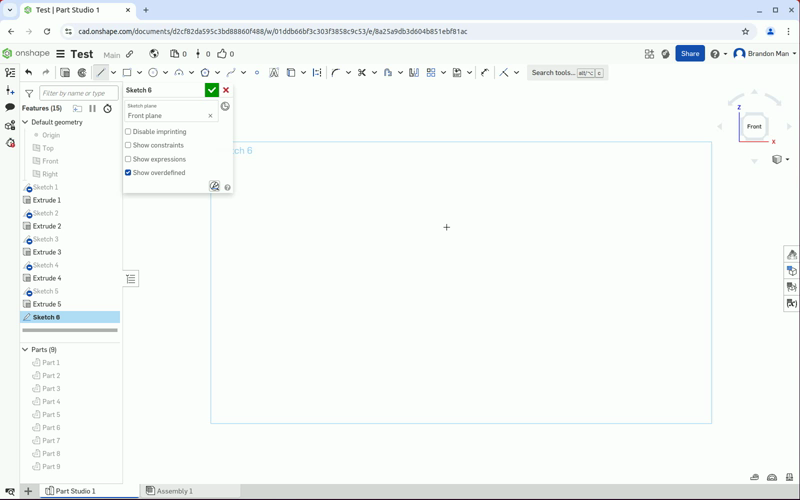
key_up(shift)
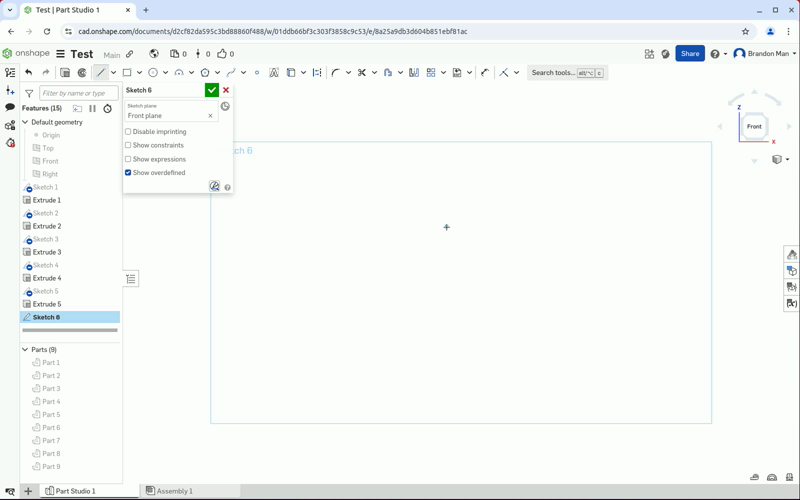
key_down(shift)
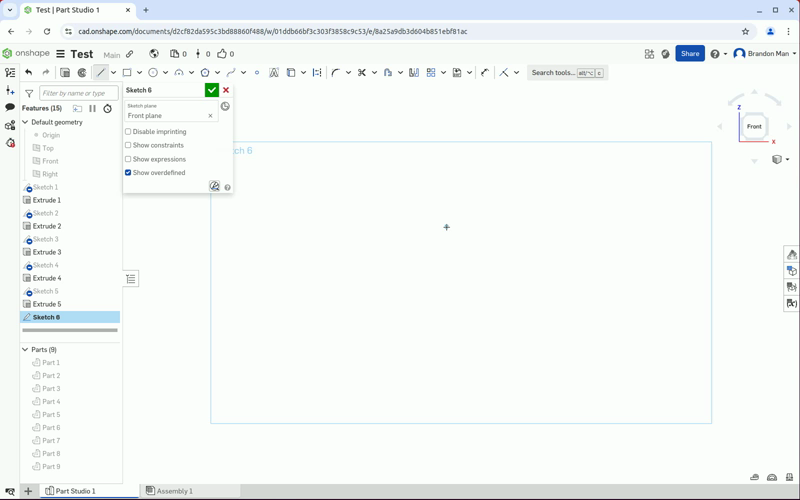
mouse_move(476, 226)
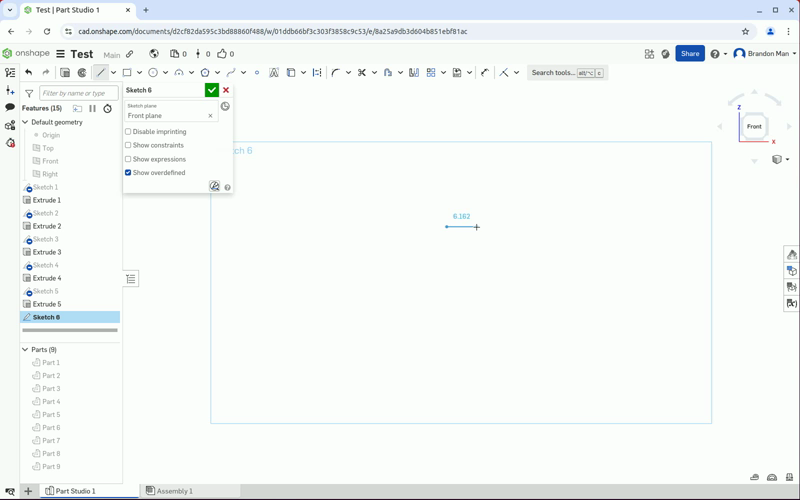
mouse_move(452, 284)
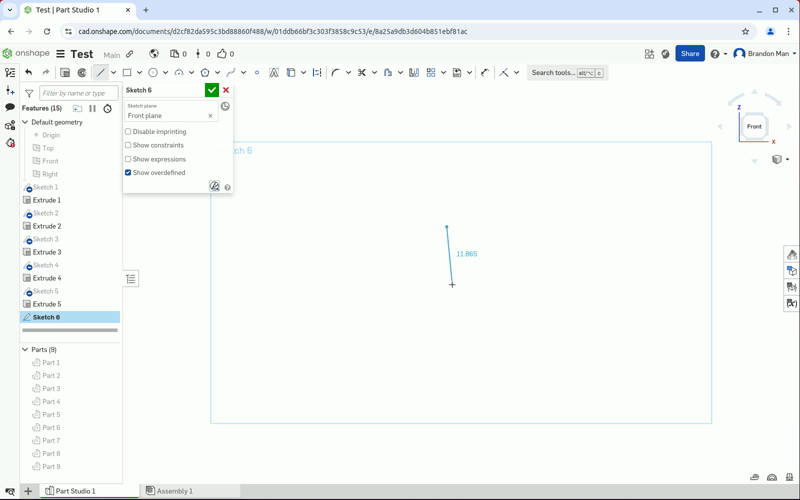
click(452, 284)
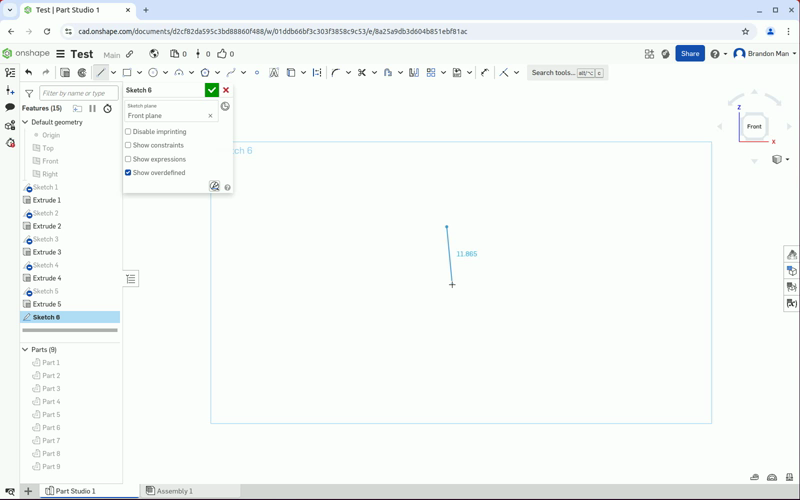
key_up(shift)
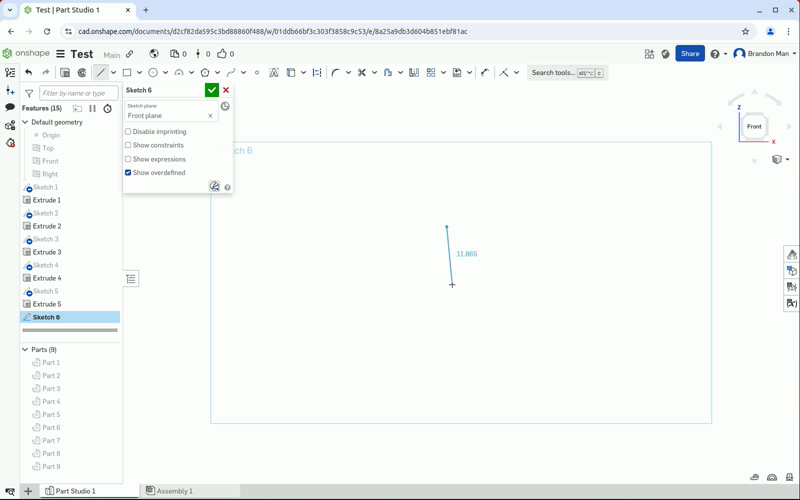
key(esc)
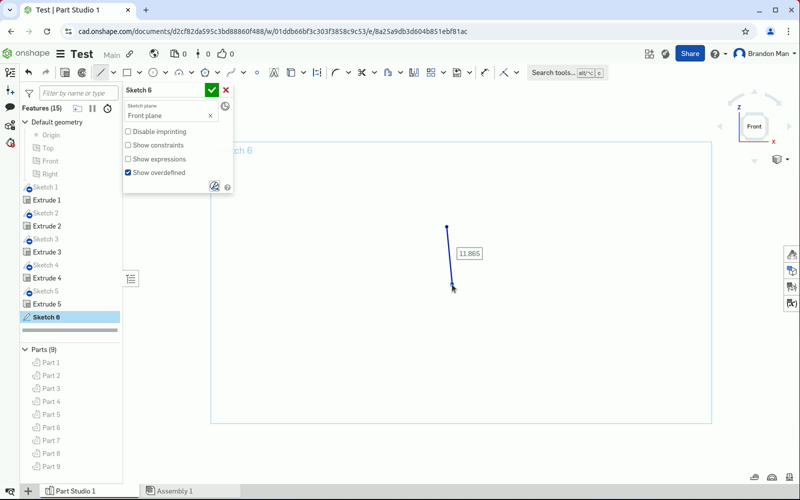
key(a)
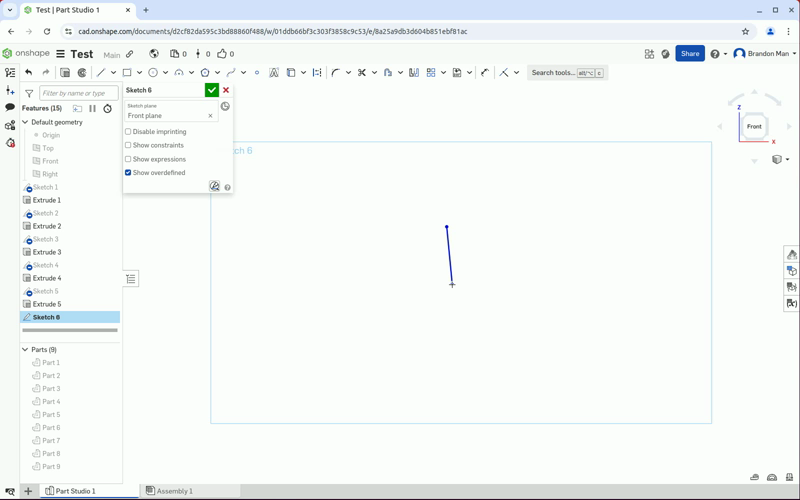
mouse_move(452, 284)
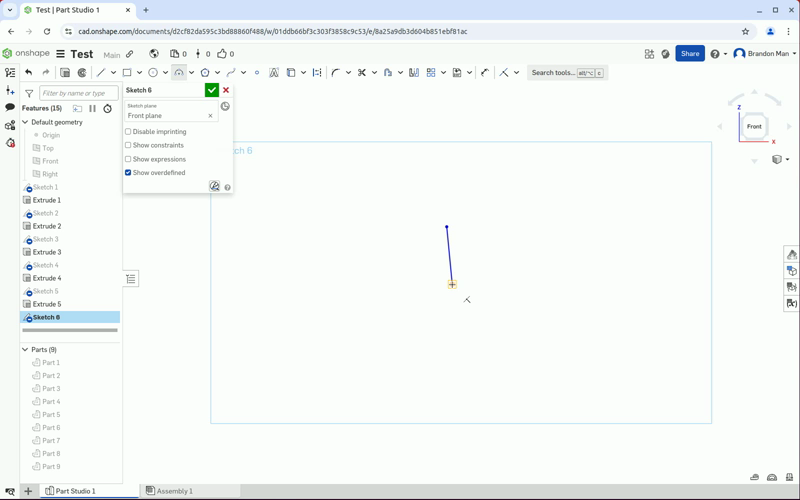
click(452, 284)
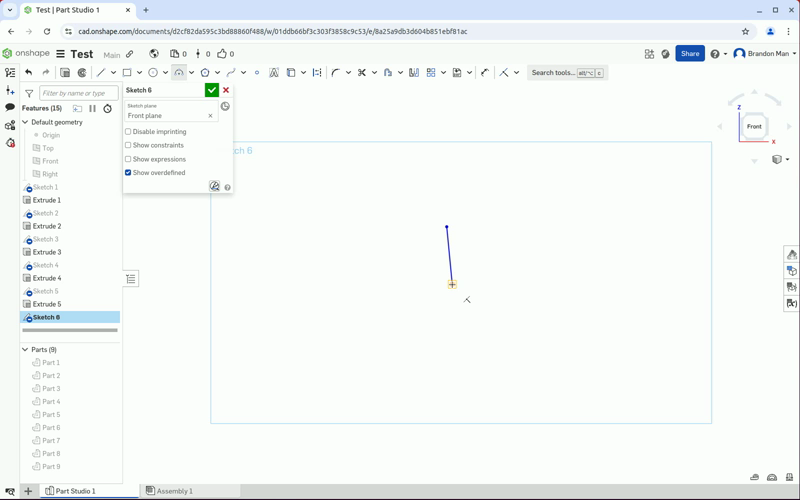
key_down(shift)
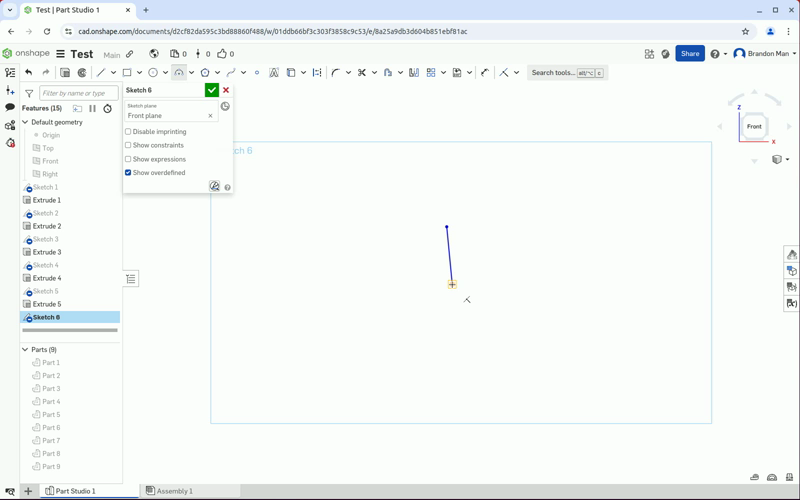
mouse_move(461, 291)
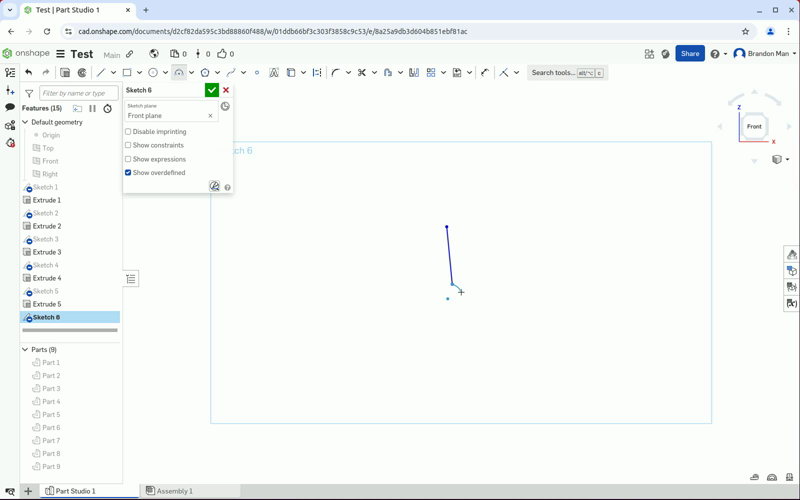
click(461, 291)
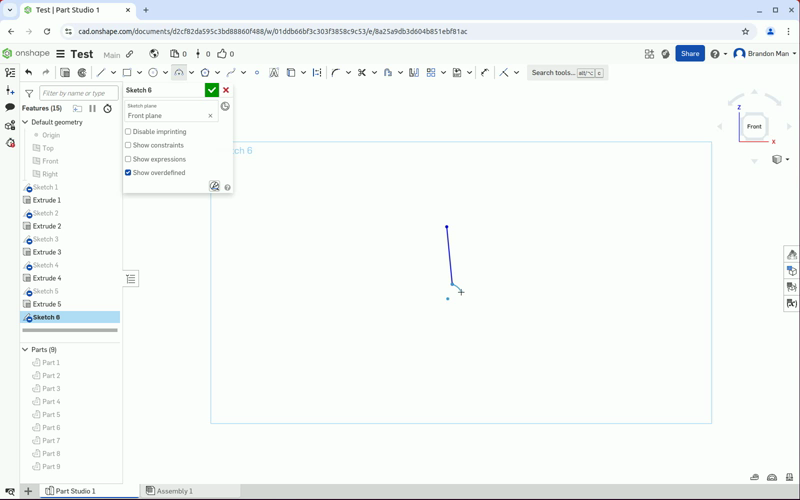
mouse_move(466, 276)
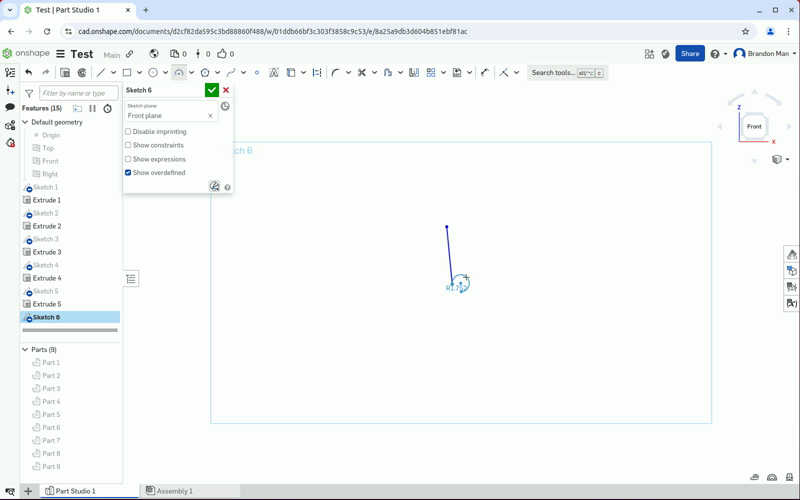
click(466, 276)
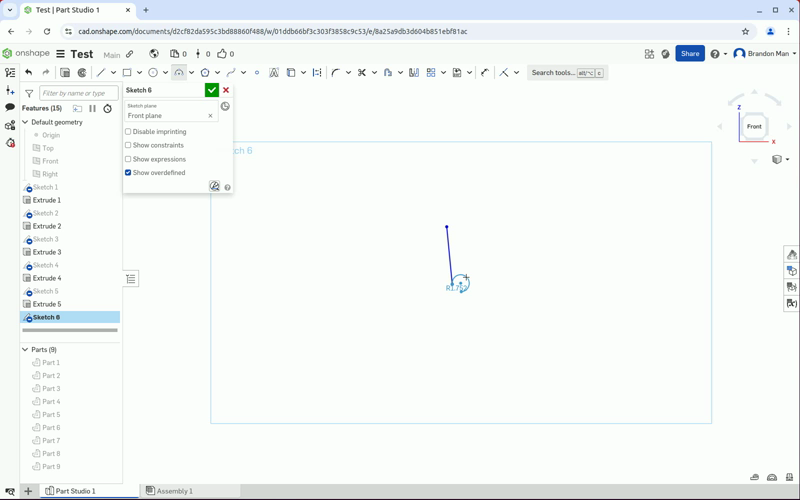
key_up(shift)
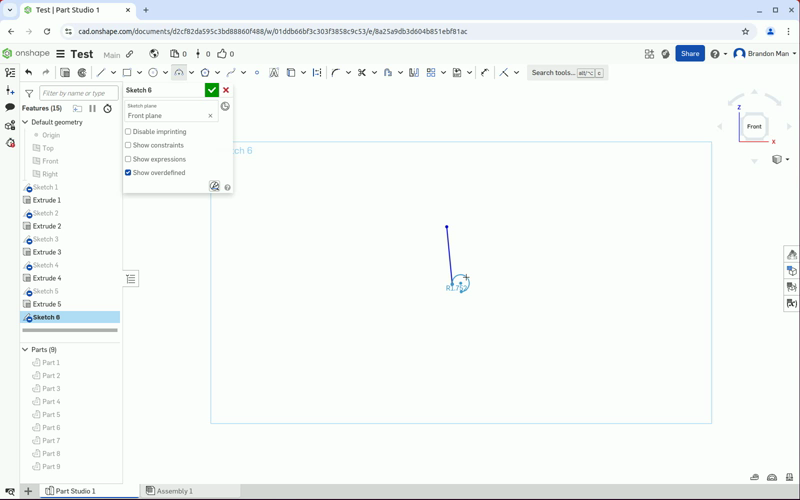
key(esc)
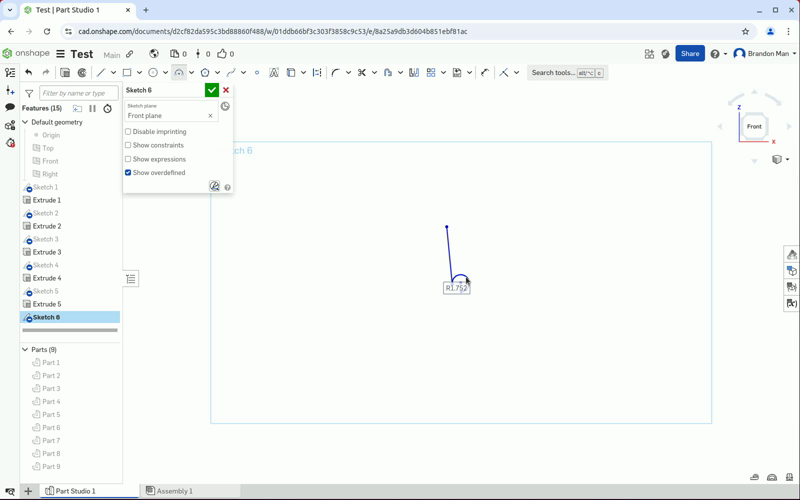
key(l)
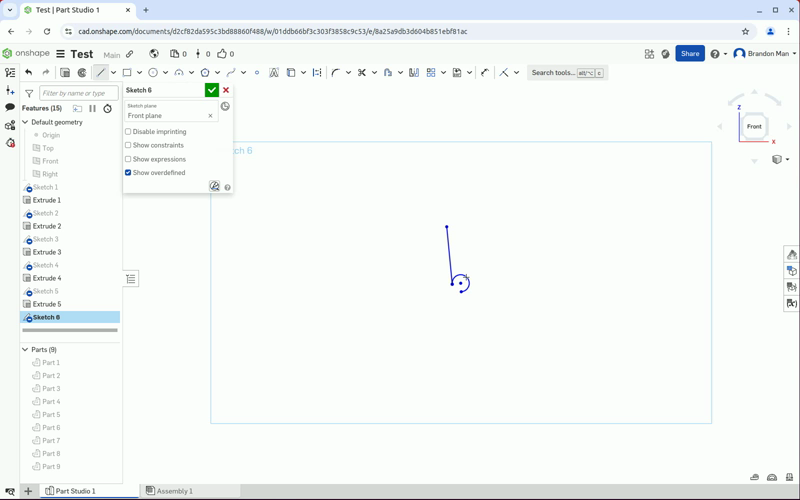
mouse_move(461, 291)
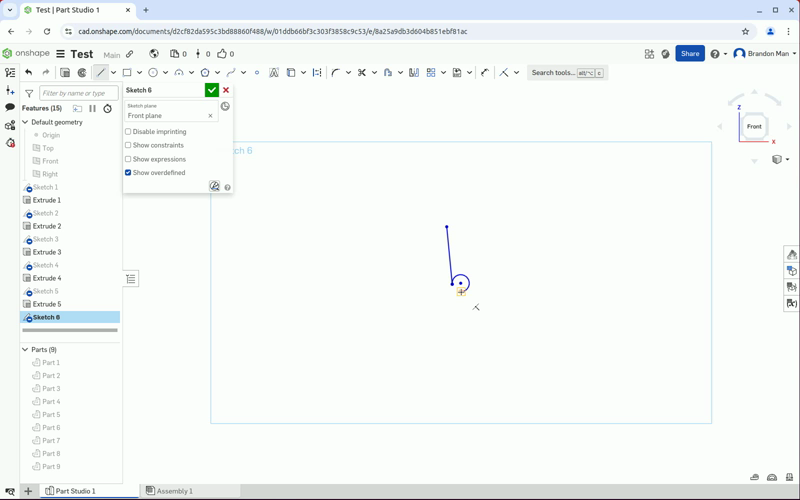
click(461, 291)
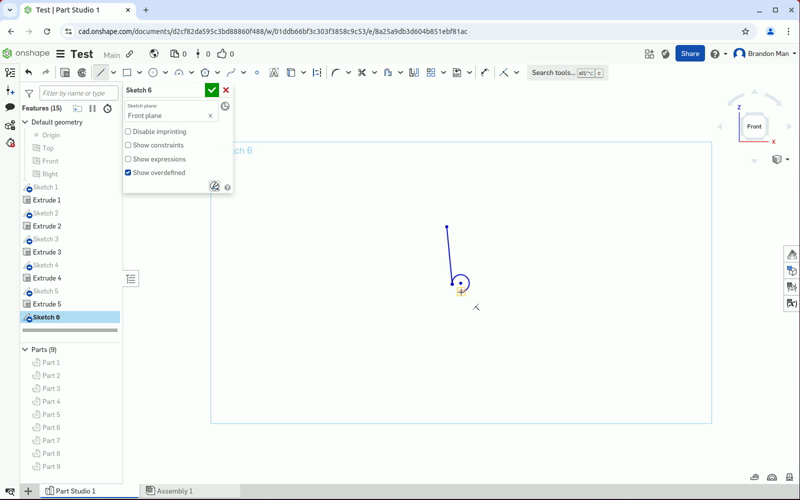
key_down(shift)
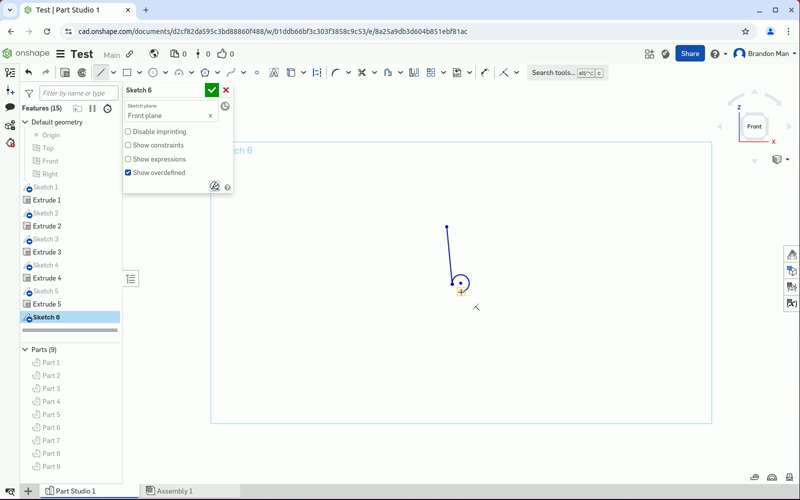
mouse_move(491, 291)
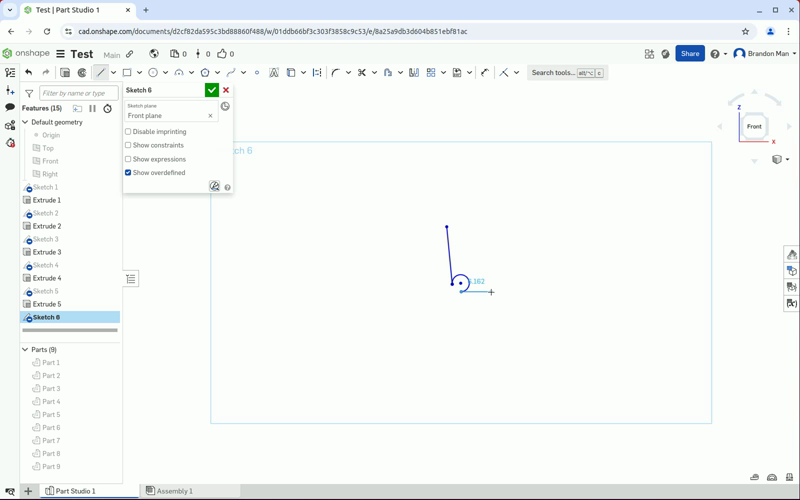
mouse_move(501, 290)
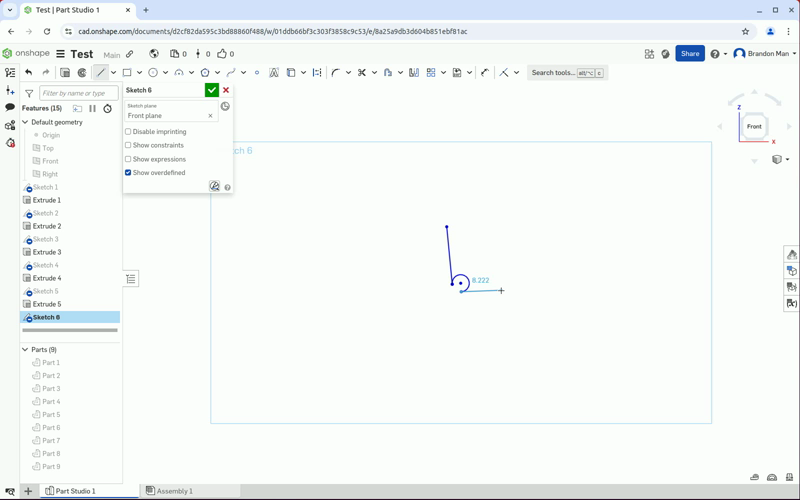
click(501, 290)
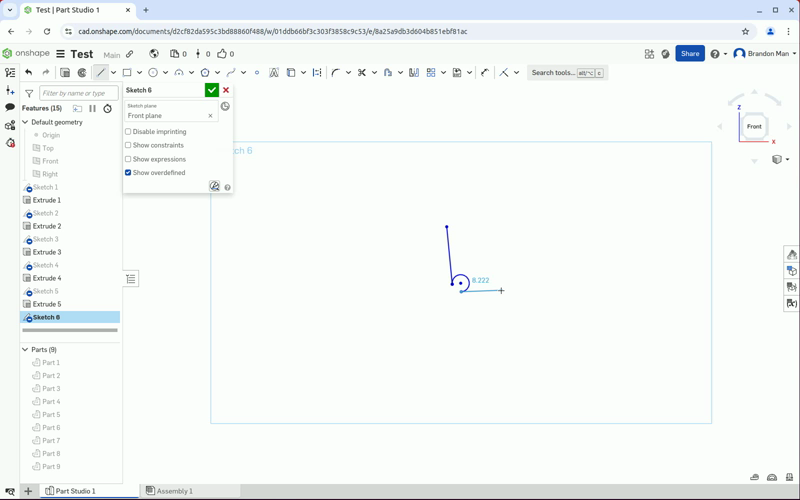
key_up(shift)
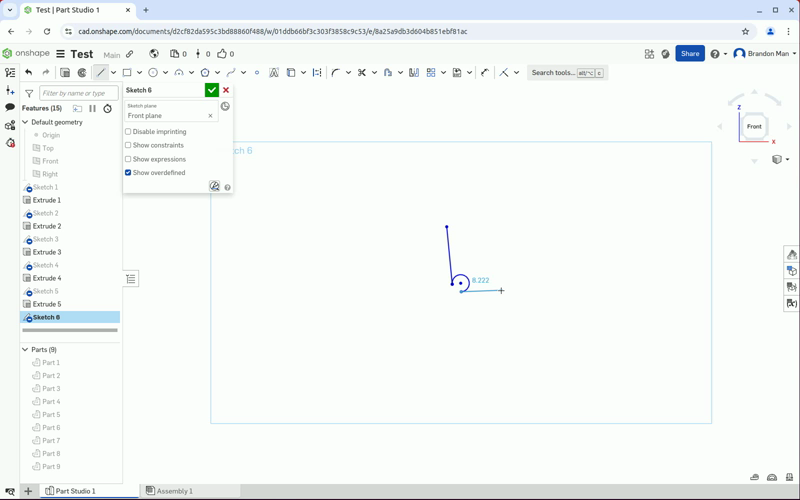
key(esc)
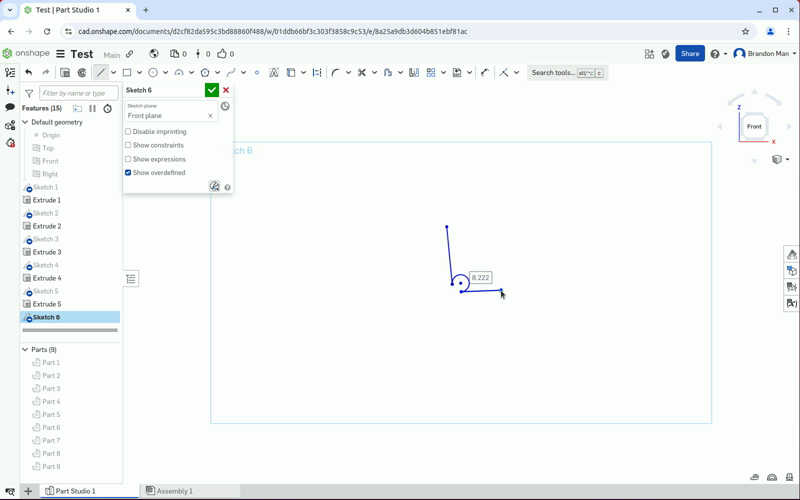
key(a)
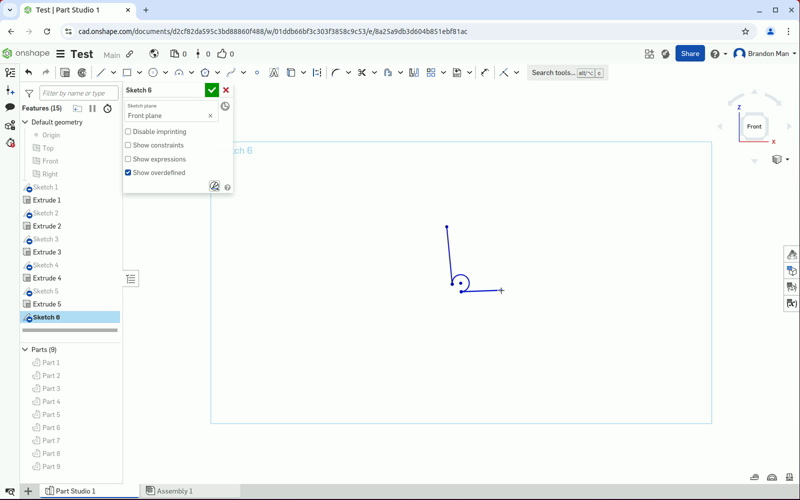
mouse_move(501, 290)
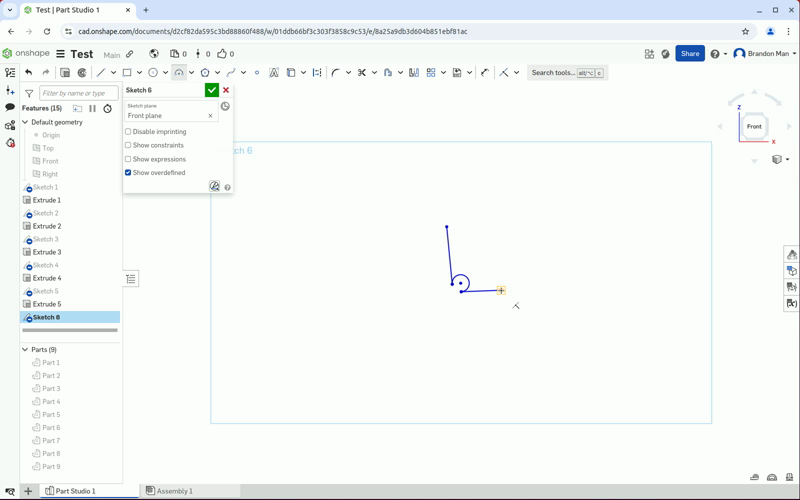
click(501, 290)
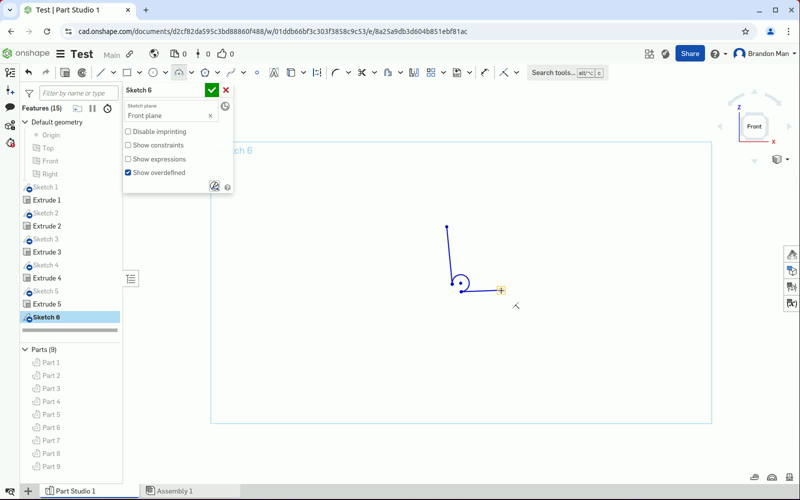
key_down(shift)
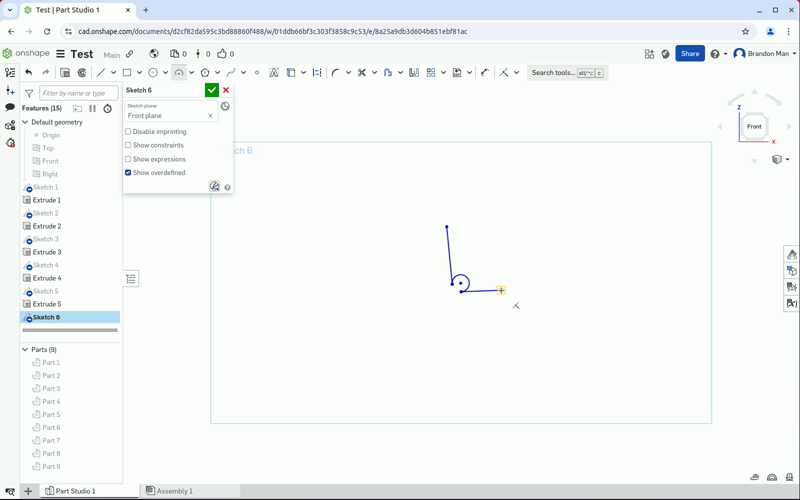
mouse_move(501, 276)
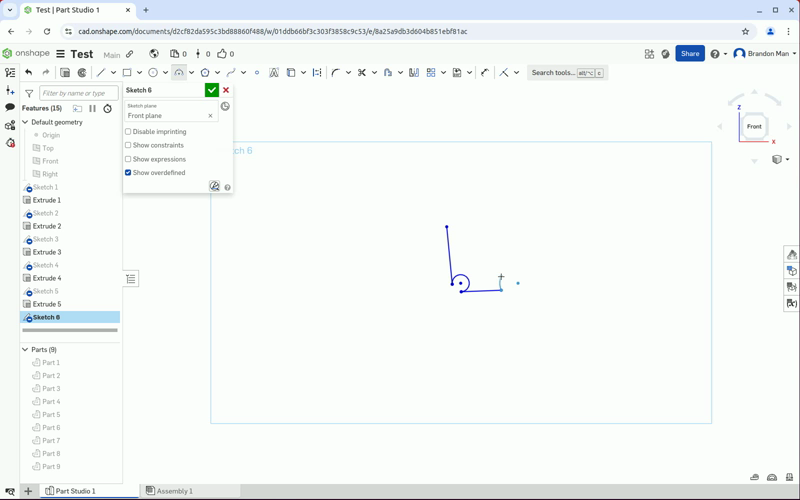
click(501, 276)
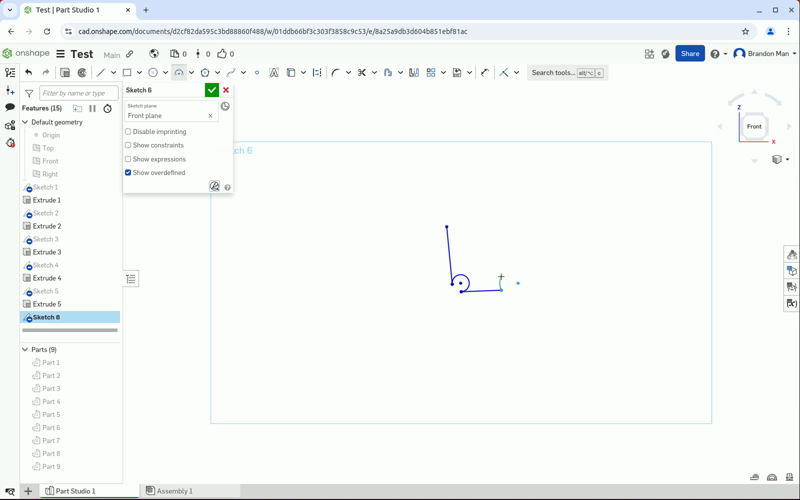
mouse_move(493, 282)
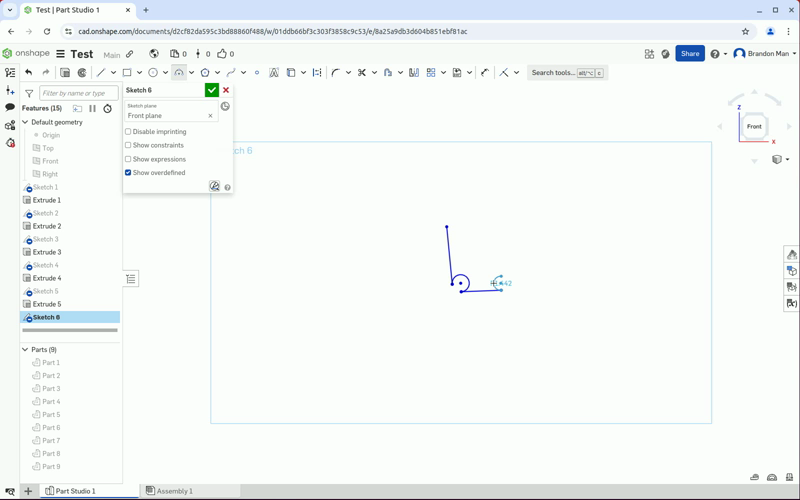
click(493, 282)
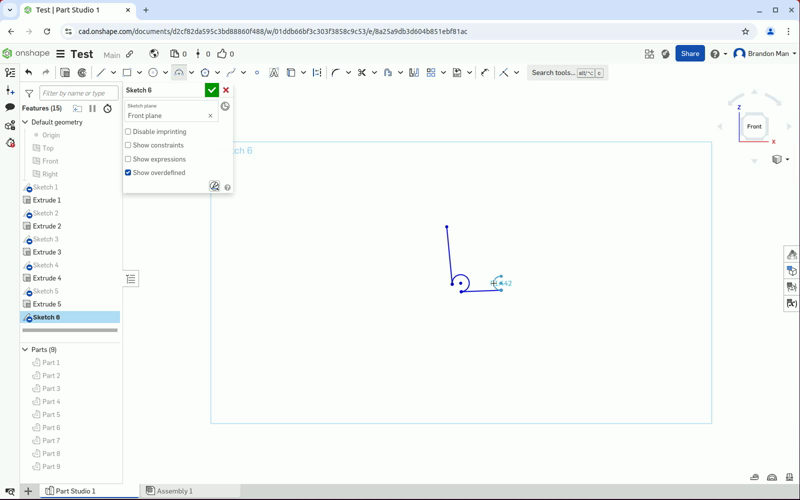
key_up(shift)
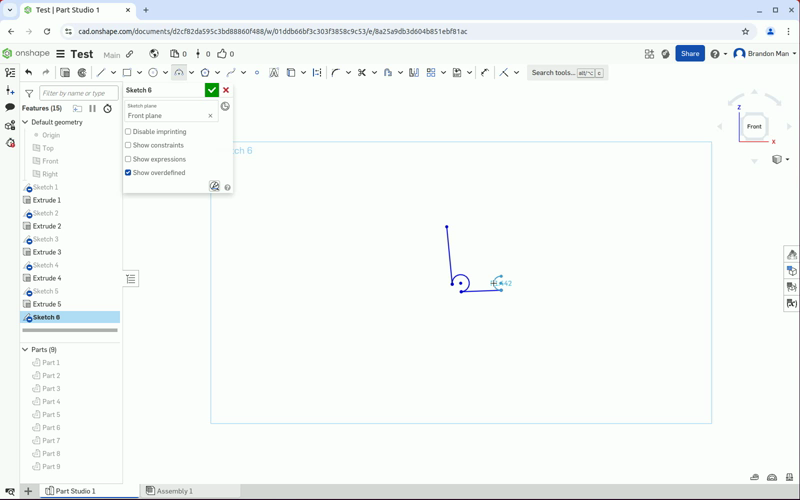
key(esc)
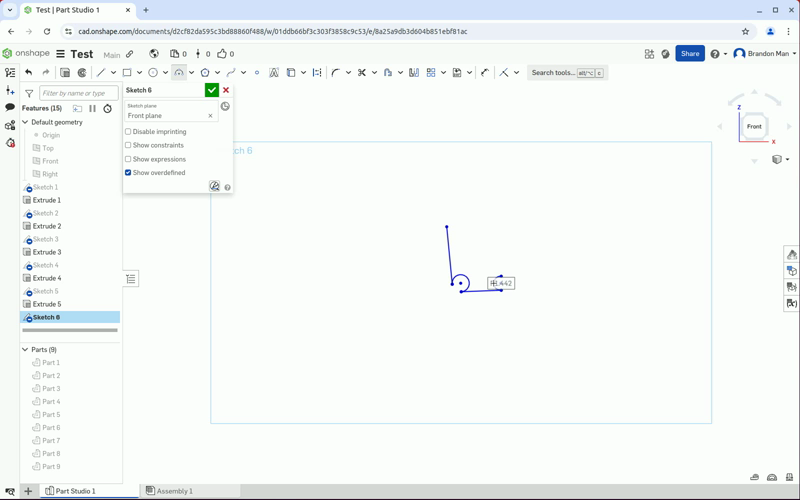
key(l)
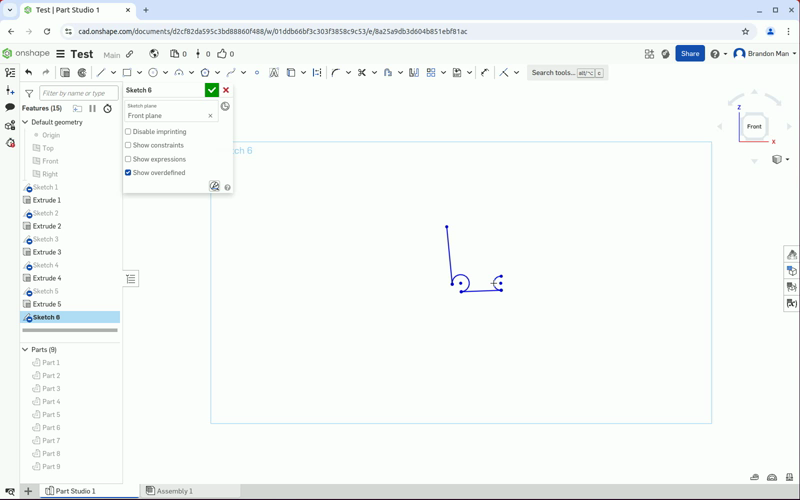
mouse_move(501, 276)
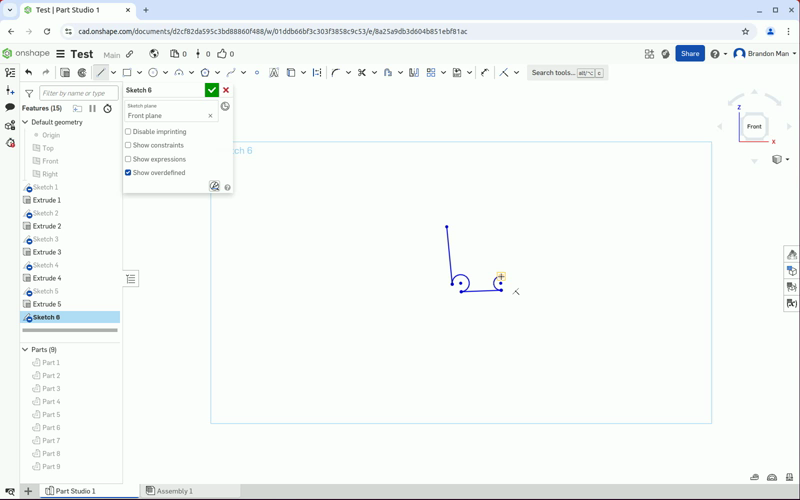
click(501, 276)
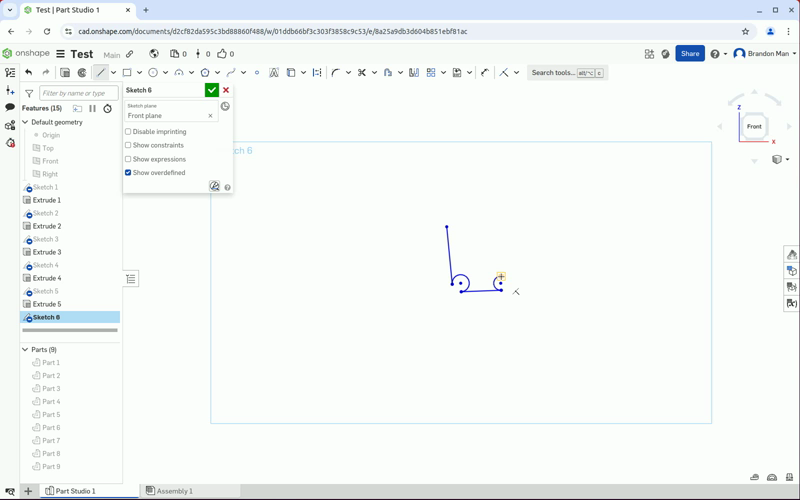
key_down(shift)
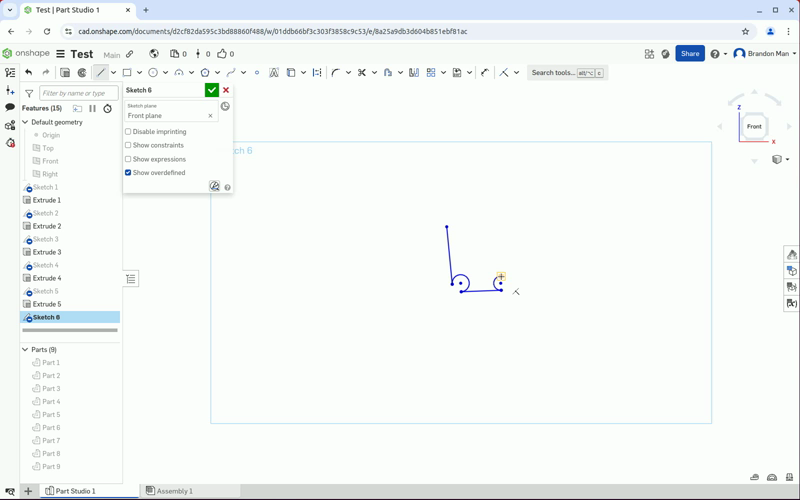
mouse_move(531, 276)
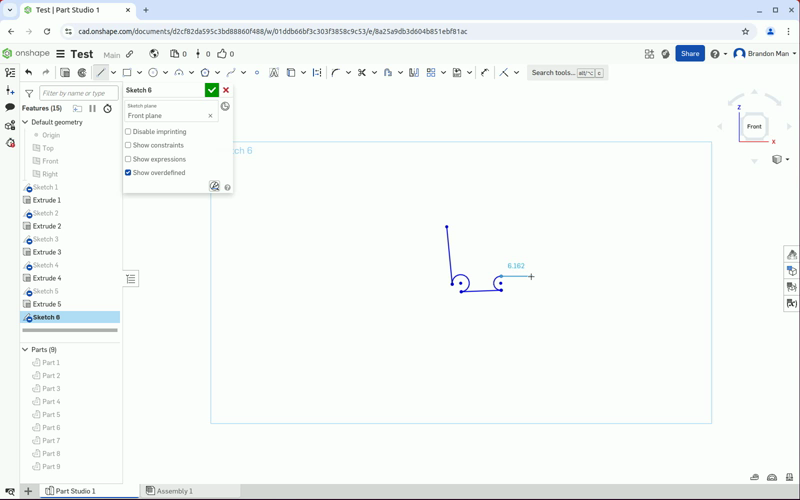
mouse_move(478, 275)
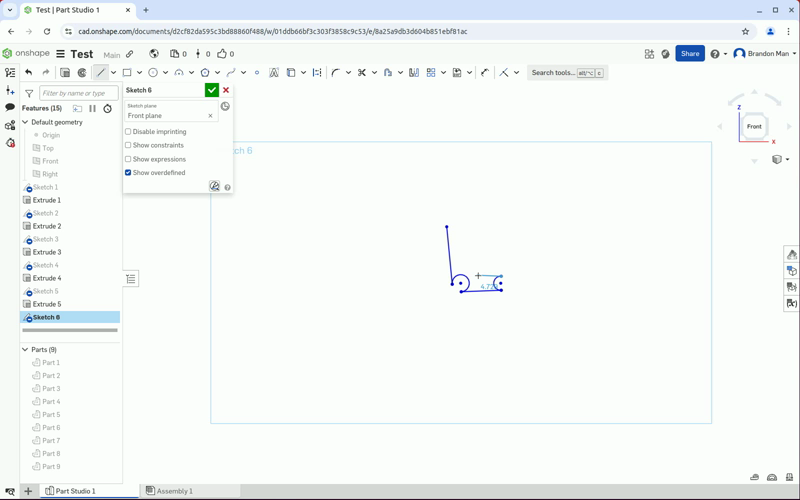
click(478, 275)
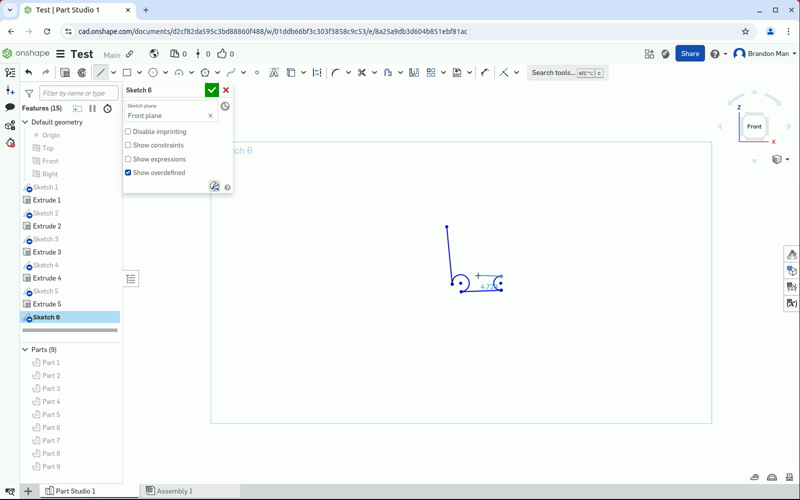
key_up(shift)
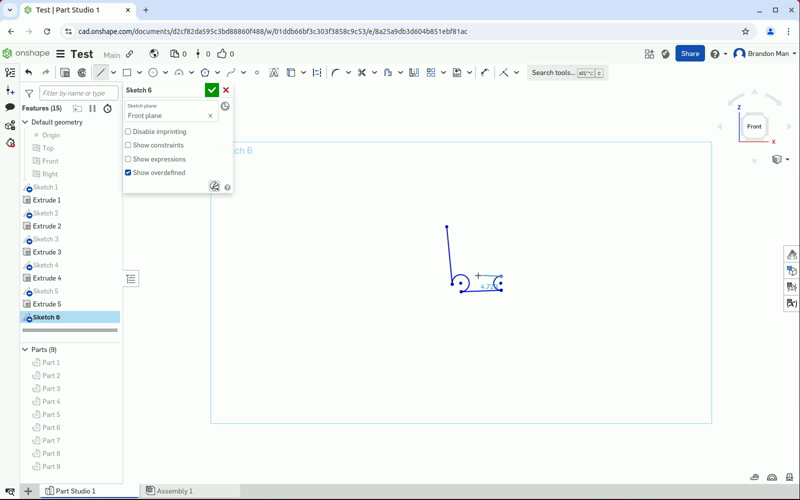
key(esc)
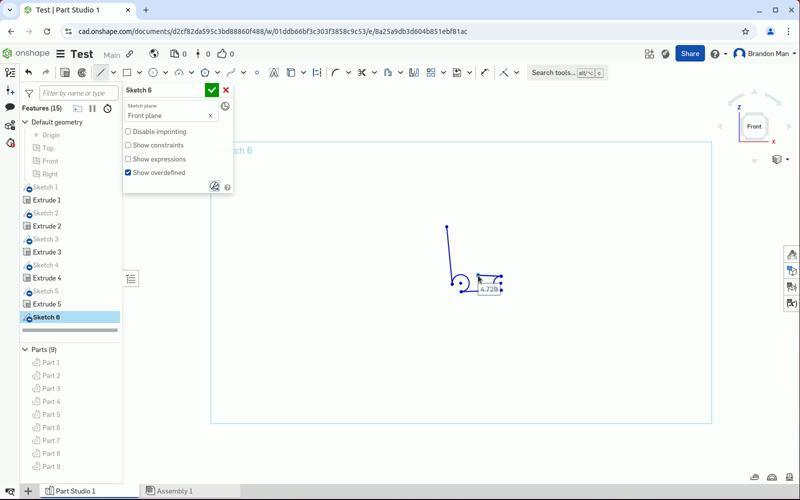
key(a)
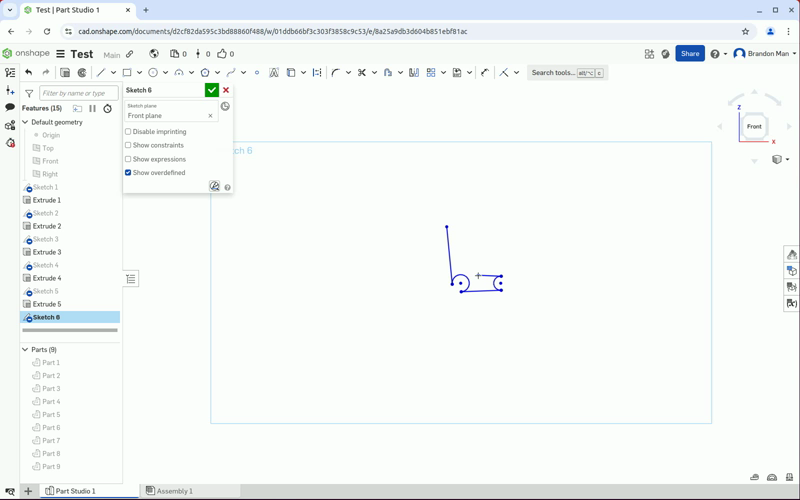
mouse_move(478, 275)
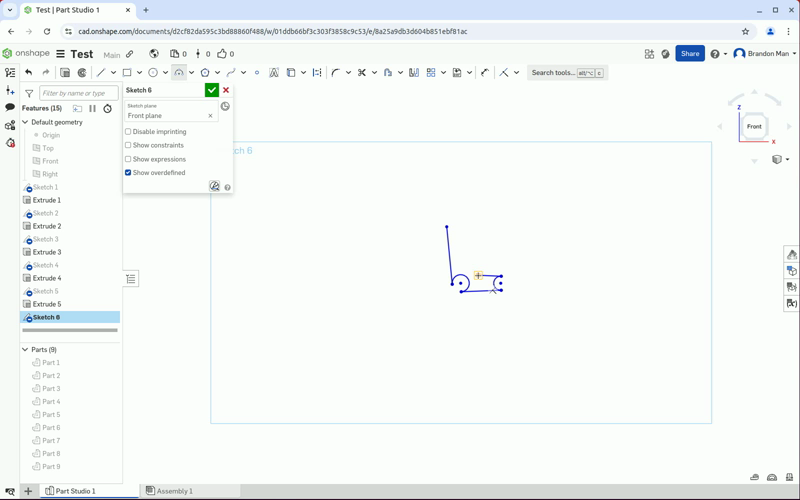
click(478, 275)
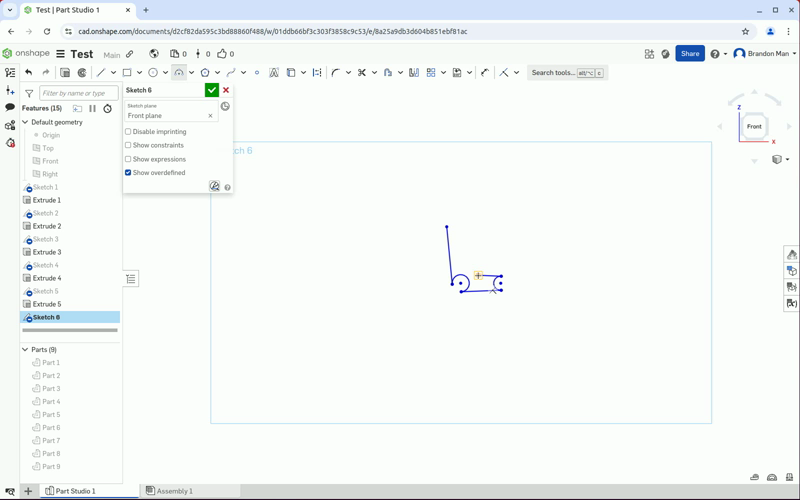
key_down(shift)
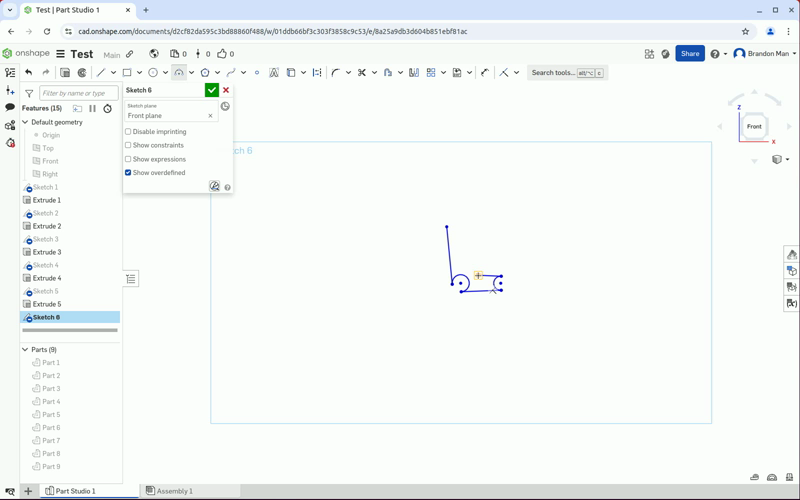
mouse_move(471, 267)
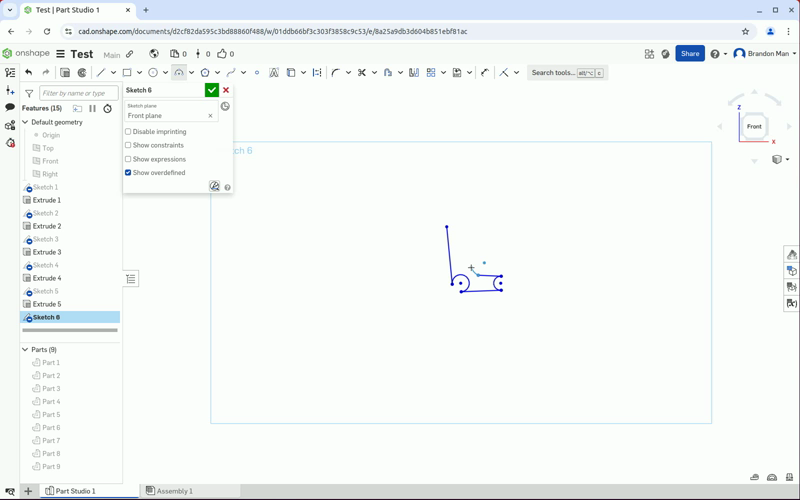
click(471, 267)
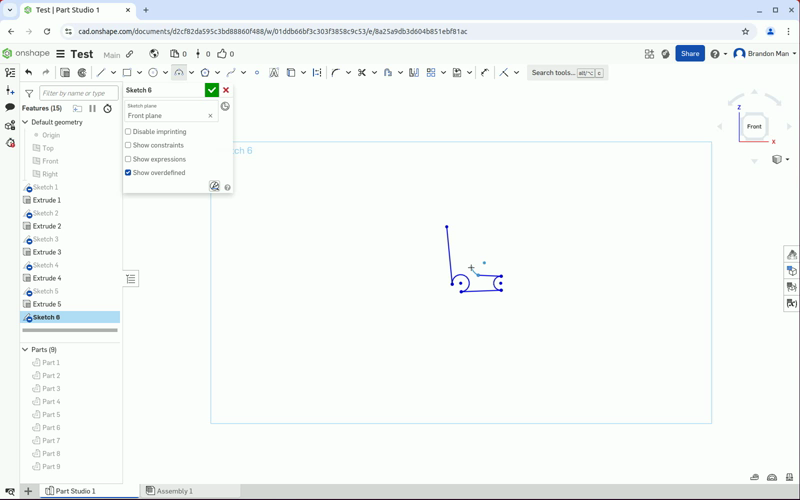
mouse_move(472, 272)
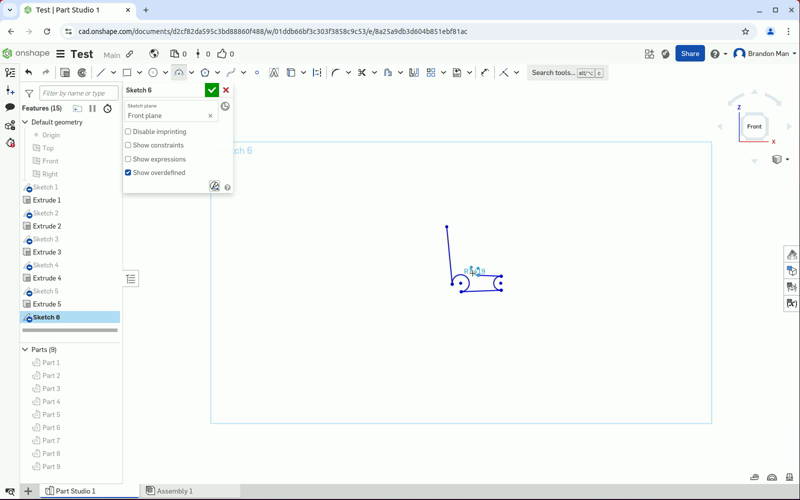
click(472, 272)
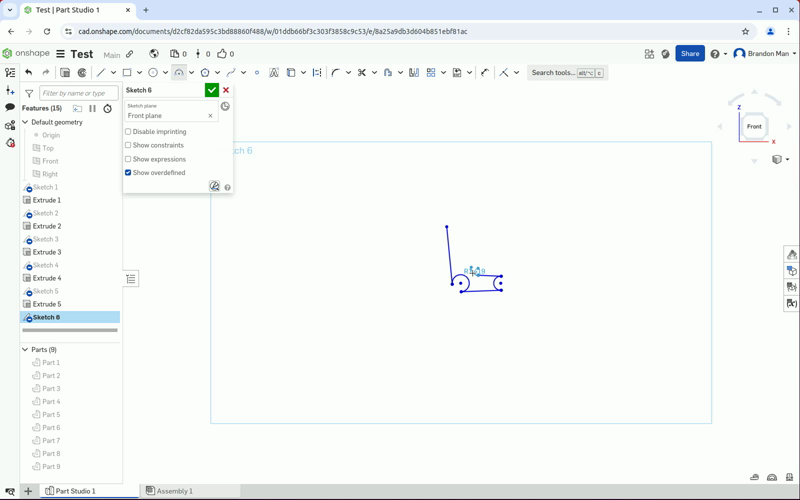
key_up(shift)
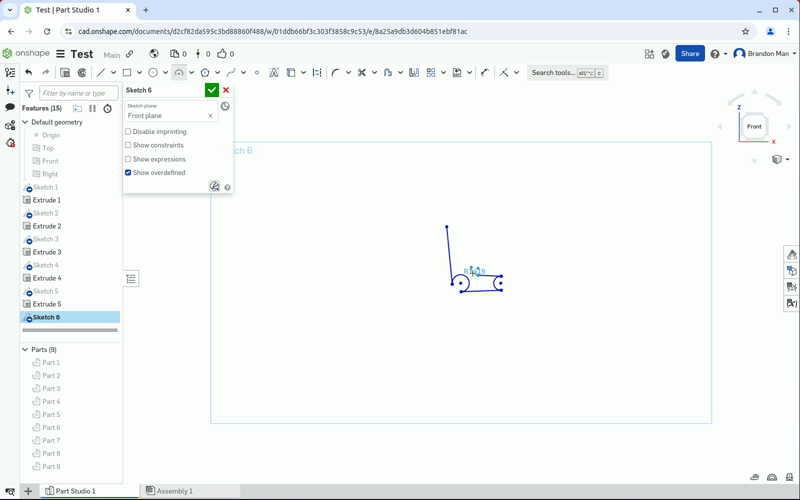
key(esc)
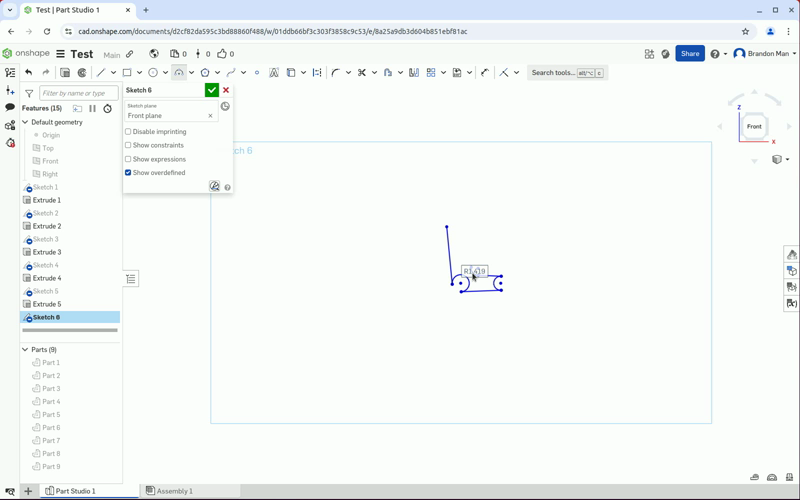
key(l)
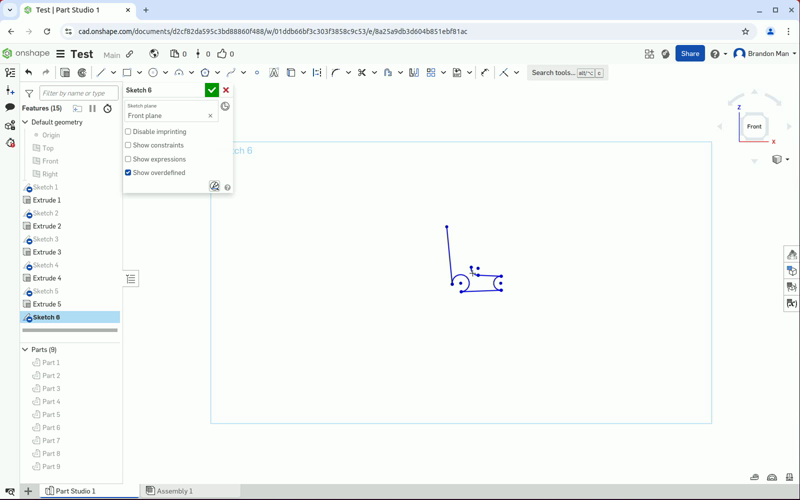
mouse_move(471, 267)
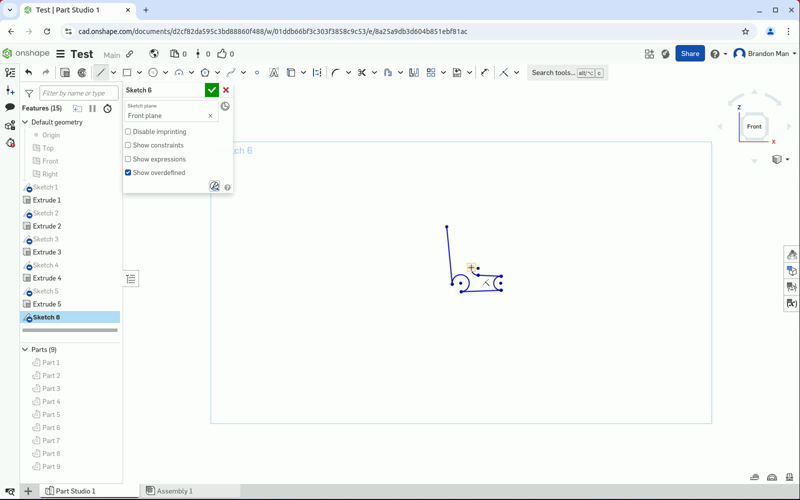
click(471, 267)
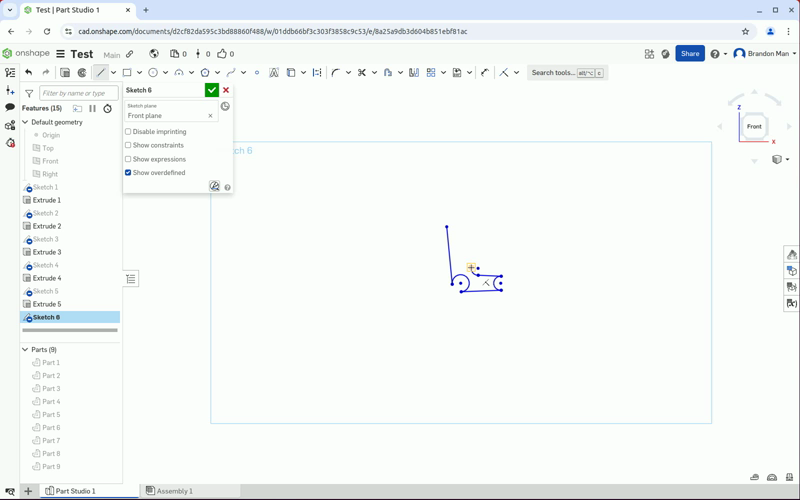
key_down(shift)
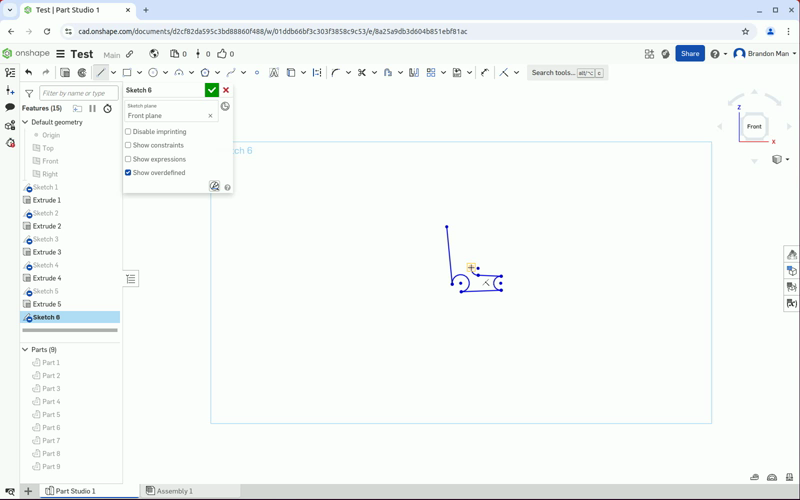
mouse_move(501, 267)
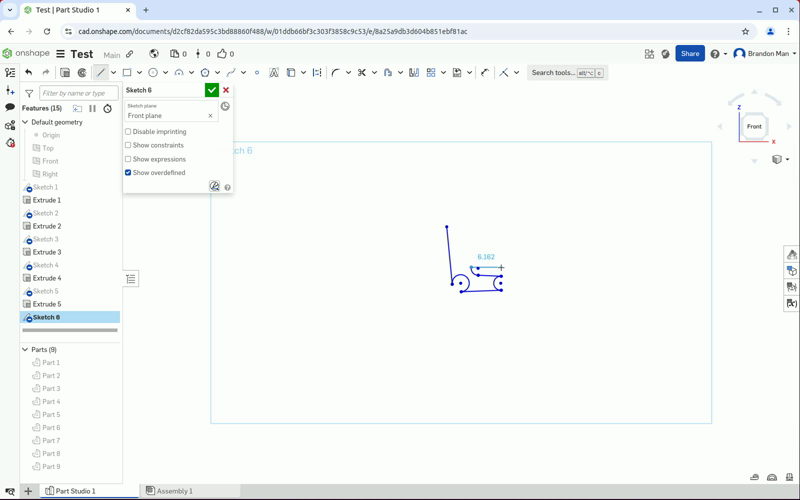
mouse_move(475, 226)
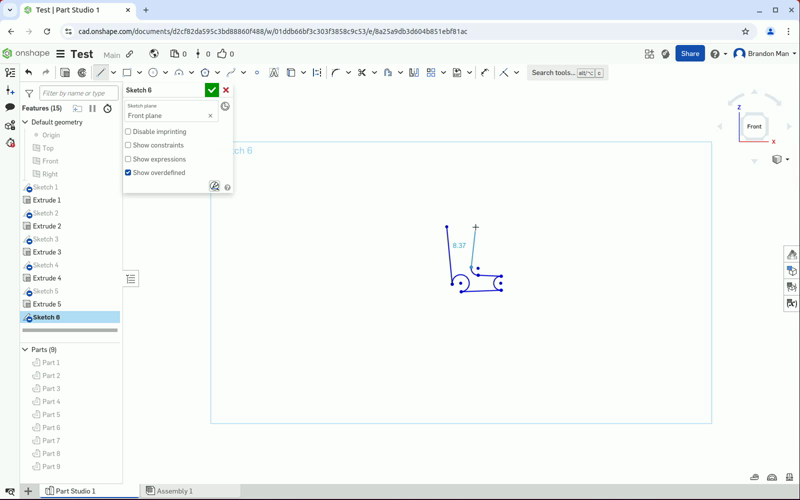
click(475, 226)
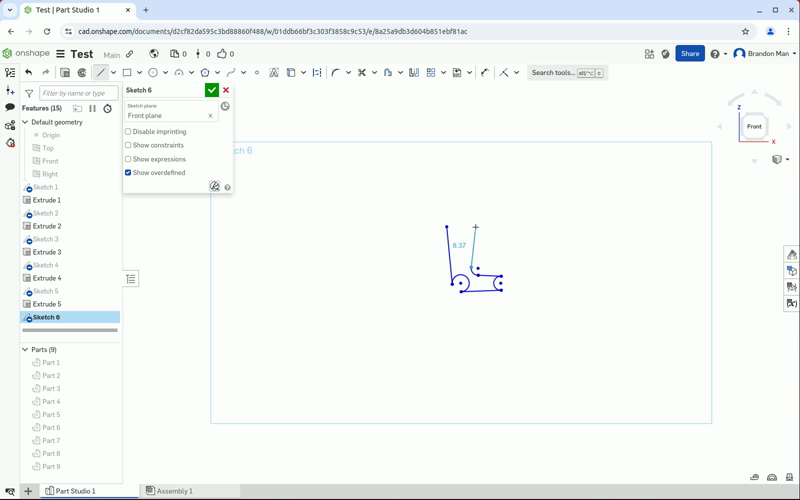
key_up(shift)
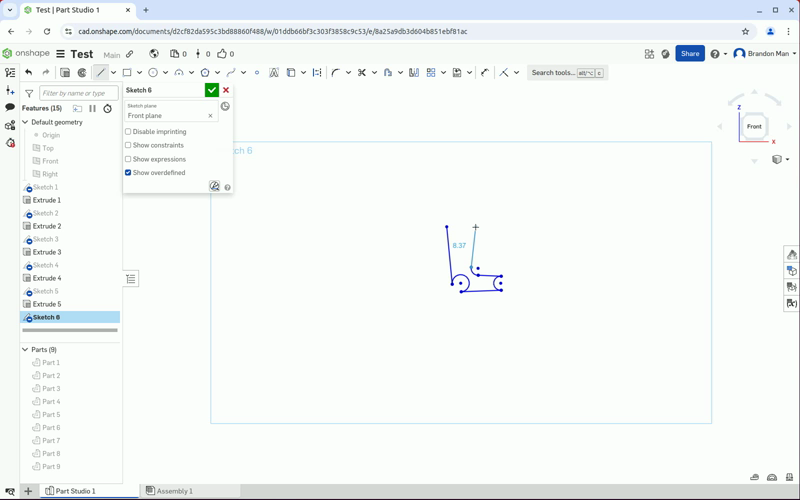
key(esc)
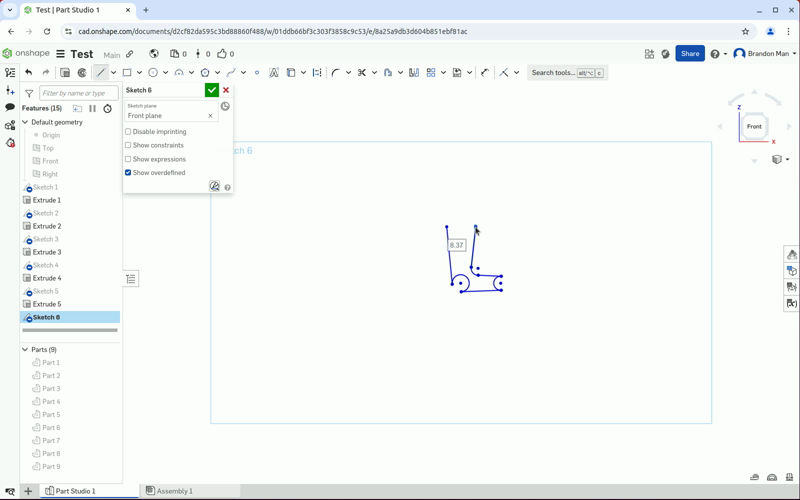
key(a)
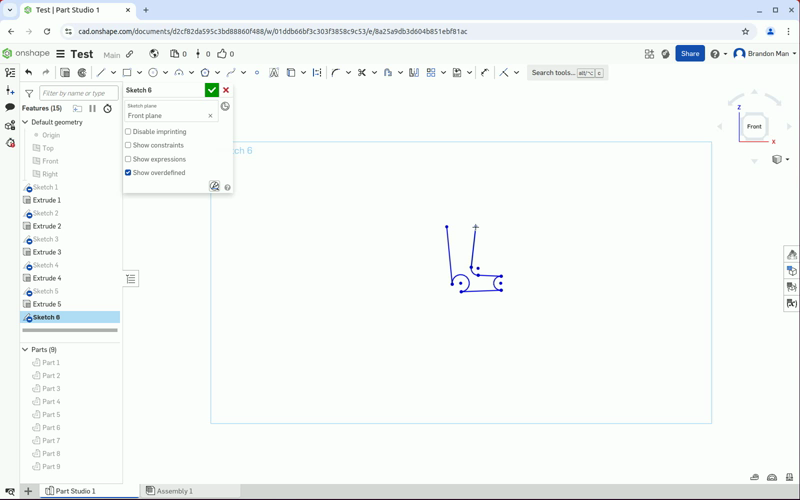
mouse_move(475, 226)
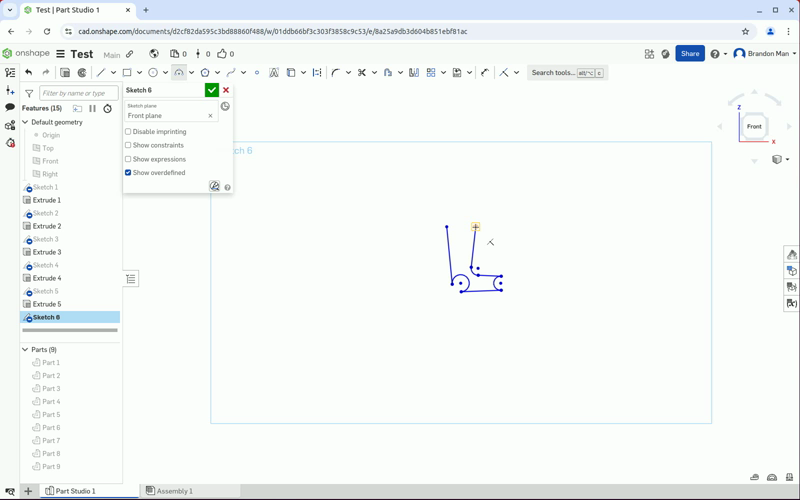
click(475, 226)
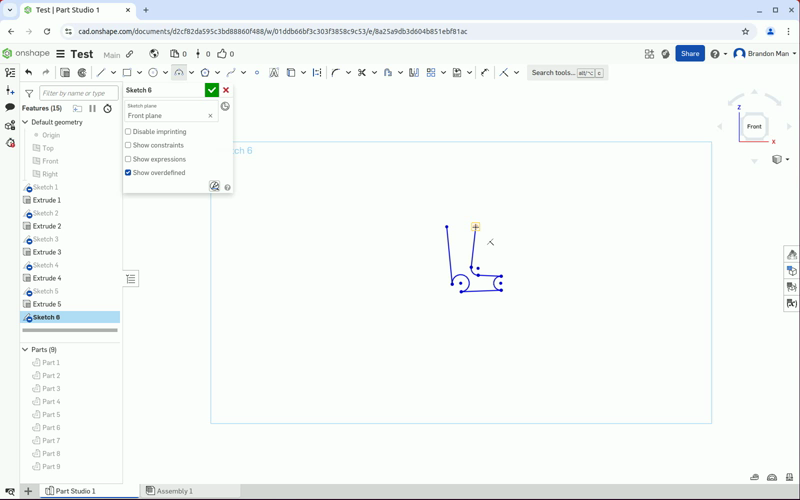
mouse_move(446, 226)
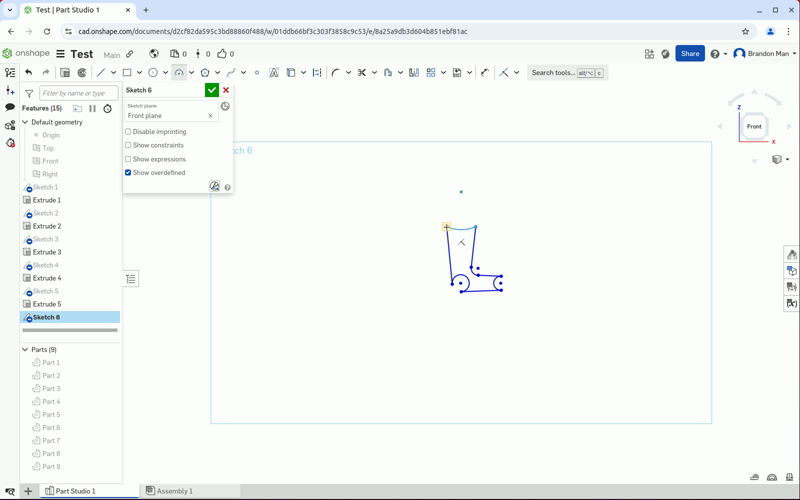
click(446, 226)
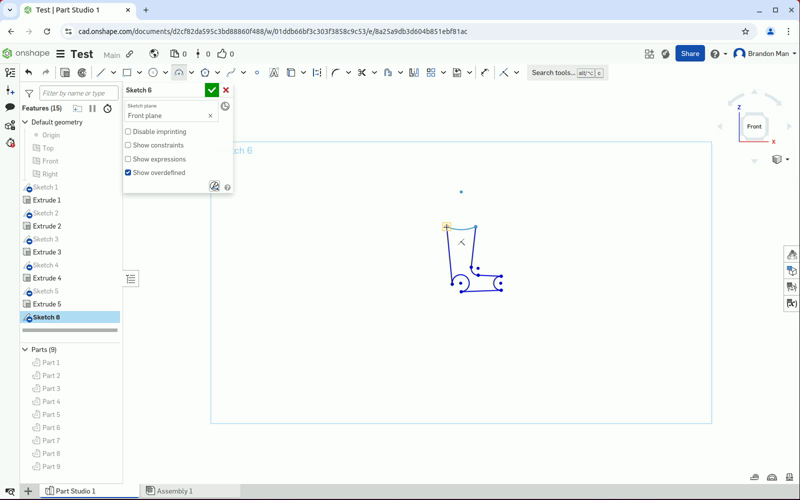
key_down(shift)
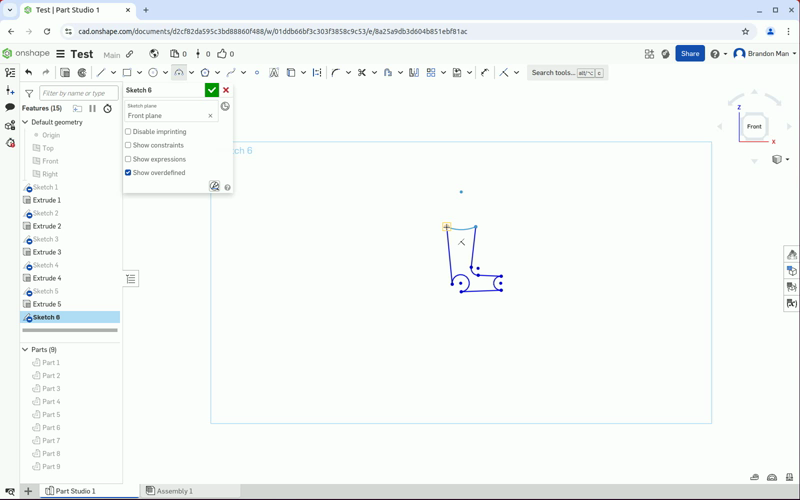
mouse_move(461, 239)
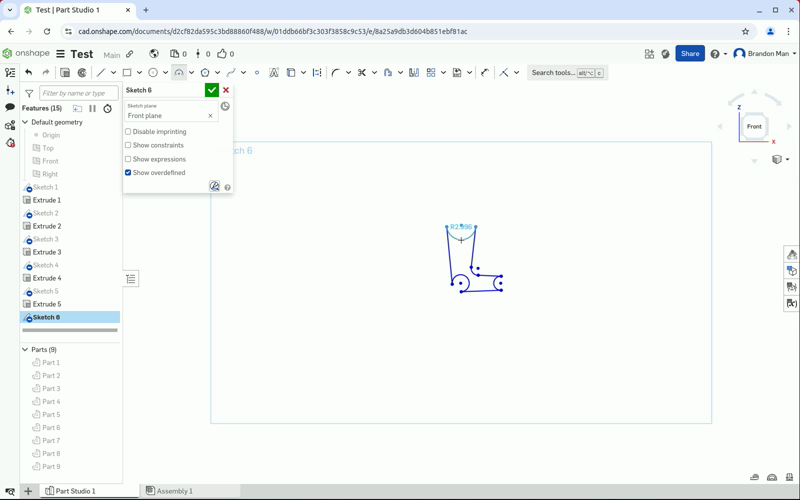
click(461, 239)
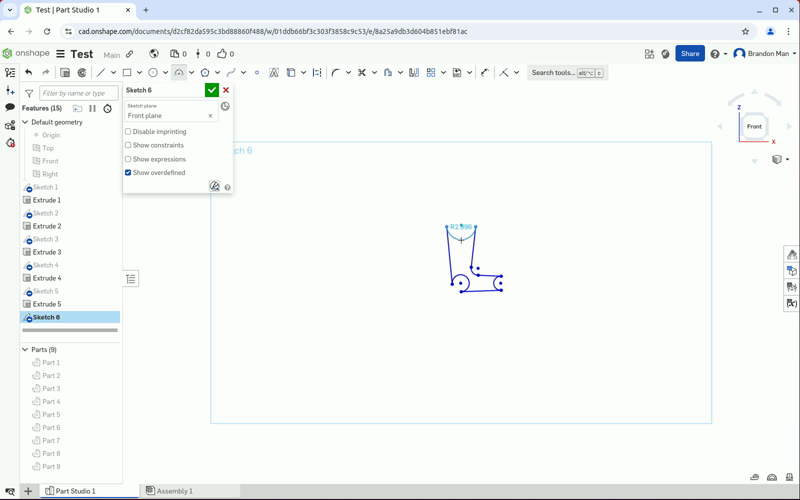
key_up(shift)
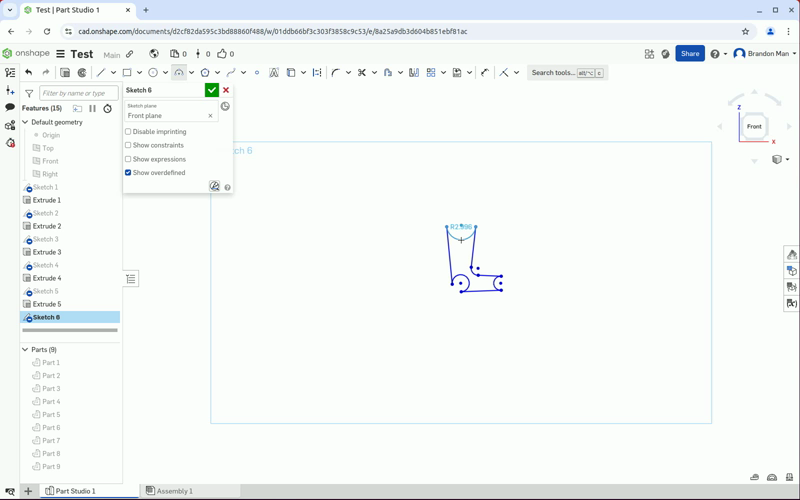
key(esc)
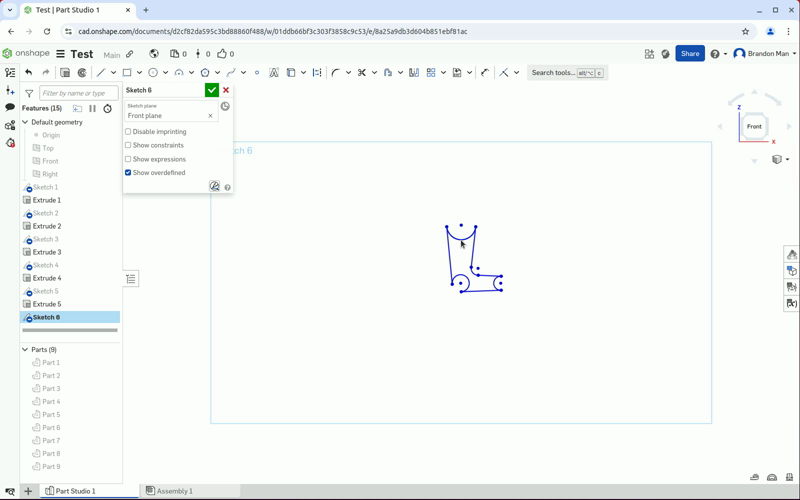
mouse_move(480, 282)
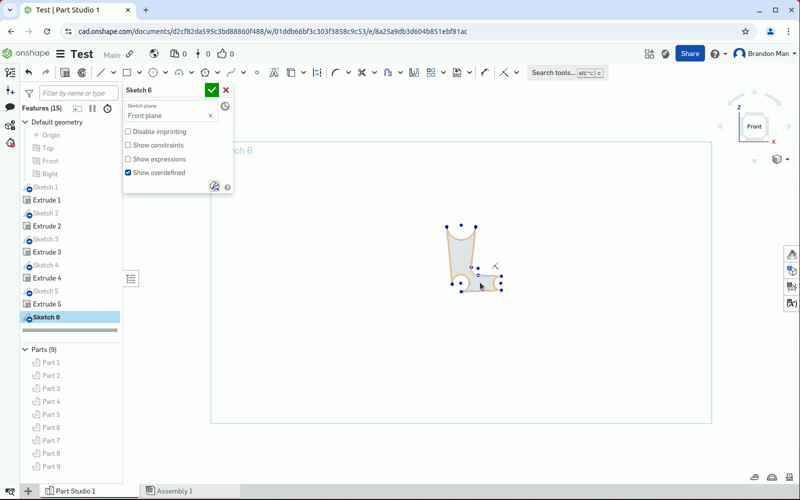
scroll(6)
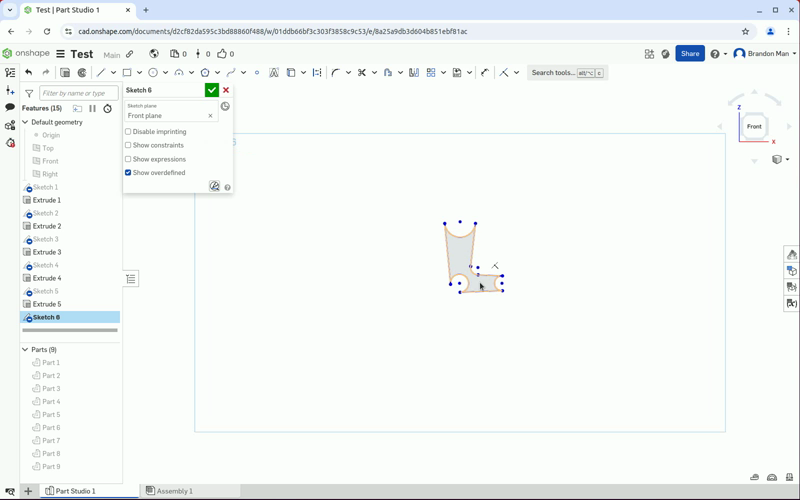
scroll(6)
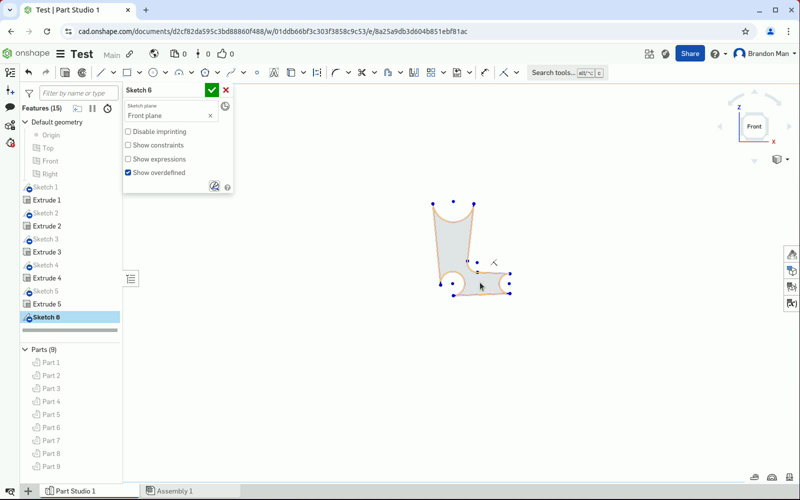
scroll(6)
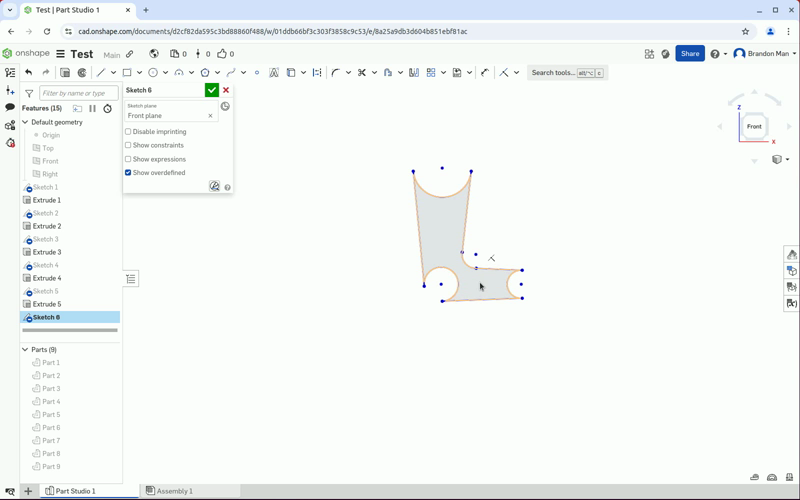
scroll(6)
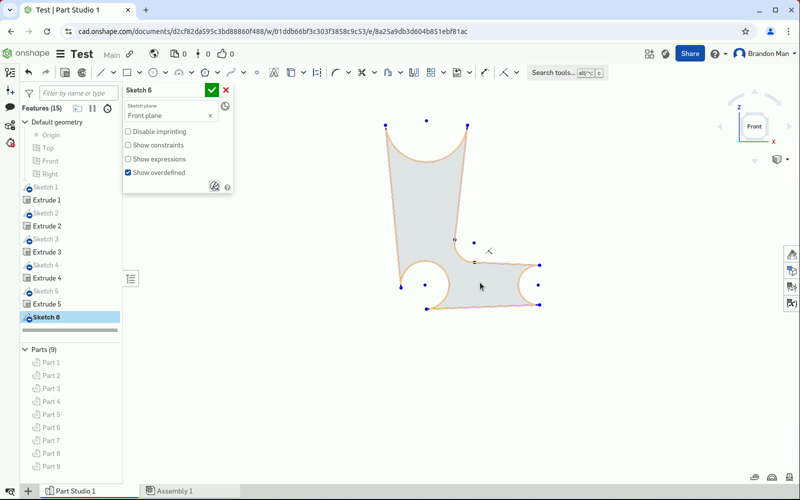
scroll(6)
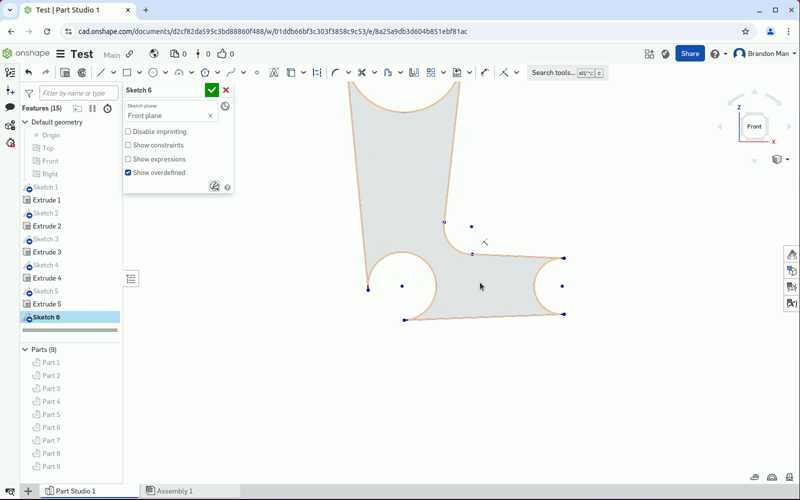
scroll(6)
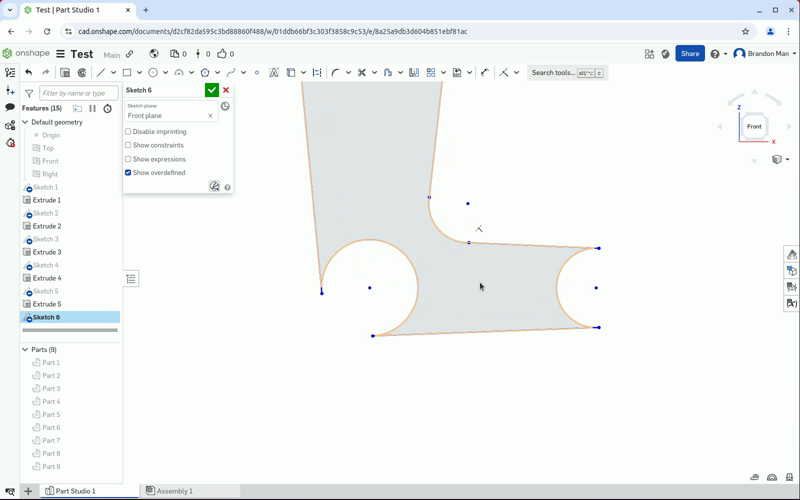
scroll(6)
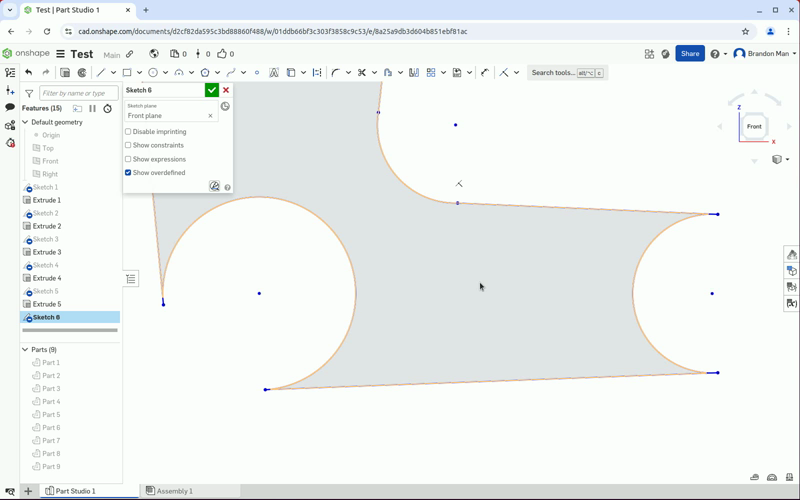
click(480, 282)
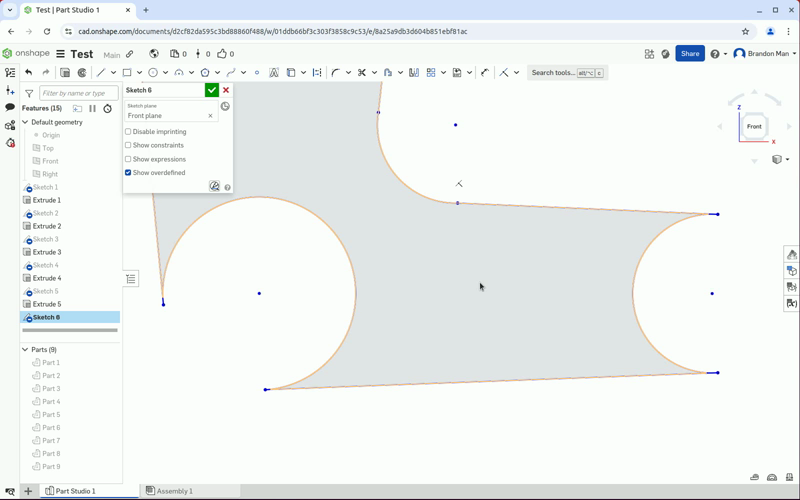
scroll(-6)
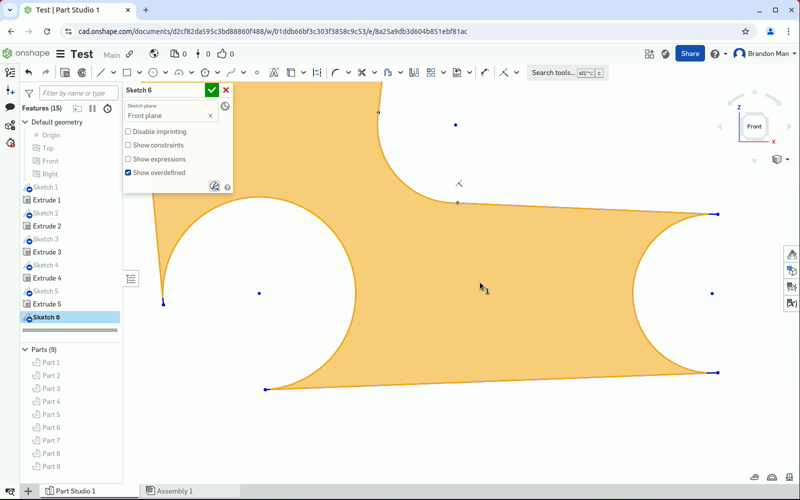
scroll(-6)
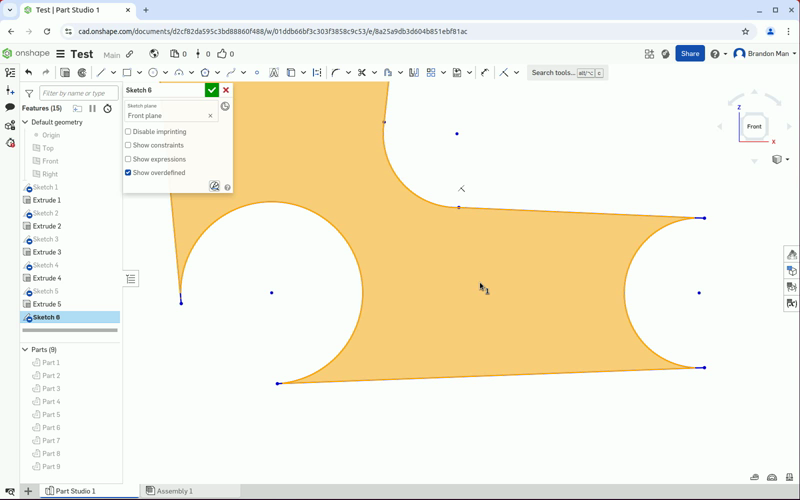
scroll(-6)
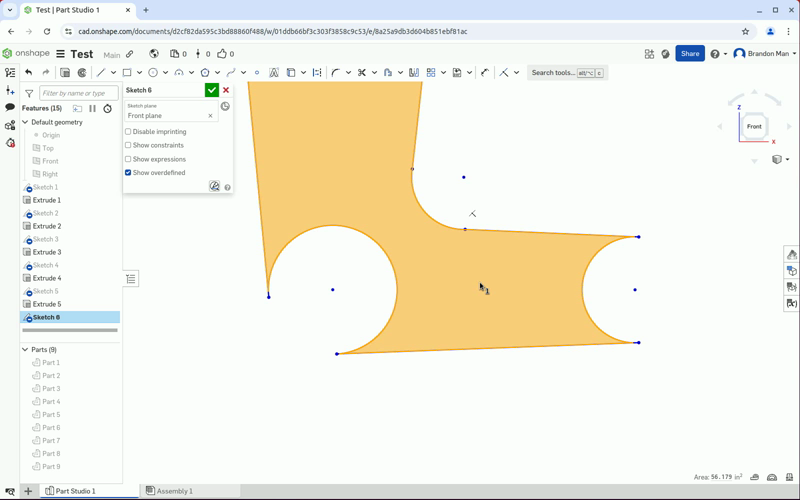
scroll(-6)
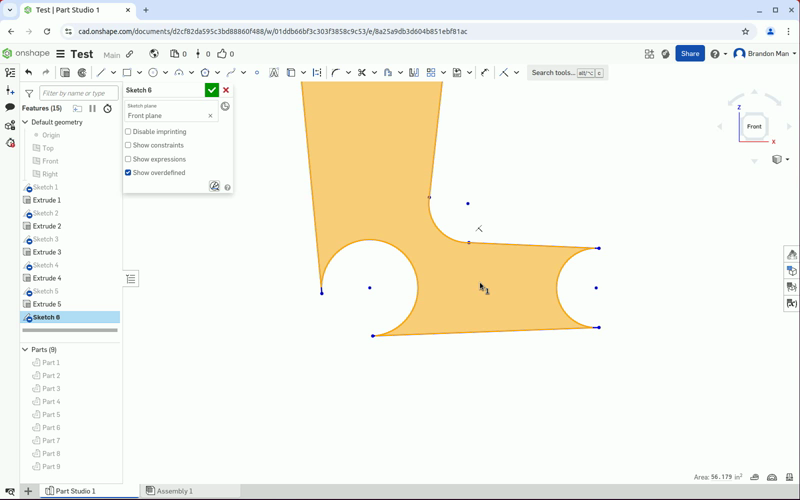
scroll(-6)
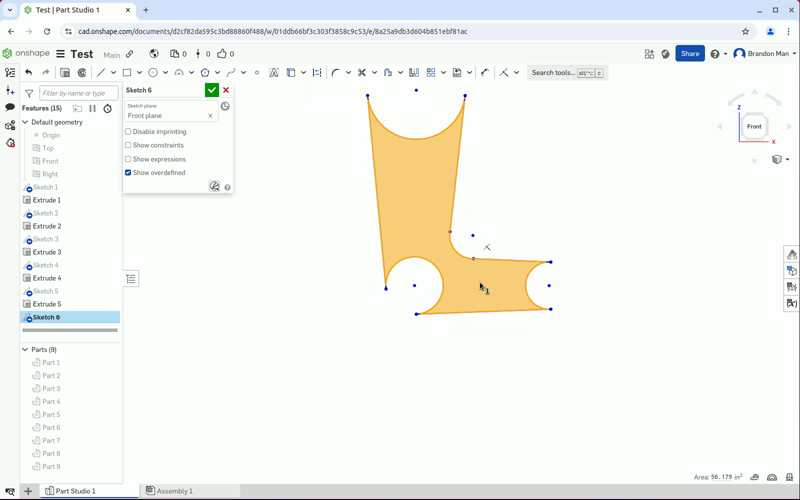
scroll(-6)
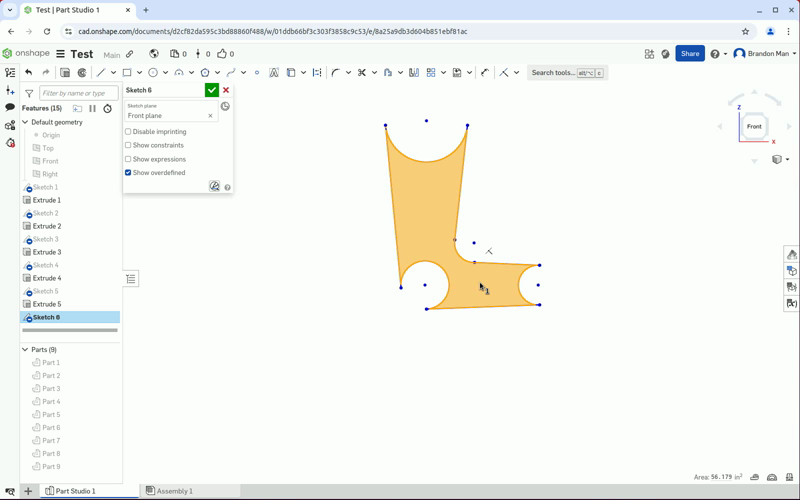
scroll(-6)
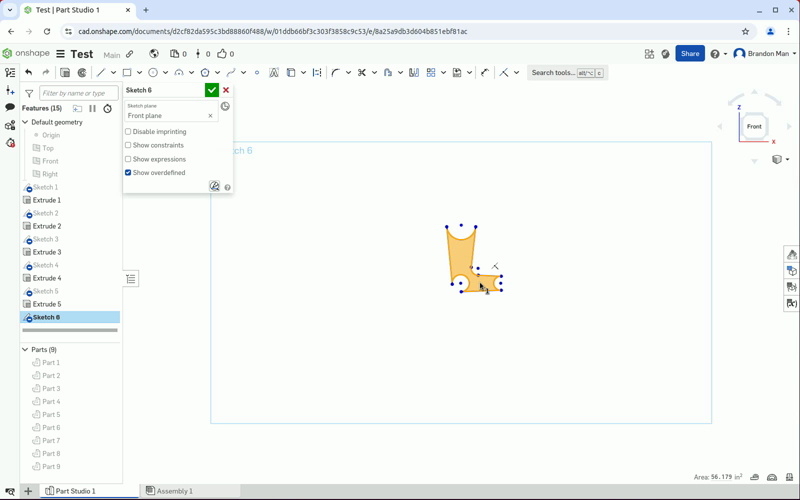
mouse_move(73, 352)
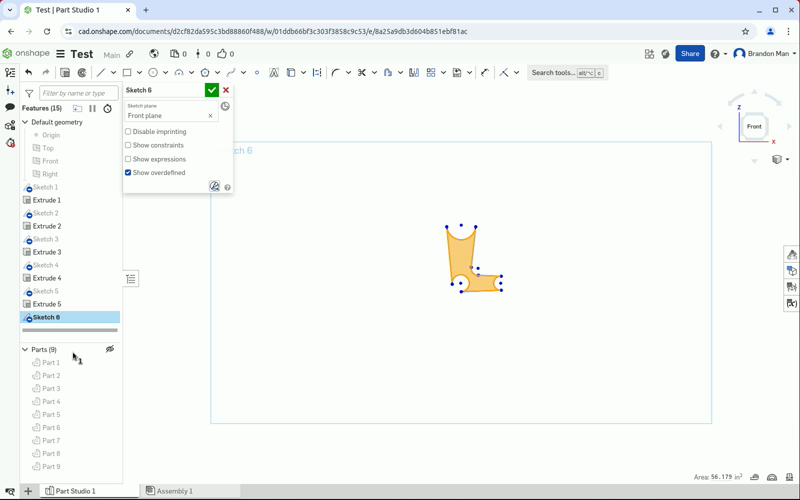
key(shift+y)
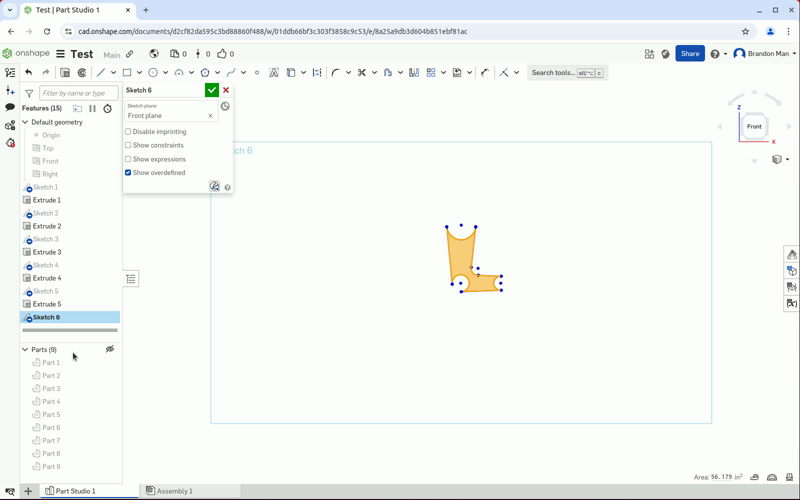
key(shift+e)
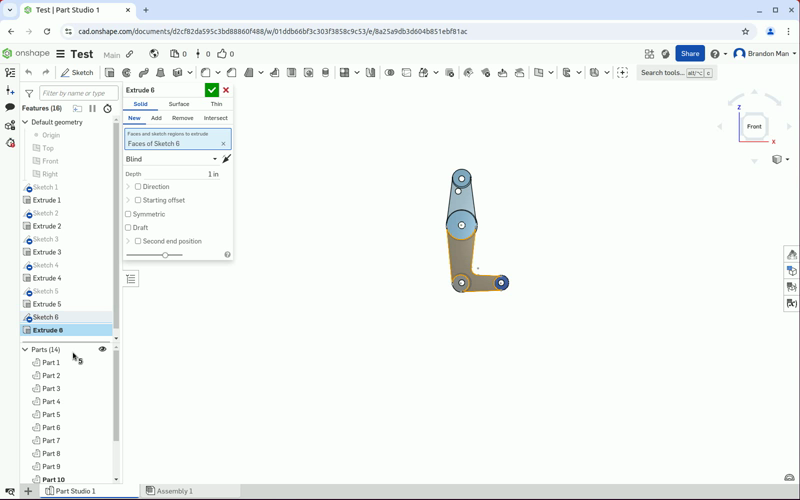
mouse_move(143, 106)
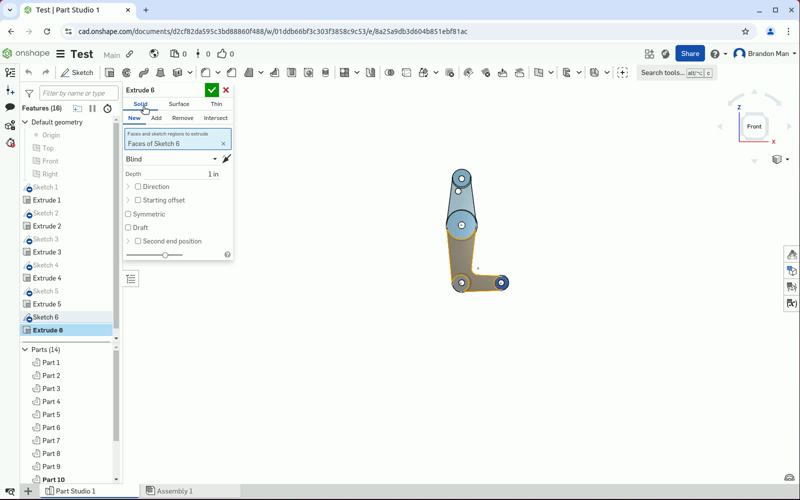
click(143, 106)
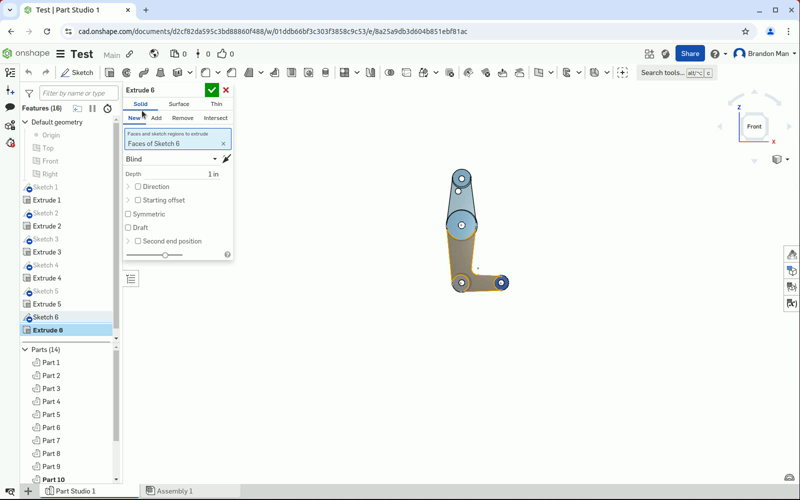
mouse_move(137, 120)
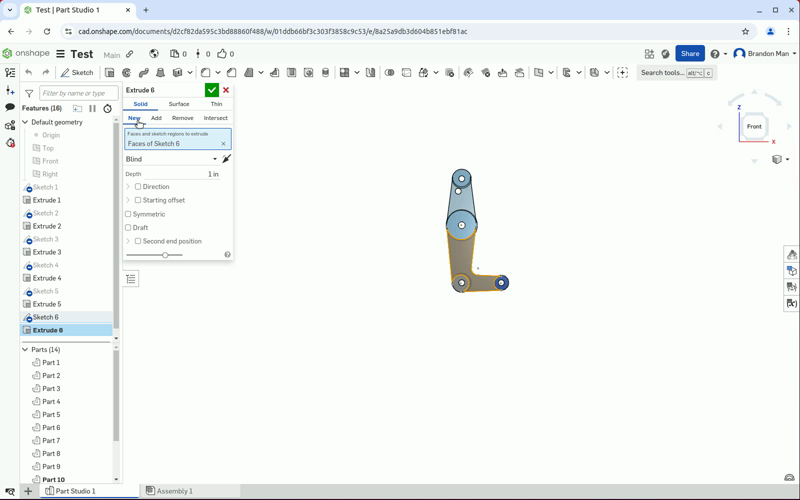
click(137, 120)
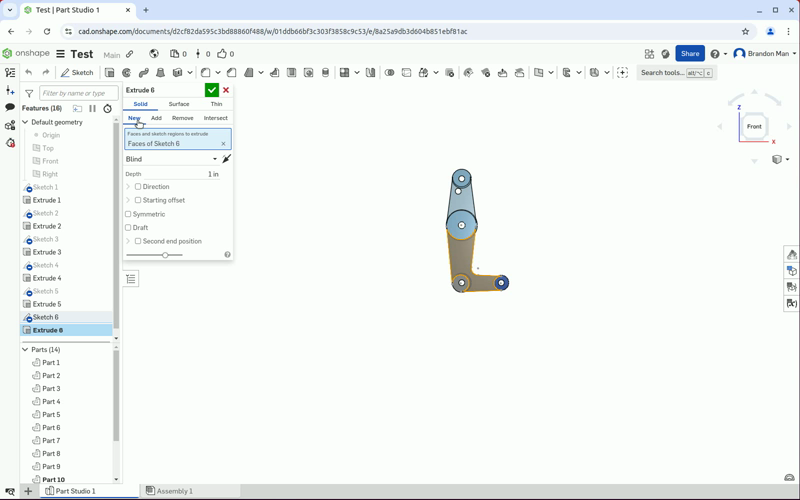
key(tab, 4)
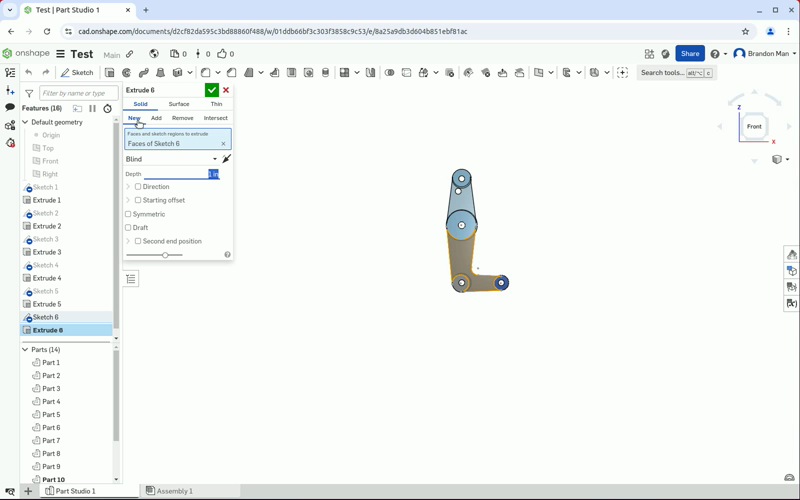
text(0.481)
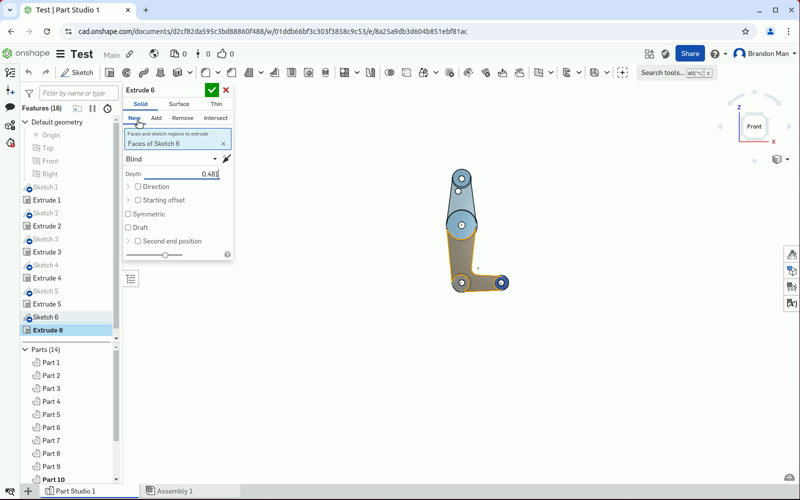
key(enter)
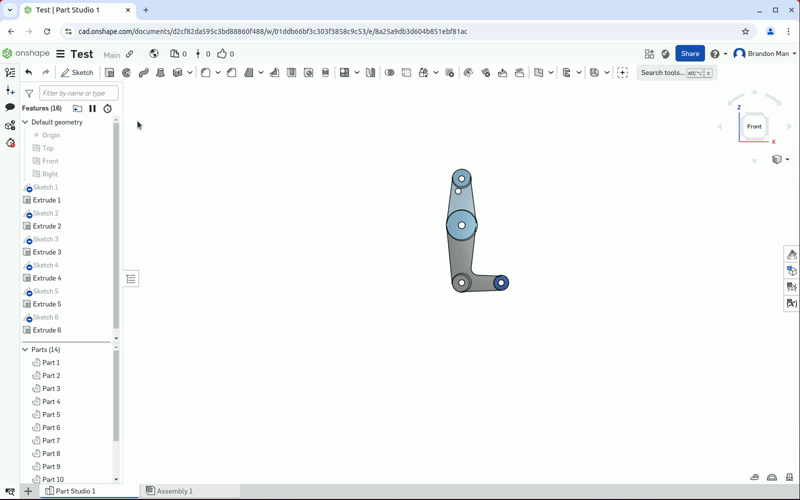
key(shift+h)
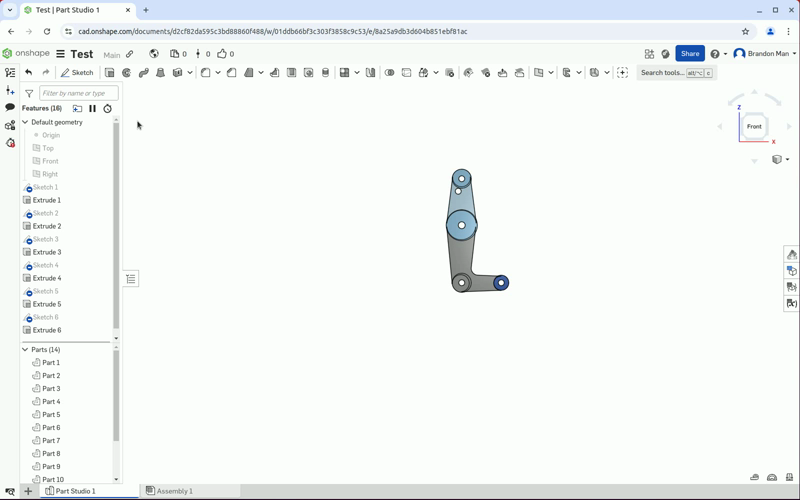
key(shift+h)
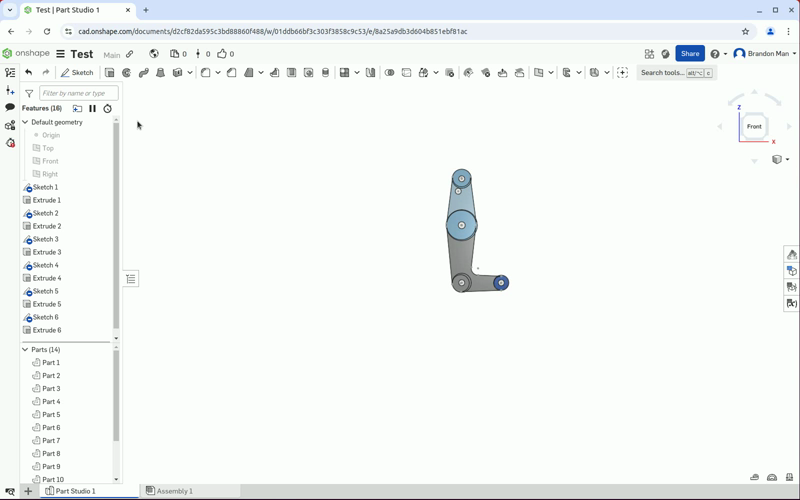
key(shift+7)
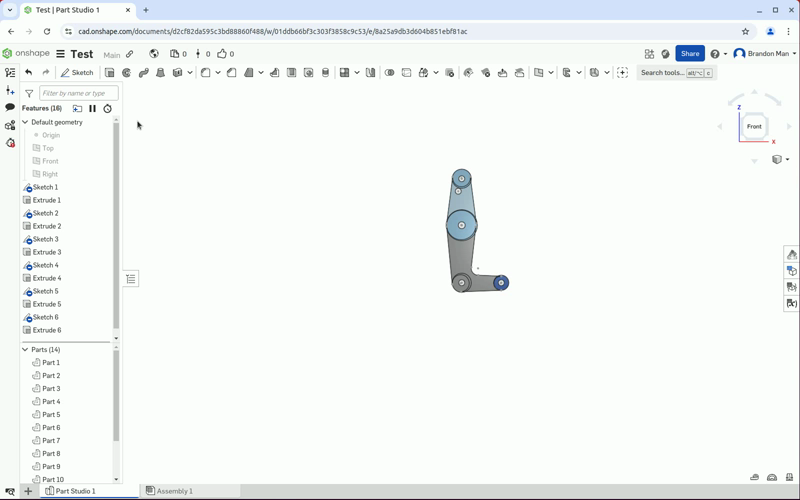
key(left, 2)
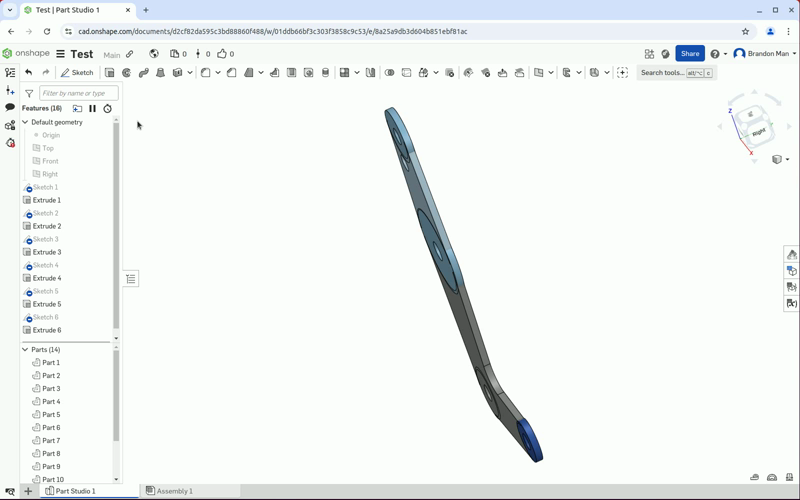
key(down, 2)
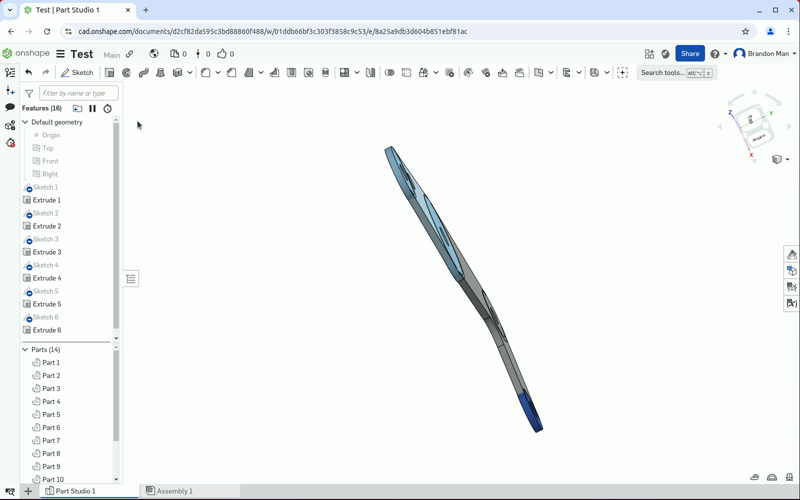
key(up, 2)
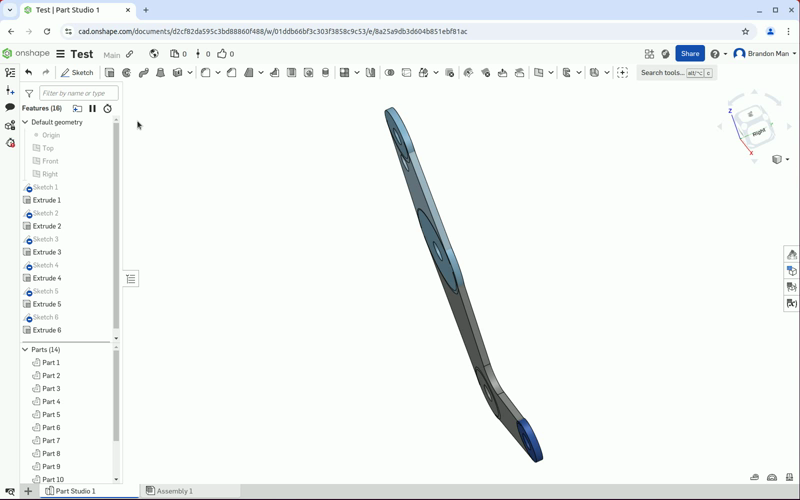
key(right, 2)
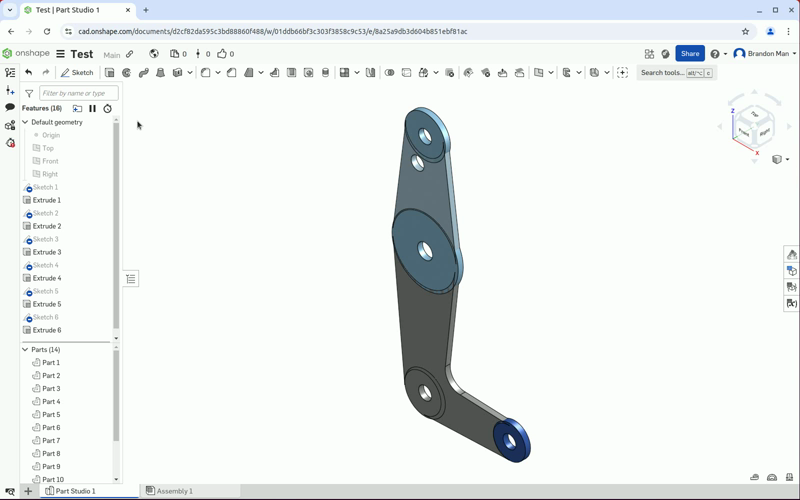
mouse_move(69, 189)
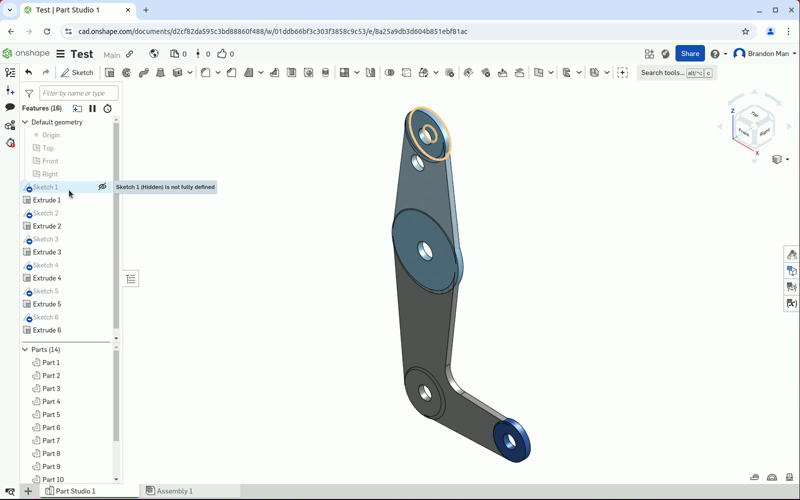
click(69, 189)